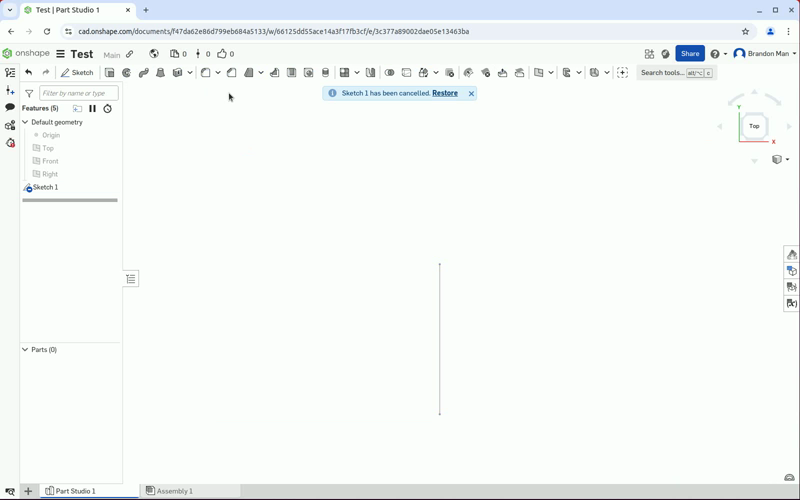
key(shift+h)
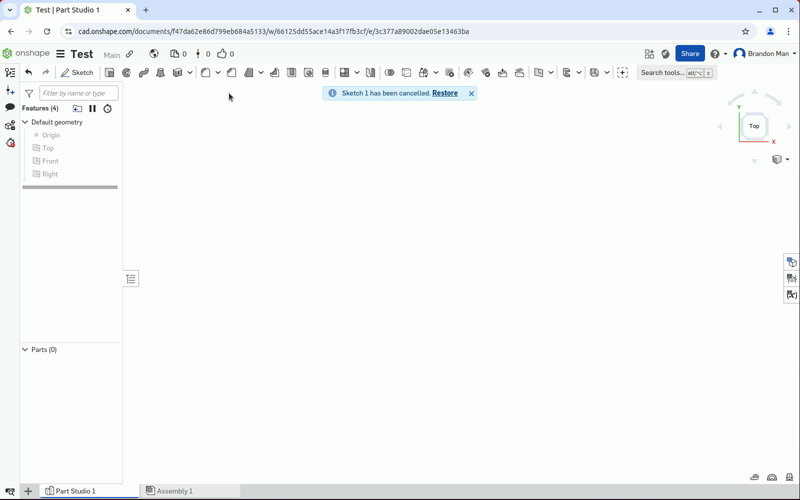
mouse_move(73, 352)
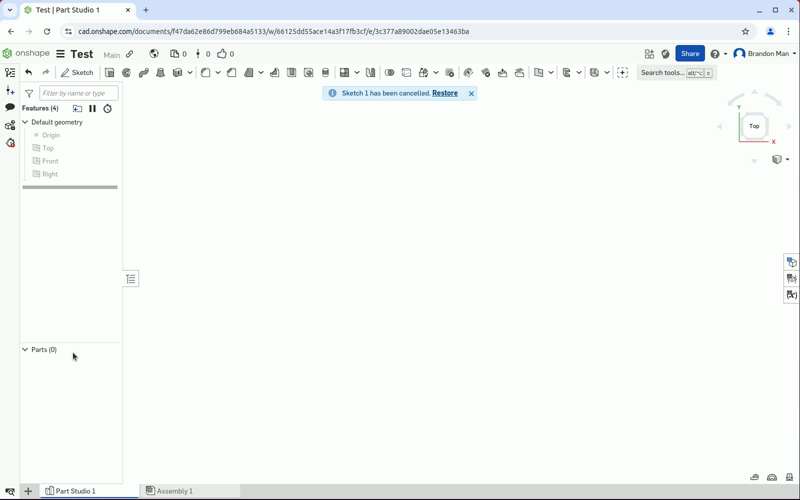
key(y)
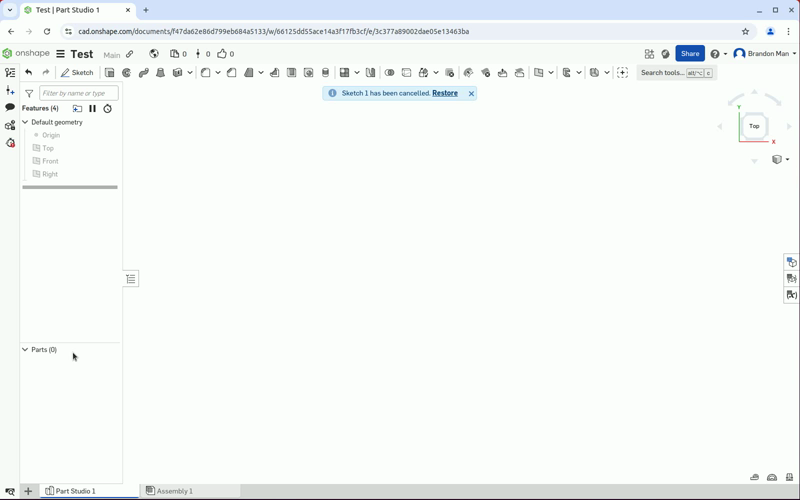
key(shift+p)
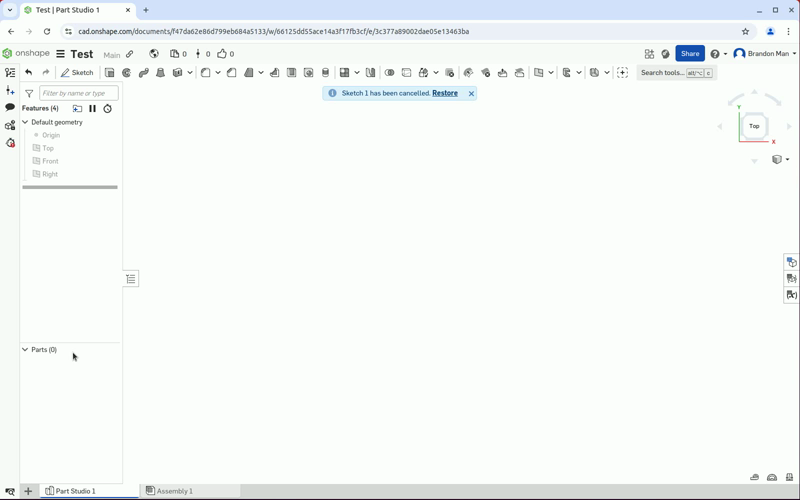
key(space)
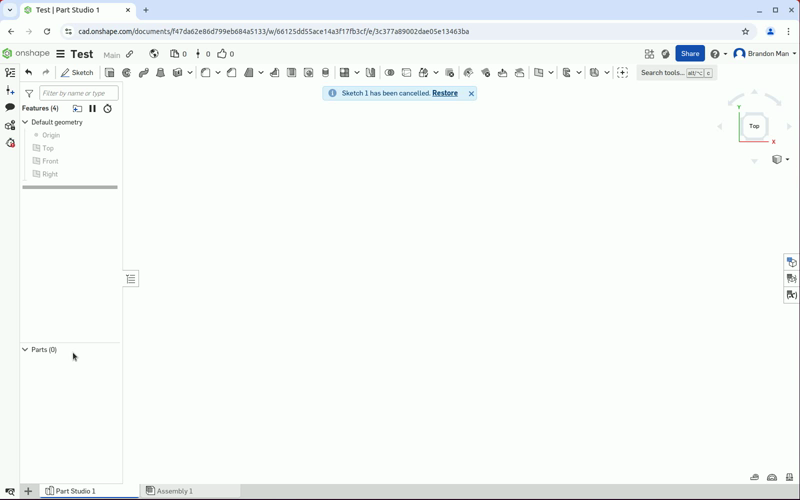
key_down(shift)
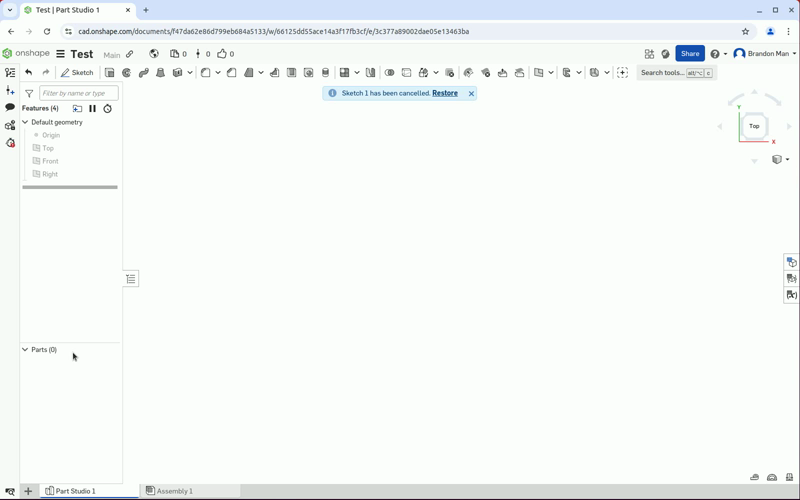
key(up)
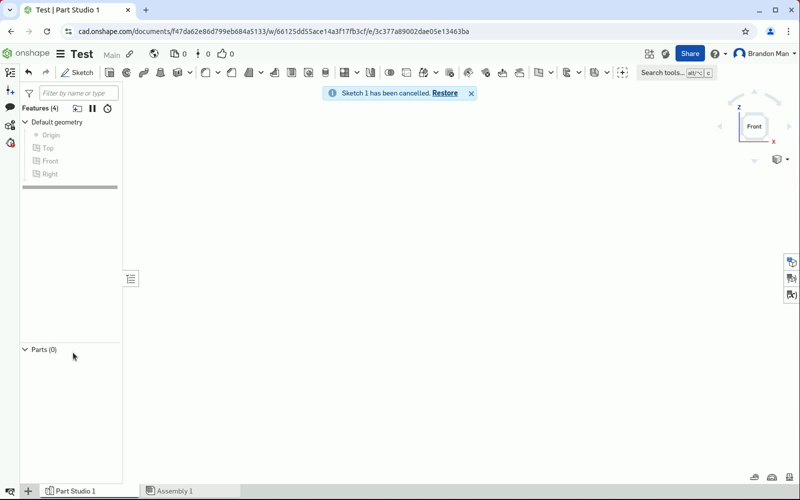
key_up(shift)
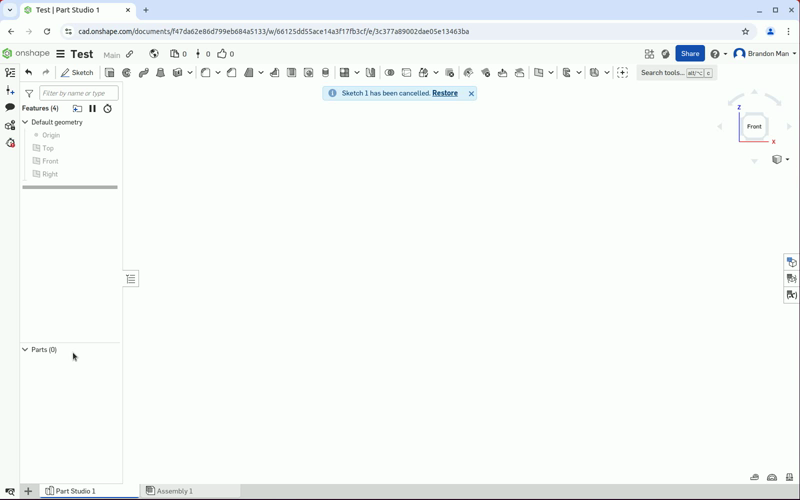
mouse_move(73, 352)
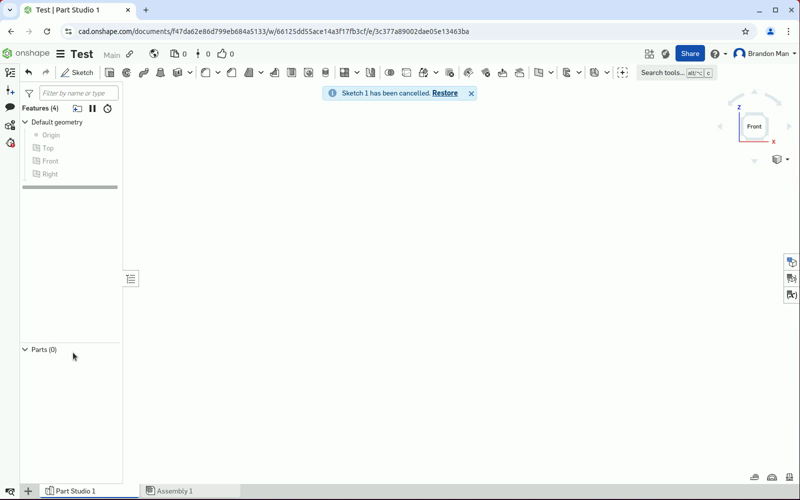
key(shift+y)
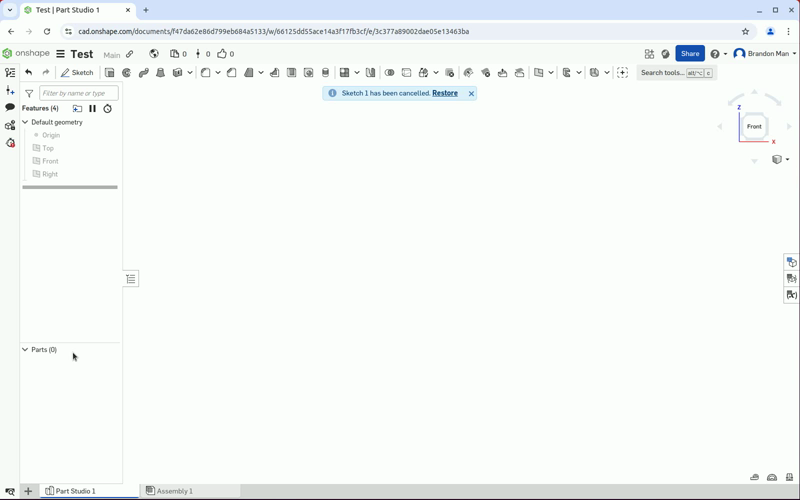
key(shift+s)
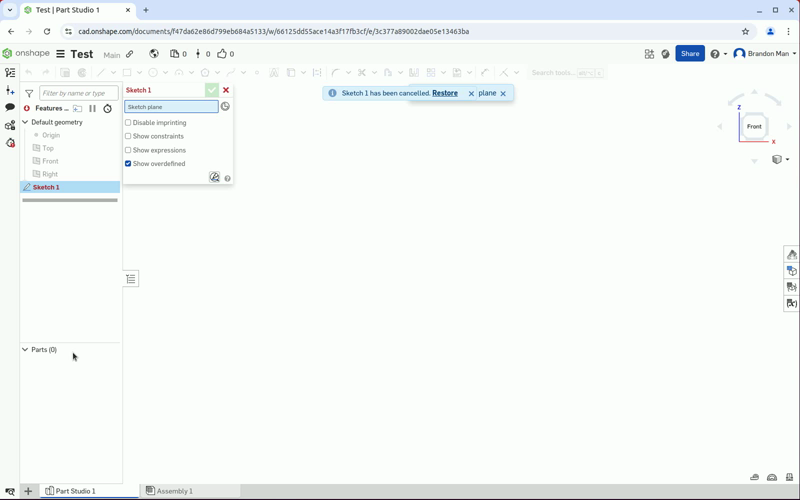
mouse_move(73, 163)
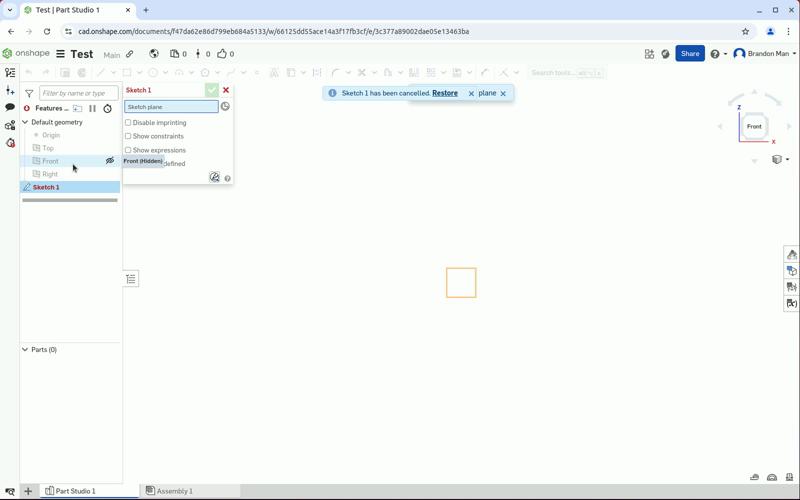
click(73, 163)
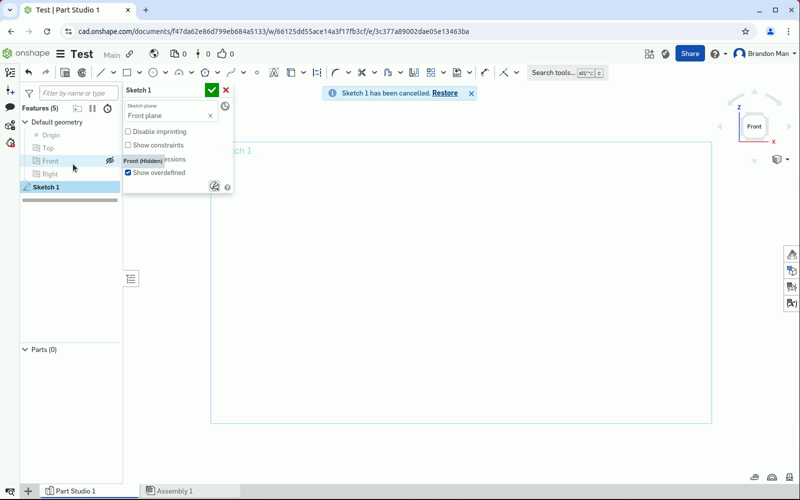
mouse_move(73, 352)
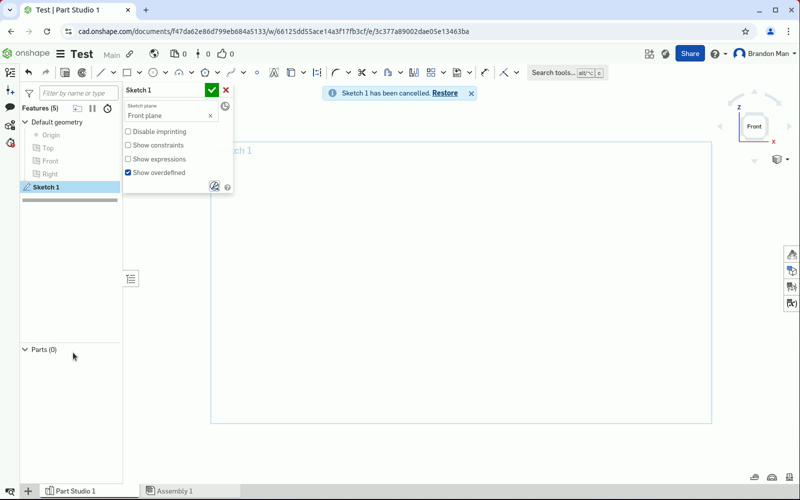
key(y)
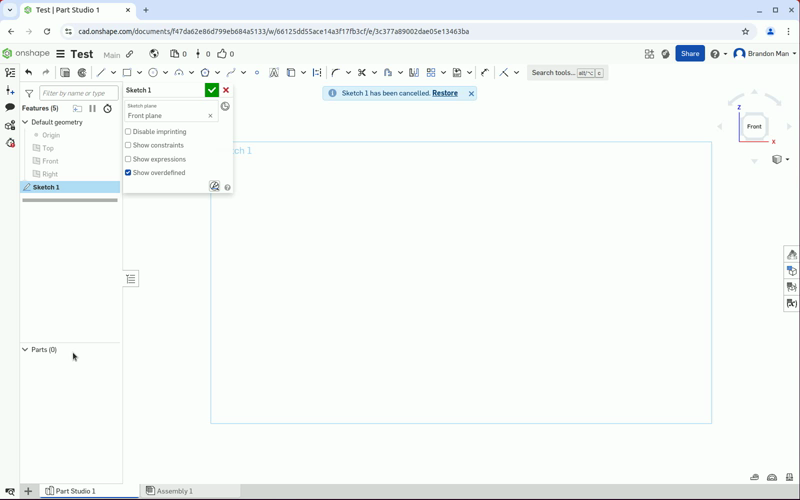
key(l)
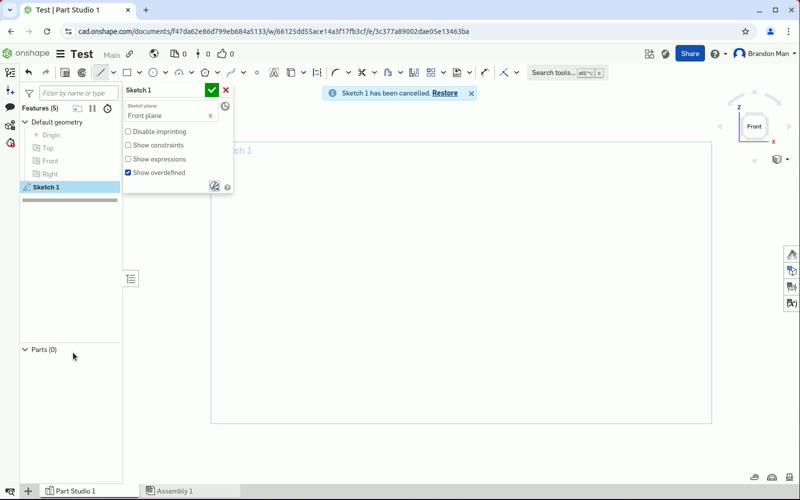
key_down(shift)
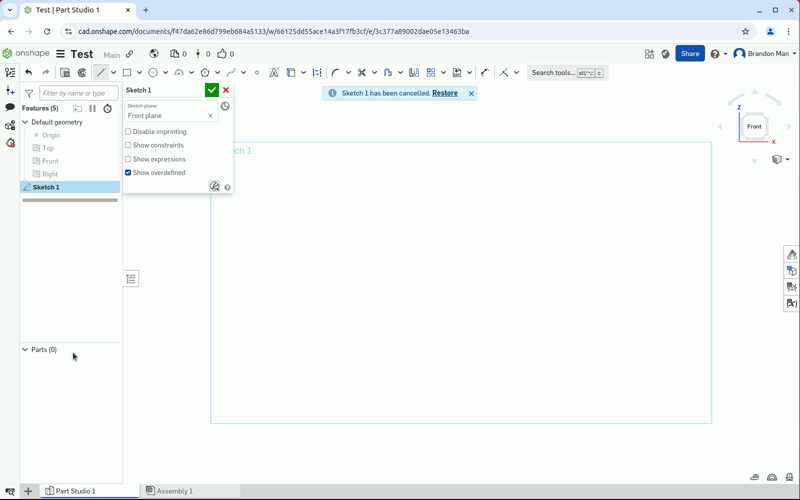
mouse_move(401, 282)
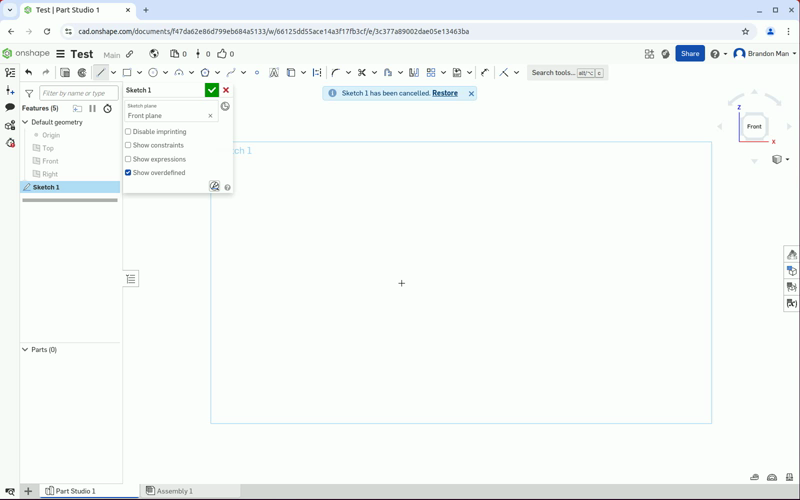
click(401, 282)
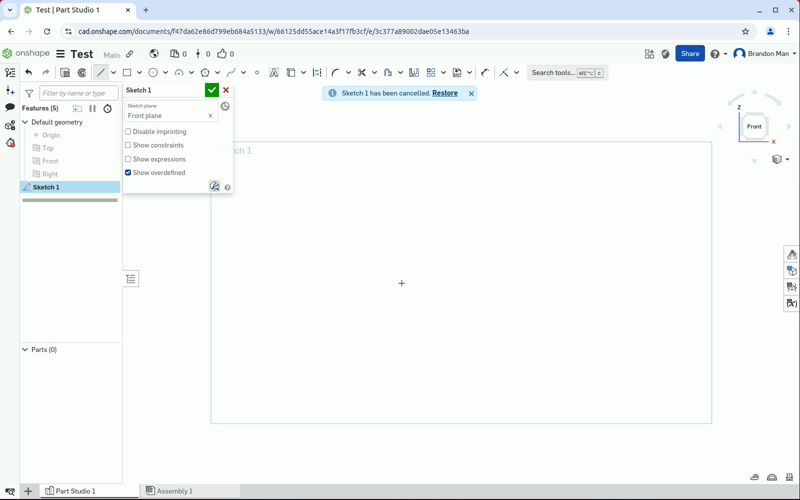
key_up(shift)
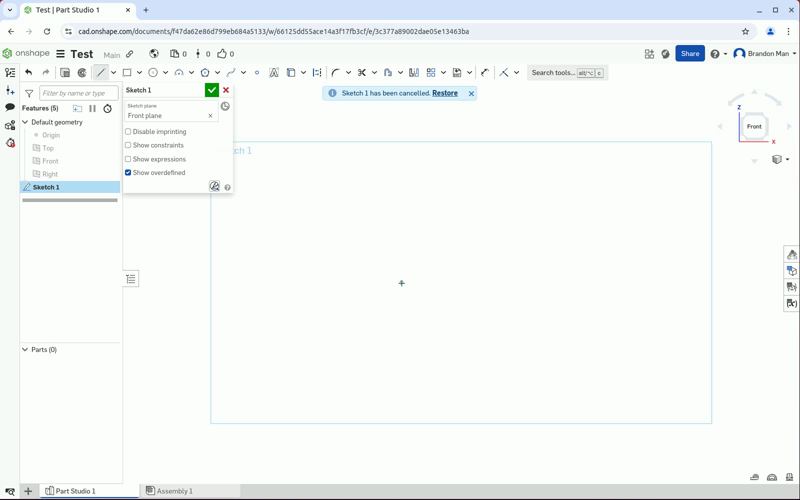
key_down(shift)
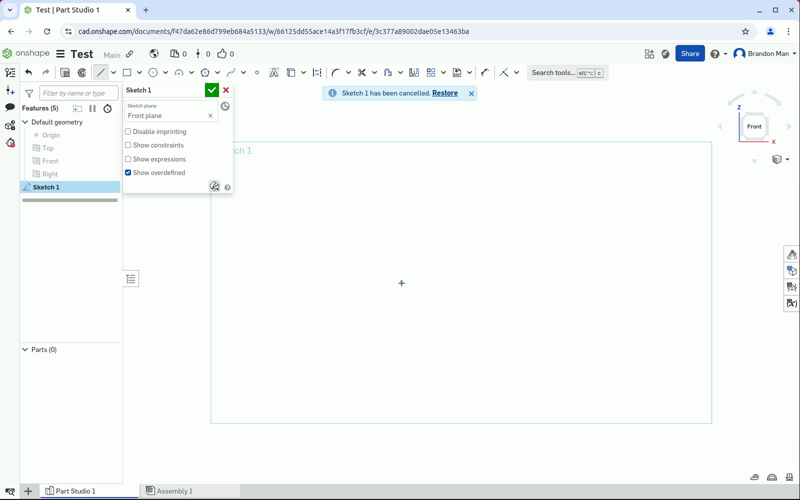
mouse_move(533, 282)
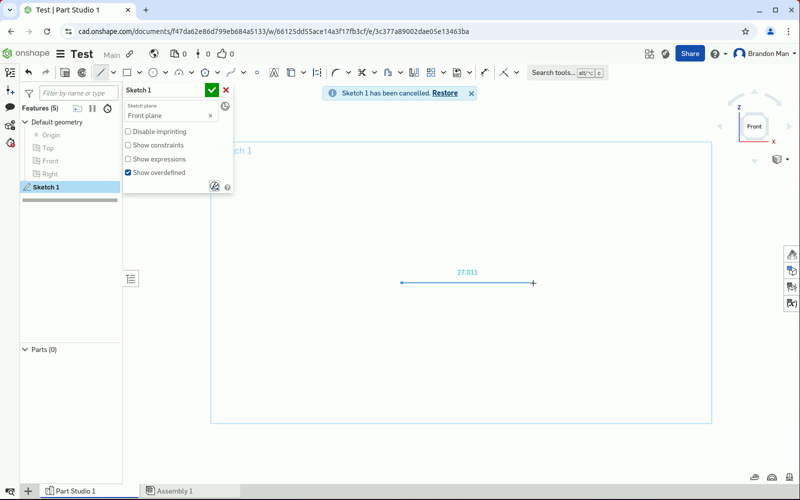
click(533, 282)
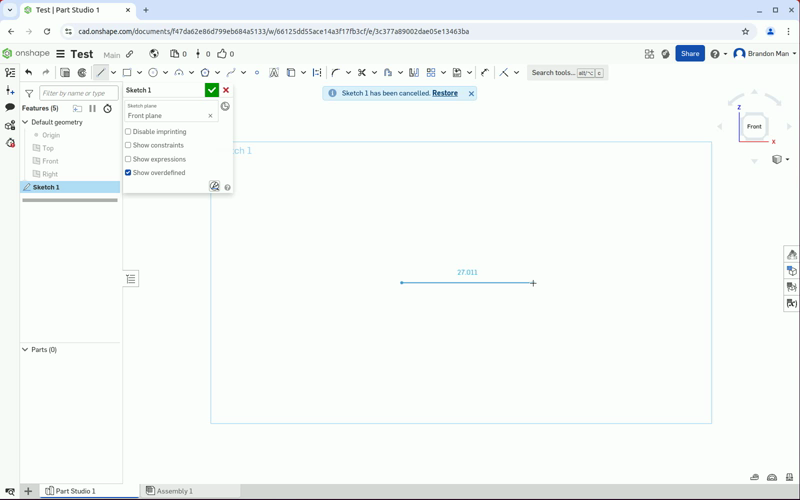
key_up(shift)
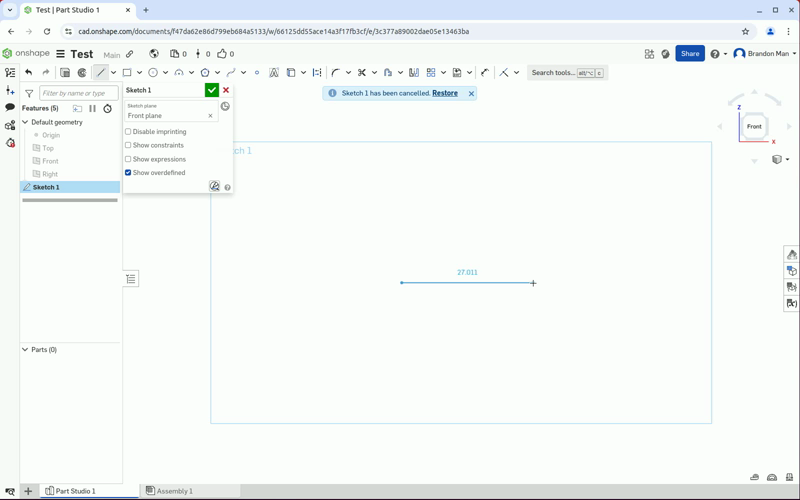
key_down(shift)
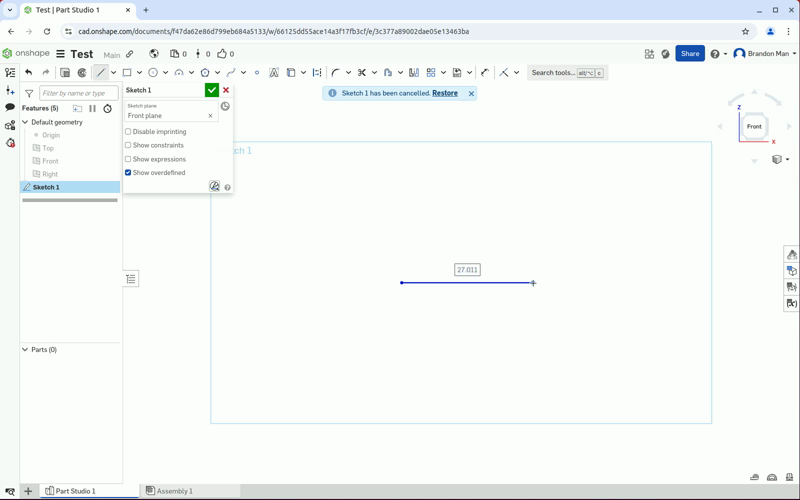
mouse_move(533, 171)
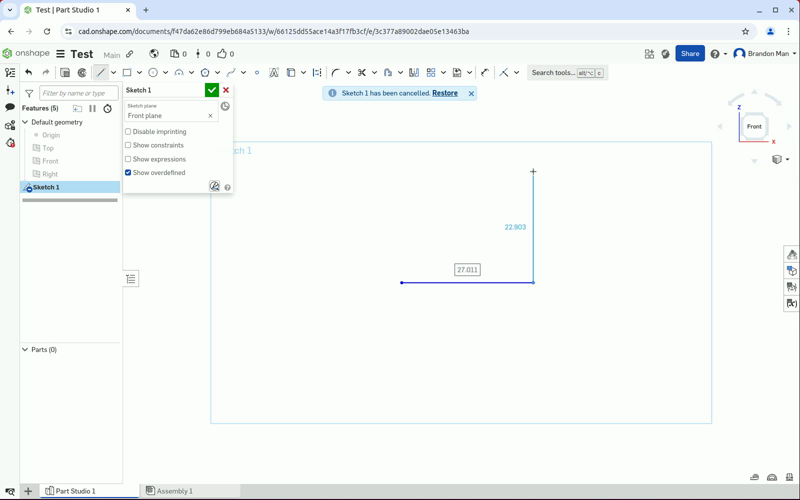
click(533, 171)
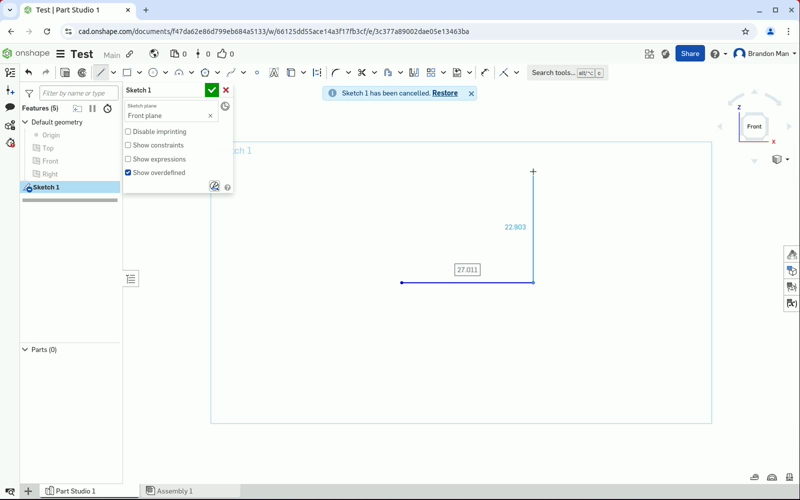
key_up(shift)
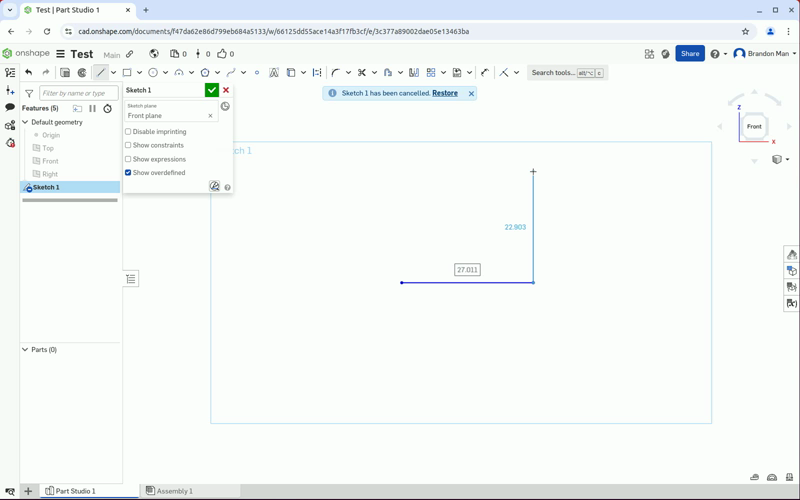
key_down(shift)
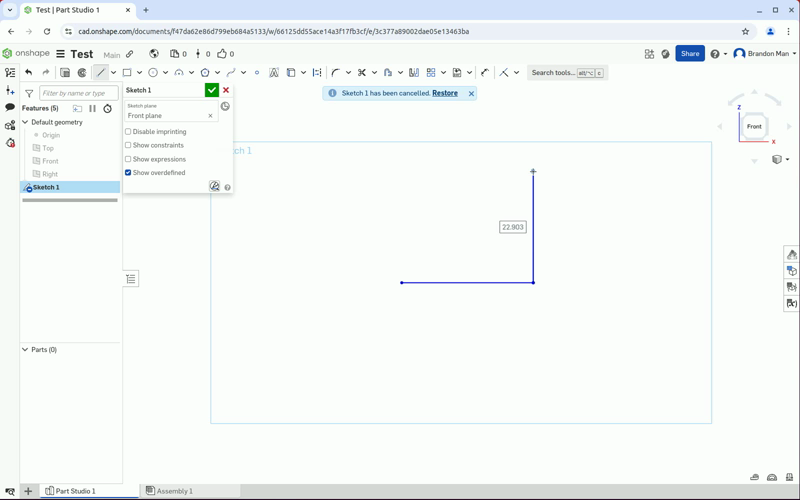
mouse_move(401, 171)
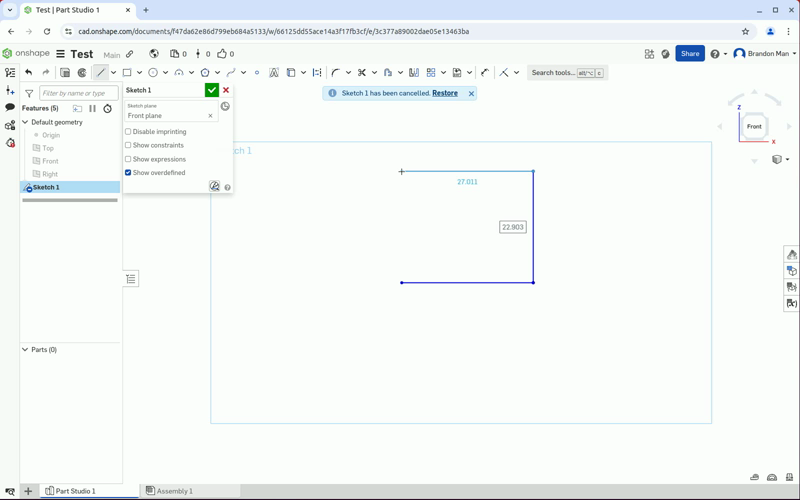
click(401, 171)
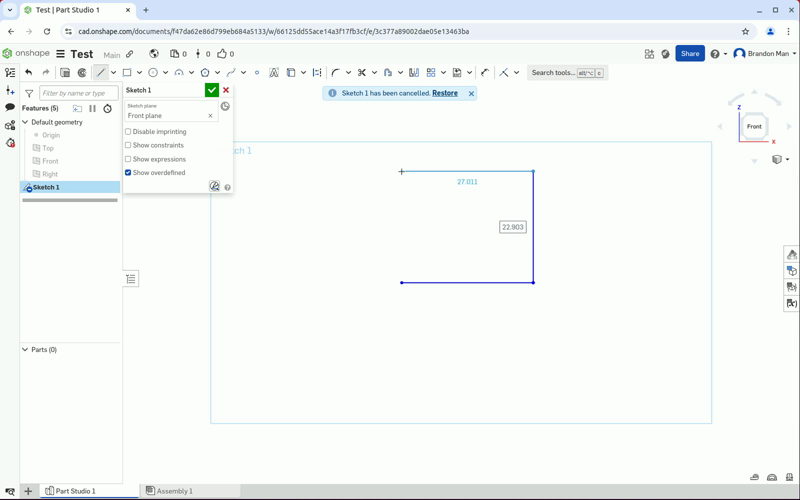
key_up(shift)
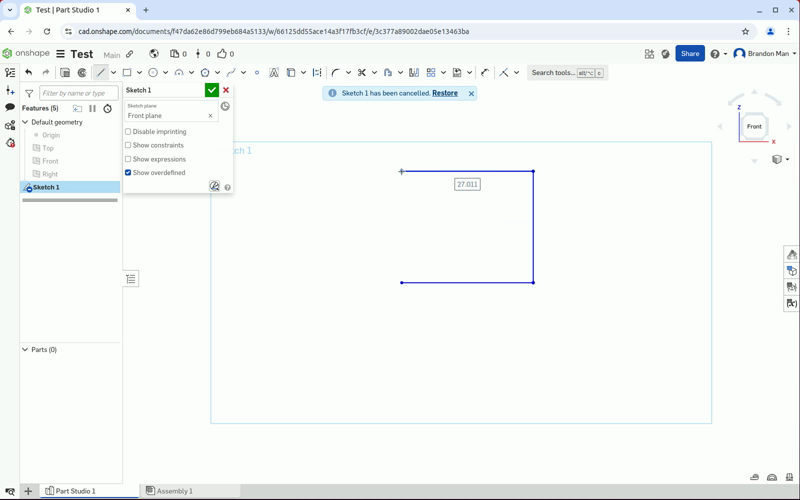
key_down(shift)
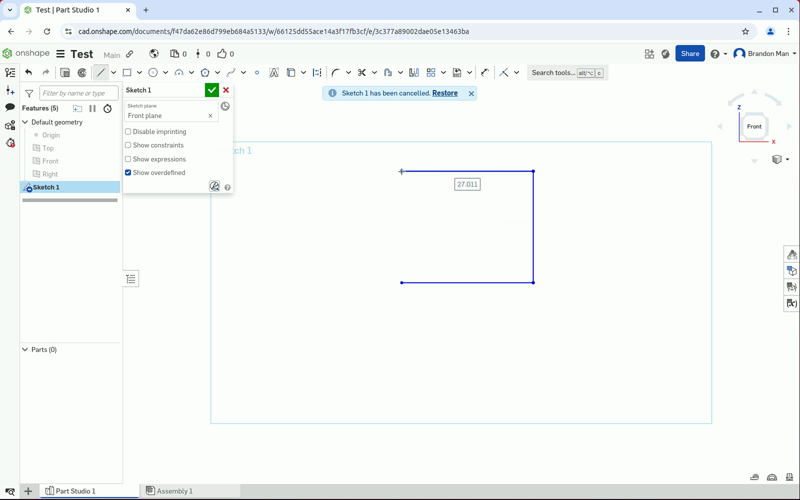
mouse_move(401, 282)
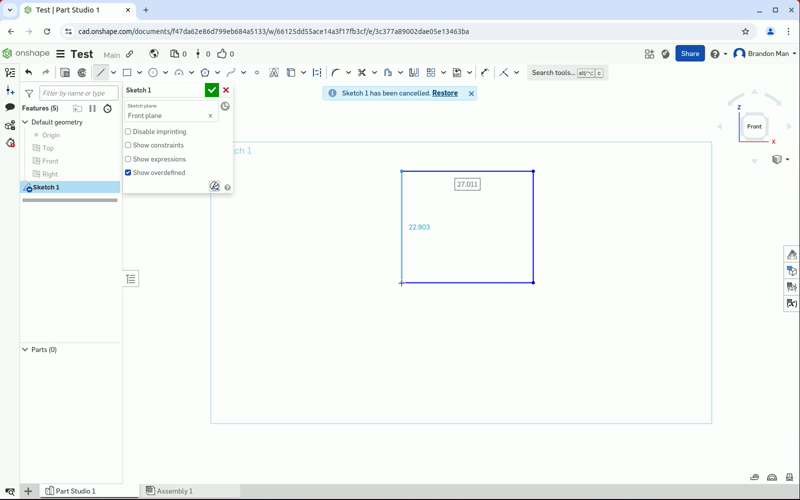
key_up(shift)
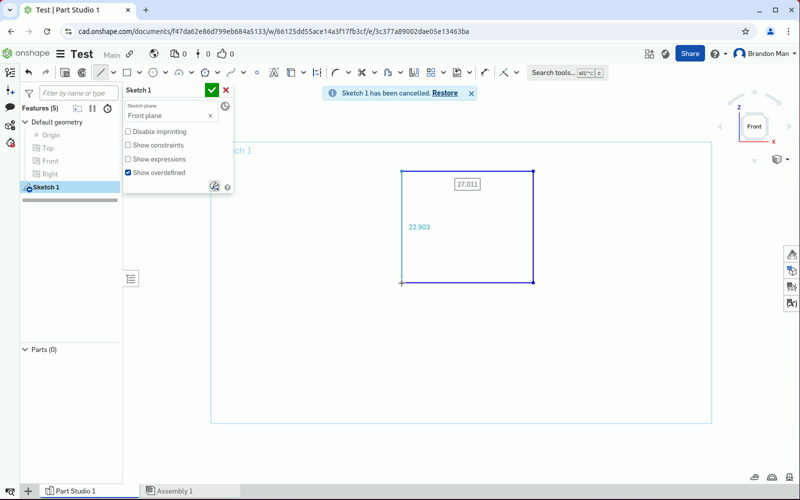
click(401, 282)
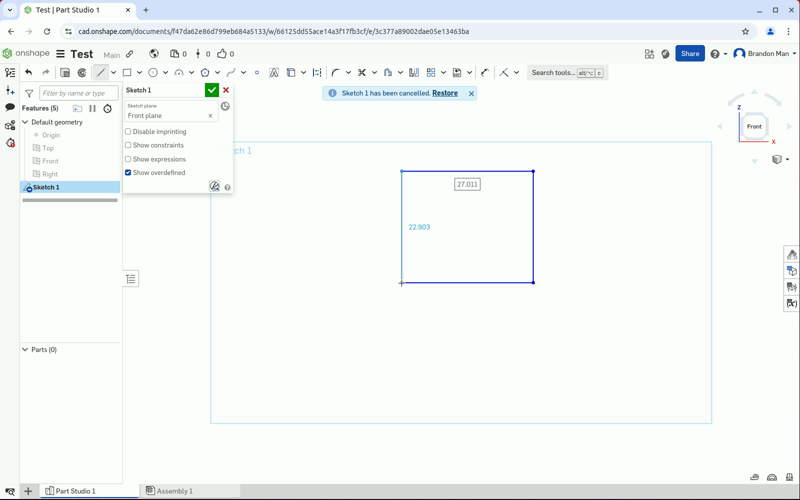
key(esc)
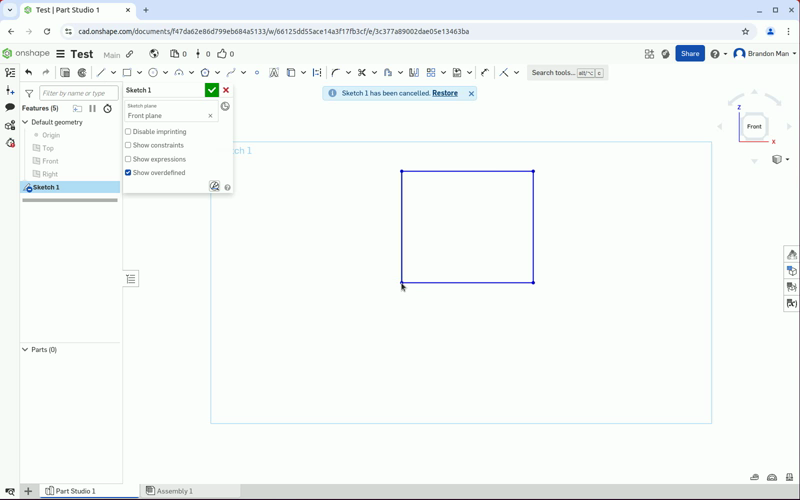
mouse_move(495, 213)
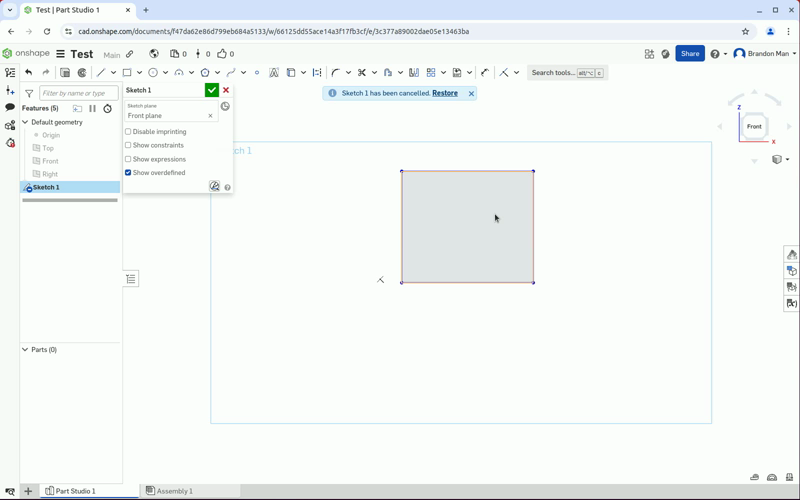
click(495, 213)
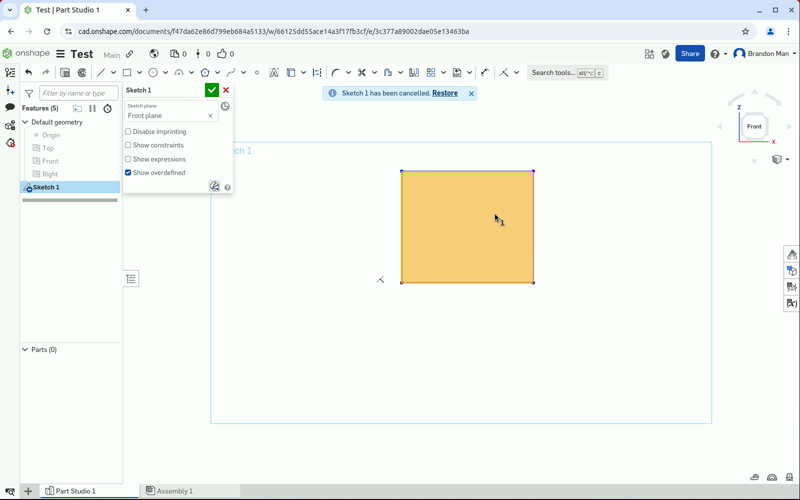
mouse_move(73, 352)
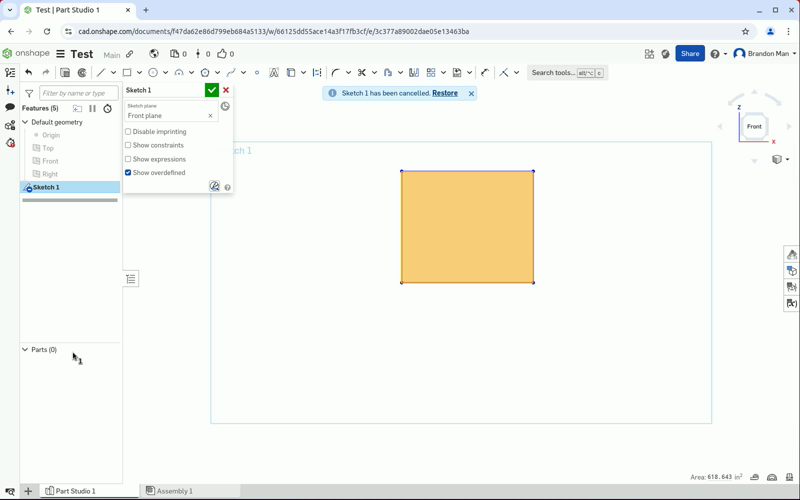
key(shift+y)
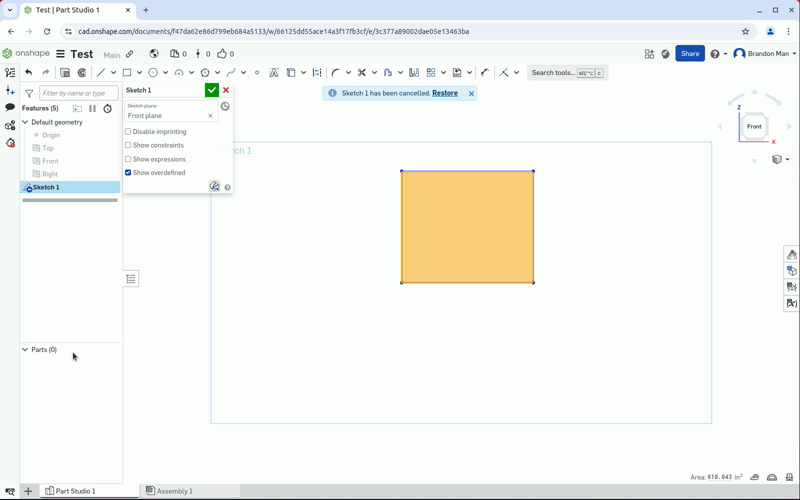
key(shift+e)
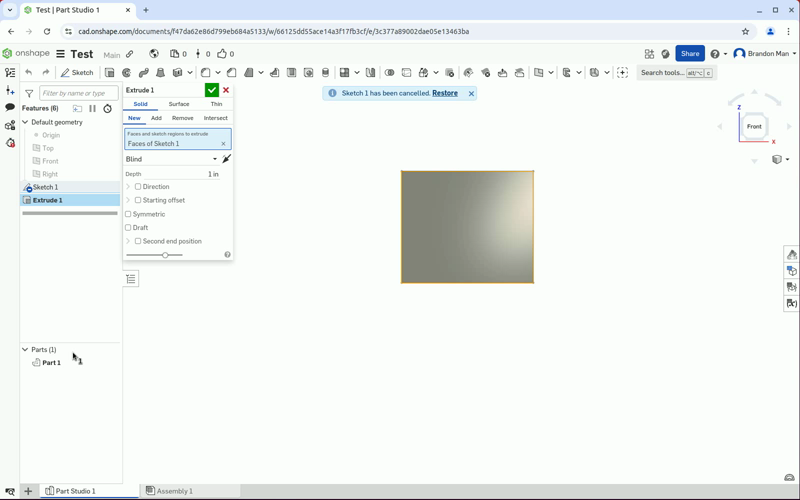
mouse_move(143, 106)
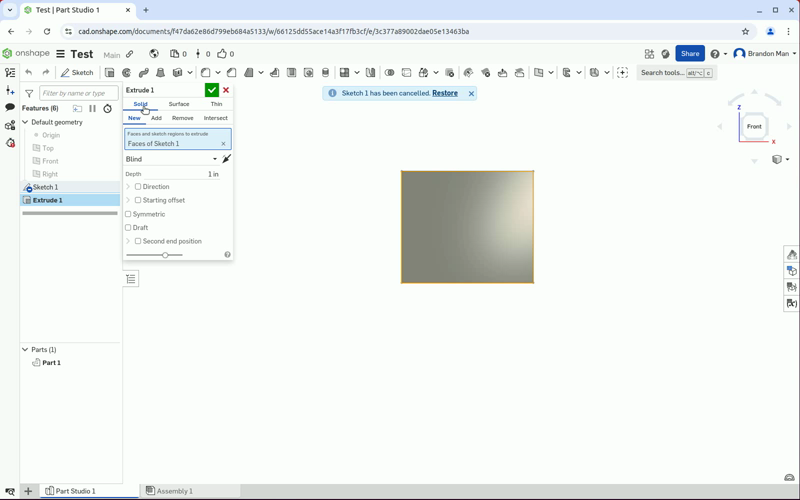
click(143, 106)
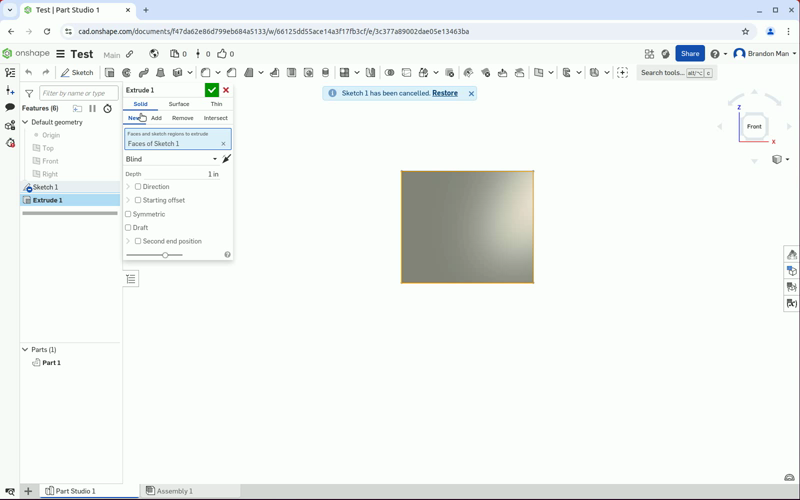
mouse_move(137, 120)
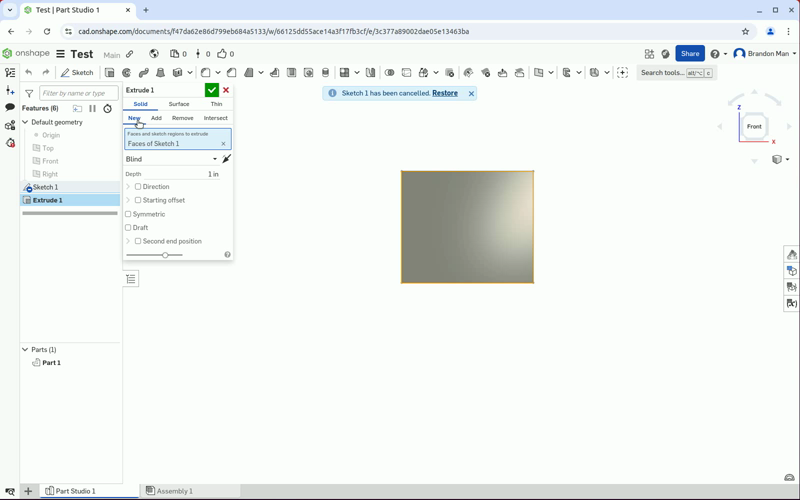
click(137, 120)
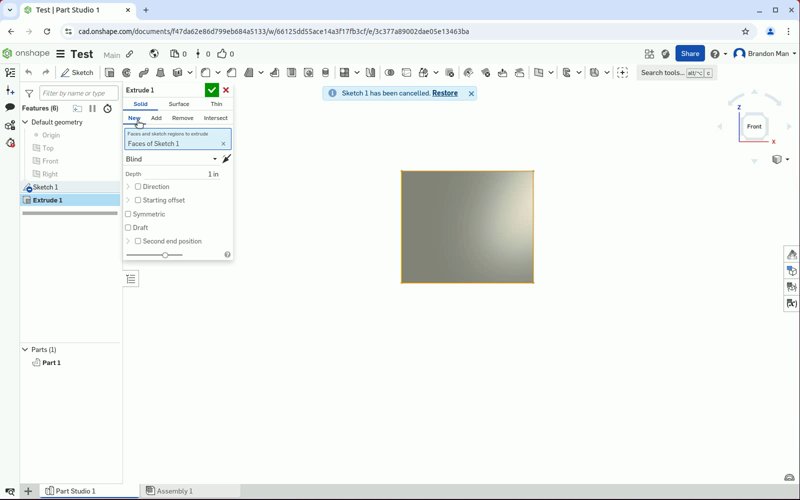
key(tab, 4)
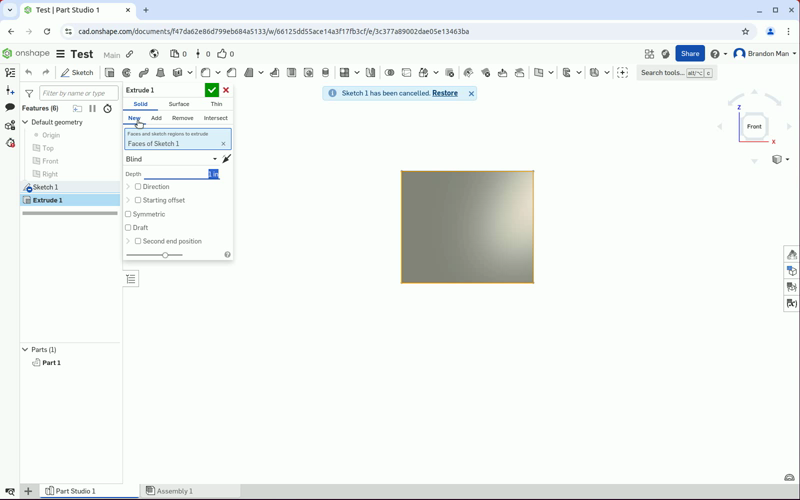
text(3.129)
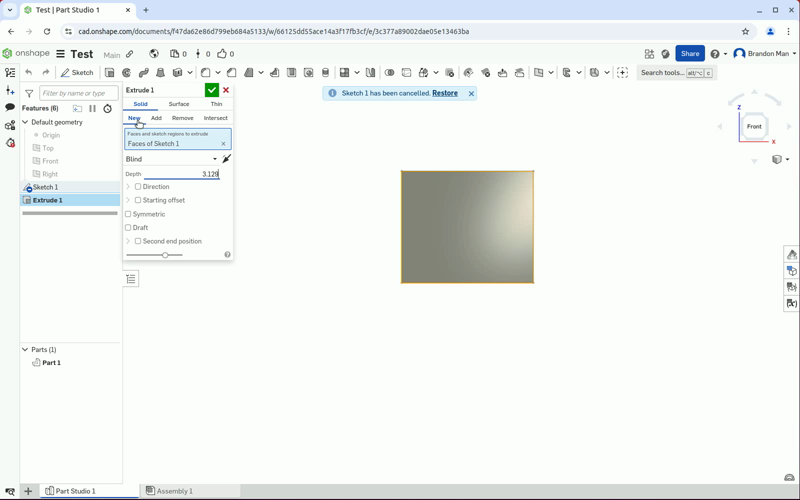
key(enter)
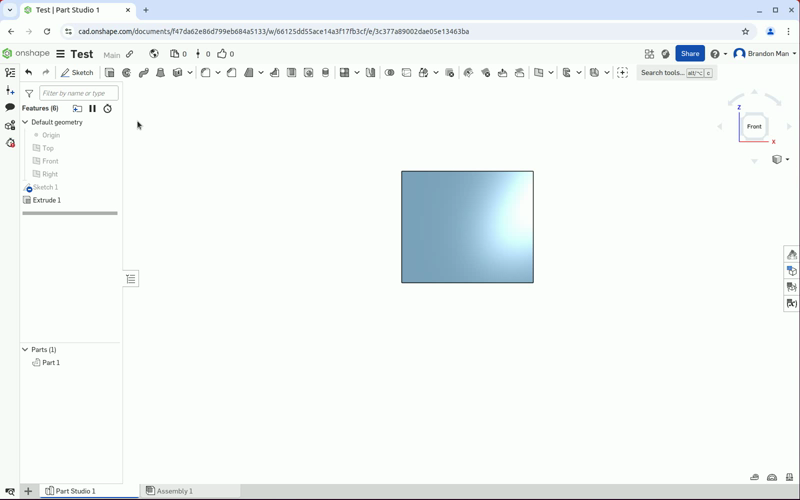
key(shift+h)
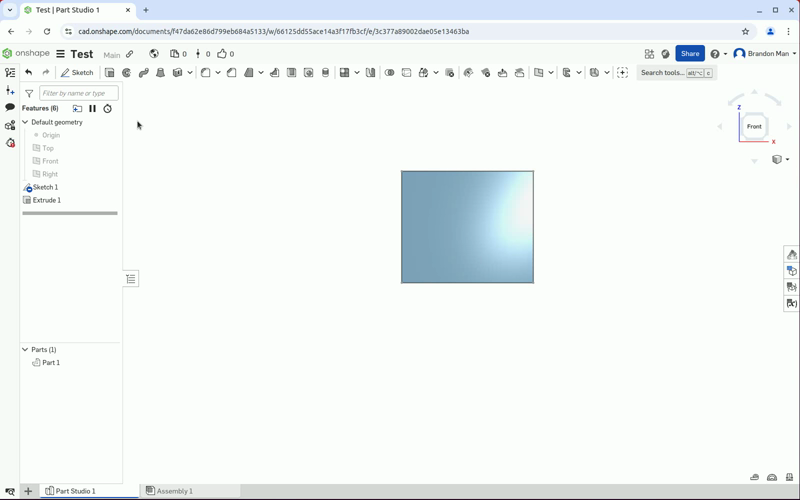
key(shift+h)
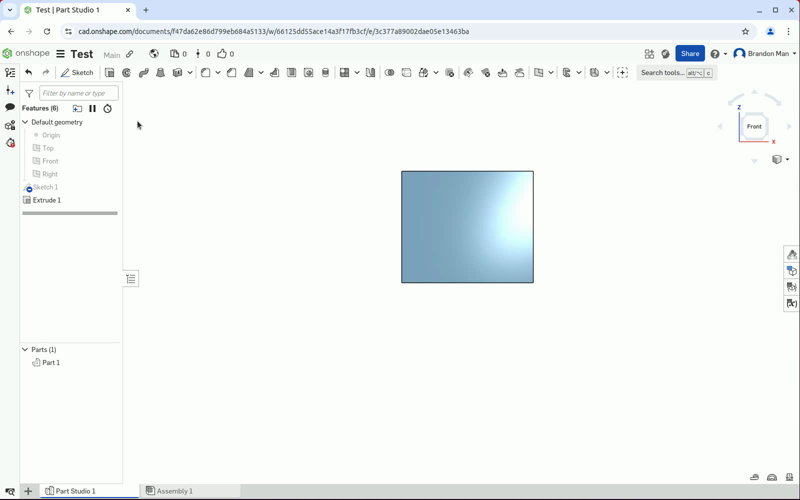
mouse_move(73, 189)
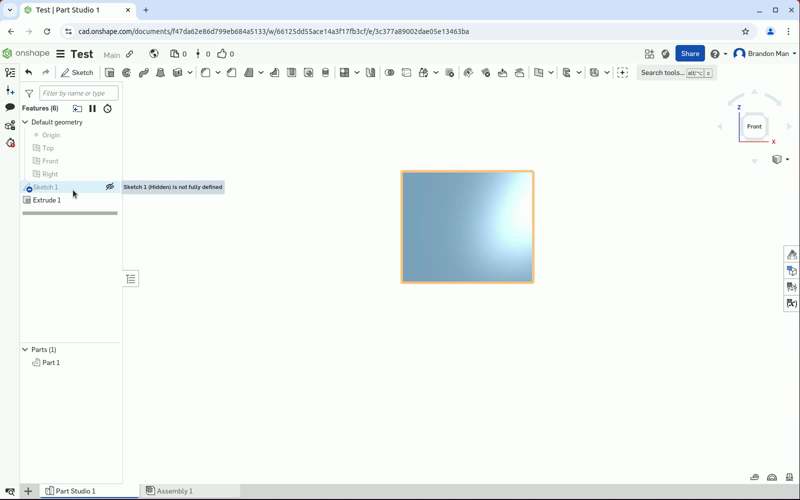
click(73, 189)
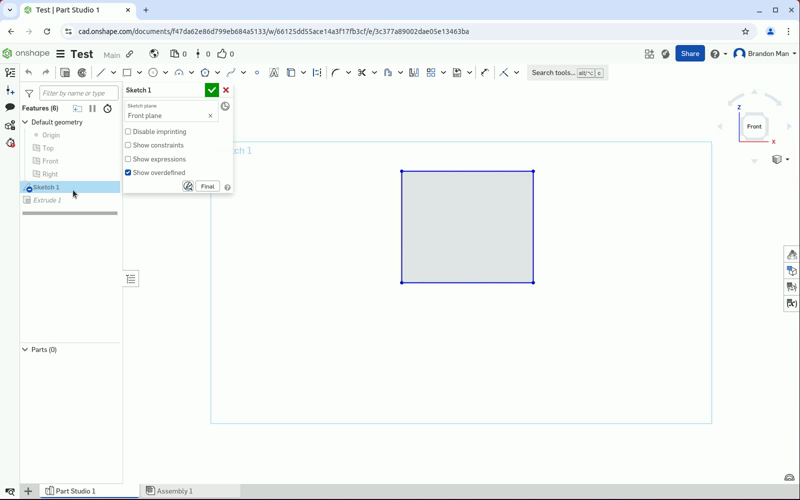
mouse_move(229, 92)
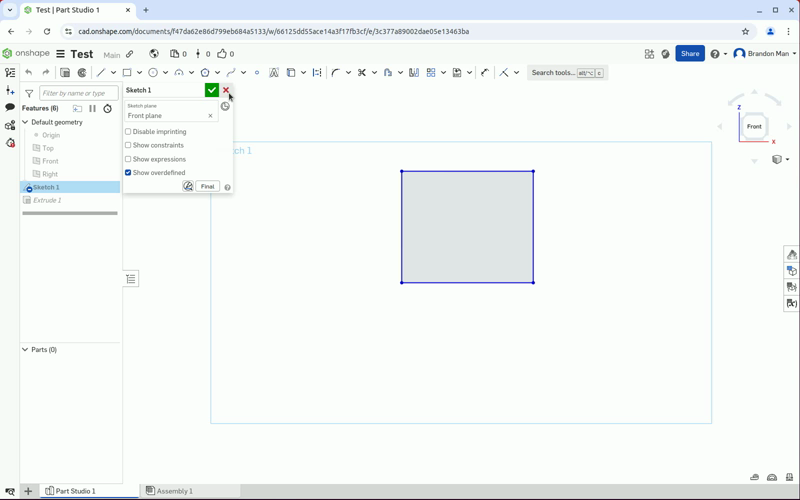
click(229, 92)
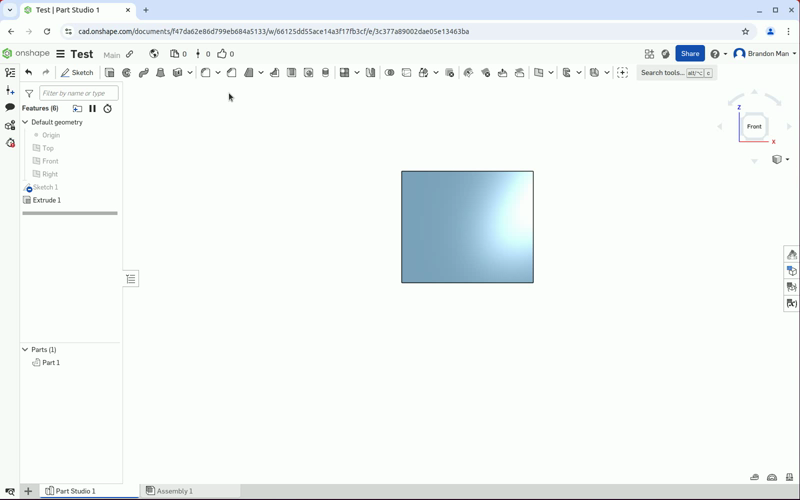
mouse_move(541, 75)
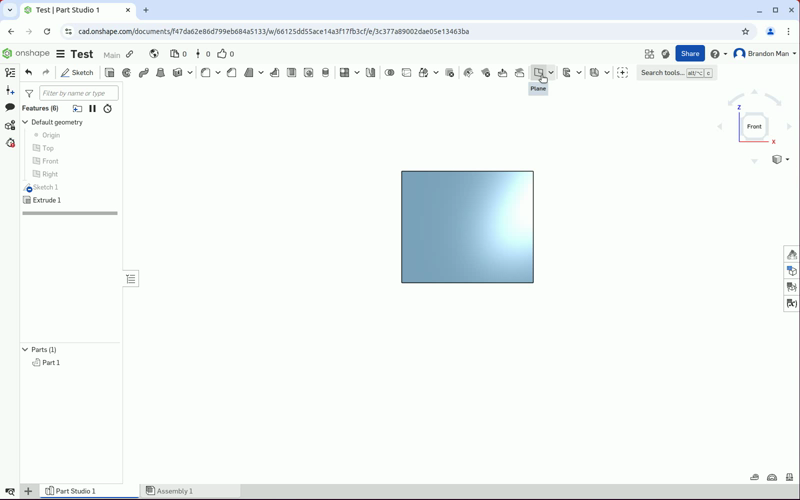
click(541, 75)
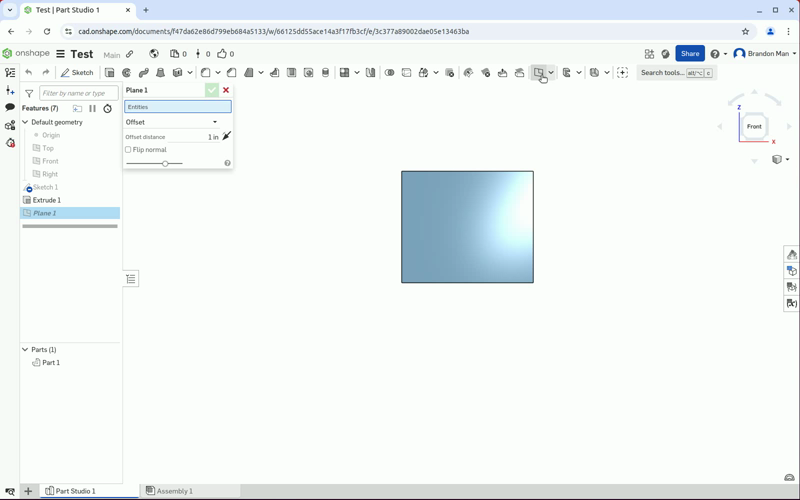
mouse_move(73, 163)
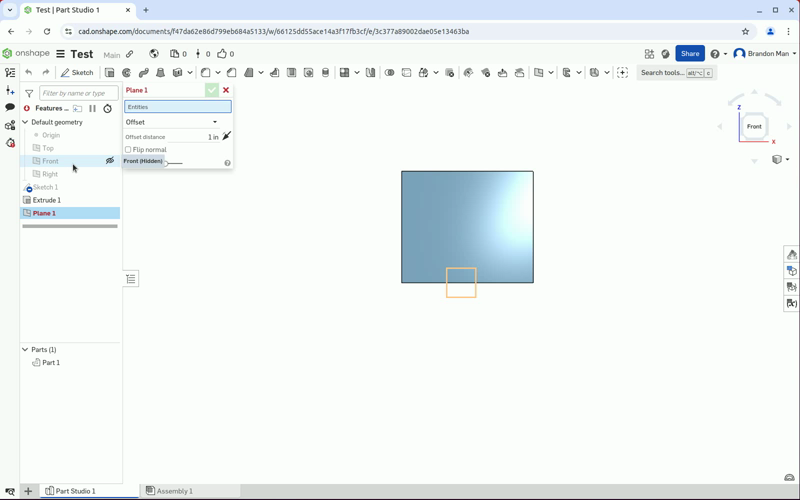
click(73, 163)
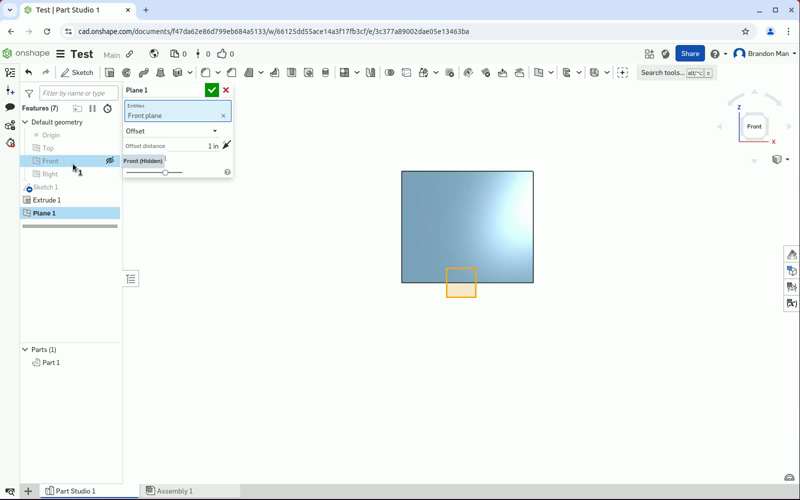
key(tab, 2)
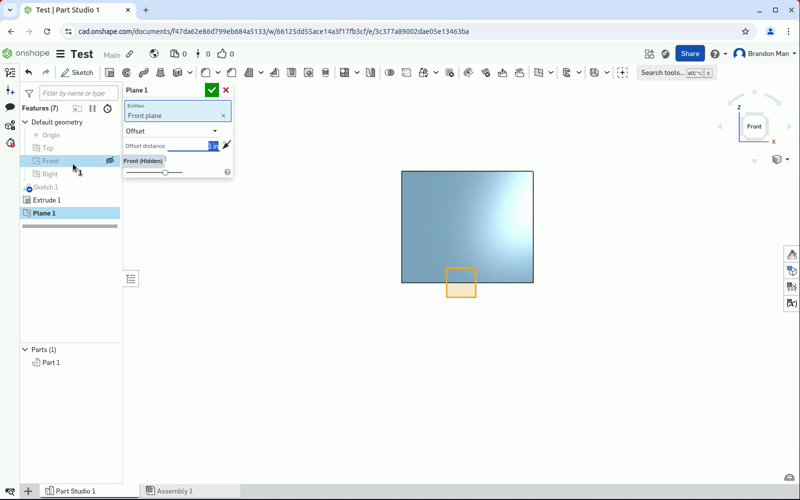
text(3.143)
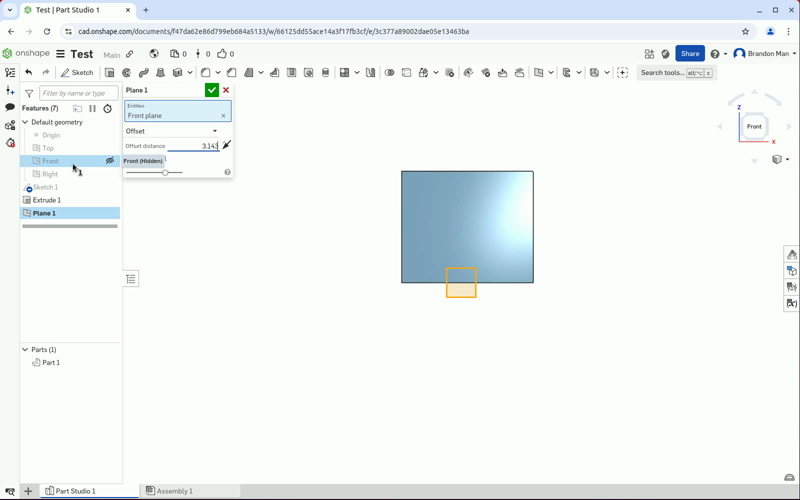
key(enter, 2)
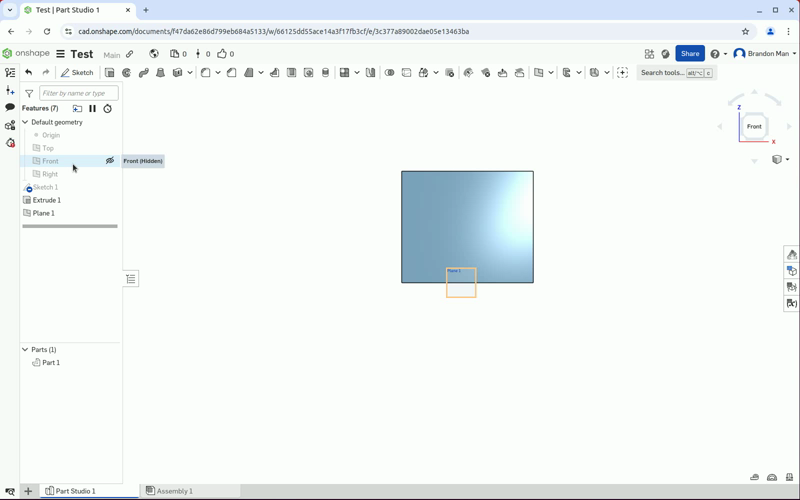
key(shift+s)
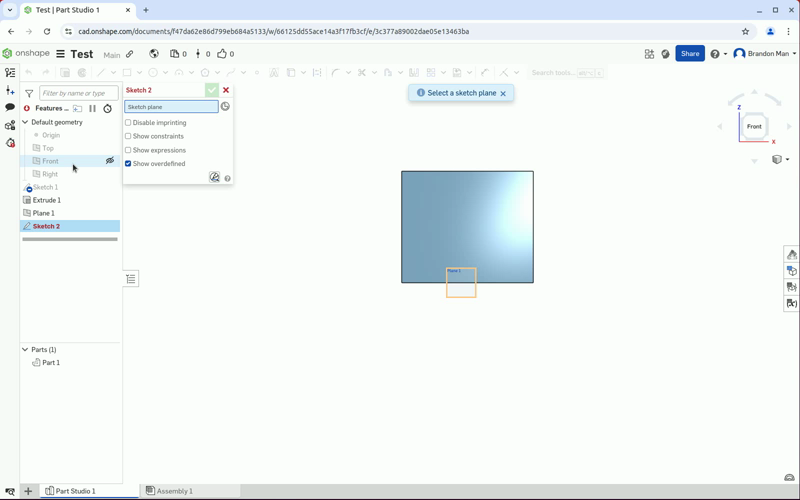
mouse_move(73, 215)
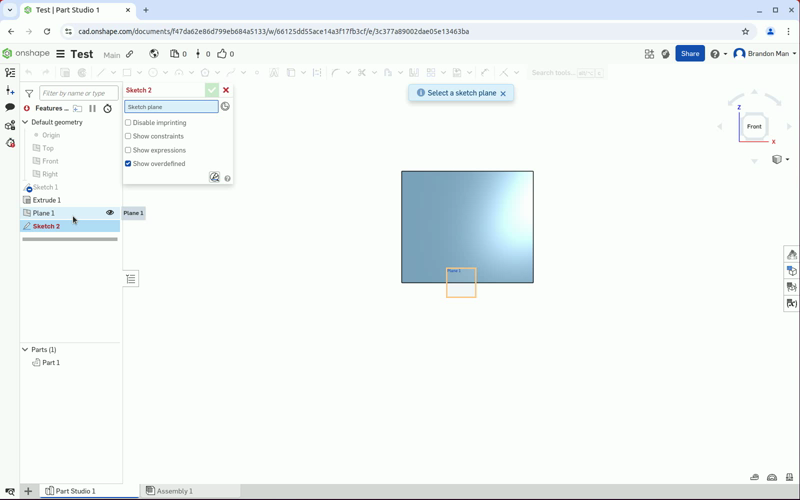
click(73, 215)
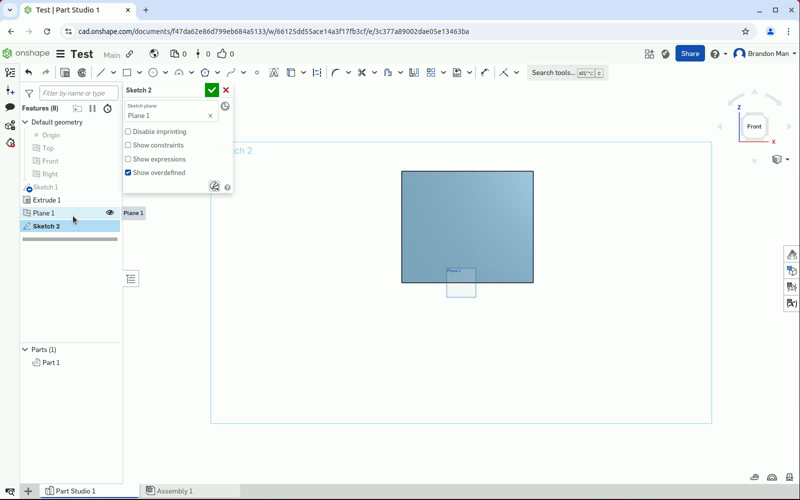
mouse_move(73, 352)
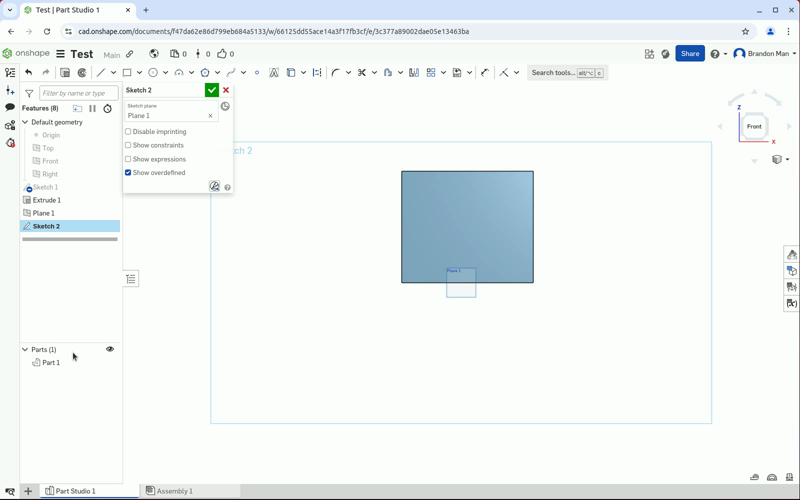
key(y)
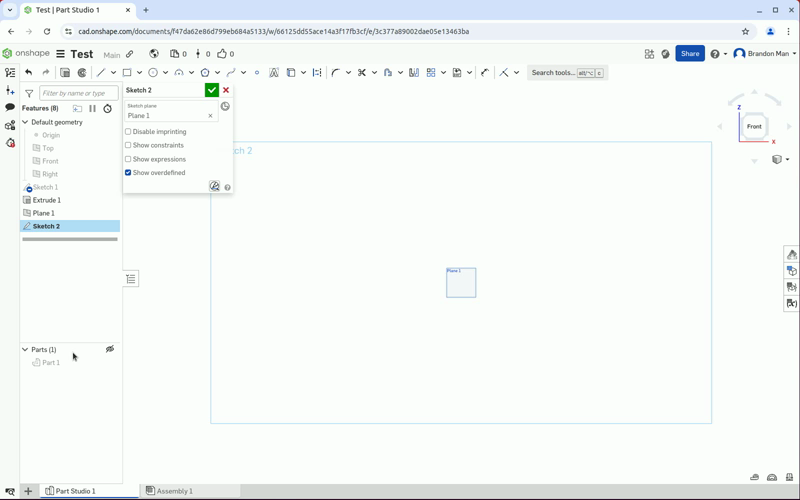
key(l)
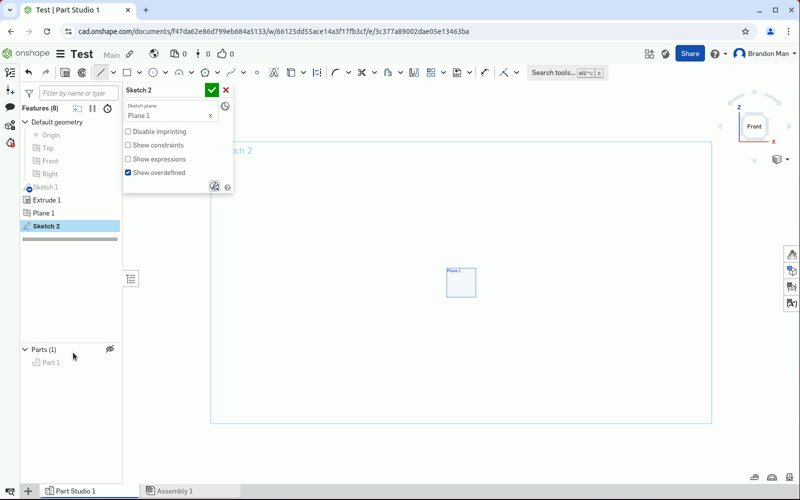
key_down(shift)
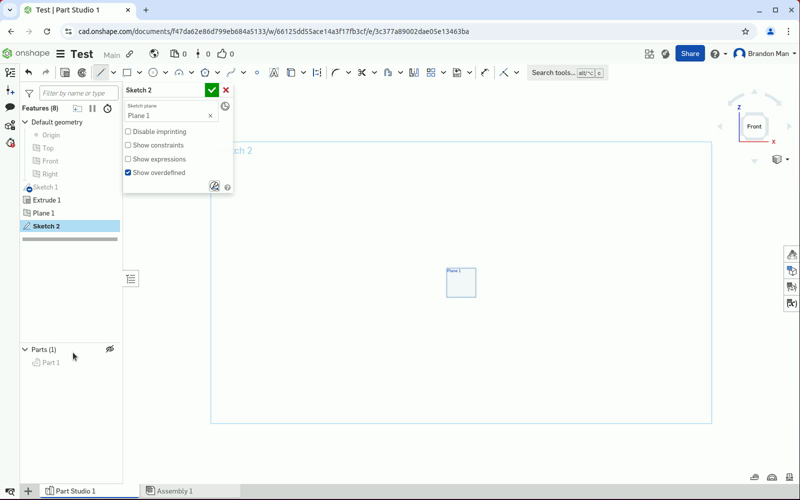
mouse_move(410, 274)
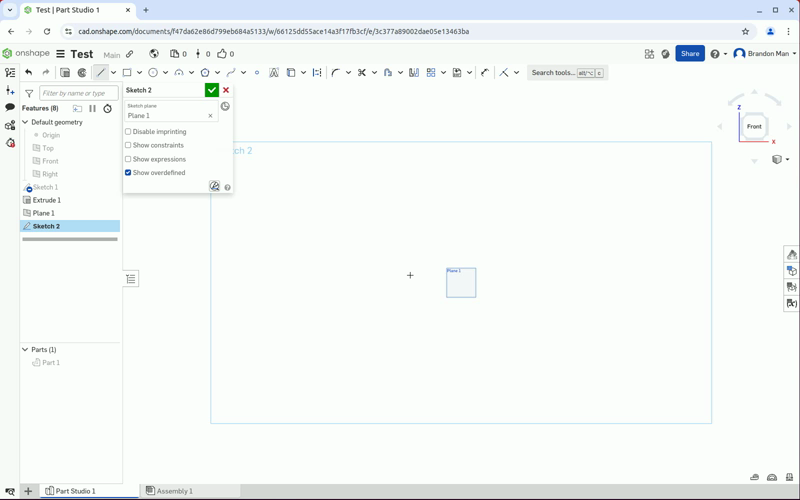
click(410, 274)
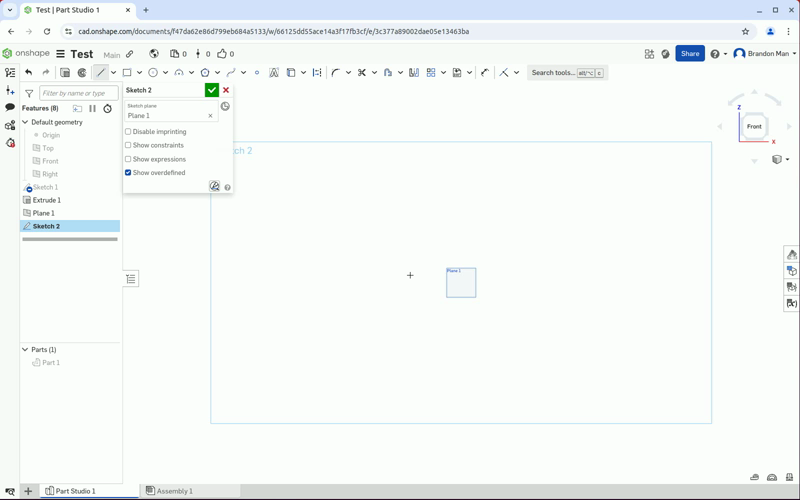
key_up(shift)
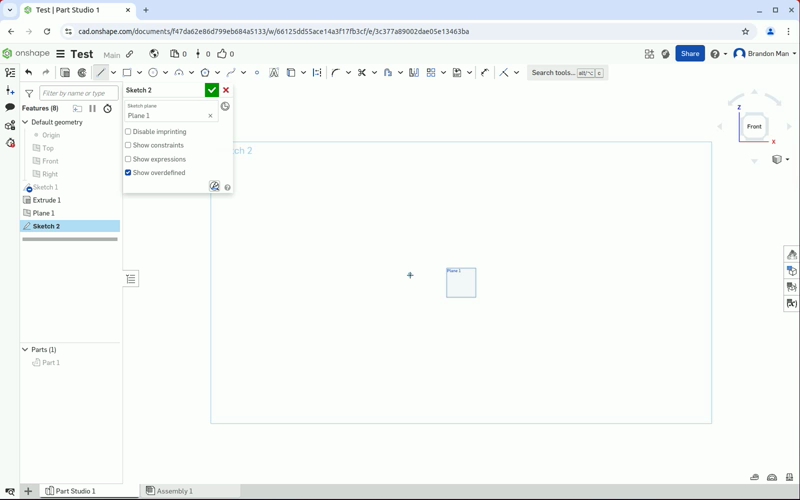
key_down(shift)
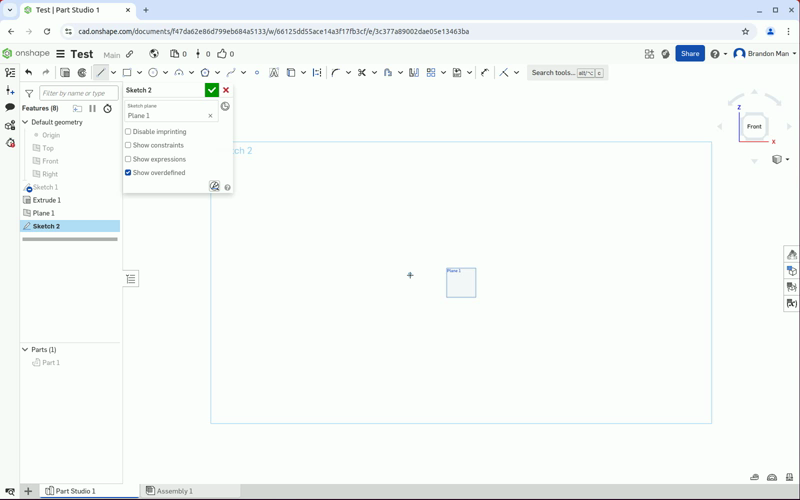
mouse_move(440, 274)
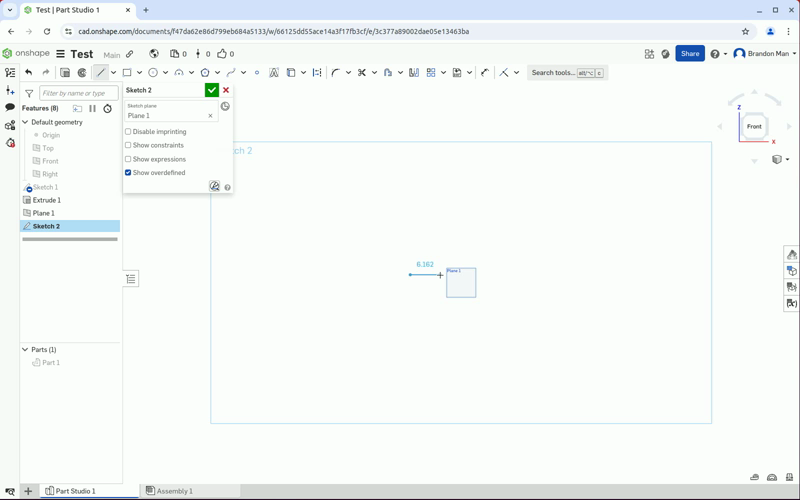
mouse_move(425, 274)
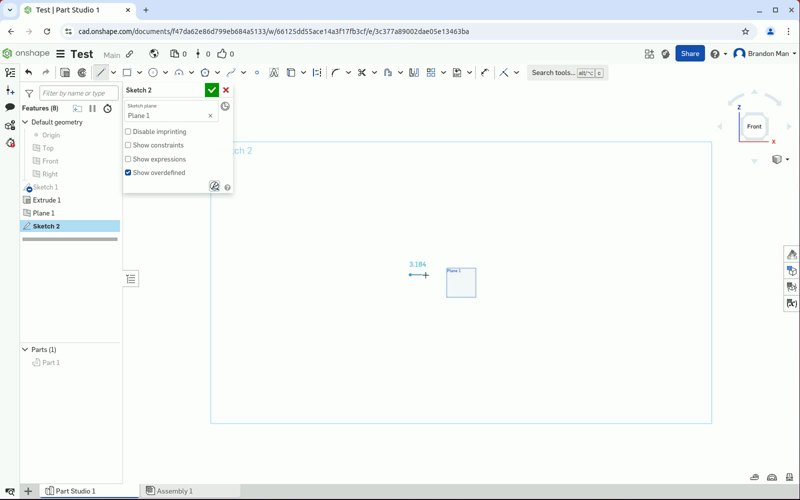
click(425, 274)
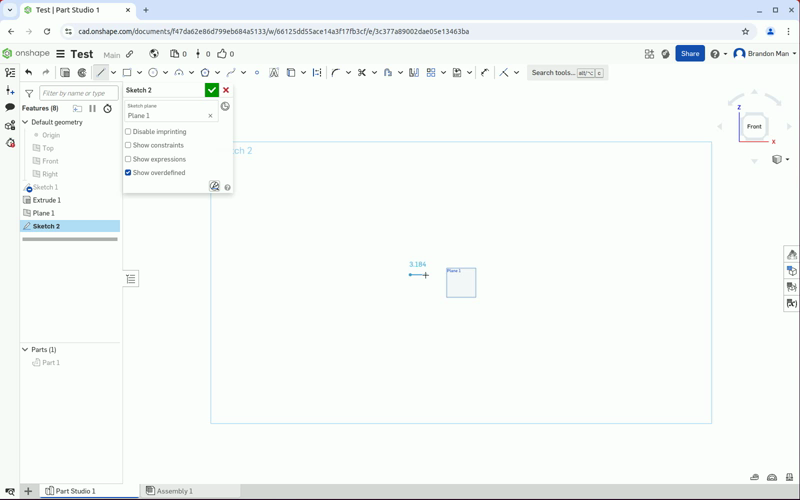
key_up(shift)
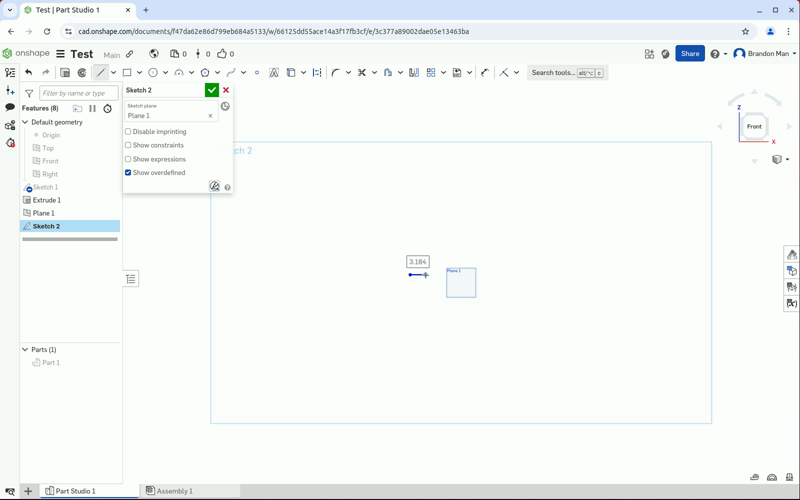
key_down(shift)
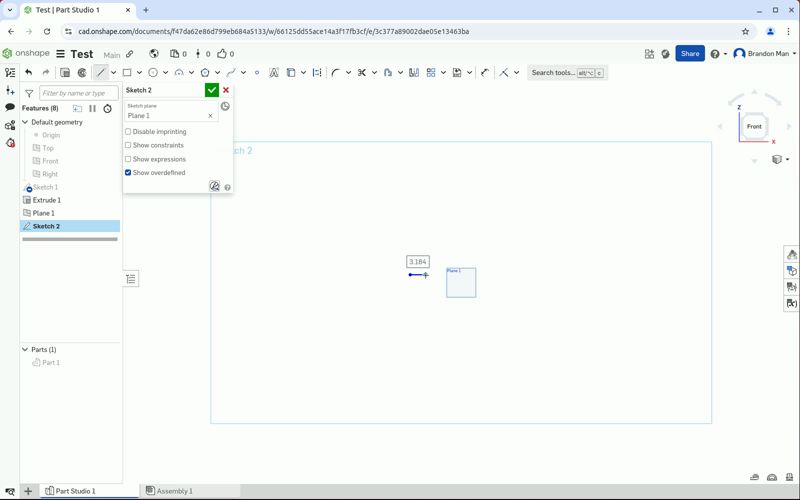
mouse_move(425, 177)
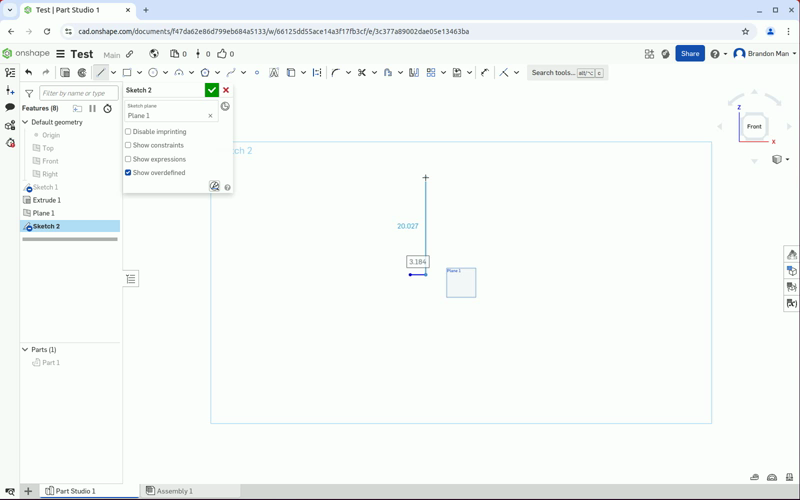
click(425, 177)
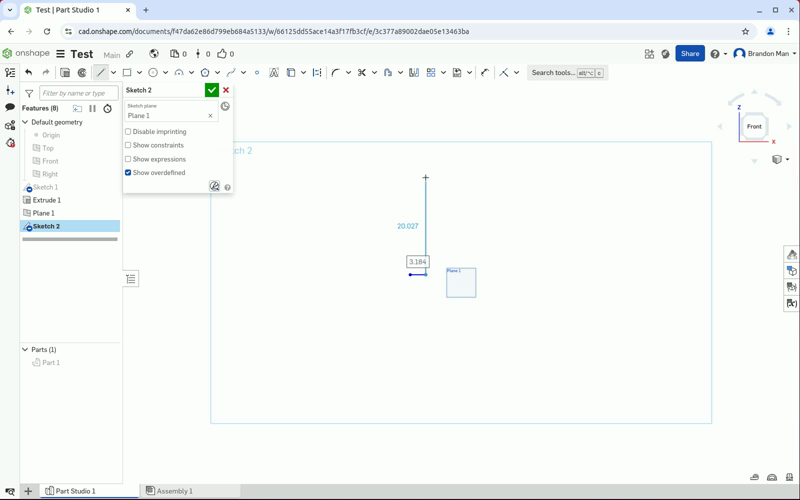
key_up(shift)
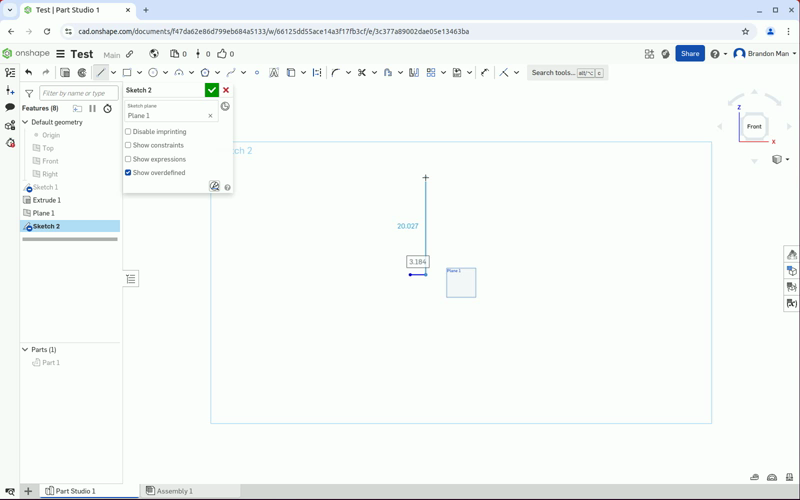
key_down(shift)
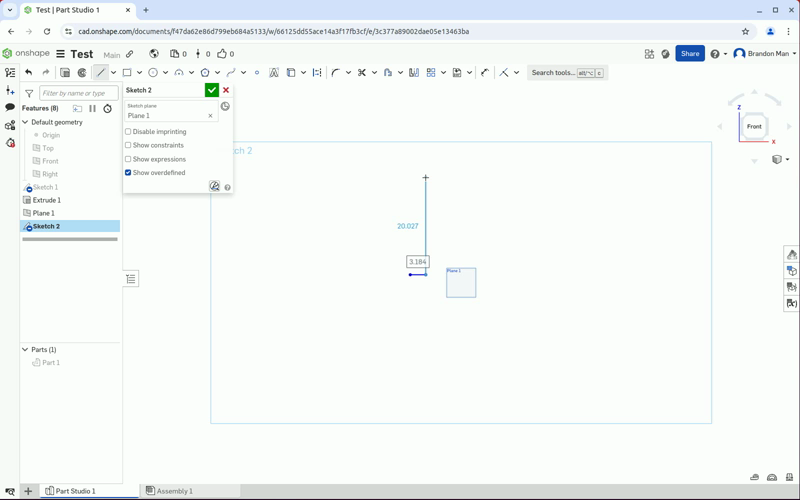
mouse_move(455, 177)
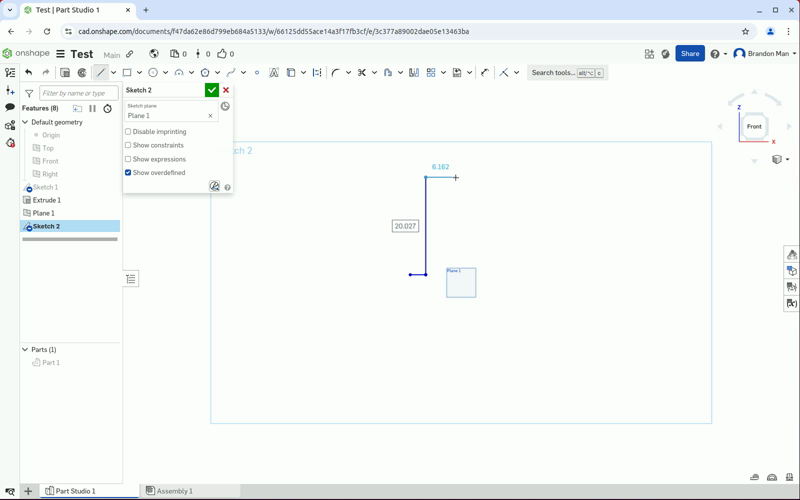
mouse_move(410, 177)
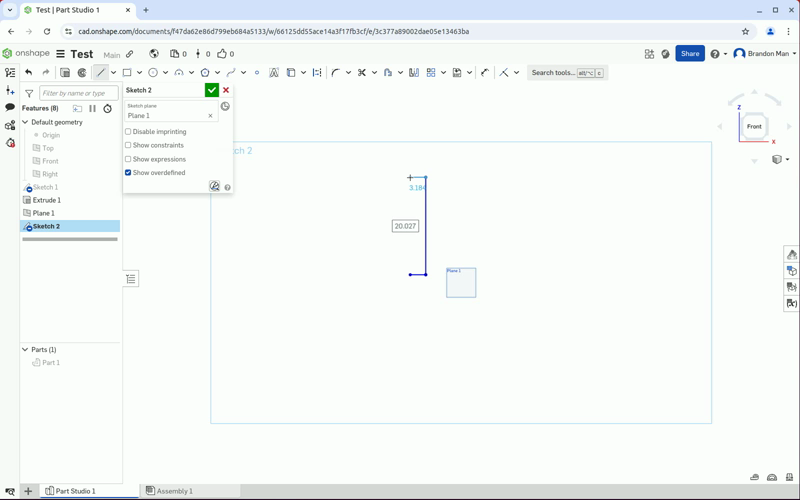
click(410, 177)
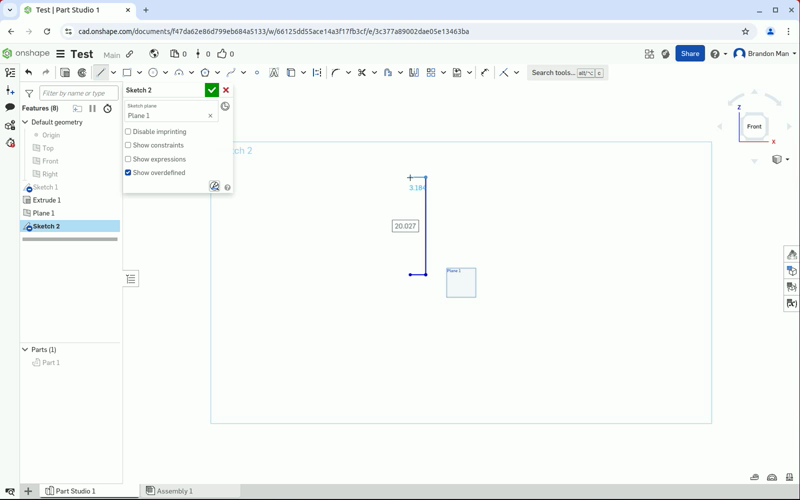
key_up(shift)
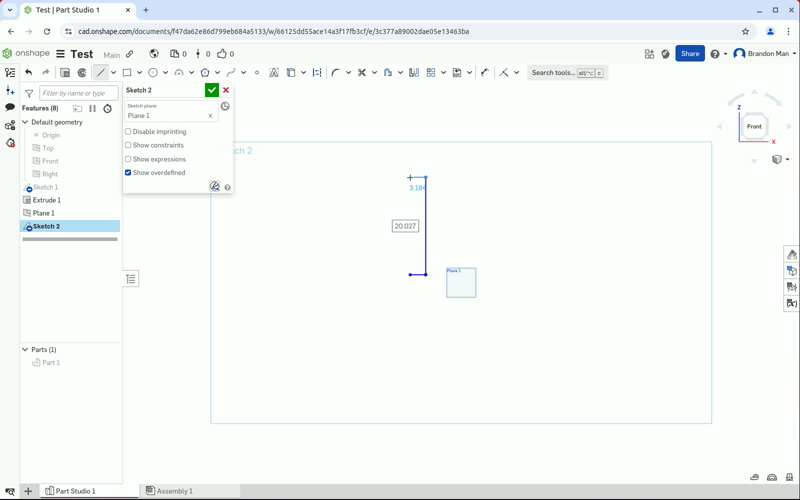
key_down(shift)
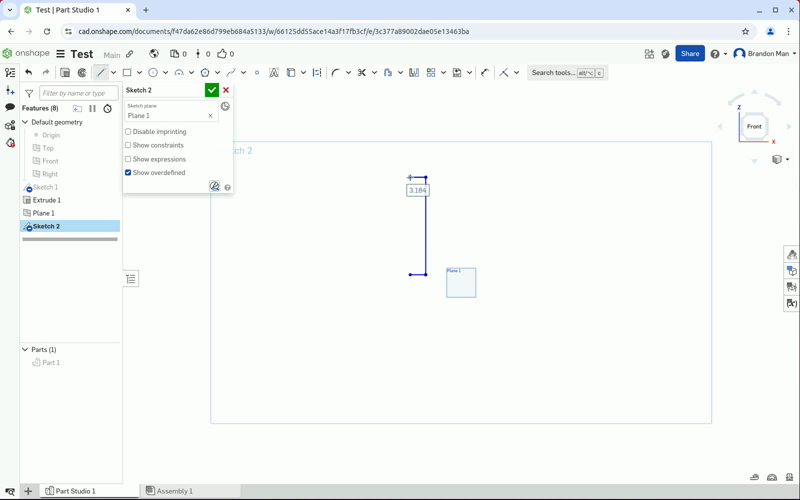
mouse_move(410, 274)
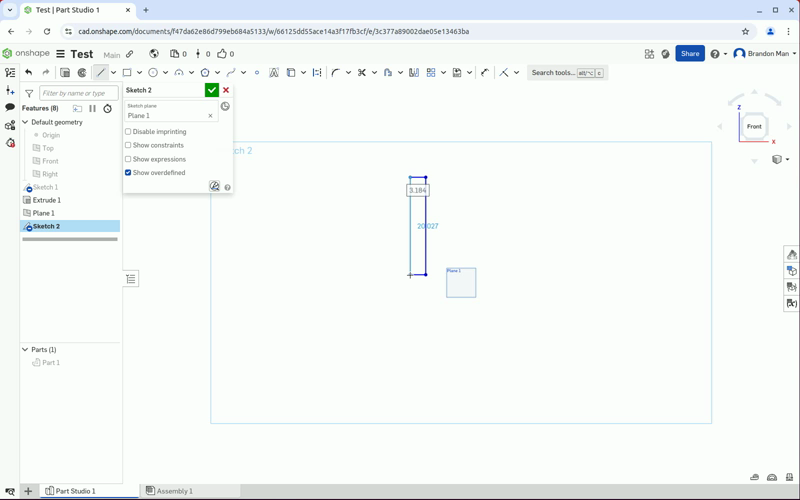
key_up(shift)
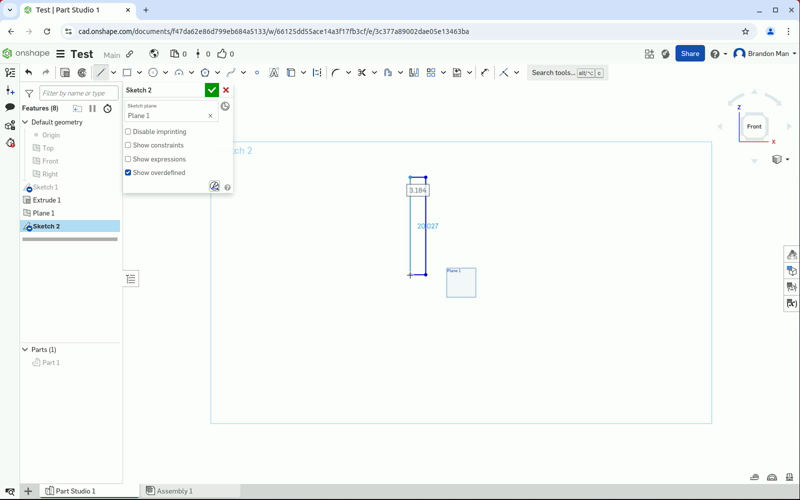
click(410, 274)
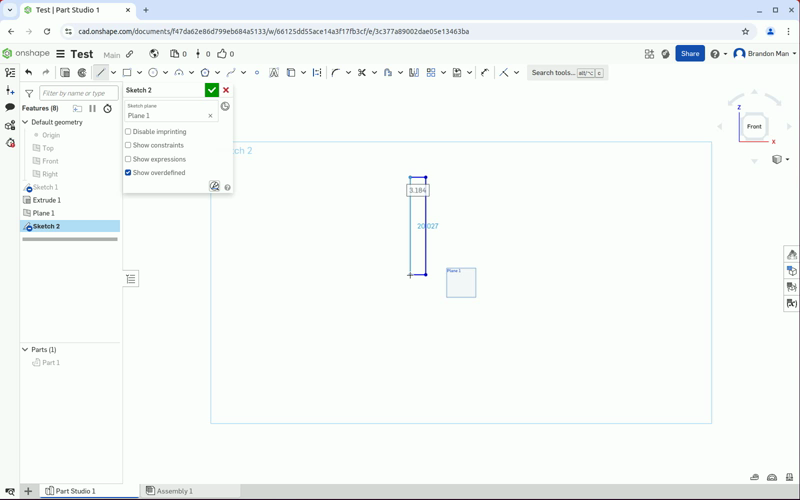
key(esc)
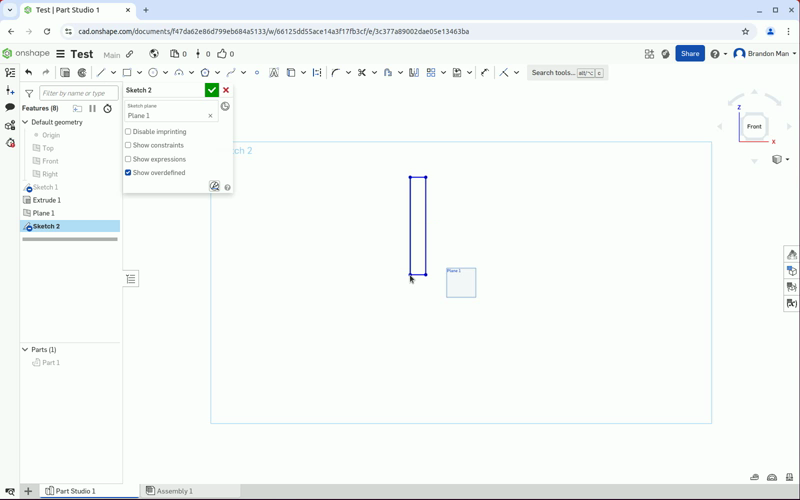
mouse_move(417, 269)
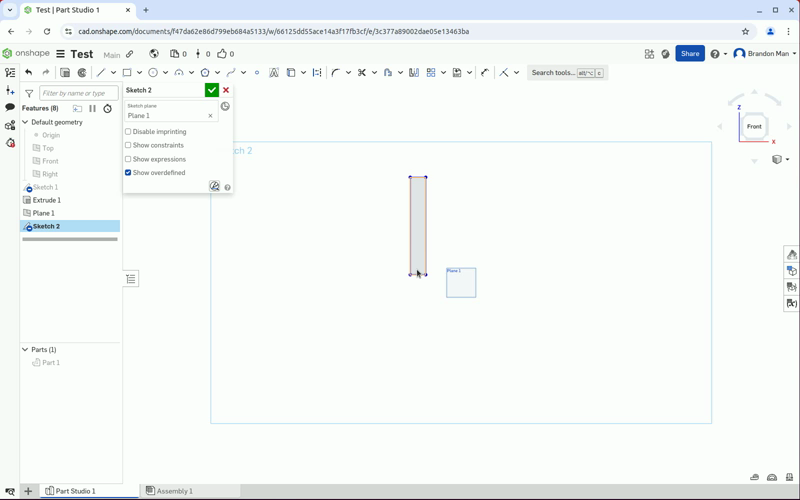
scroll(6)
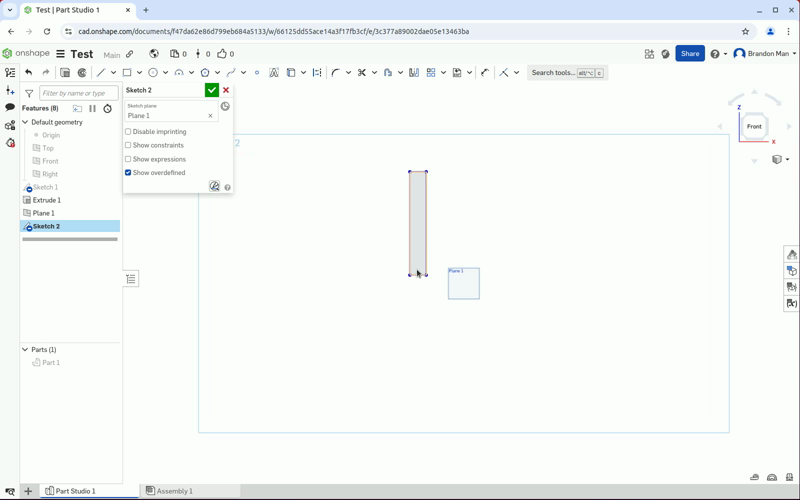
scroll(6)
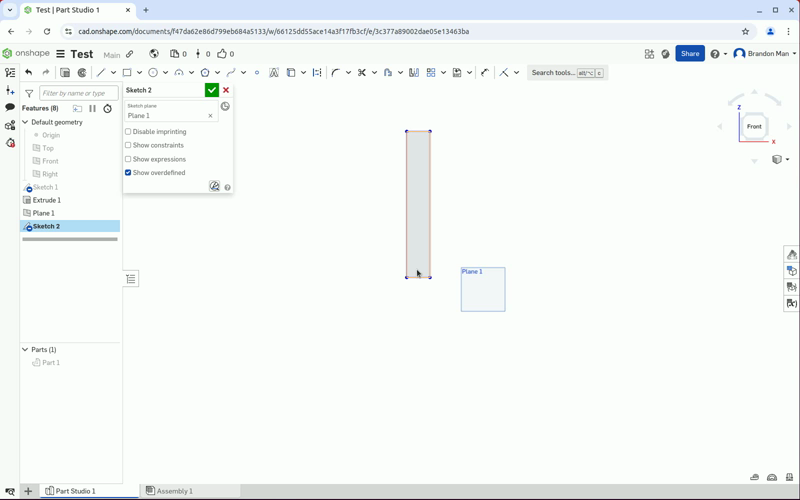
scroll(6)
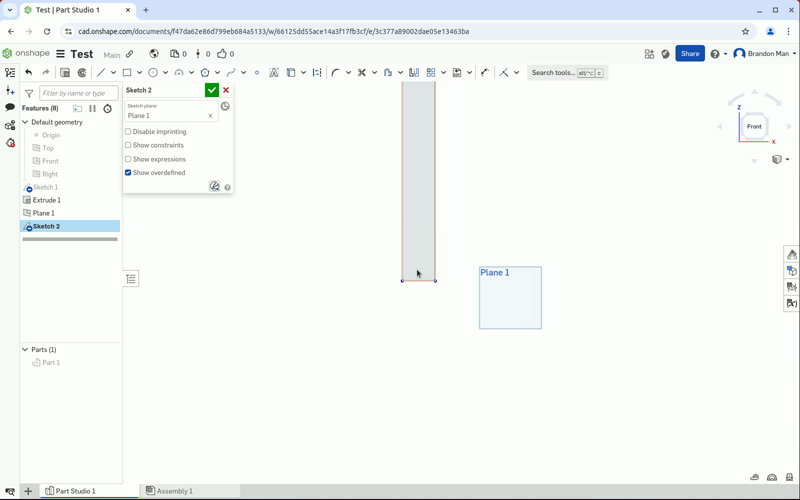
scroll(6)
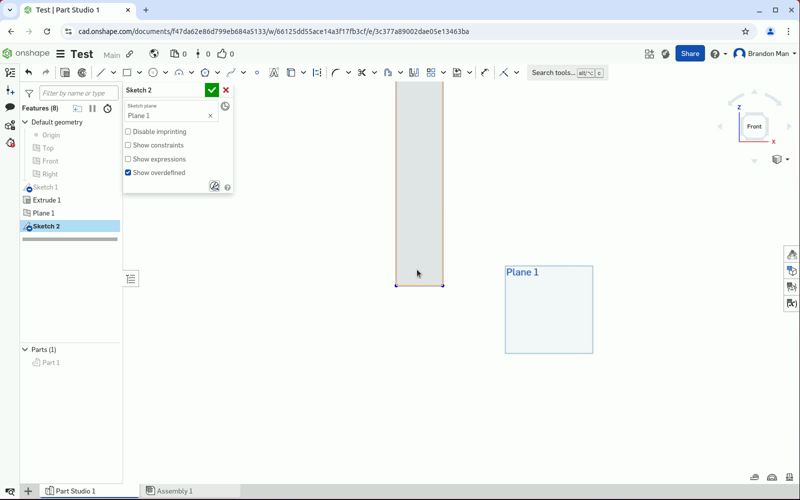
scroll(6)
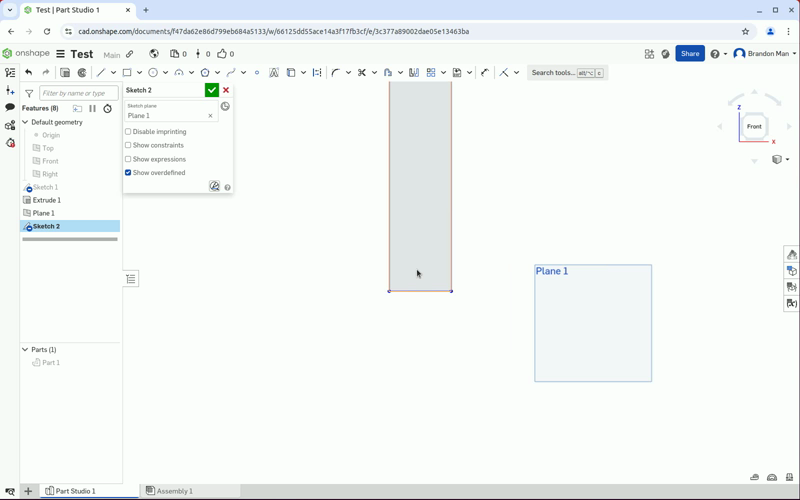
scroll(6)
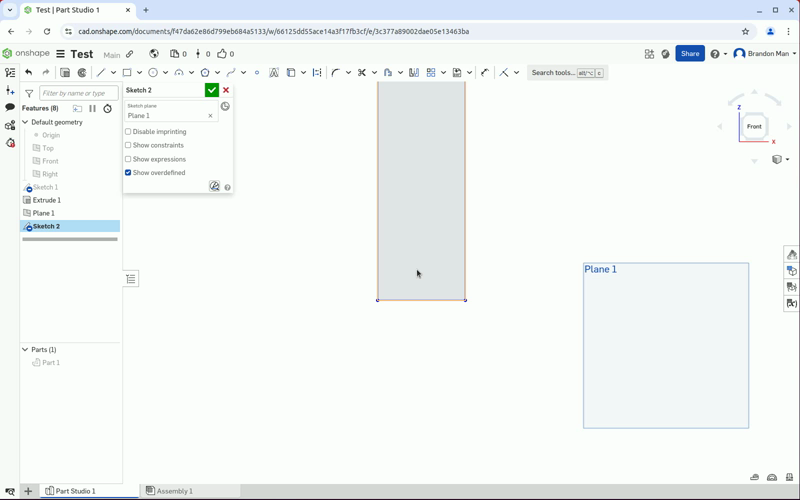
scroll(6)
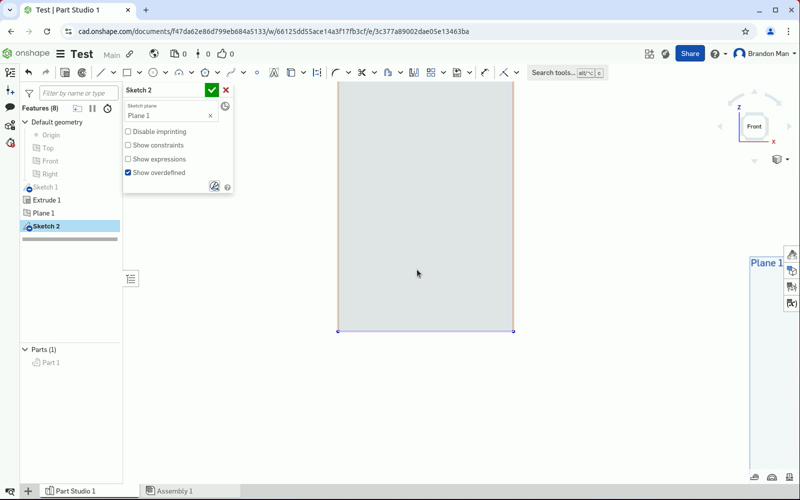
click(417, 269)
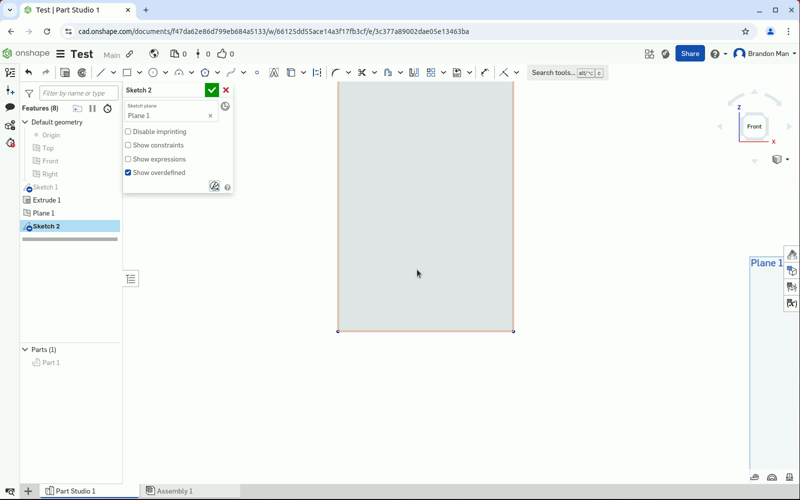
scroll(-6)
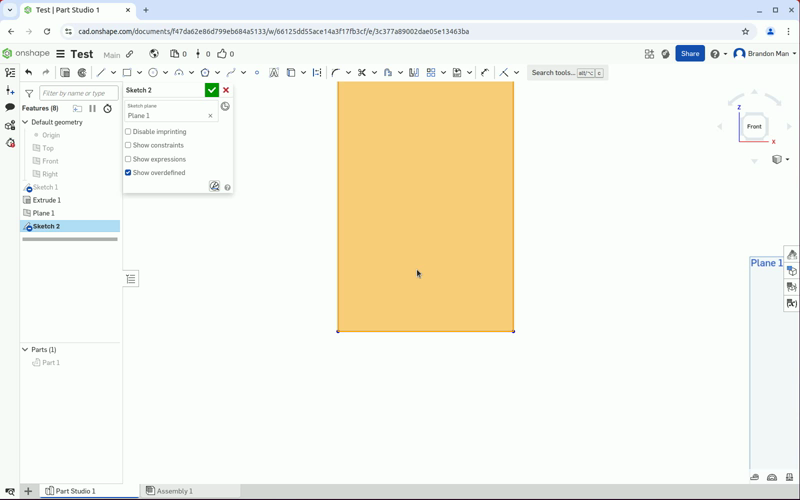
scroll(-6)
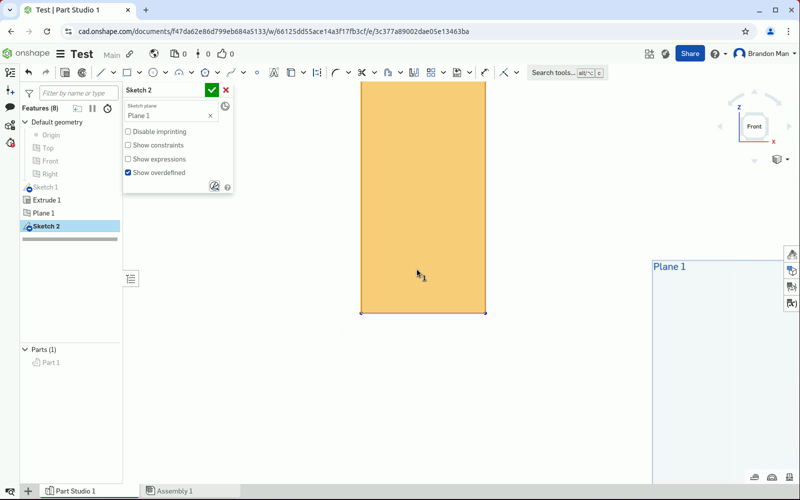
scroll(-6)
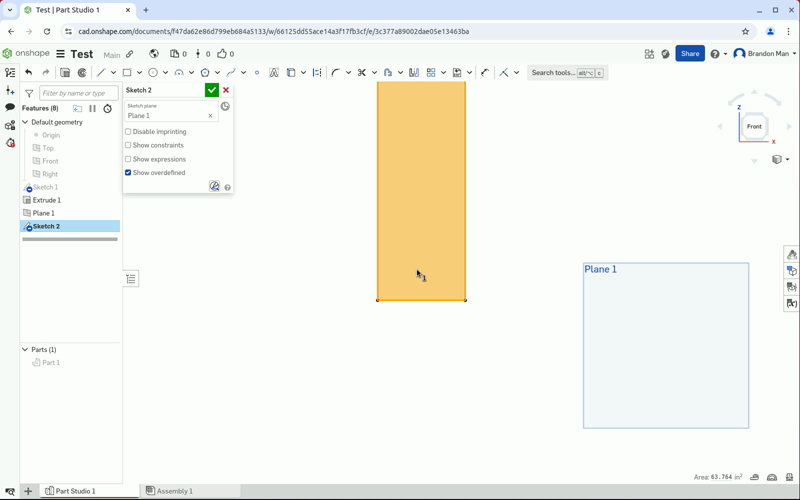
scroll(-6)
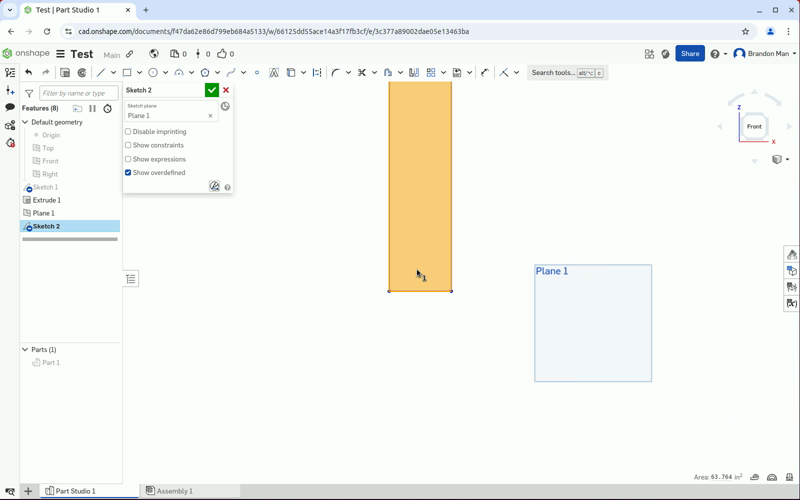
scroll(-6)
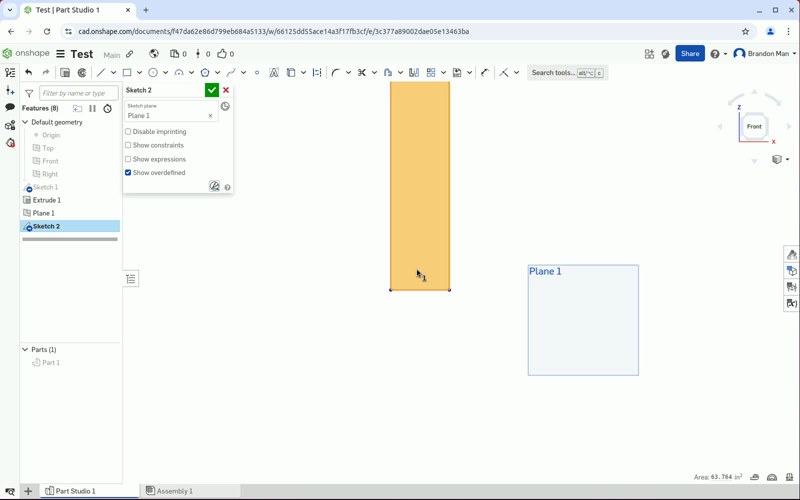
scroll(-6)
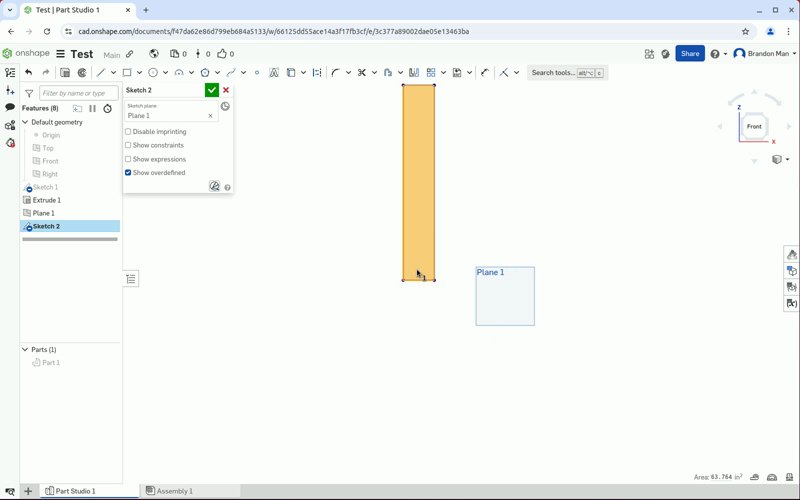
scroll(-6)
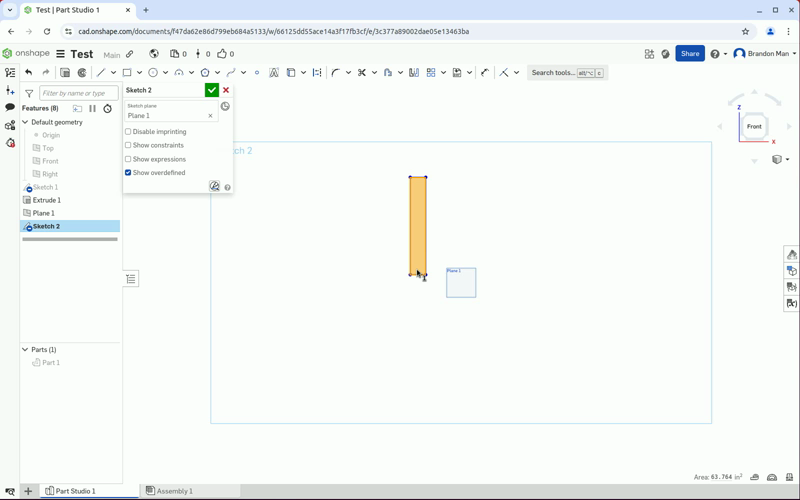
mouse_move(73, 352)
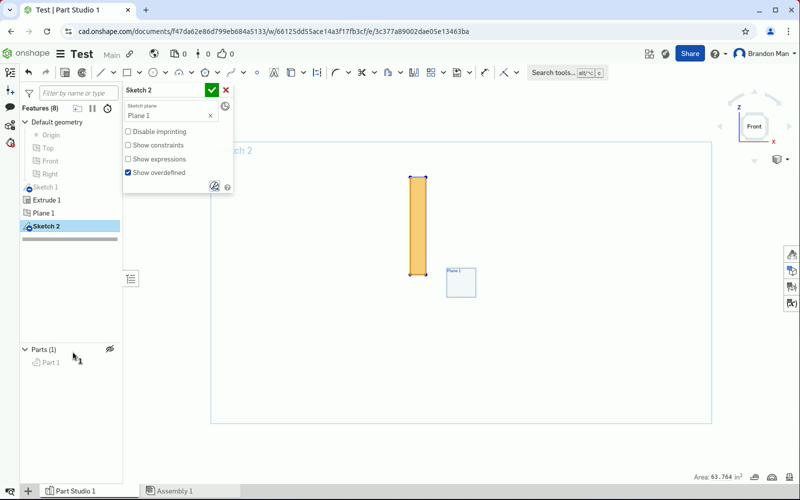
key(shift+y)
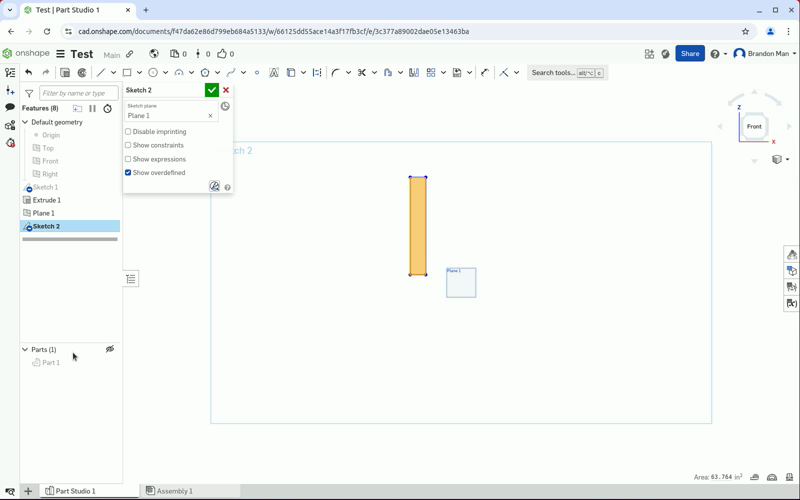
key(shift+e)
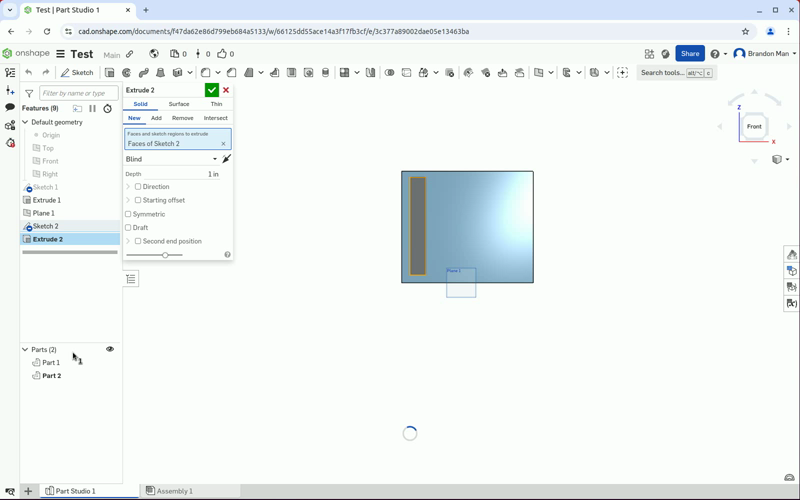
mouse_move(143, 106)
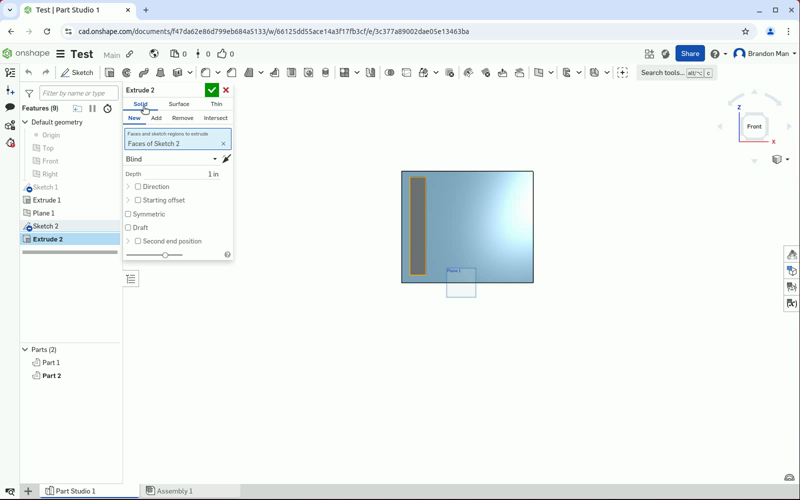
click(143, 106)
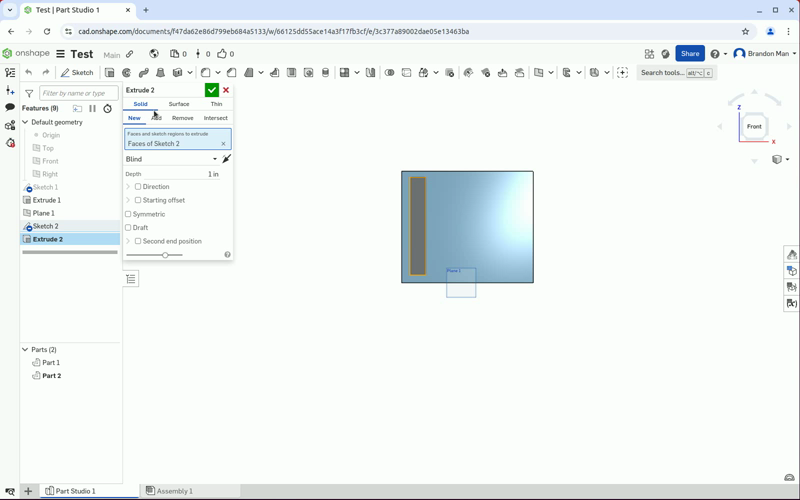
mouse_move(186, 120)
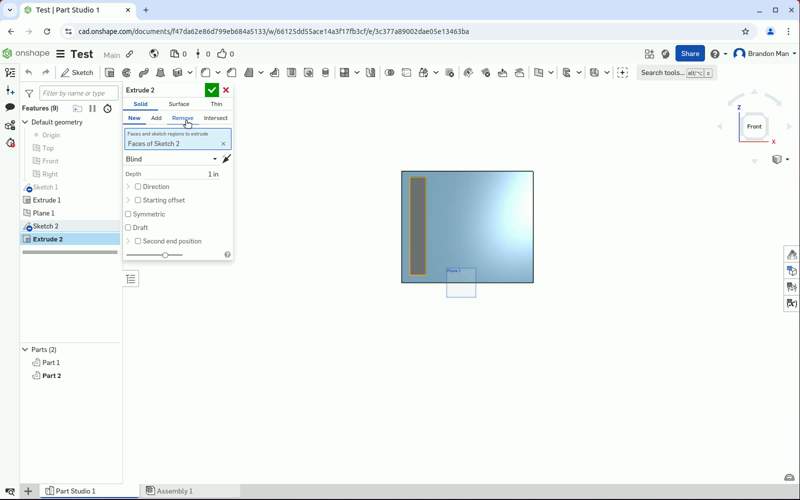
click(186, 120)
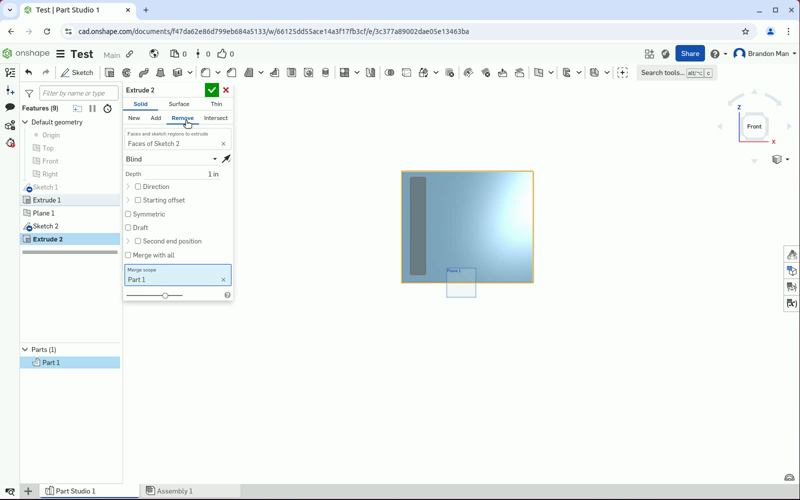
key(tab, 4)
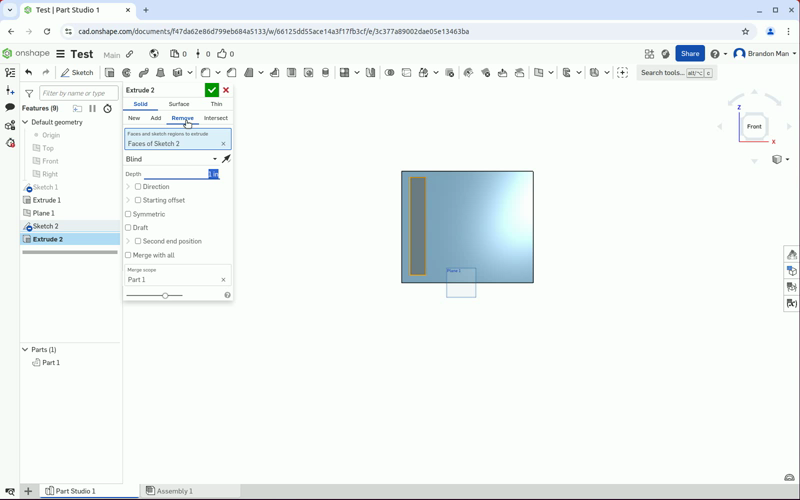
text(15.405)
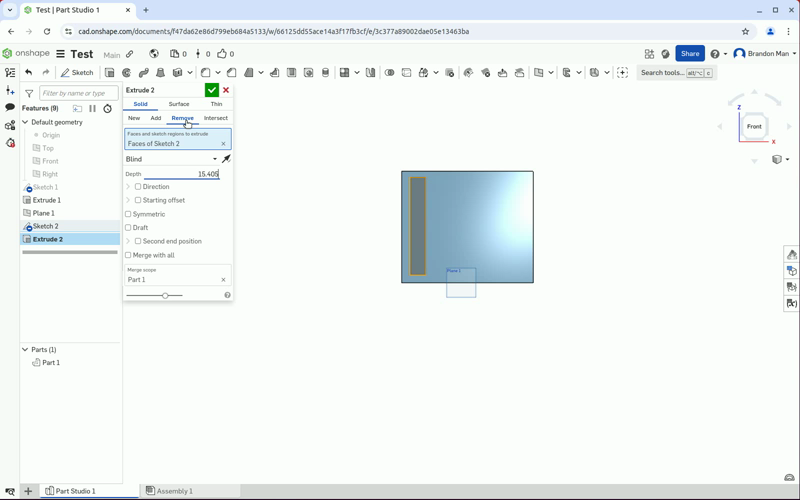
key(tab, 6)
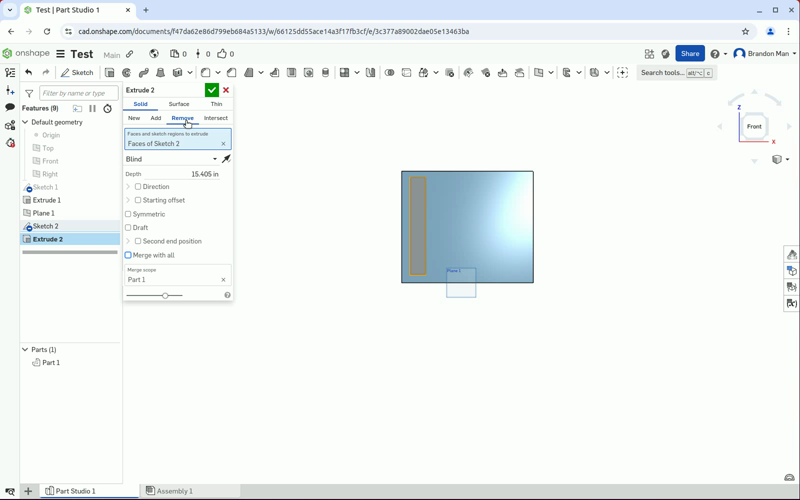
key(space)
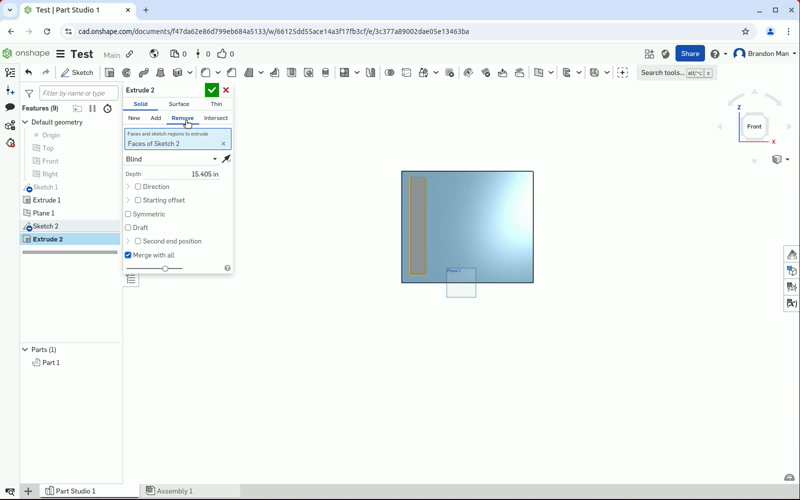
key(enter)
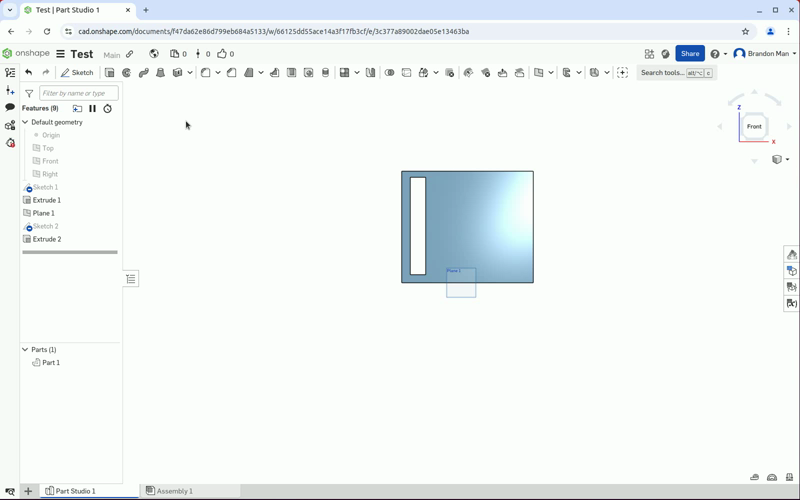
key(shift+h)
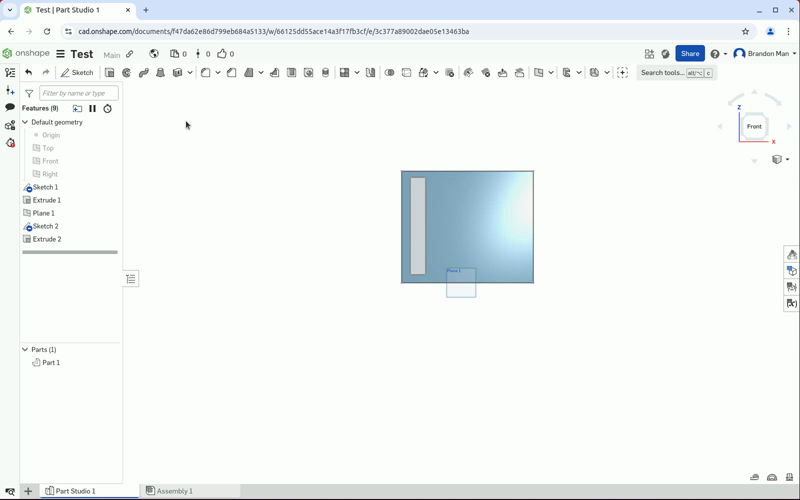
key(shift+h)
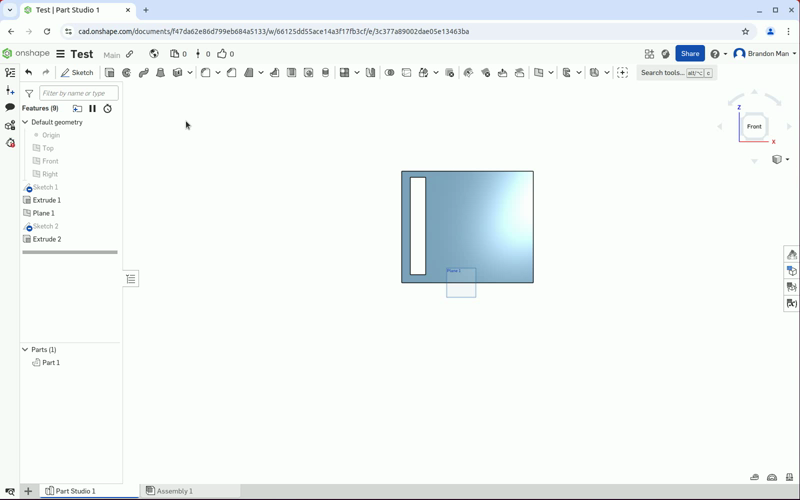
mouse_move(73, 189)
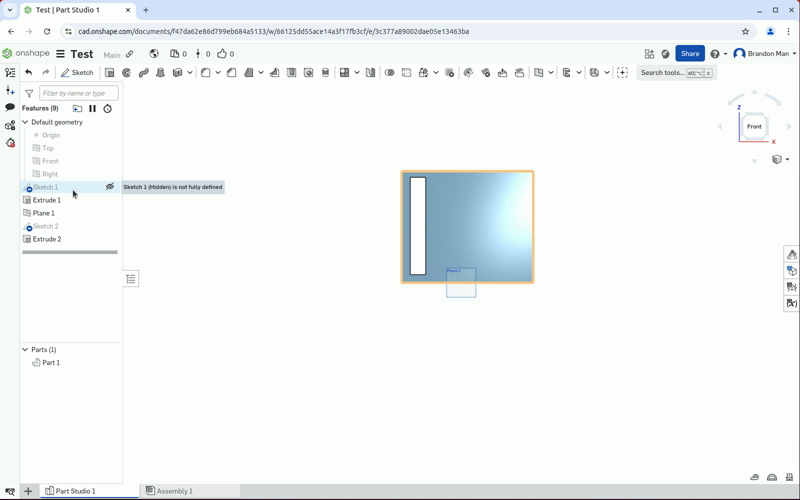
click(73, 189)
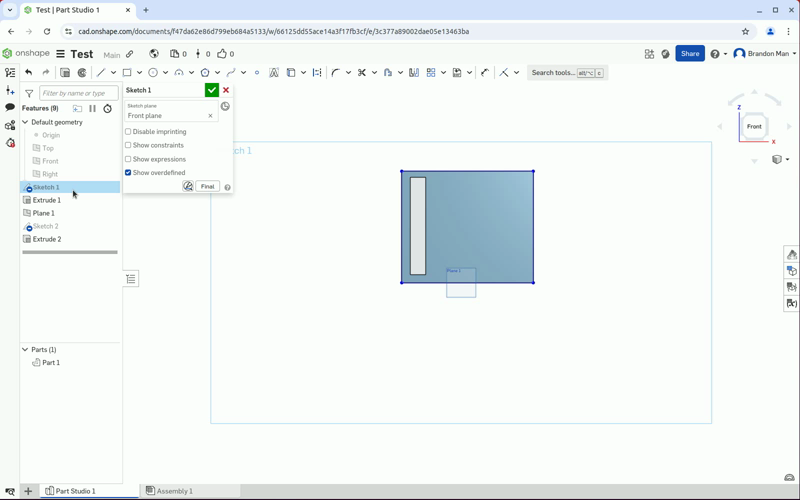
mouse_move(229, 92)
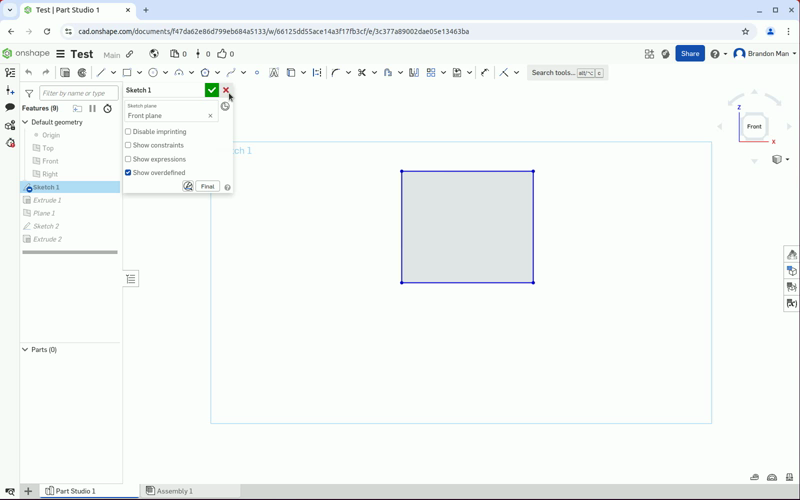
click(229, 92)
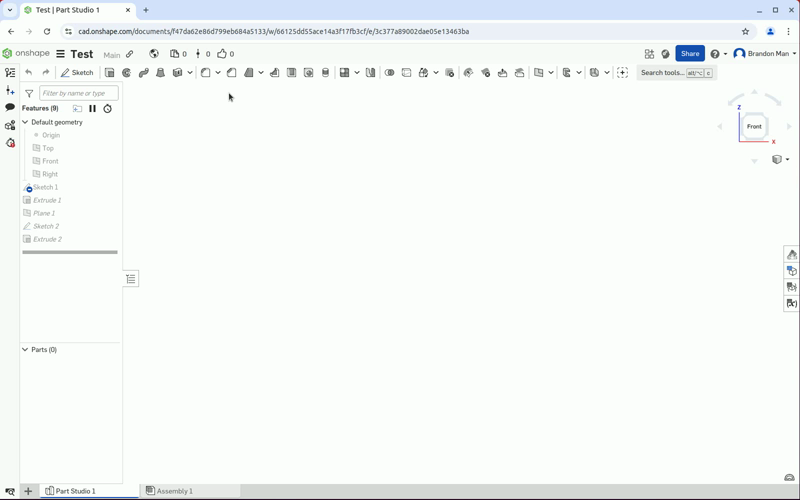
key(shift+s)
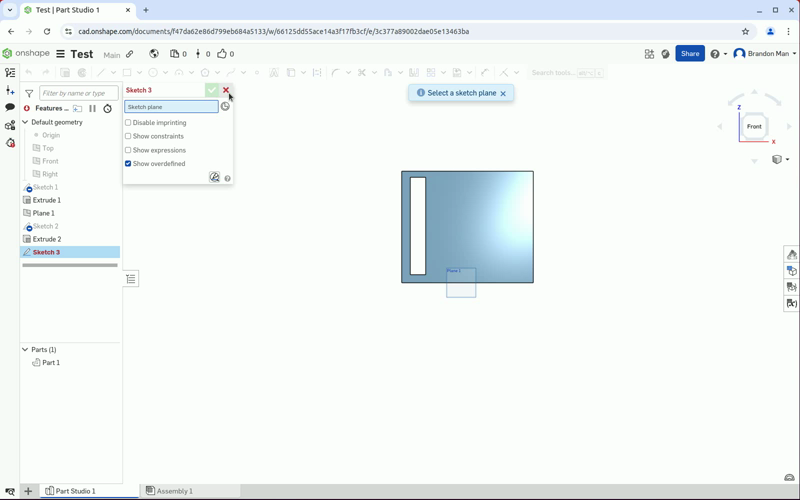
mouse_move(73, 215)
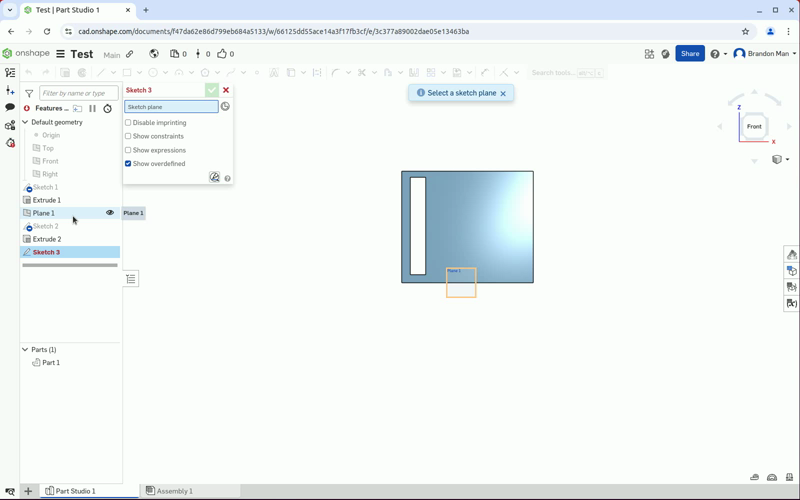
click(73, 215)
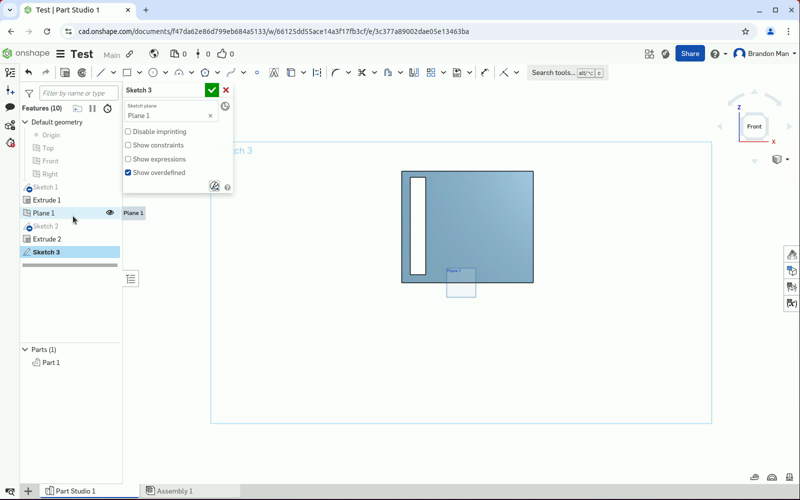
mouse_move(73, 352)
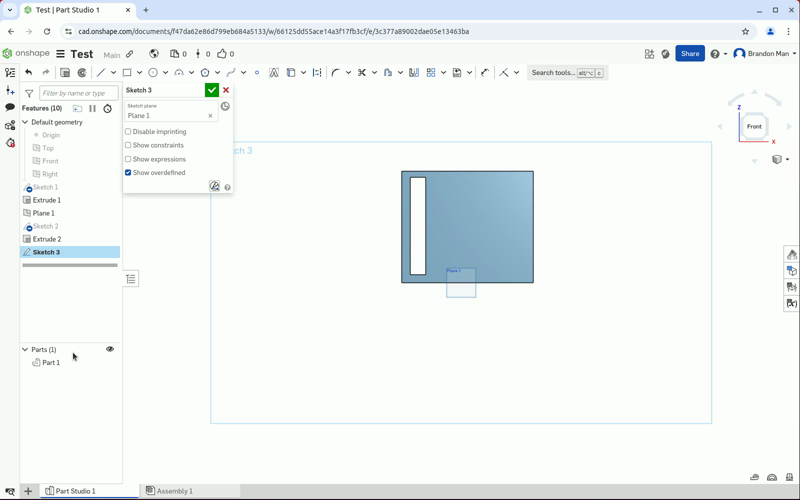
key(y)
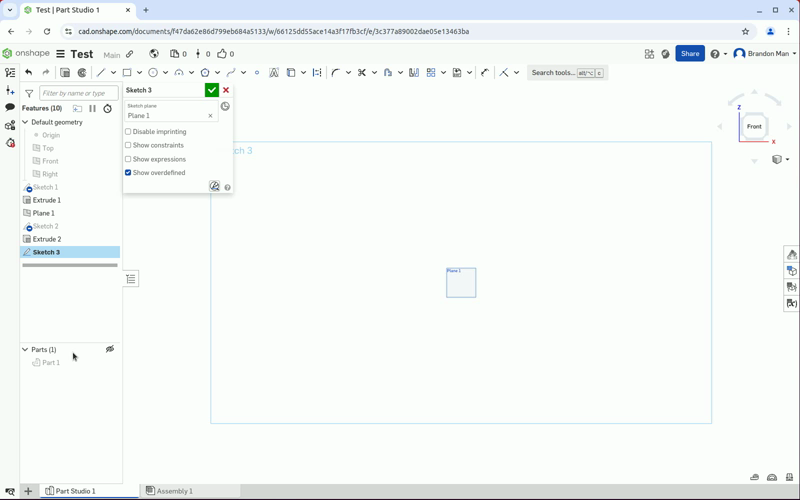
key(l)
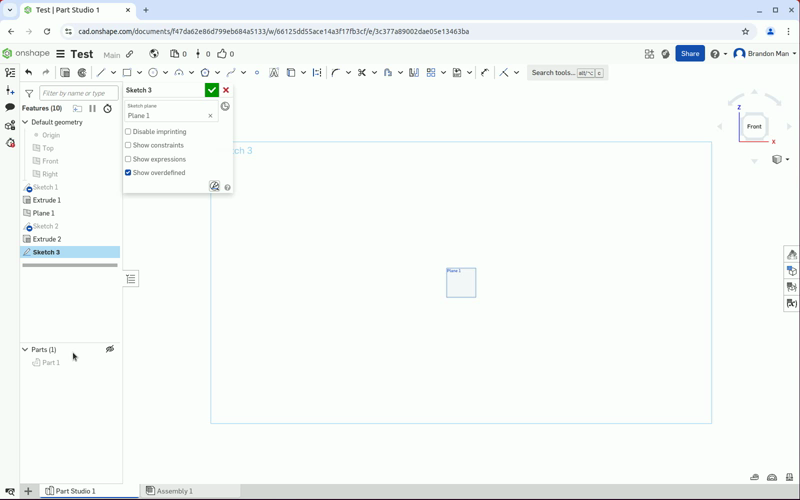
key_down(shift)
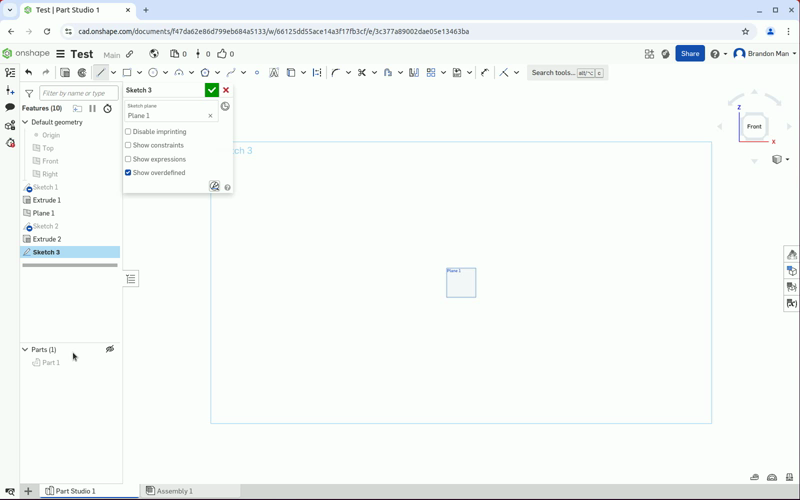
mouse_move(434, 274)
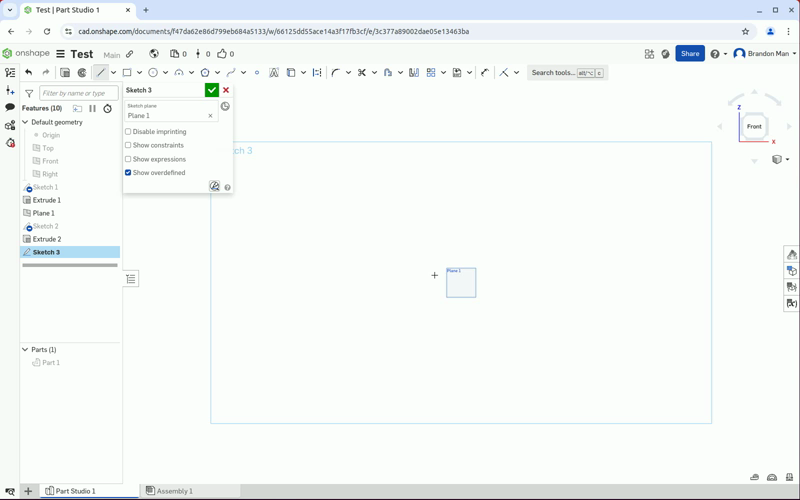
click(434, 274)
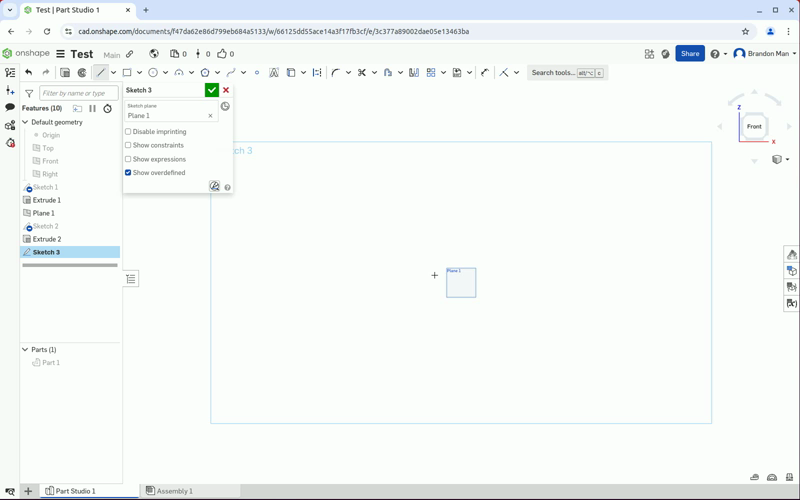
key_up(shift)
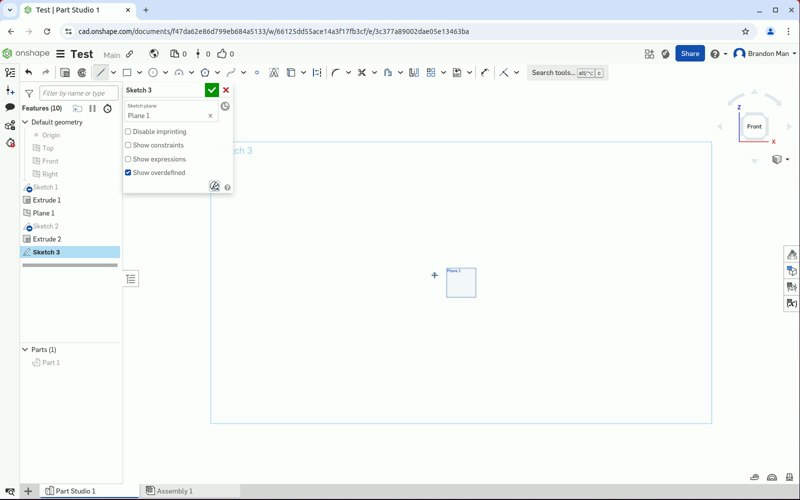
key_down(shift)
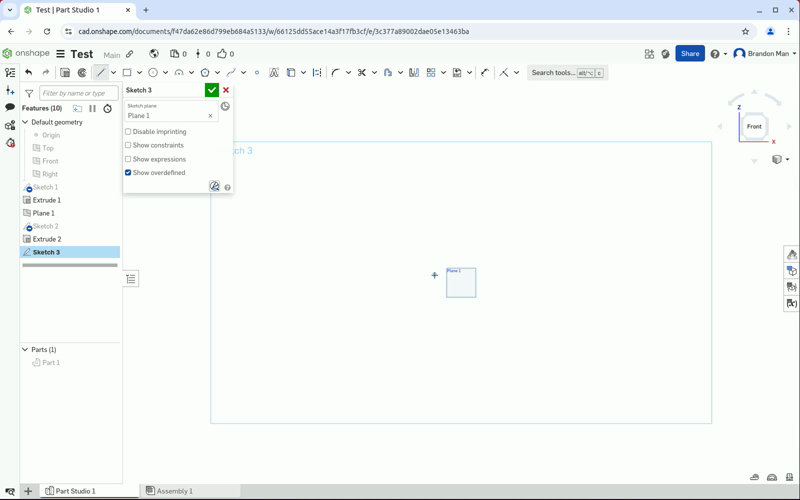
mouse_move(464, 274)
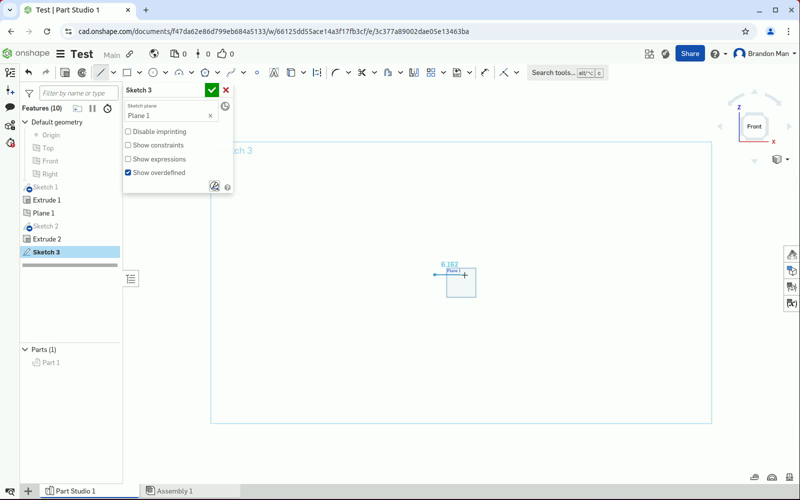
mouse_move(450, 274)
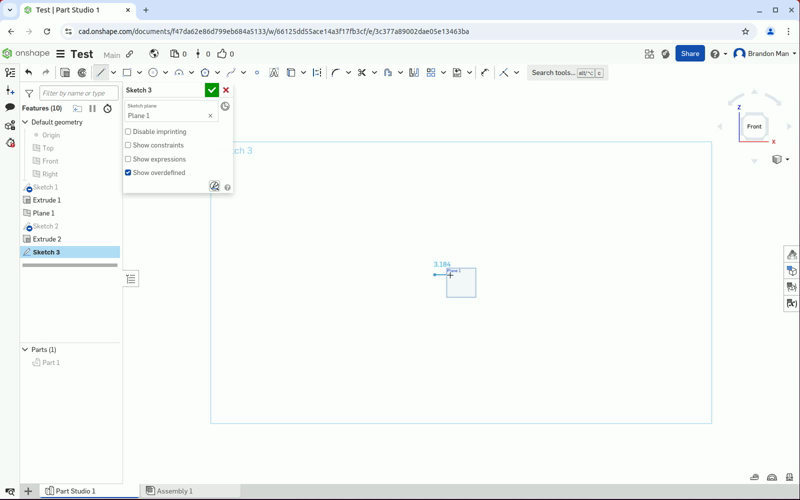
click(450, 274)
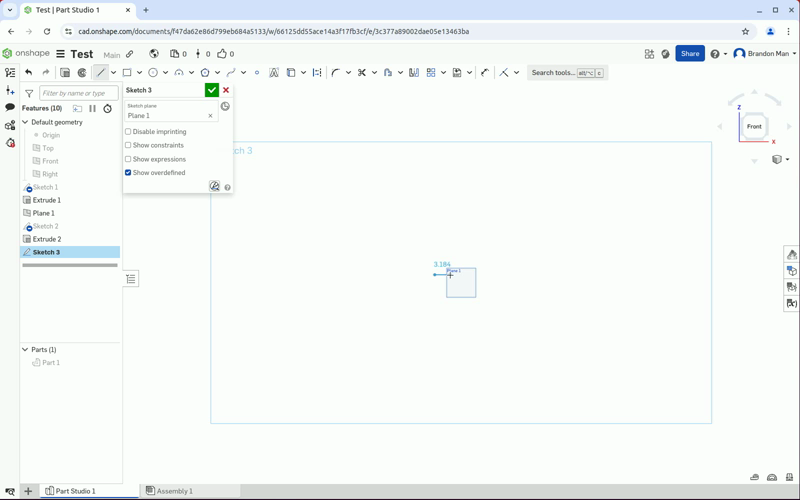
key_up(shift)
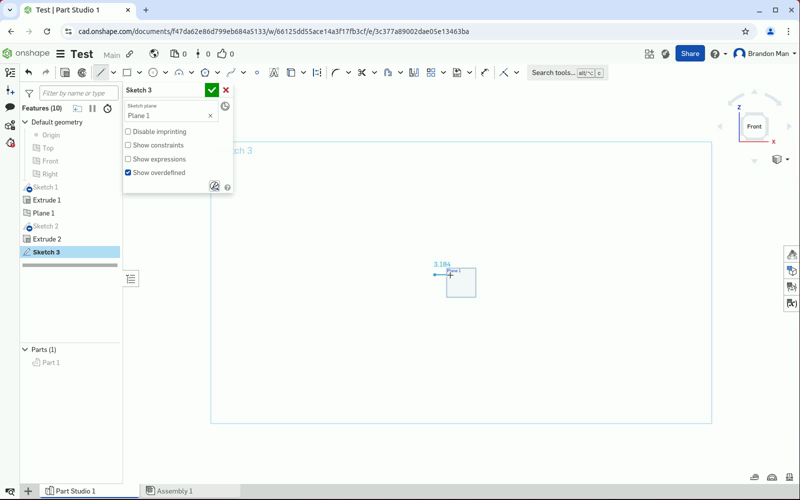
key_down(shift)
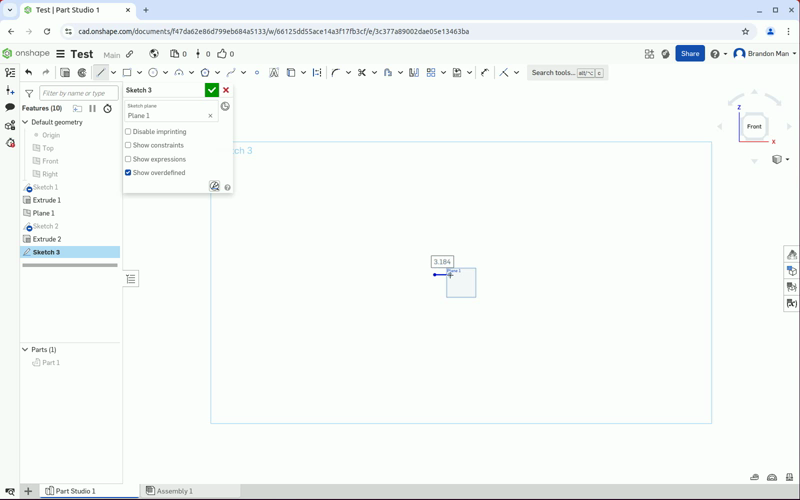
mouse_move(450, 177)
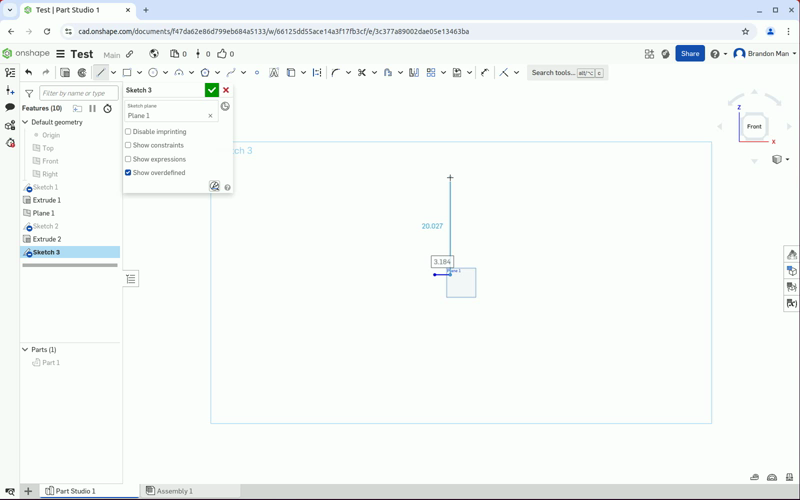
click(450, 177)
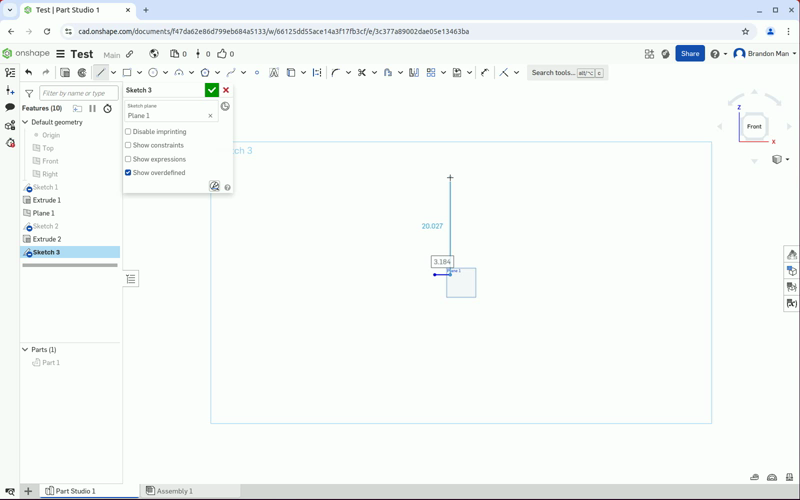
key_up(shift)
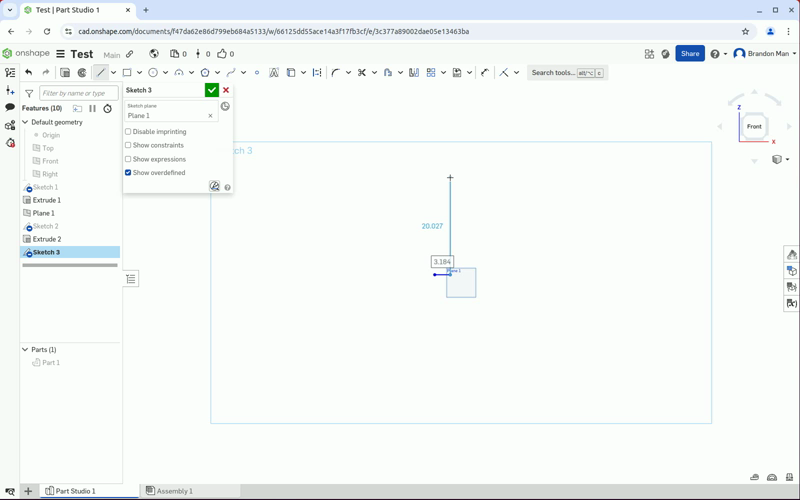
key_down(shift)
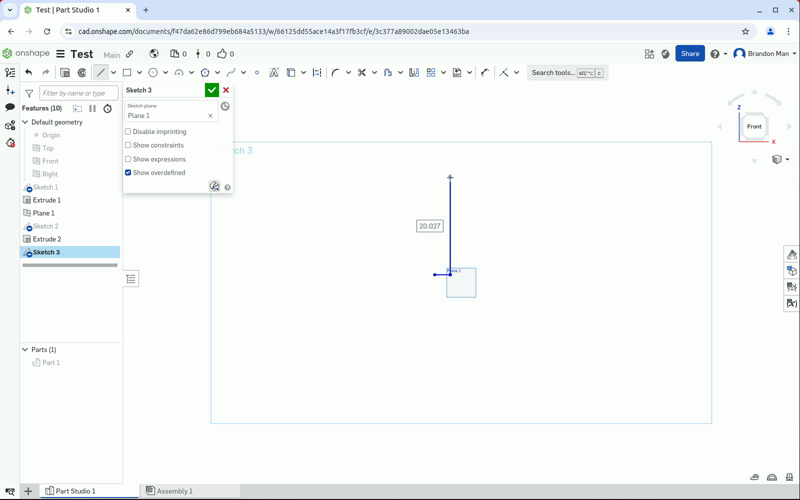
mouse_move(480, 177)
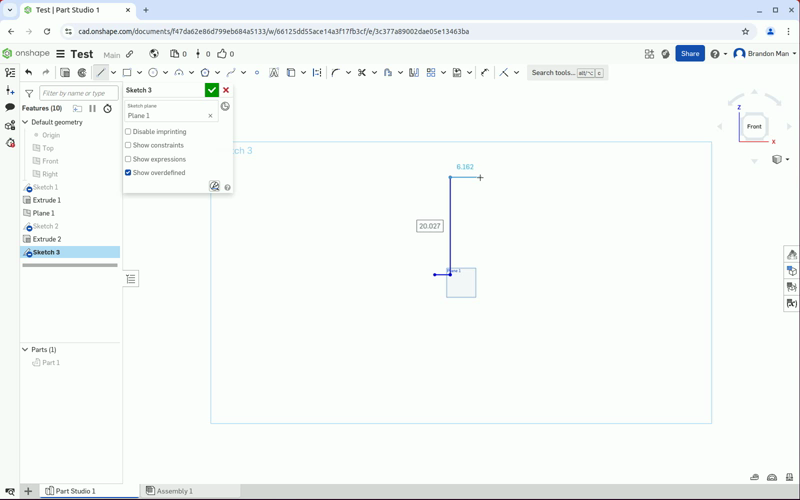
mouse_move(434, 177)
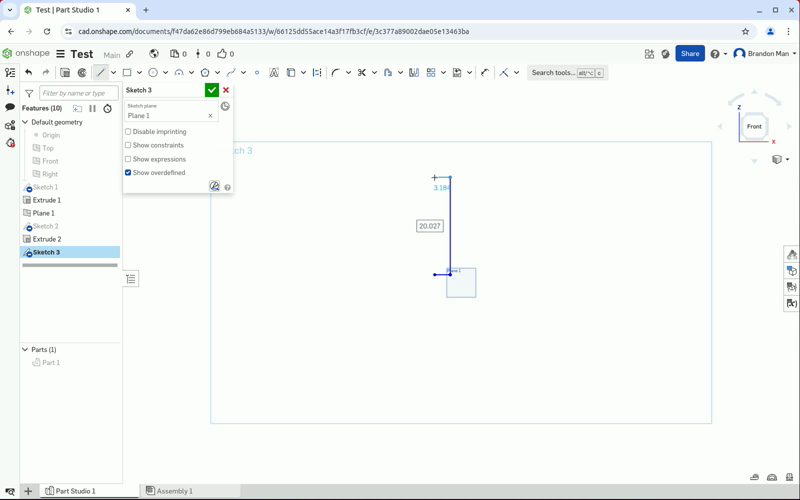
click(434, 177)
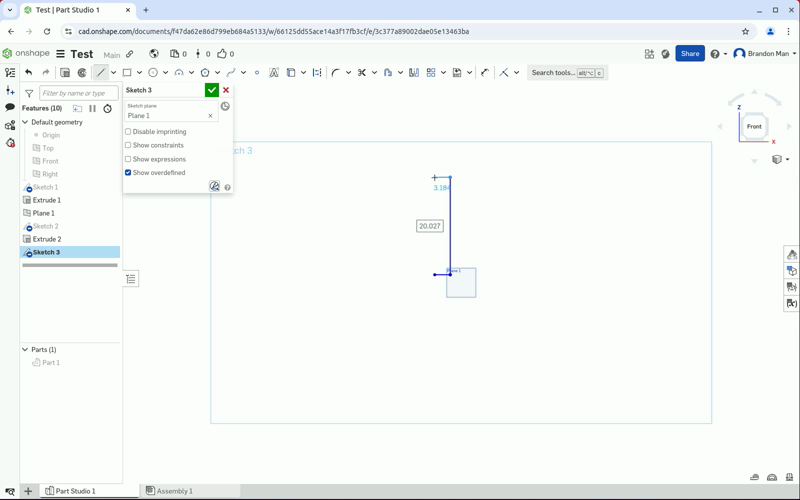
key_up(shift)
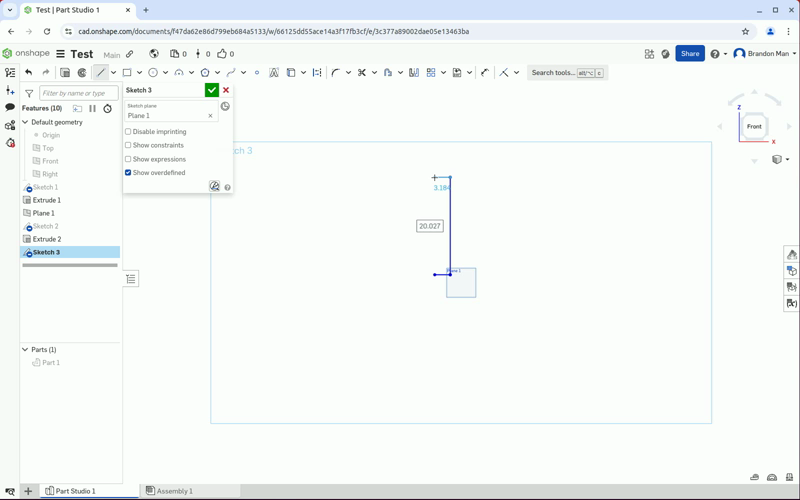
key_down(shift)
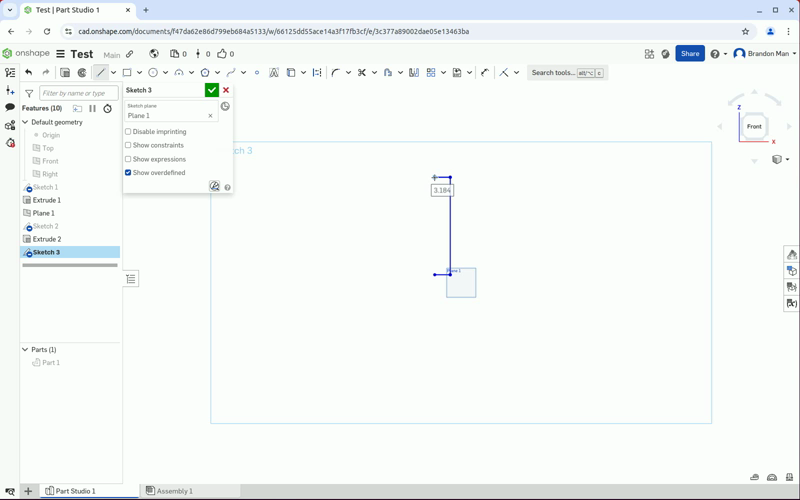
mouse_move(434, 274)
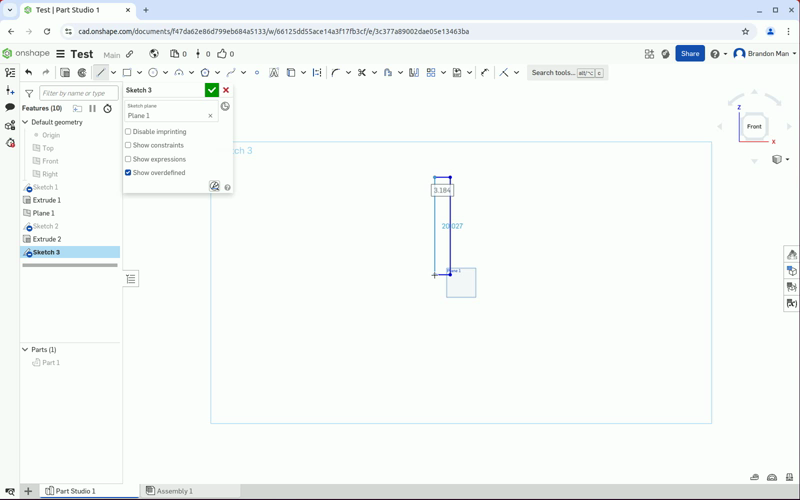
key_up(shift)
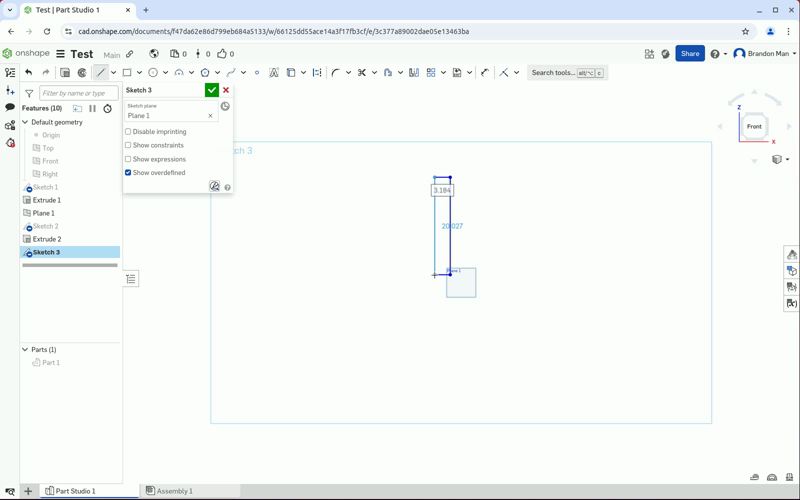
click(434, 274)
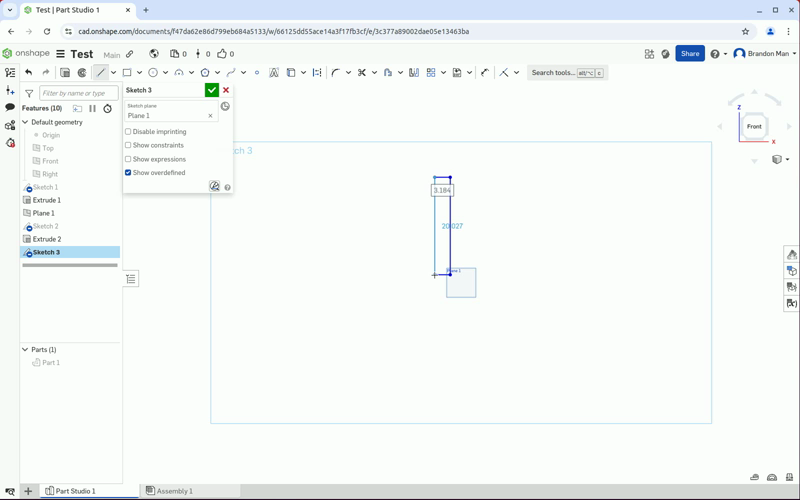
key(esc)
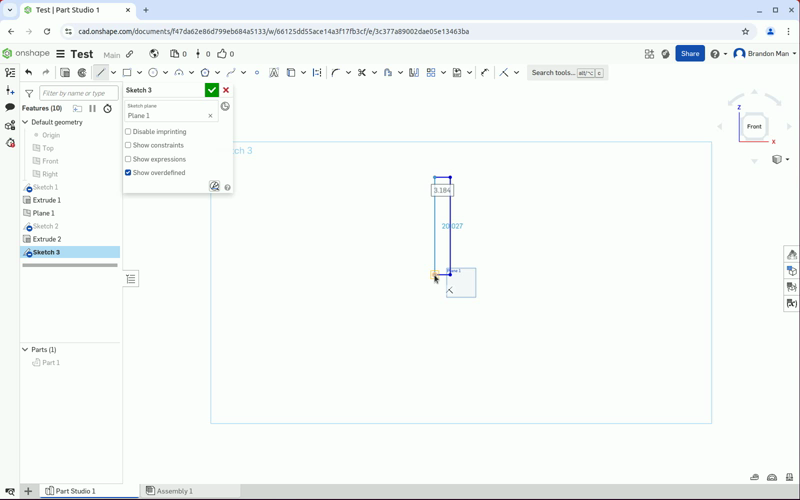
mouse_move(448, 273)
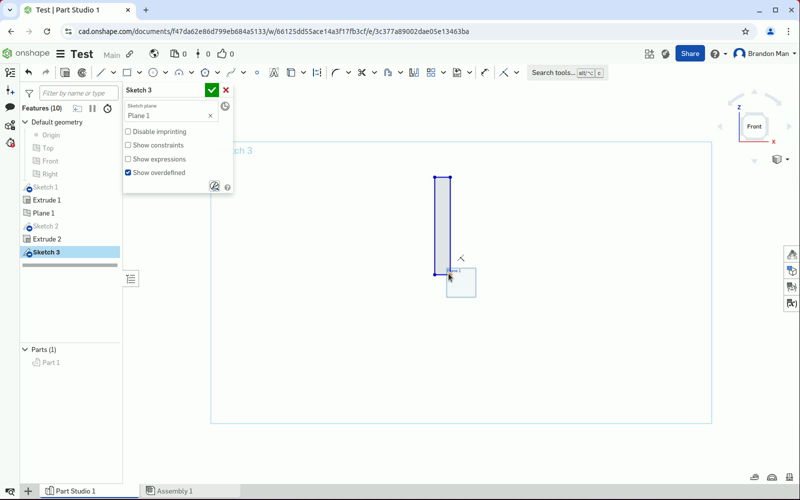
scroll(6)
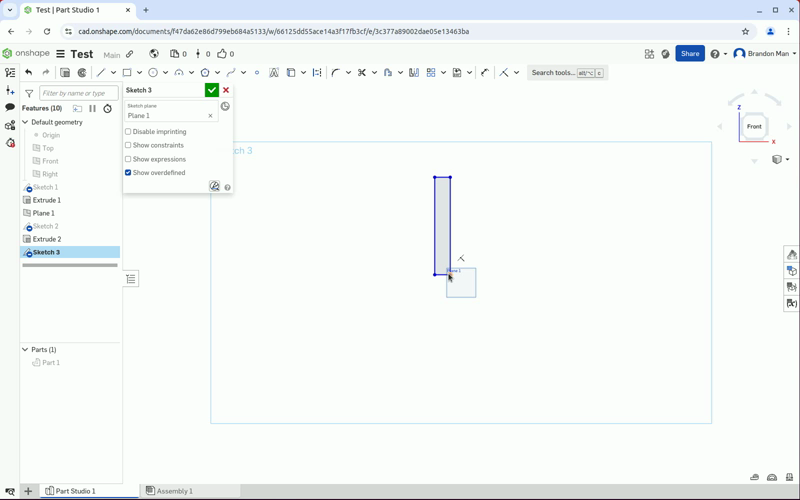
scroll(6)
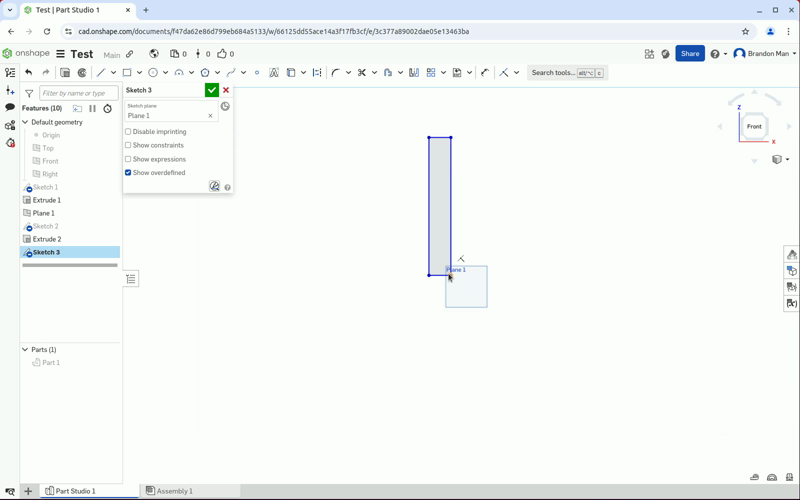
scroll(6)
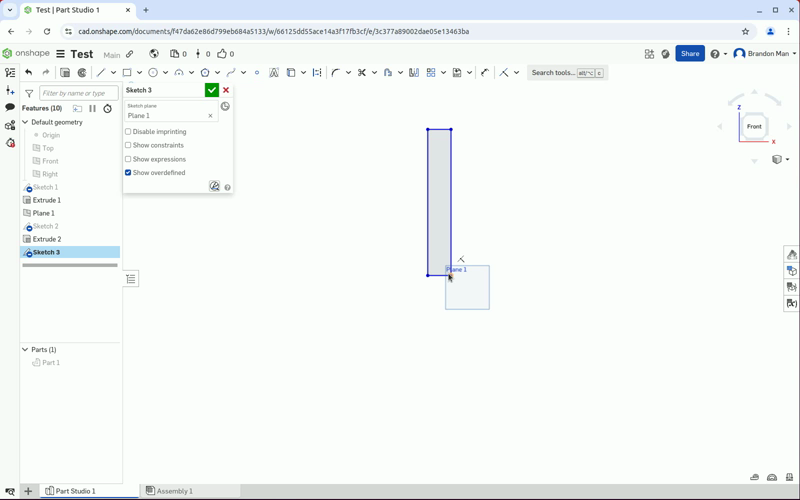
scroll(6)
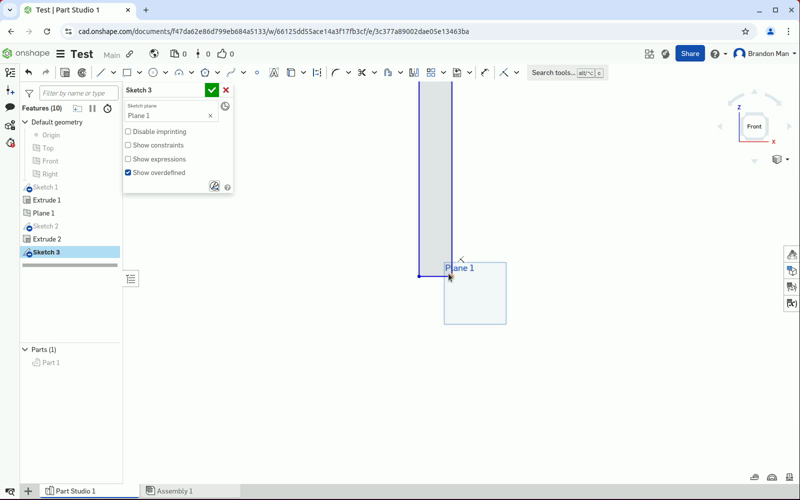
scroll(6)
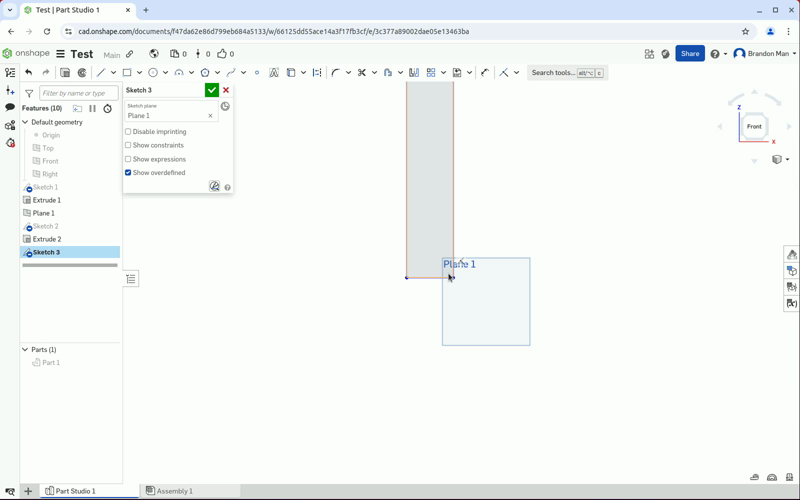
scroll(6)
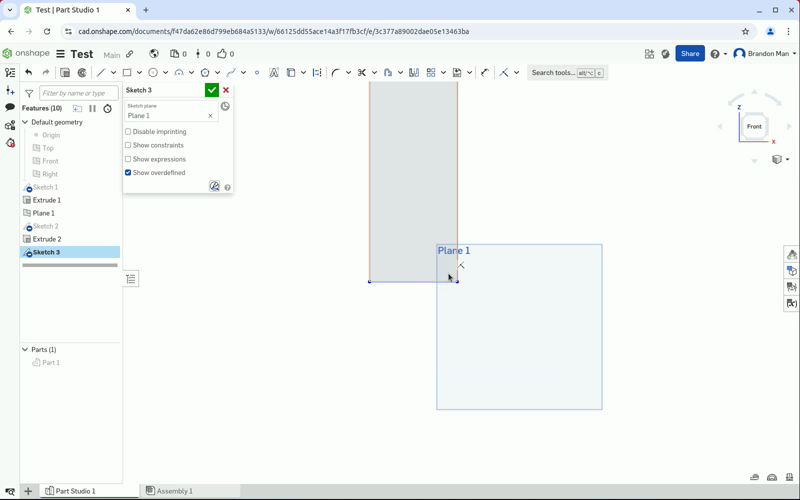
scroll(6)
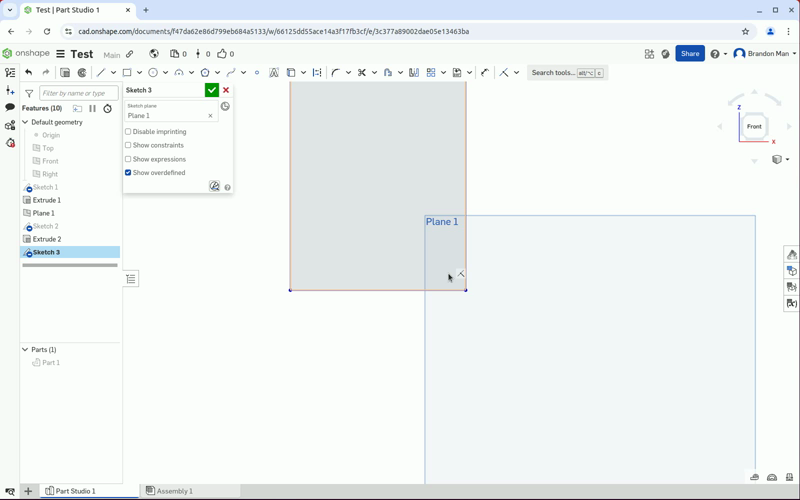
click(448, 273)
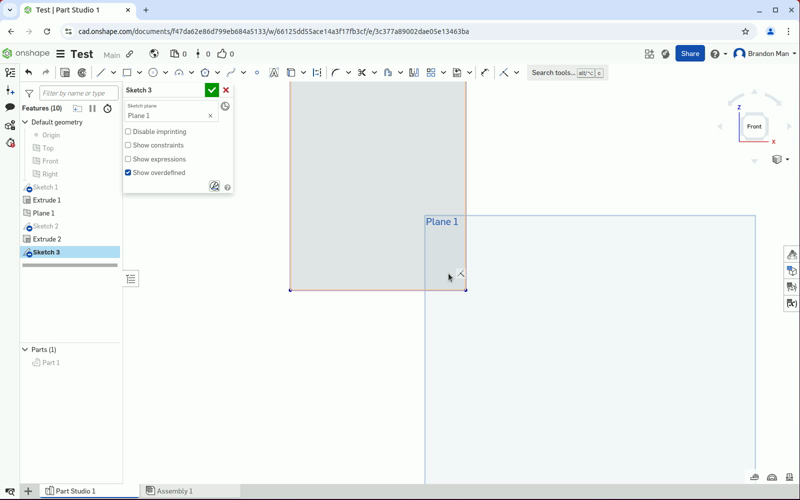
scroll(-6)
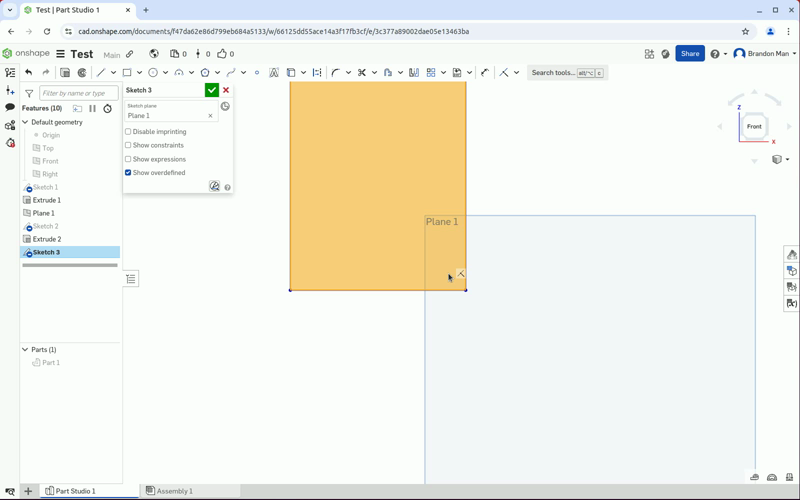
scroll(-6)
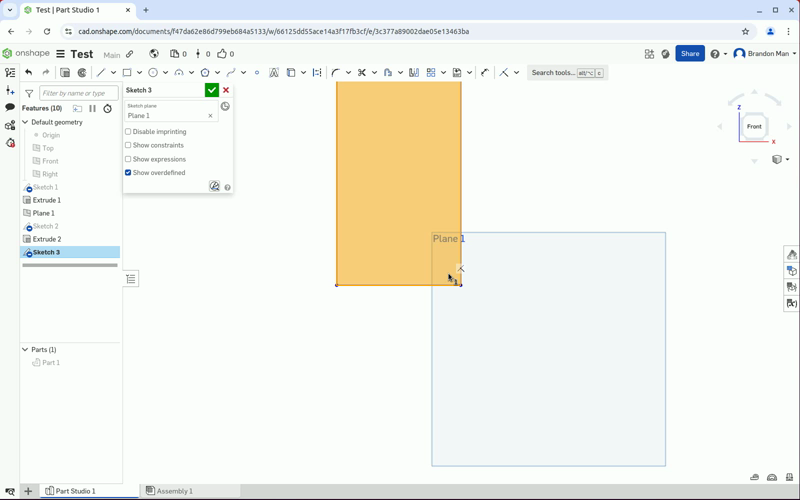
scroll(-6)
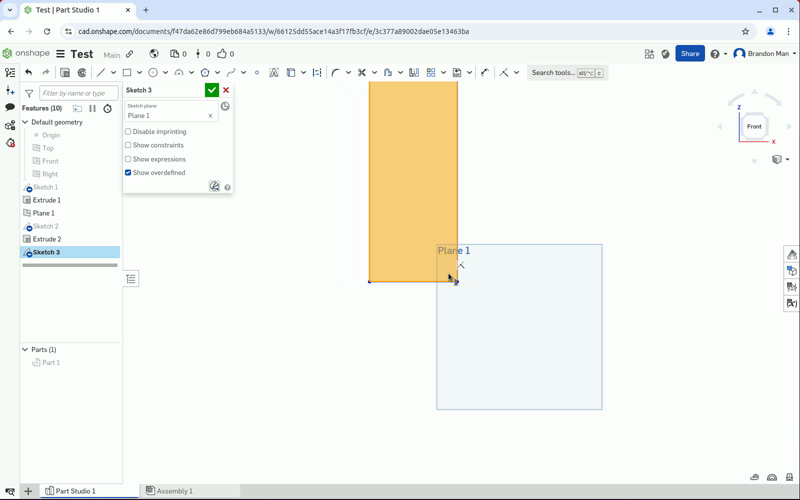
scroll(-6)
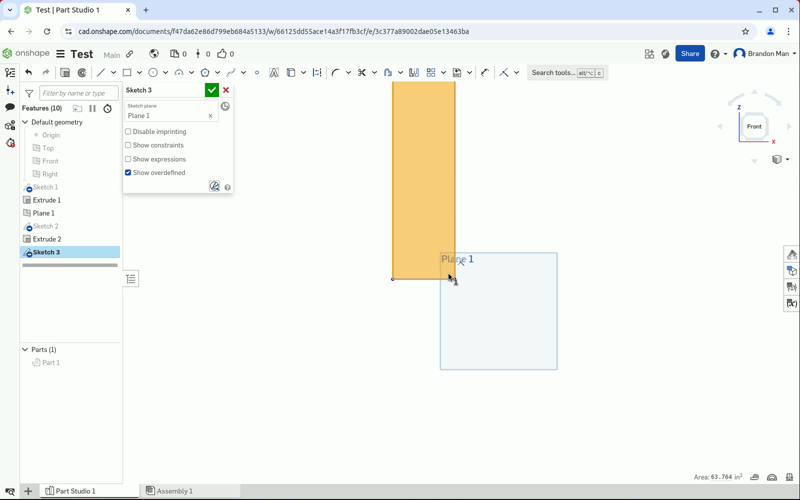
scroll(-6)
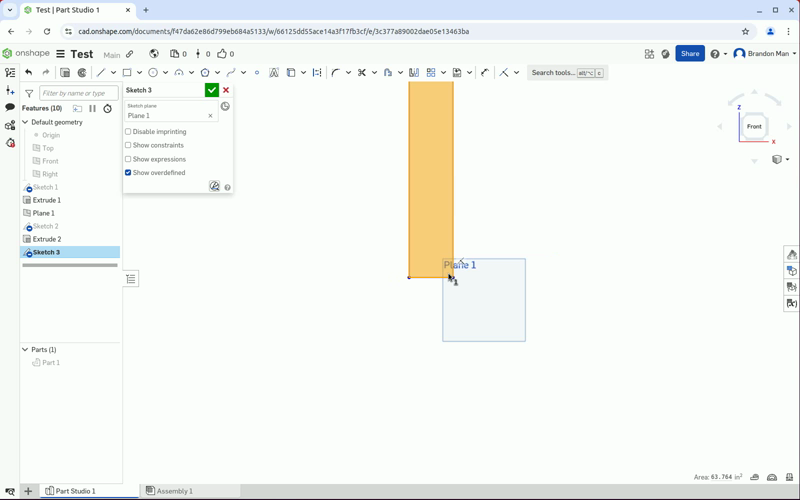
scroll(-6)
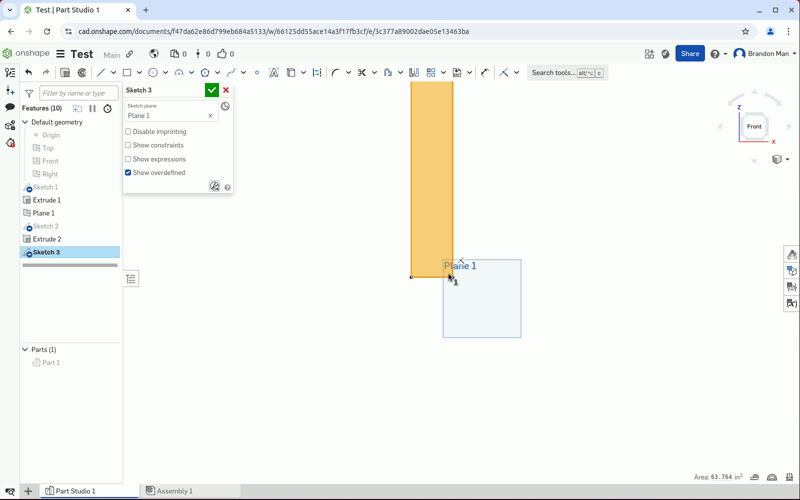
scroll(-6)
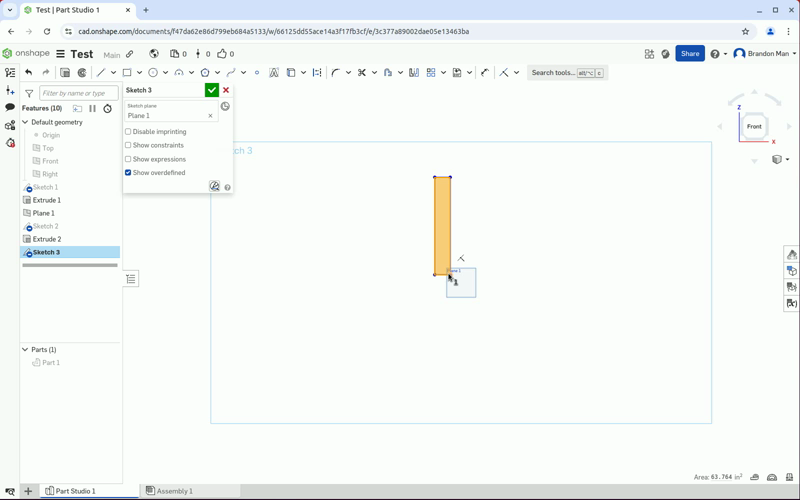
mouse_move(73, 352)
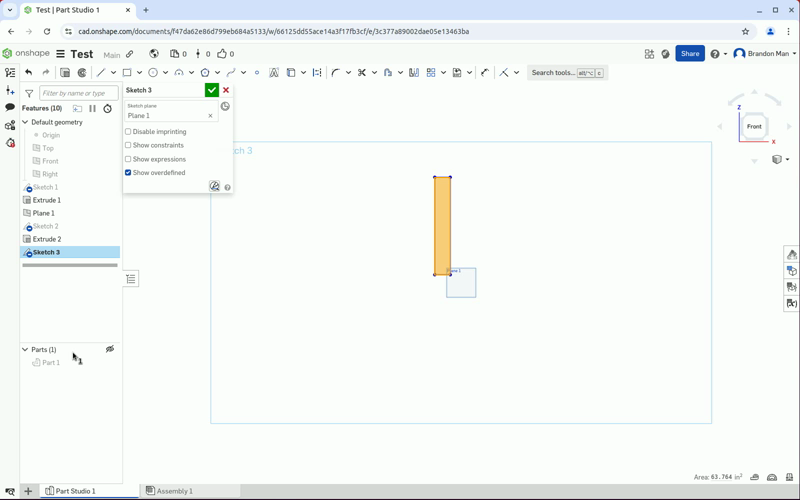
key(shift+y)
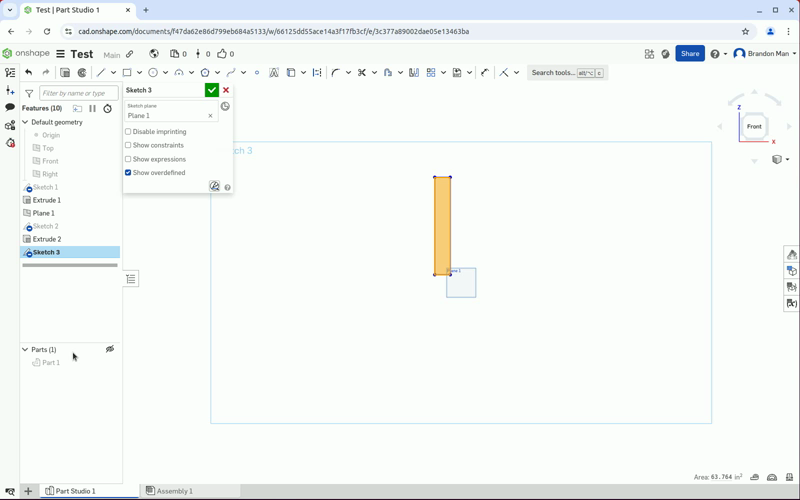
key(shift+e)
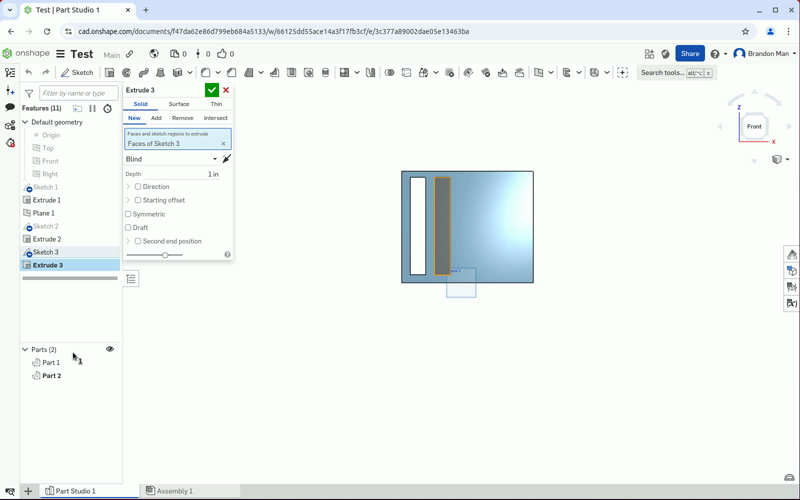
mouse_move(143, 106)
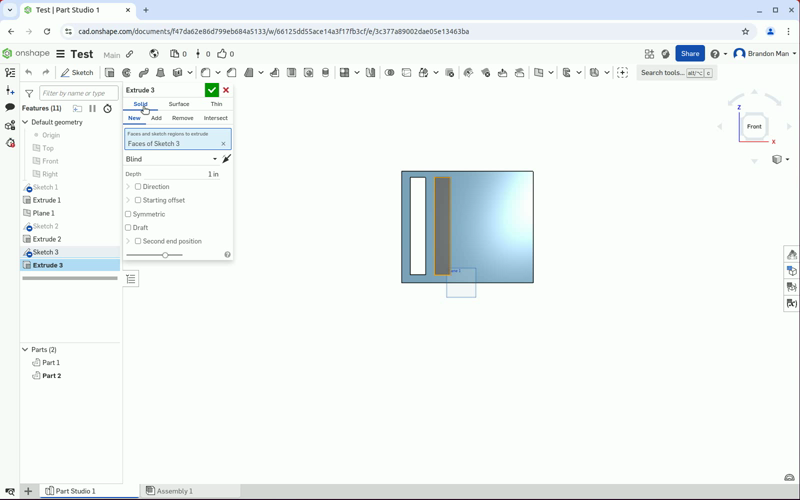
click(143, 106)
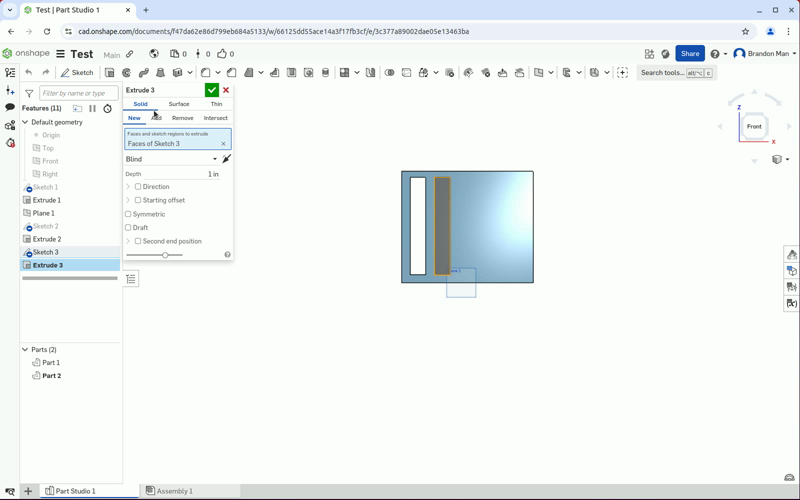
mouse_move(186, 120)
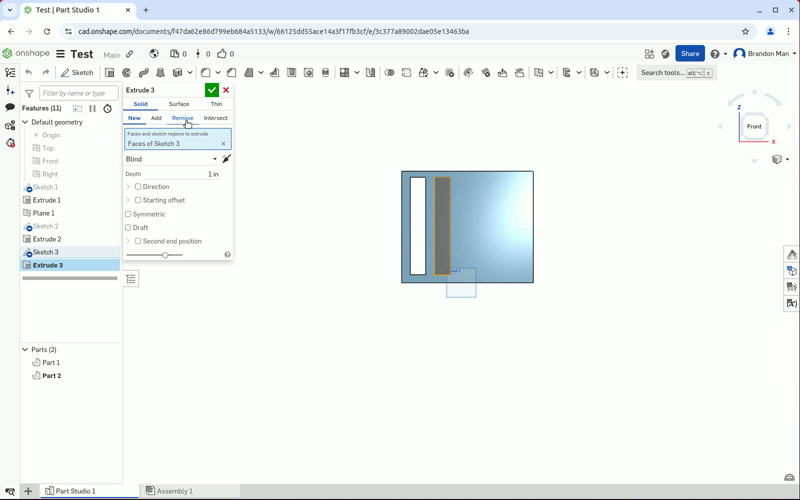
click(186, 120)
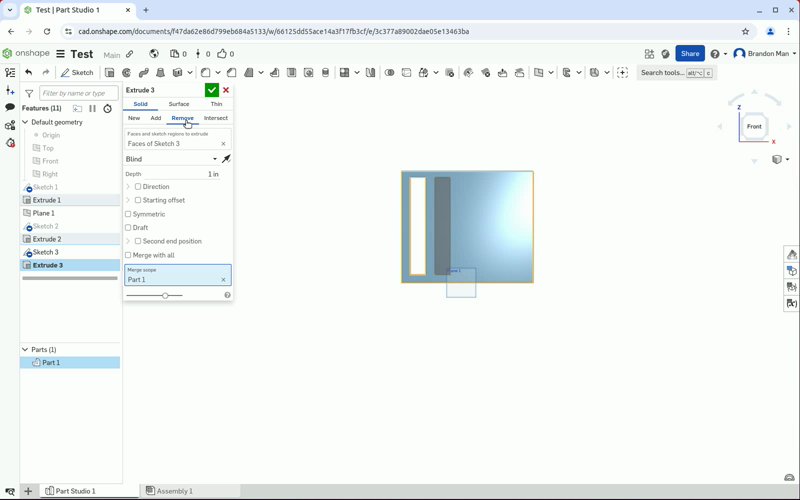
key(tab, 4)
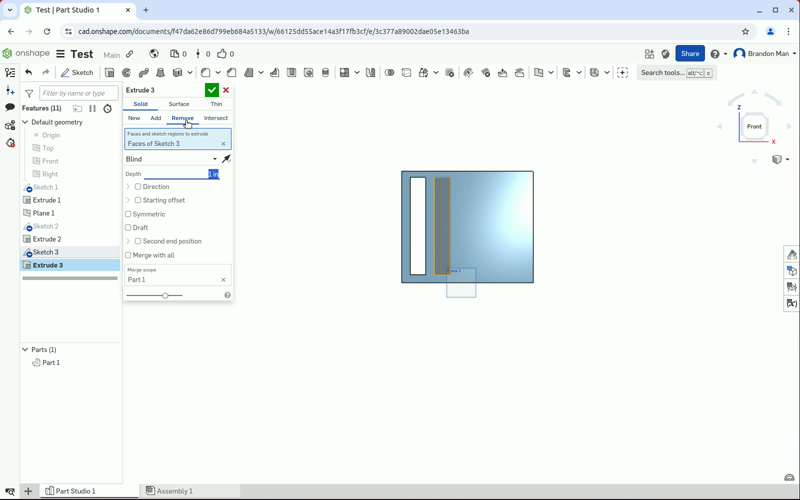
text(15.405)
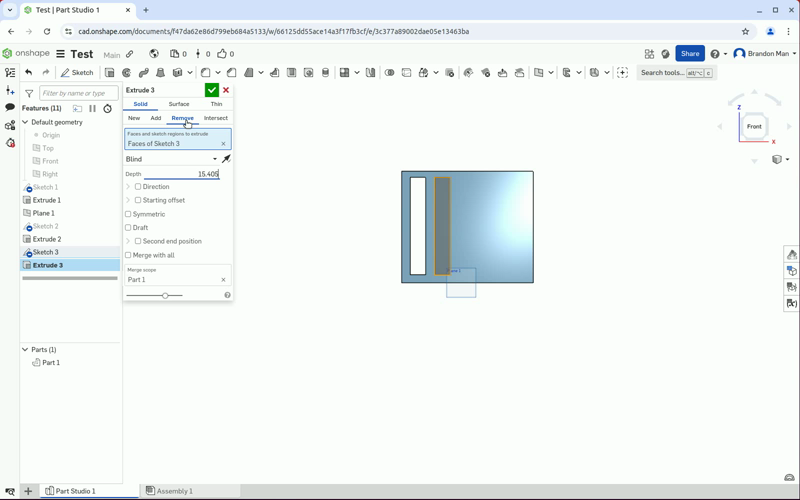
key(tab, 6)
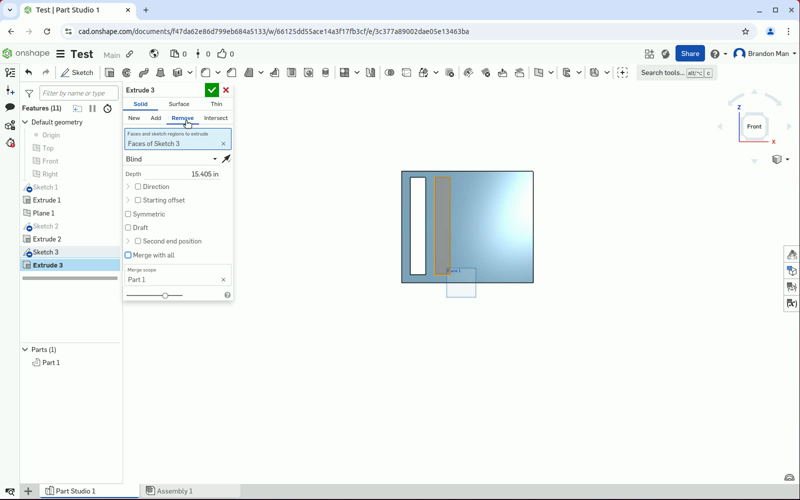
key(space)
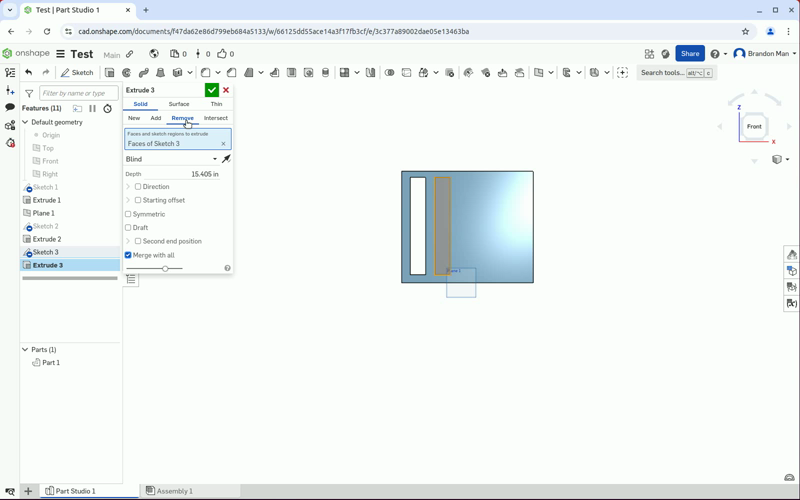
key(enter)
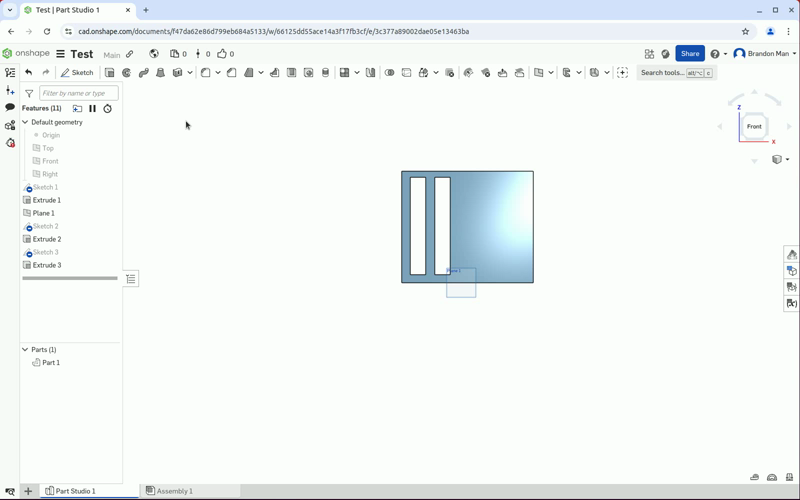
key(shift+h)
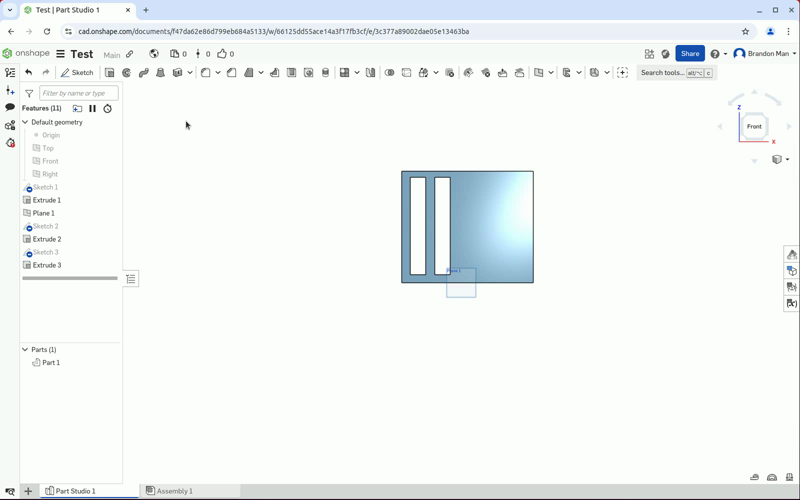
key(shift+h)
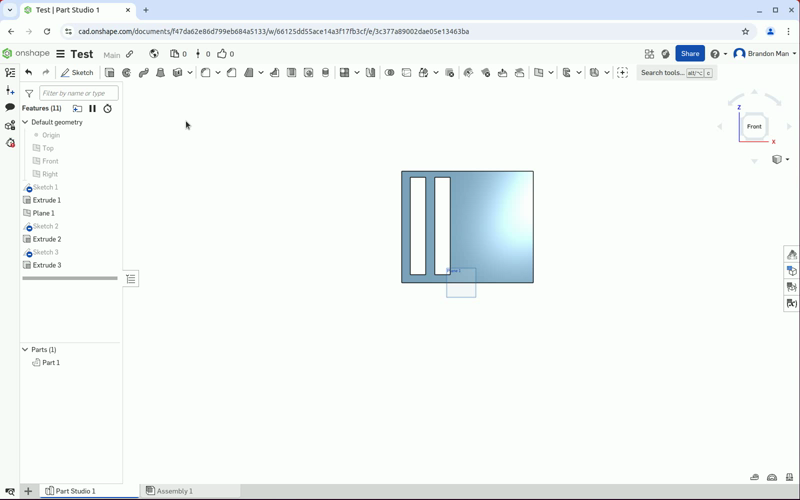
mouse_move(73, 189)
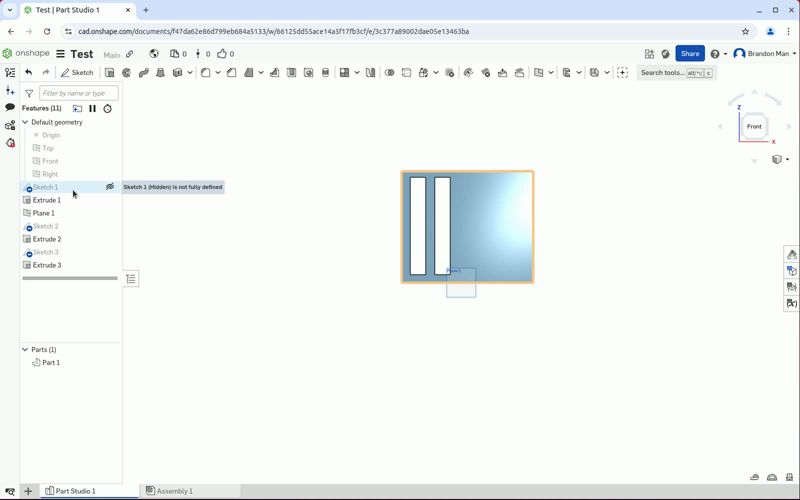
click(73, 189)
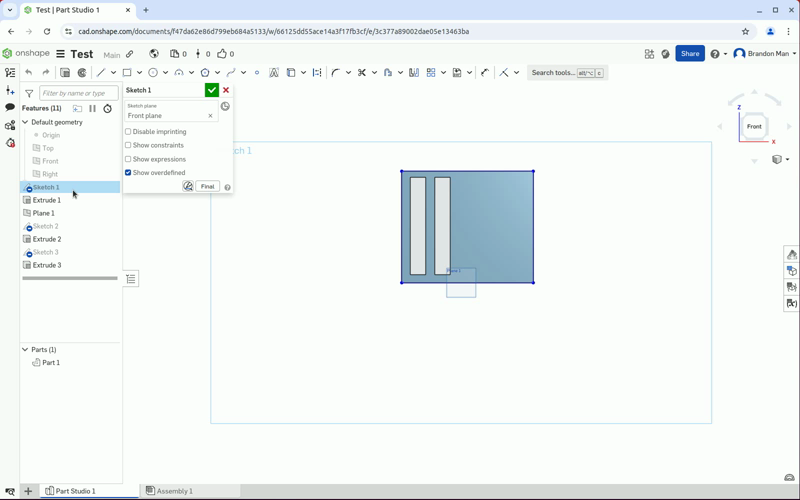
mouse_move(229, 92)
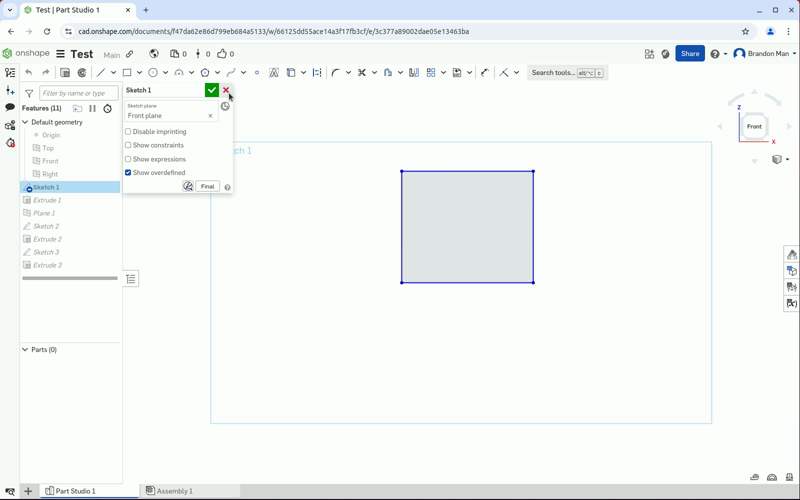
click(229, 92)
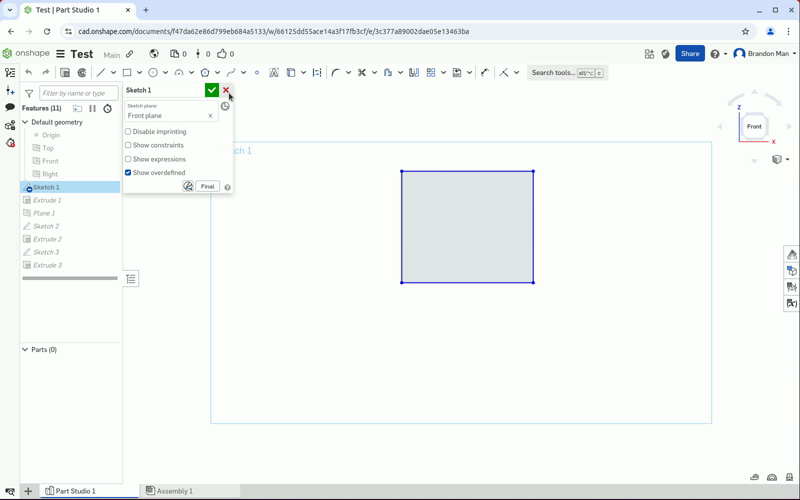
key(shift+s)
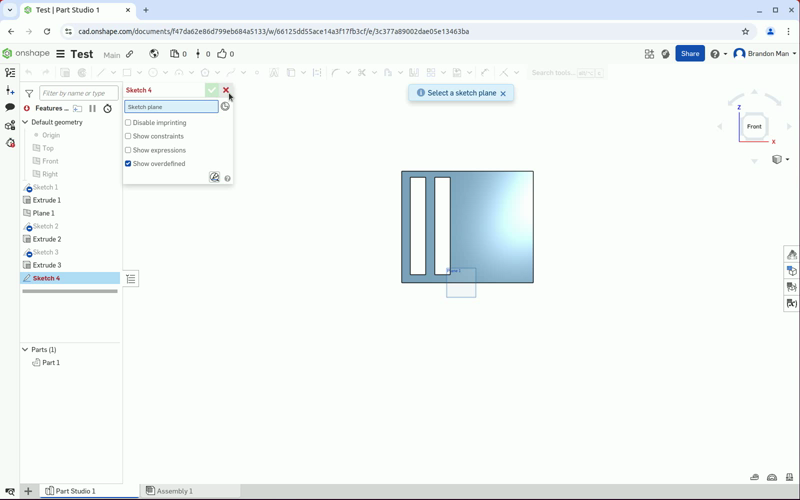
mouse_move(73, 215)
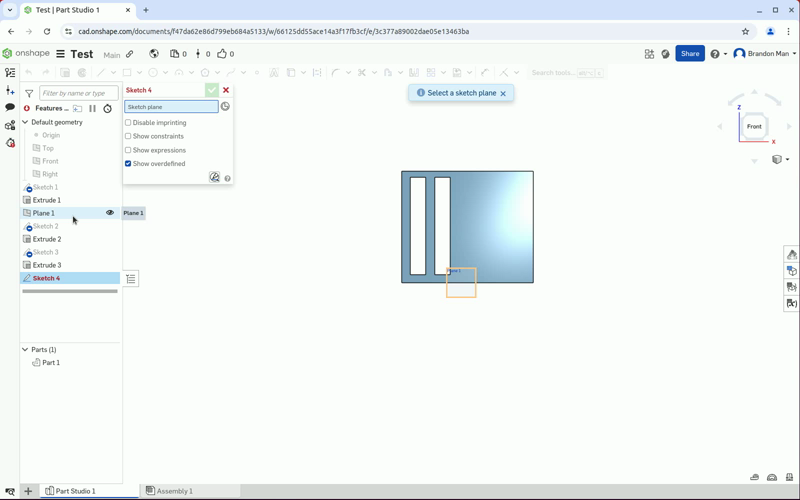
click(73, 215)
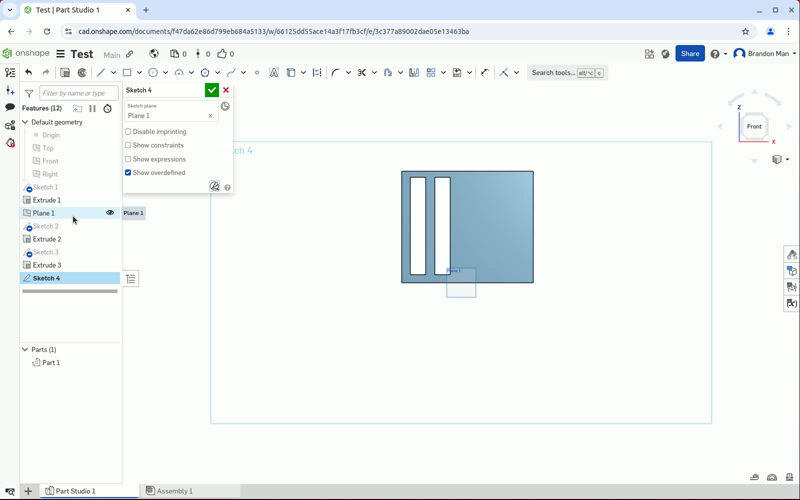
mouse_move(73, 352)
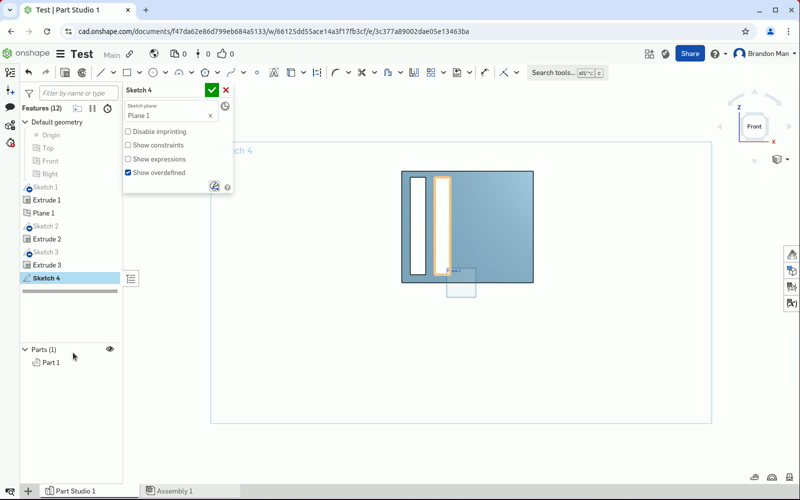
key(y)
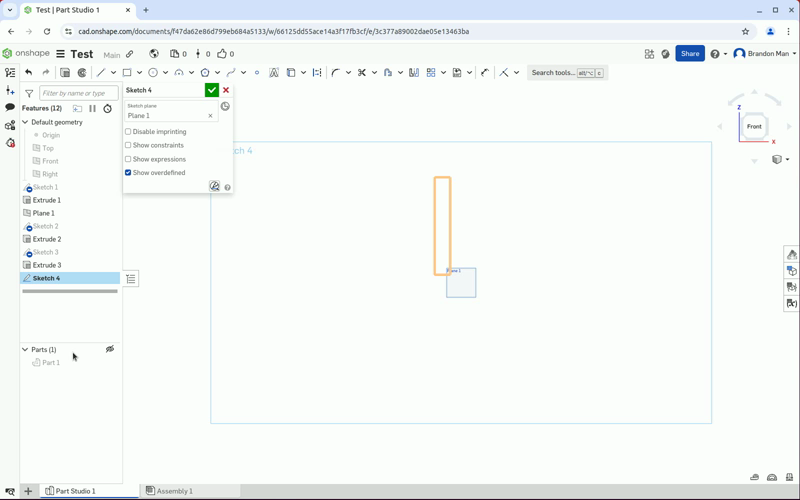
key(l)
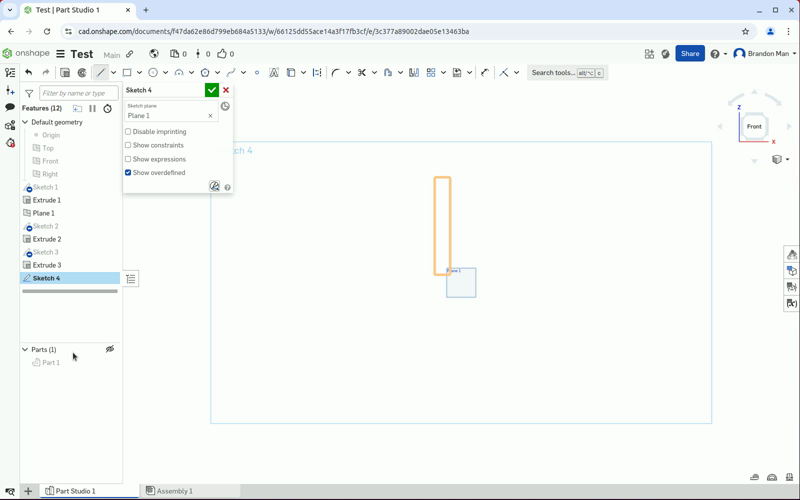
key_down(shift)
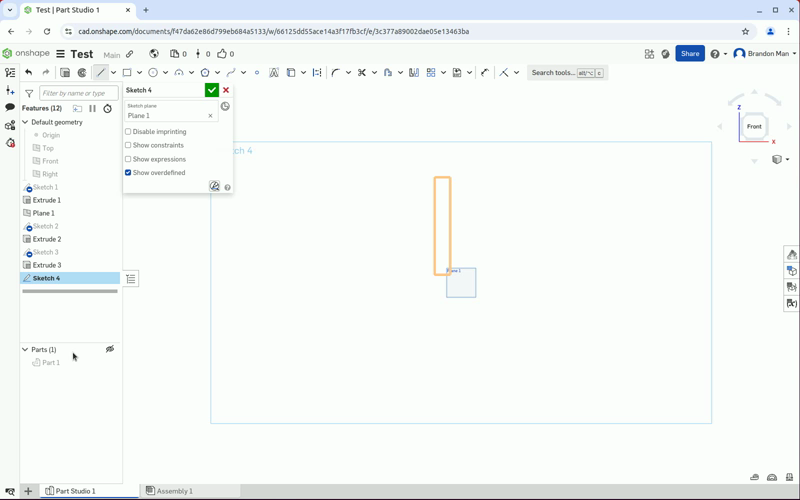
mouse_move(460, 275)
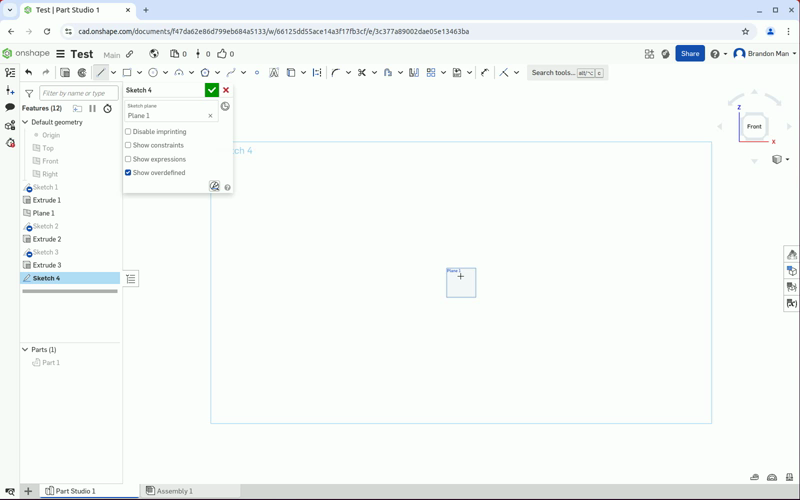
click(460, 275)
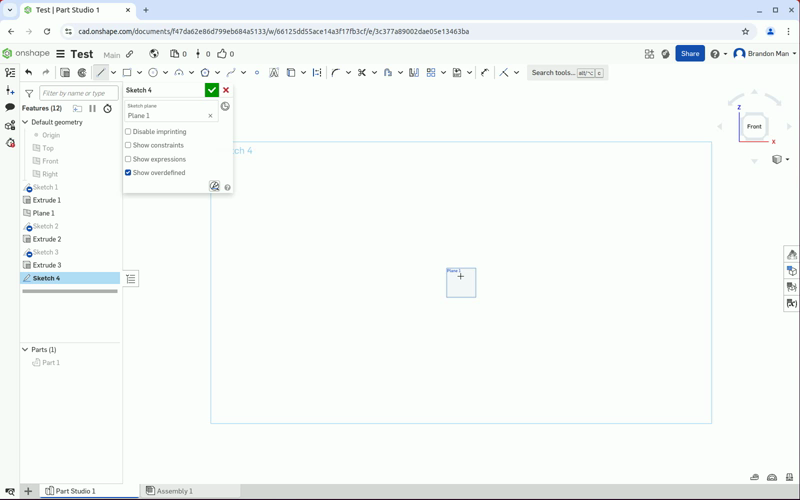
key_up(shift)
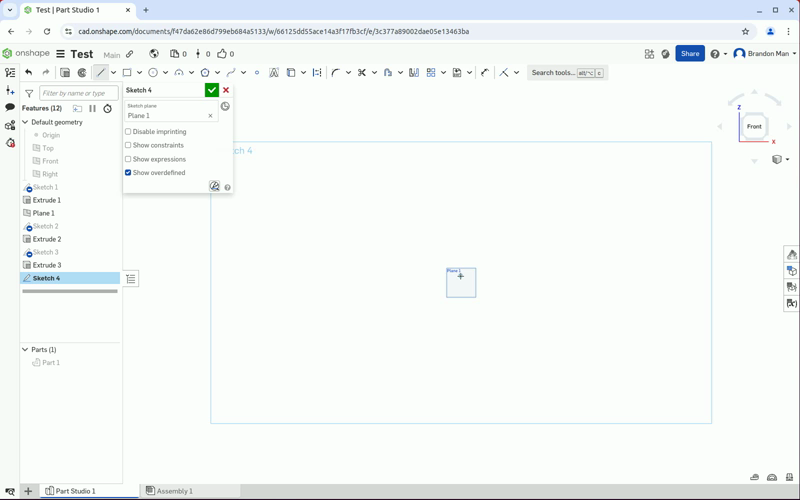
key_down(shift)
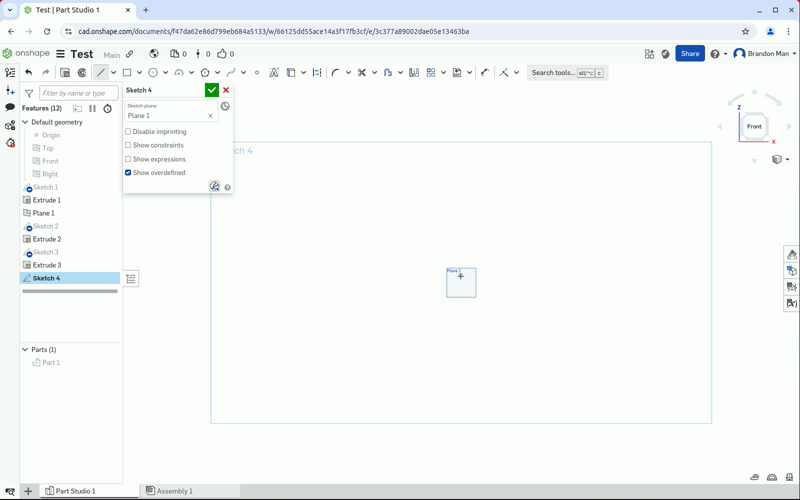
mouse_move(490, 275)
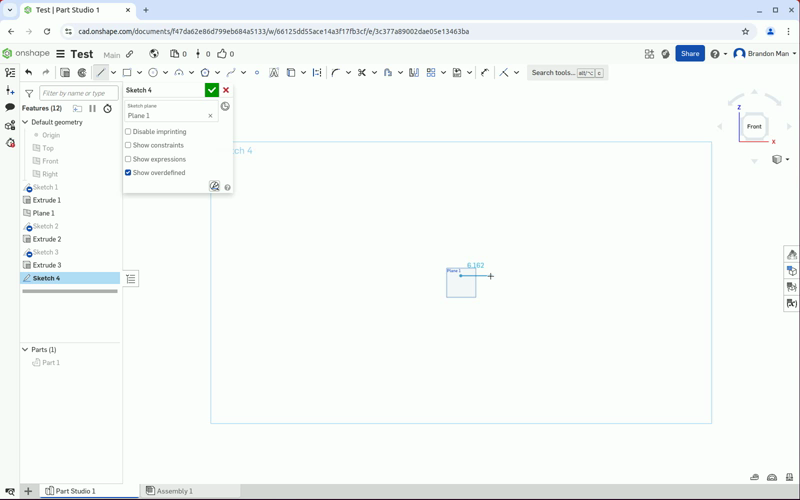
mouse_move(476, 275)
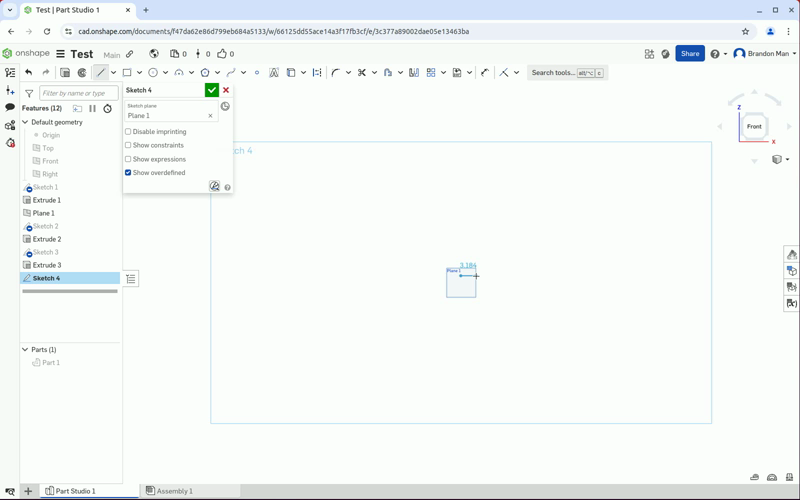
click(476, 275)
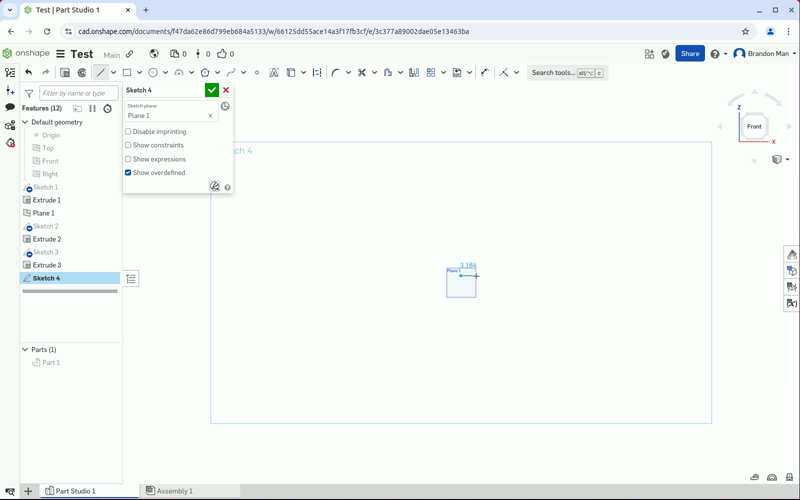
key_up(shift)
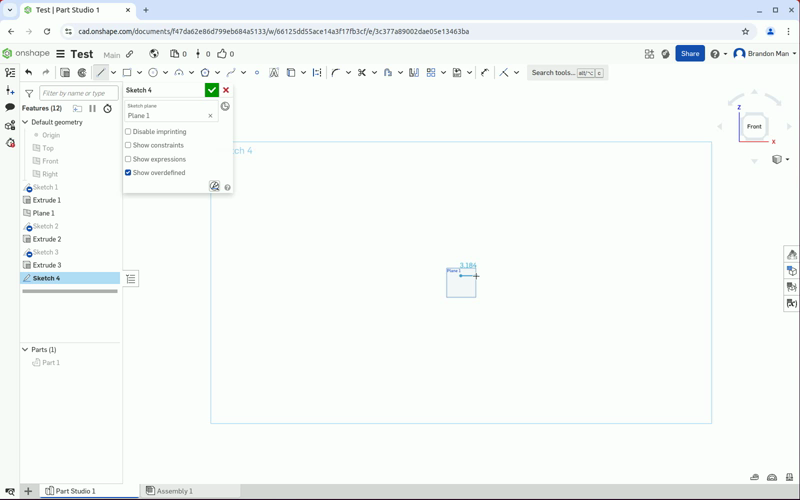
key_down(shift)
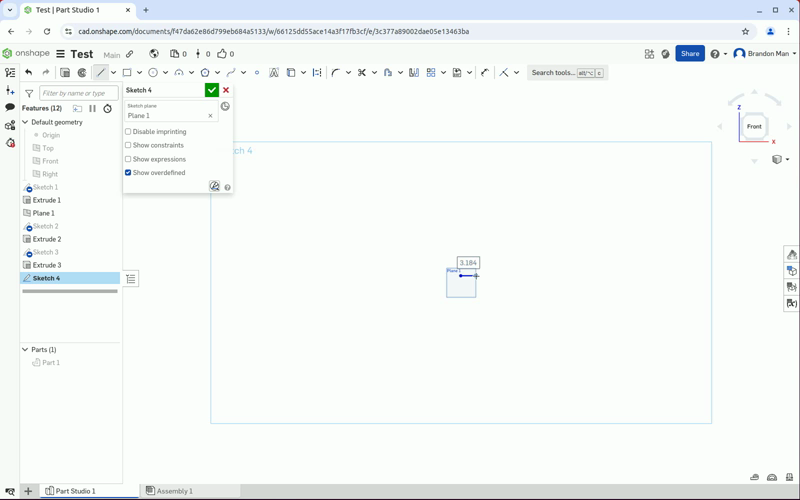
mouse_move(476, 178)
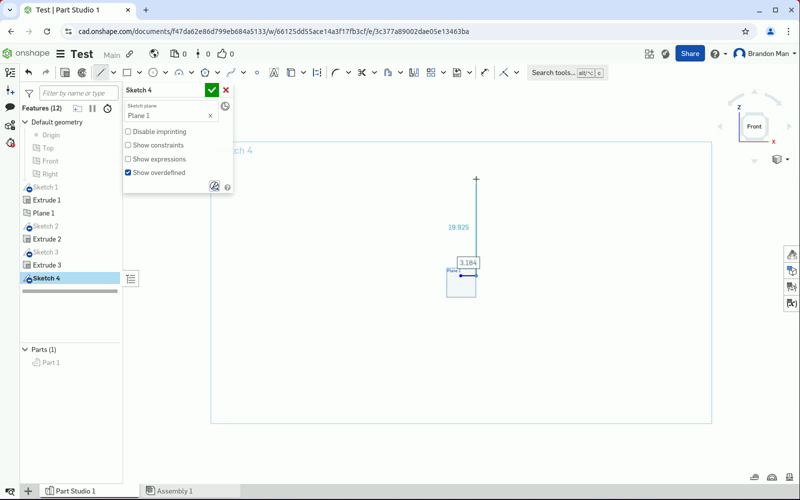
click(476, 178)
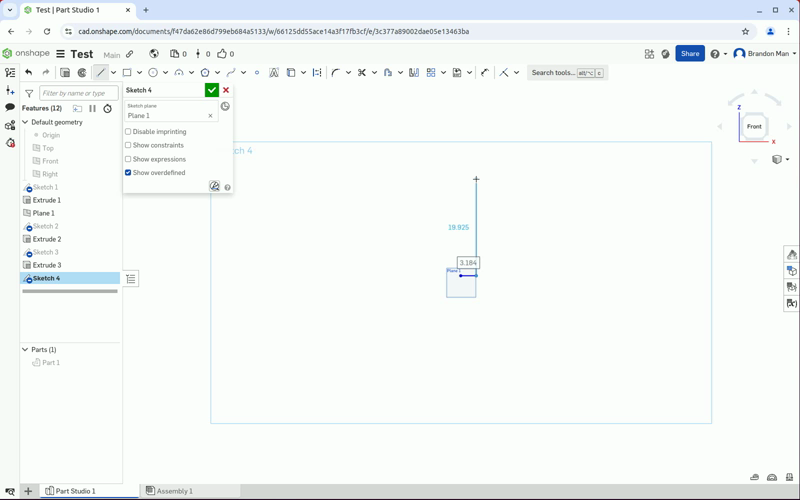
key_up(shift)
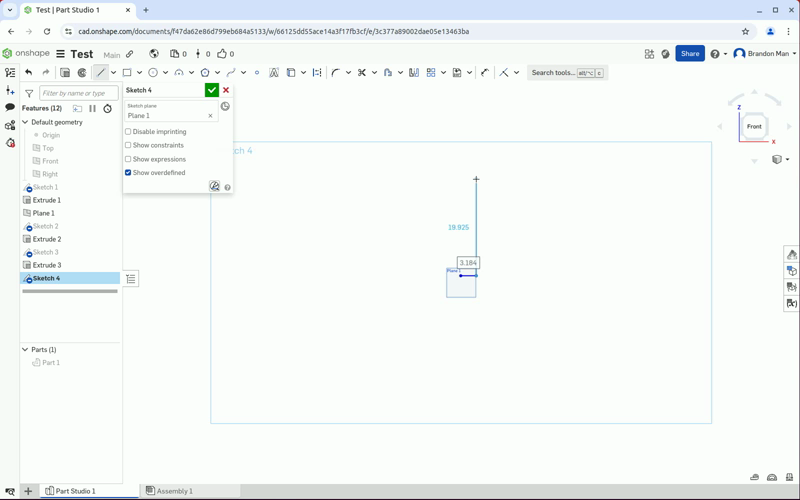
key_down(shift)
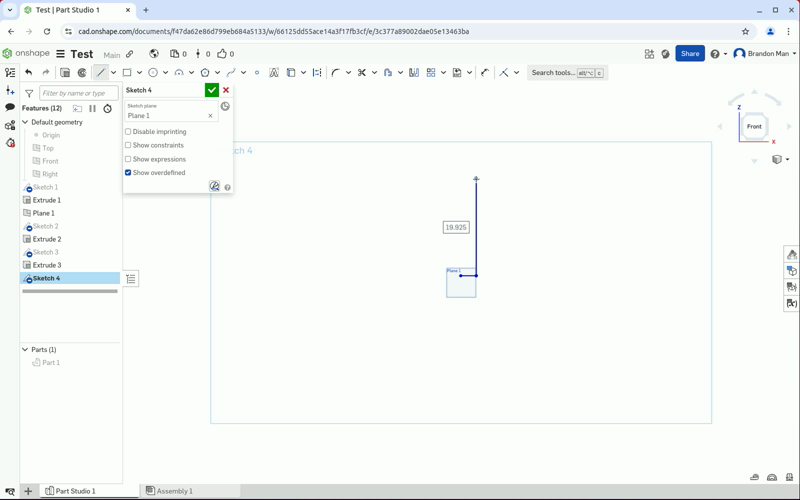
mouse_move(506, 178)
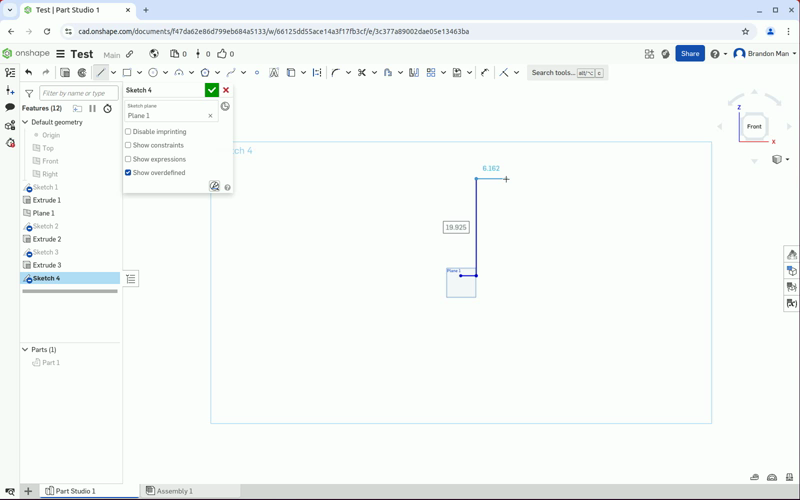
mouse_move(460, 178)
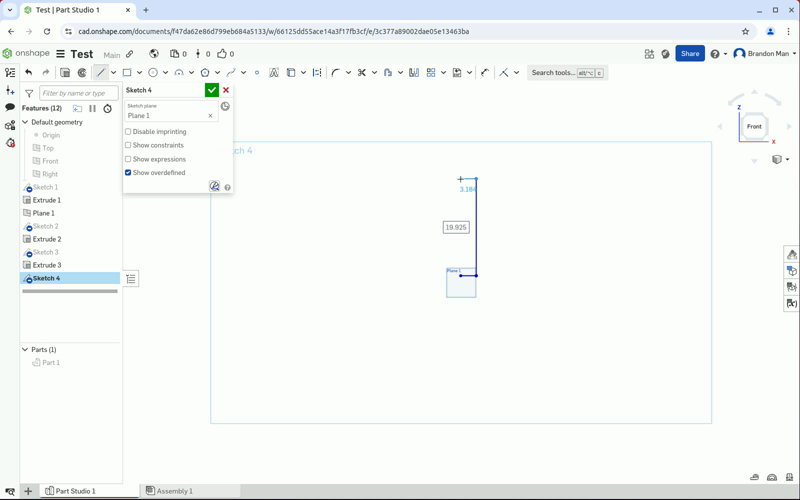
click(460, 178)
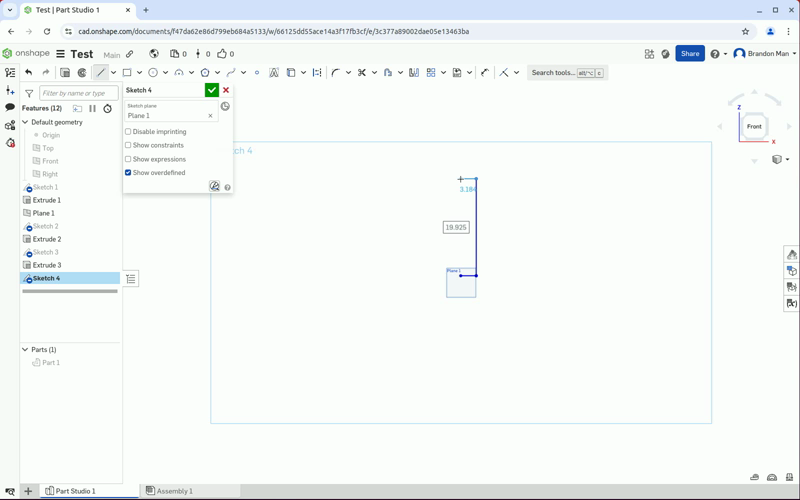
key_up(shift)
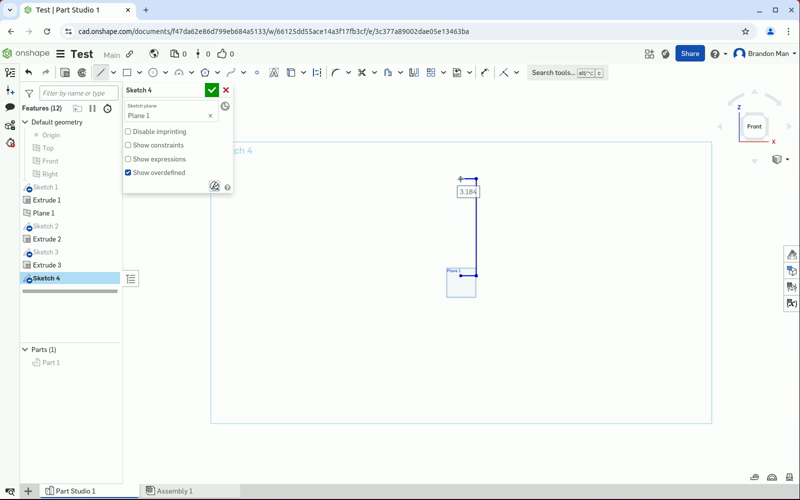
key_down(shift)
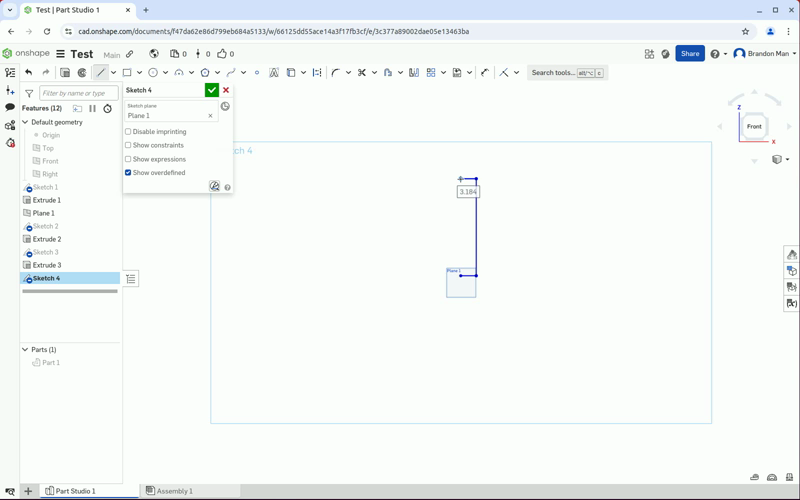
mouse_move(460, 275)
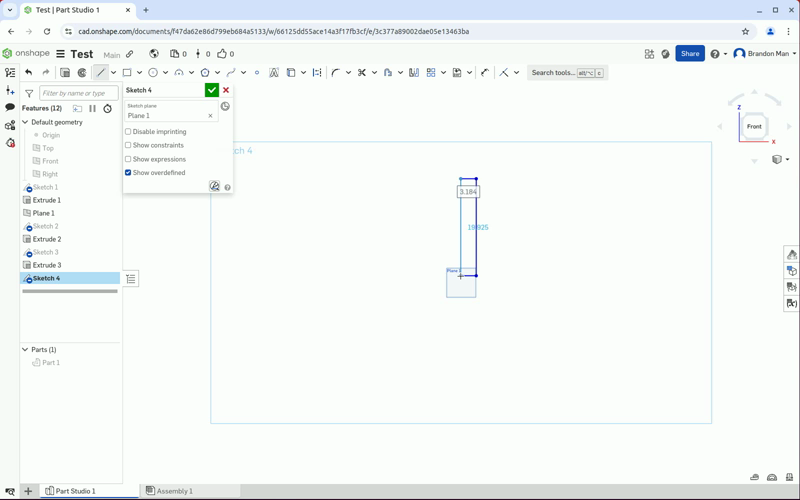
key_up(shift)
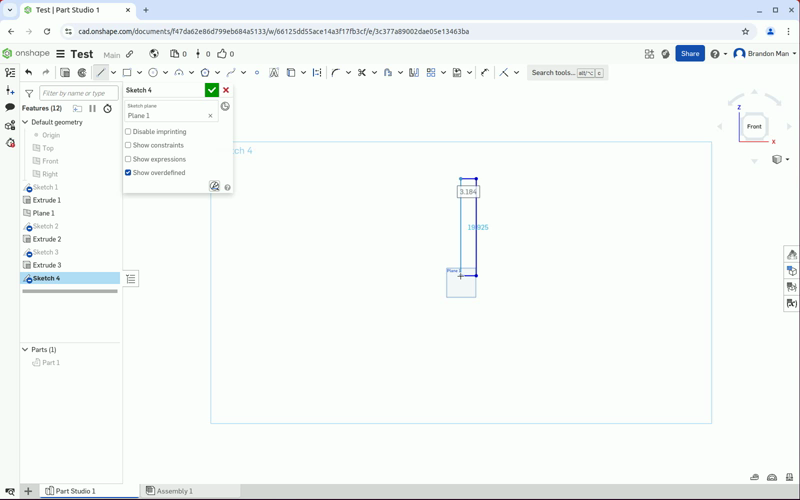
click(460, 275)
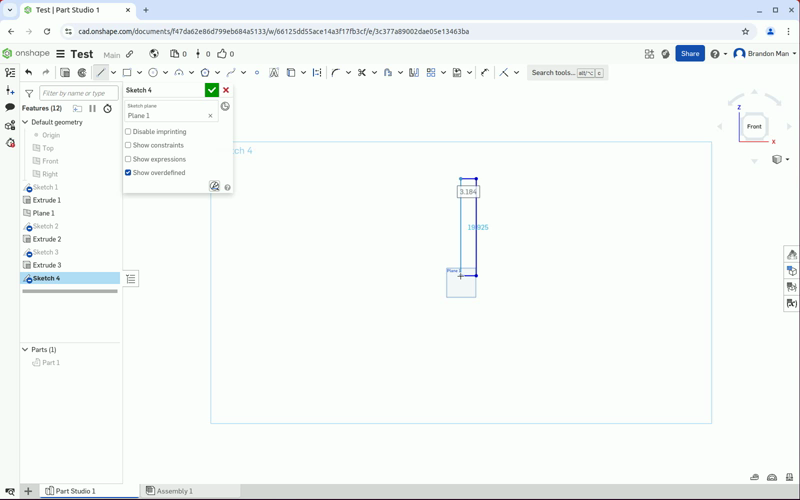
key(esc)
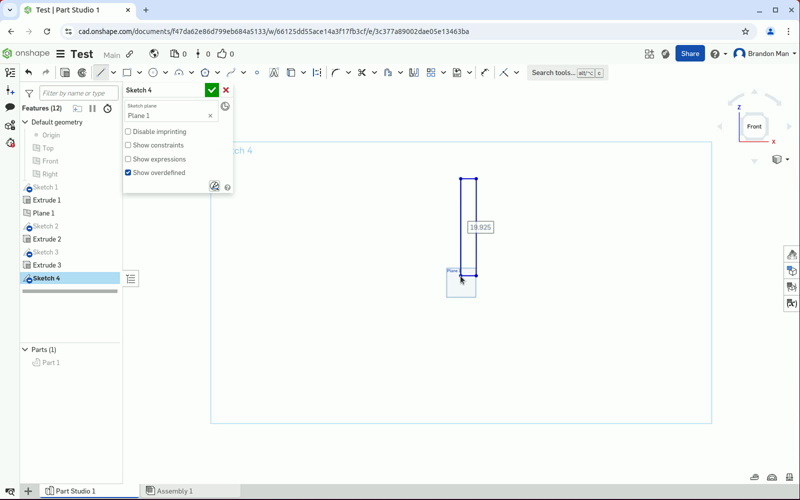
mouse_move(470, 225)
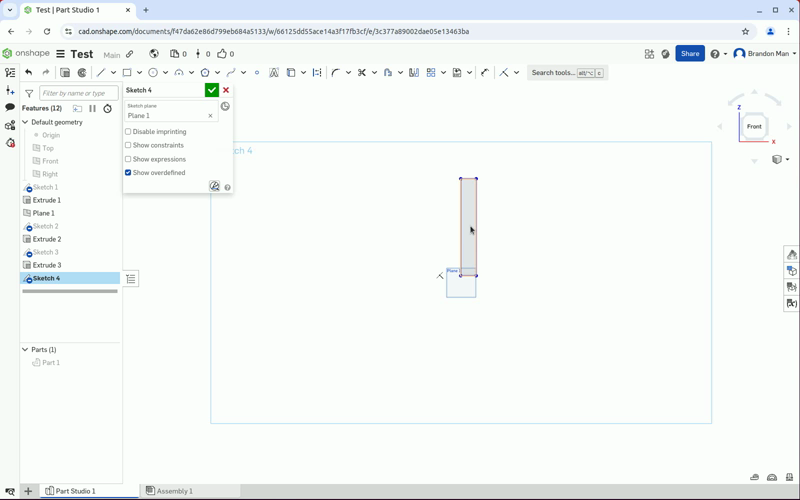
scroll(6)
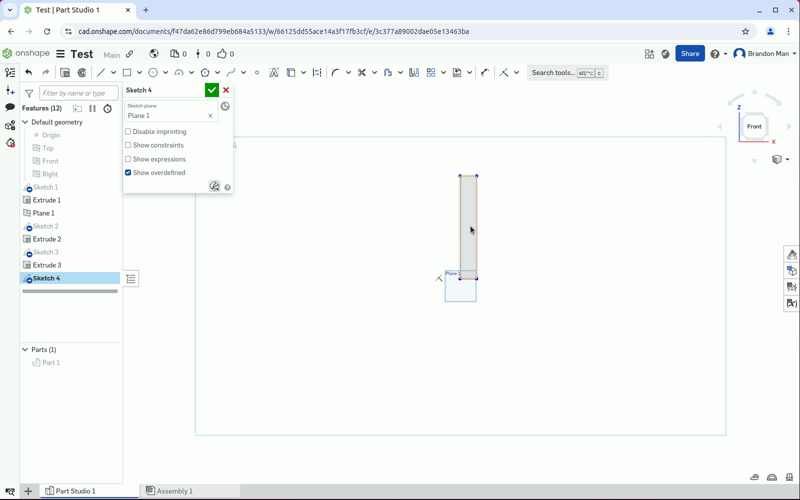
scroll(6)
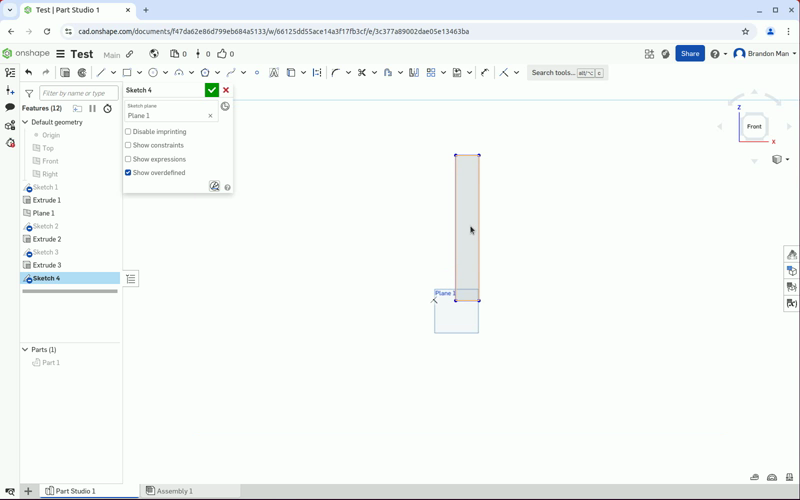
scroll(6)
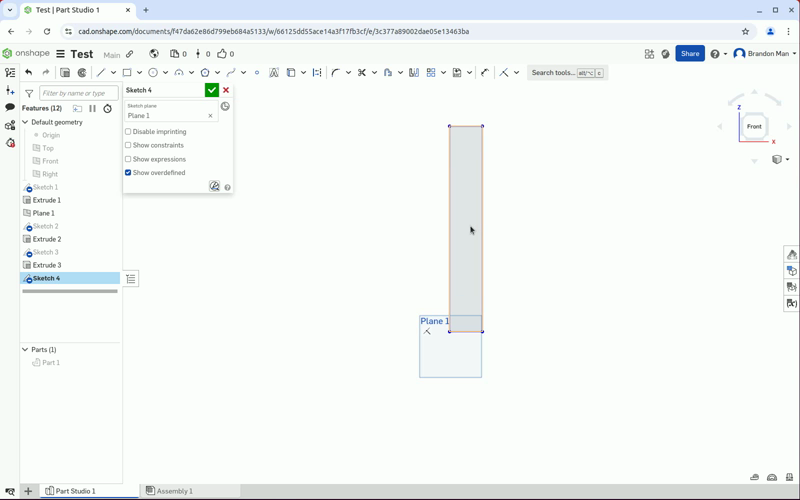
scroll(6)
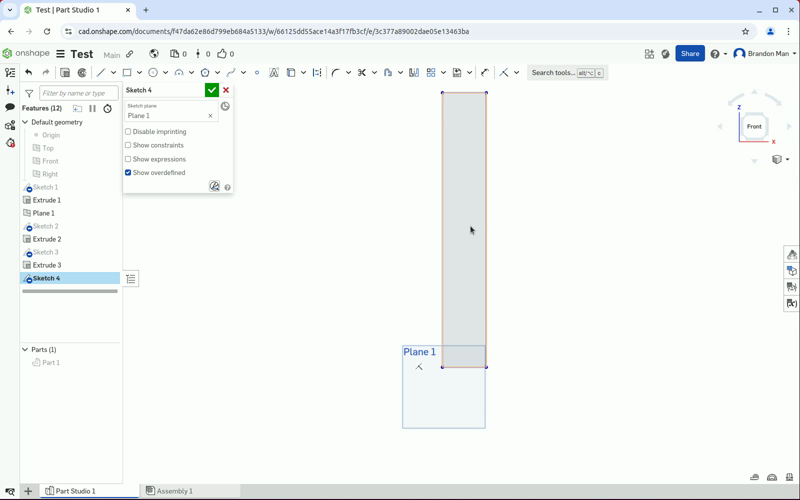
scroll(6)
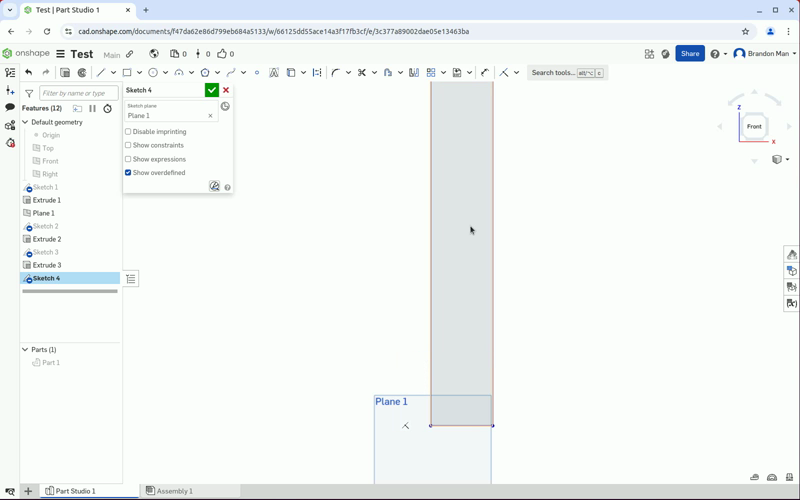
scroll(6)
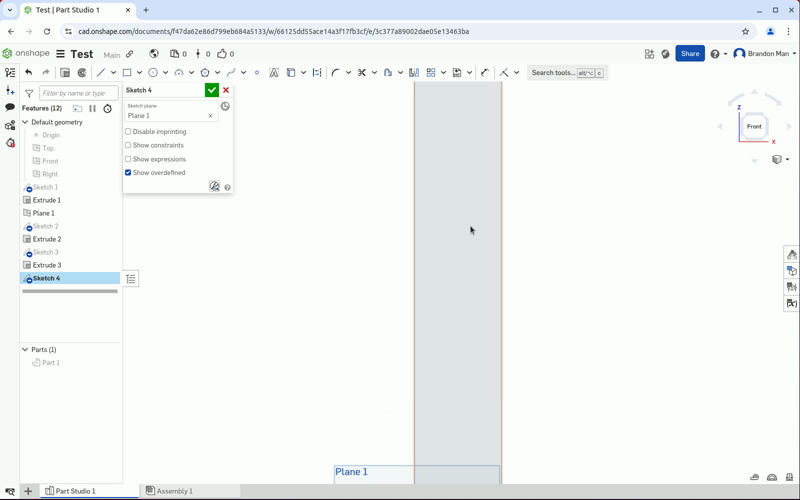
scroll(6)
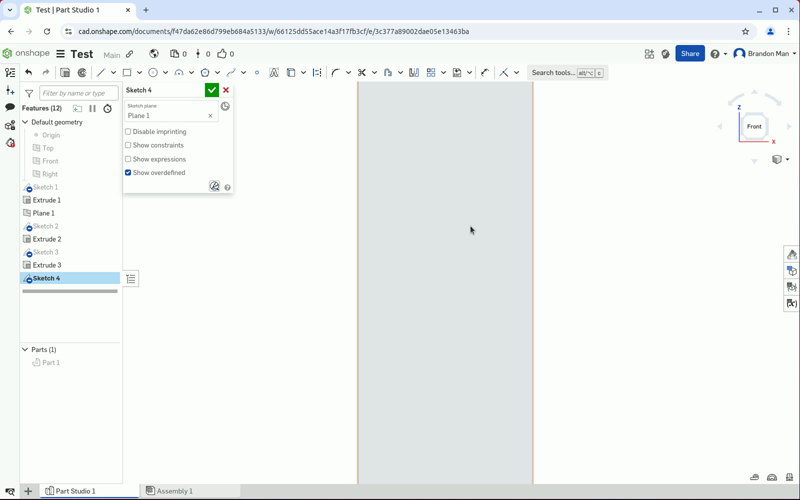
click(470, 225)
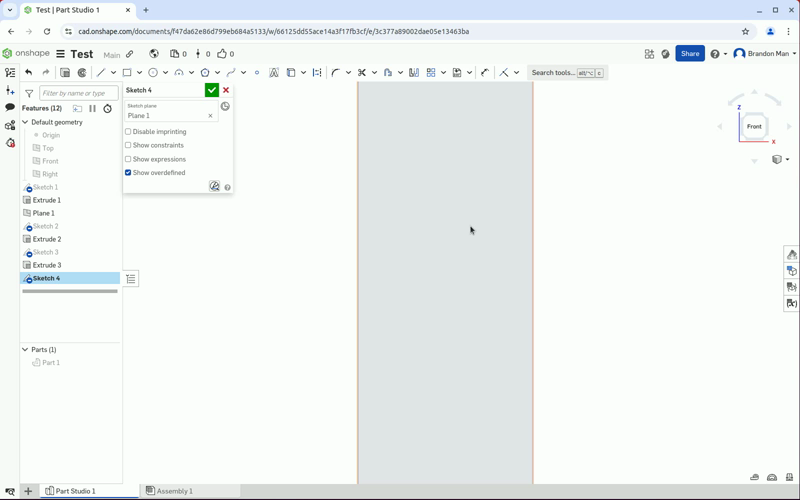
scroll(-6)
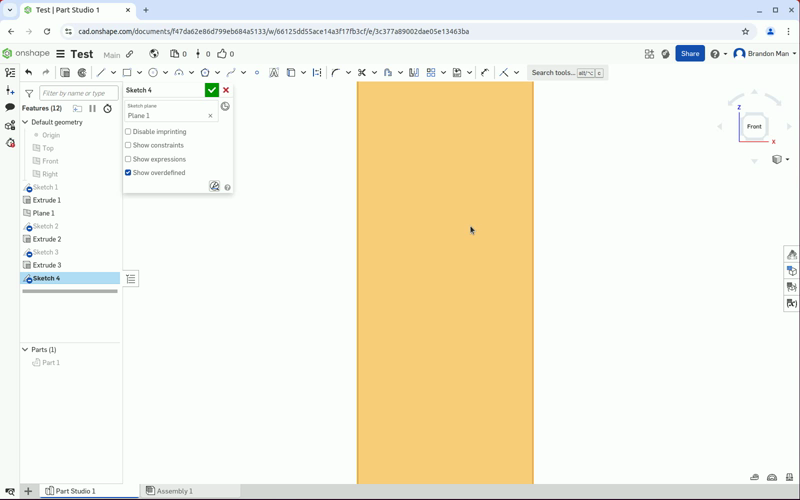
scroll(-6)
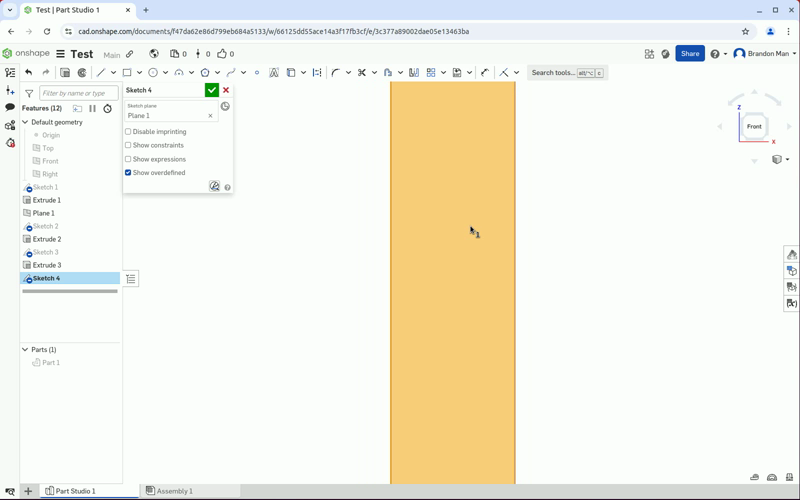
scroll(-6)
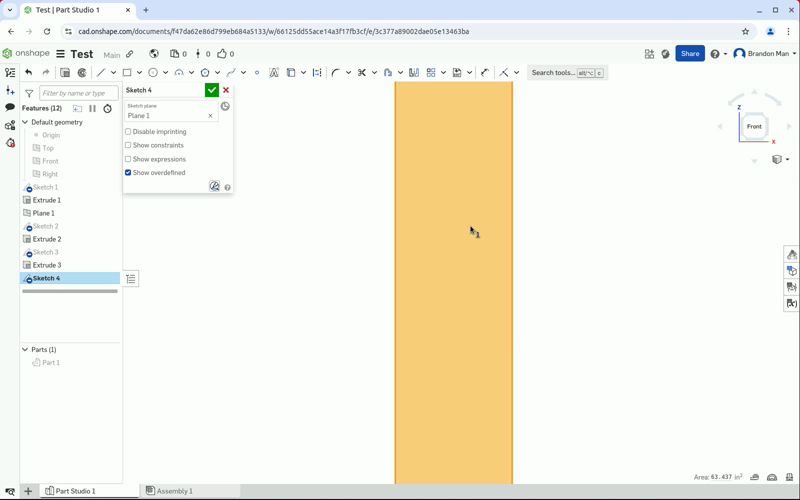
scroll(-6)
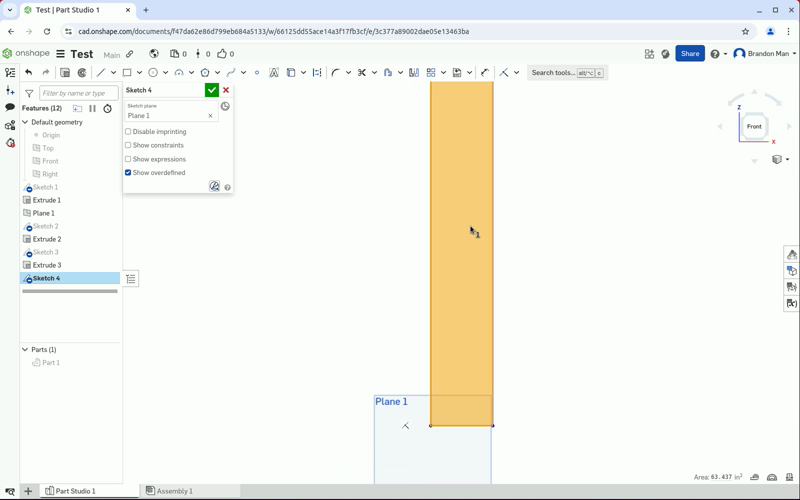
scroll(-6)
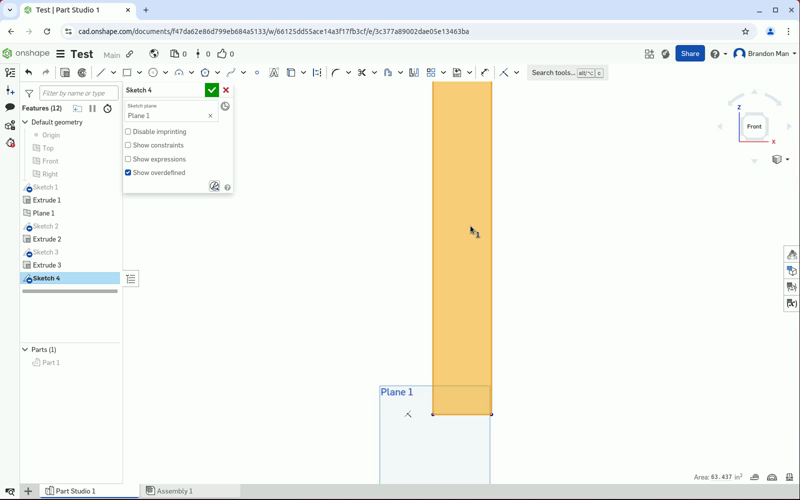
scroll(-6)
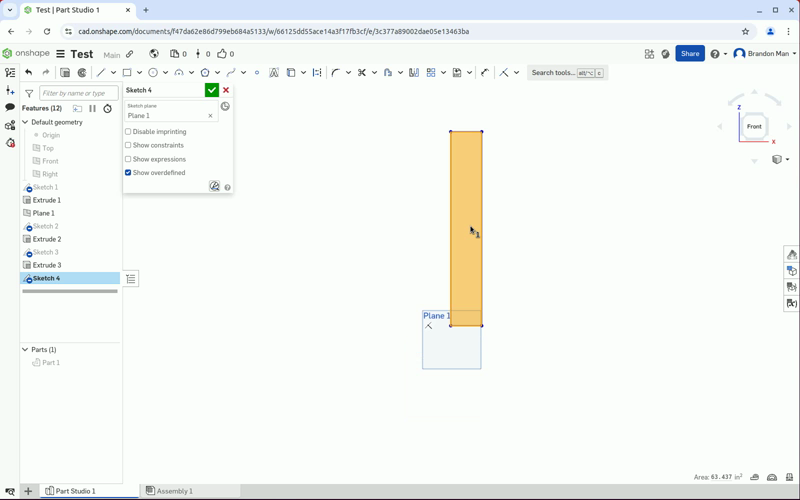
scroll(-6)
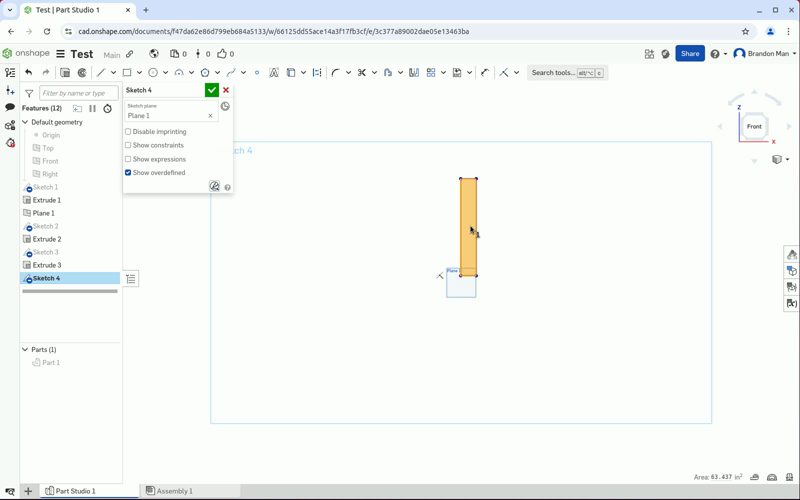
mouse_move(73, 352)
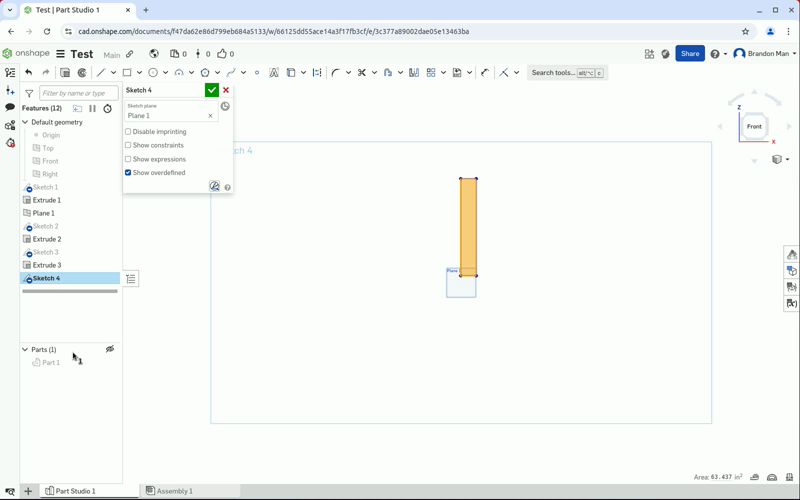
key(shift+y)
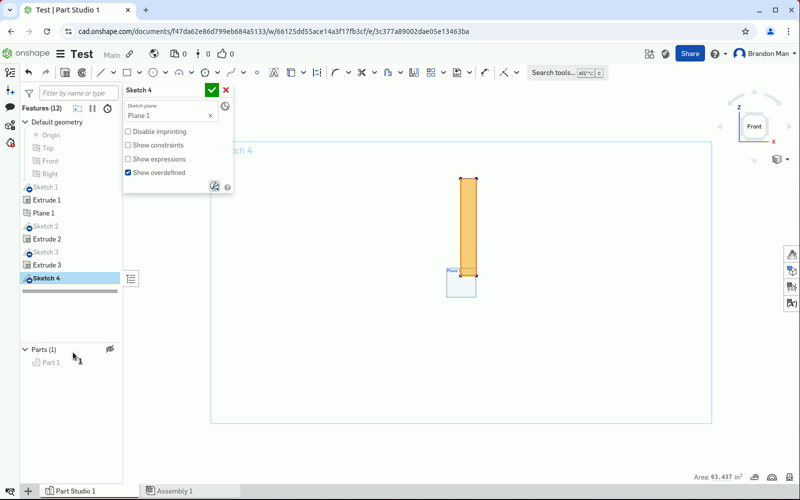
key(shift+e)
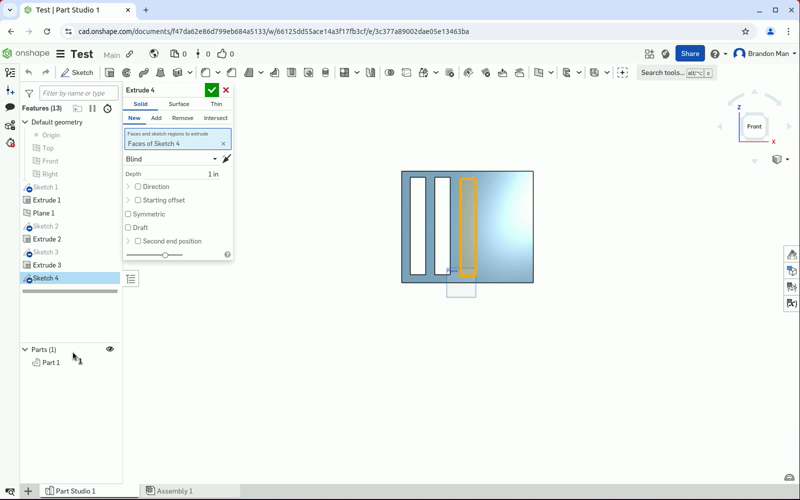
mouse_move(143, 106)
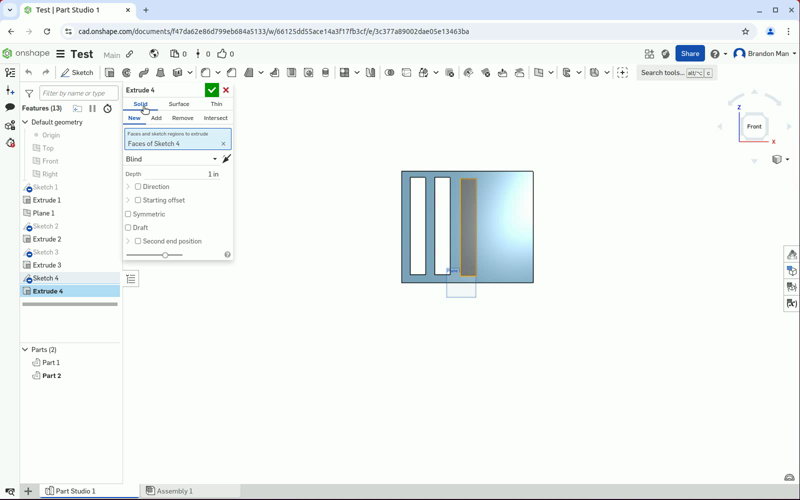
click(143, 106)
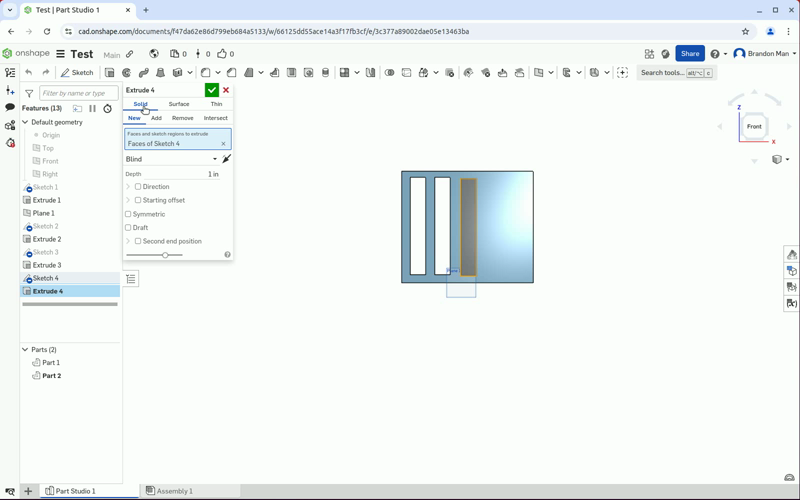
mouse_move(186, 120)
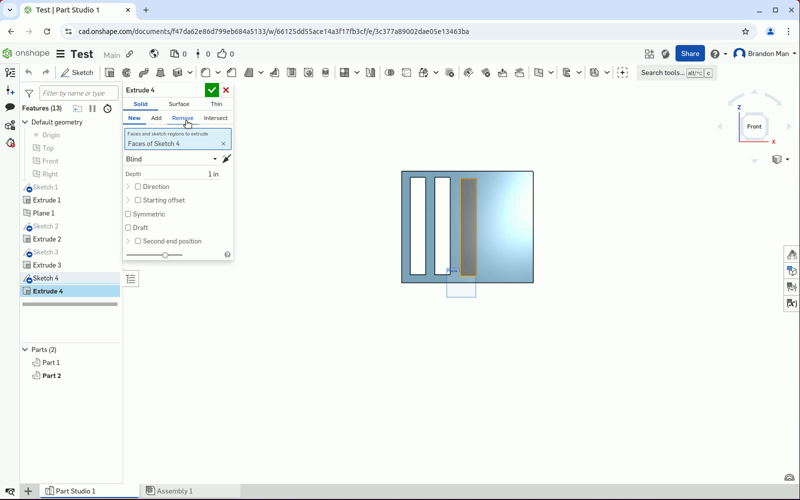
click(186, 120)
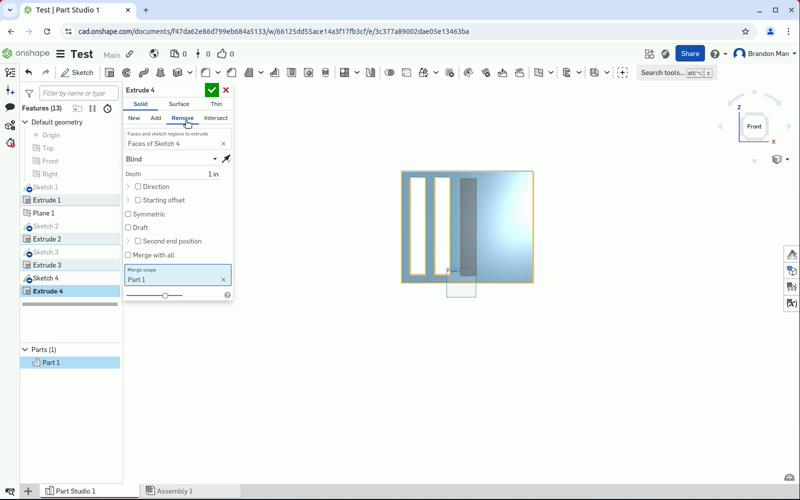
key(tab, 4)
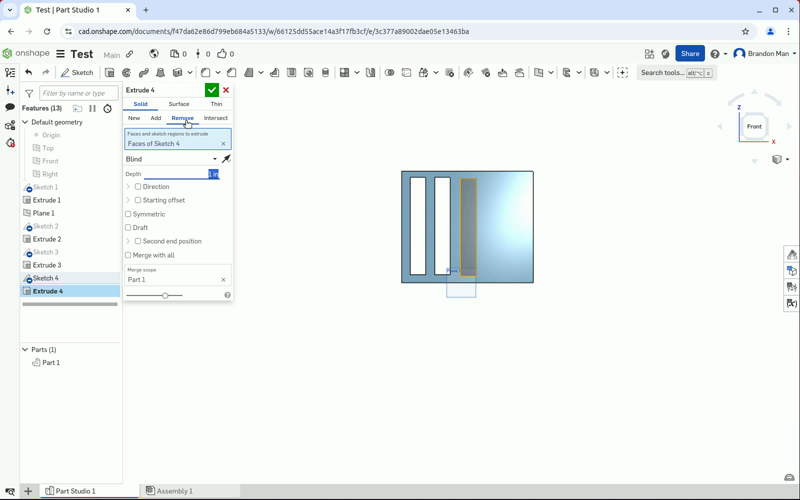
text(15.405)
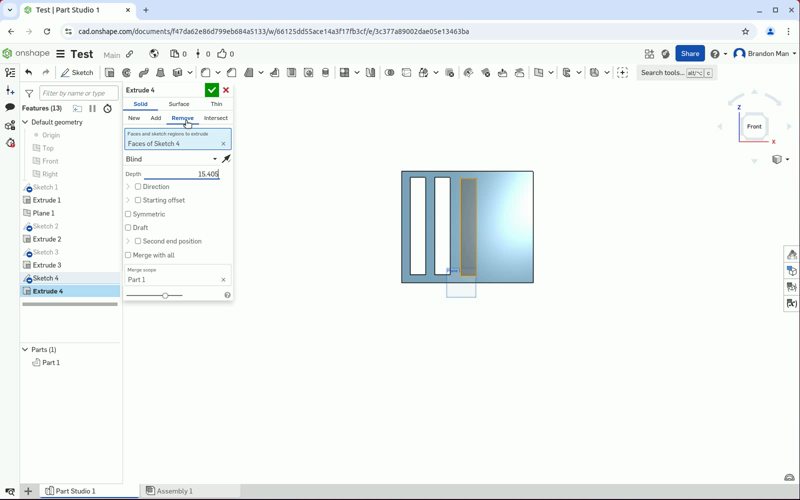
key(tab, 6)
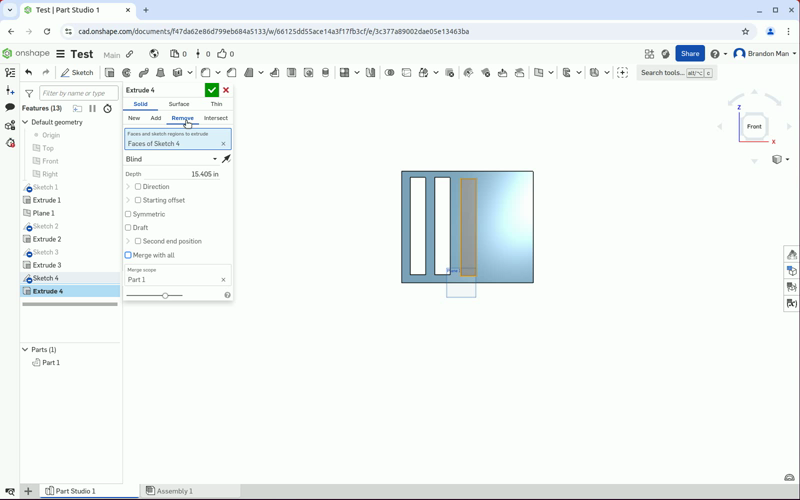
key(space)
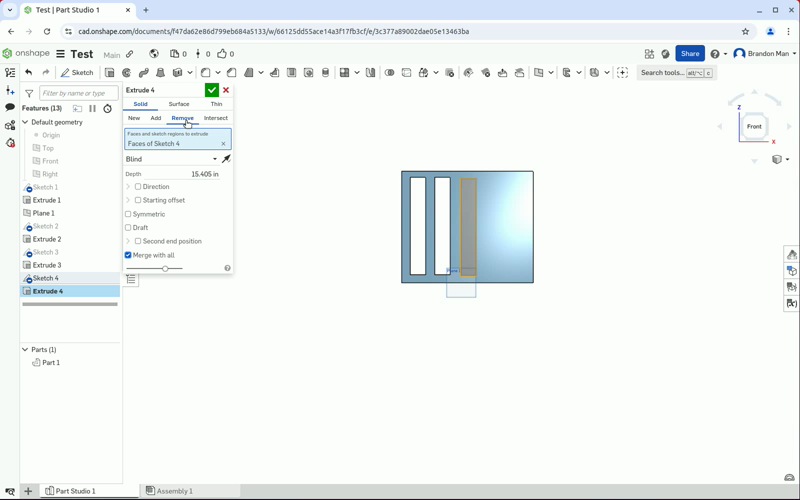
key(enter)
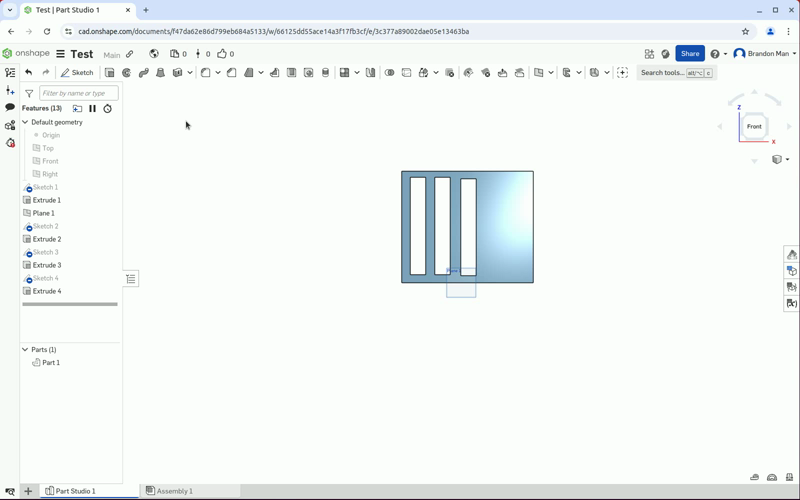
key(shift+h)
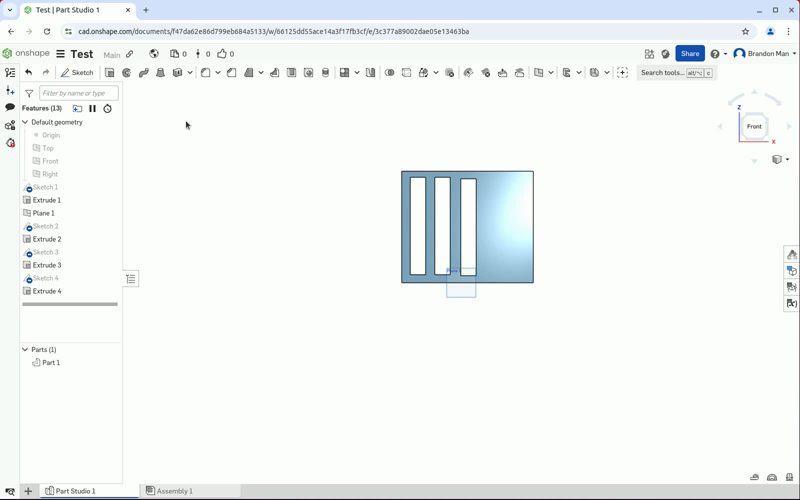
key(shift+h)
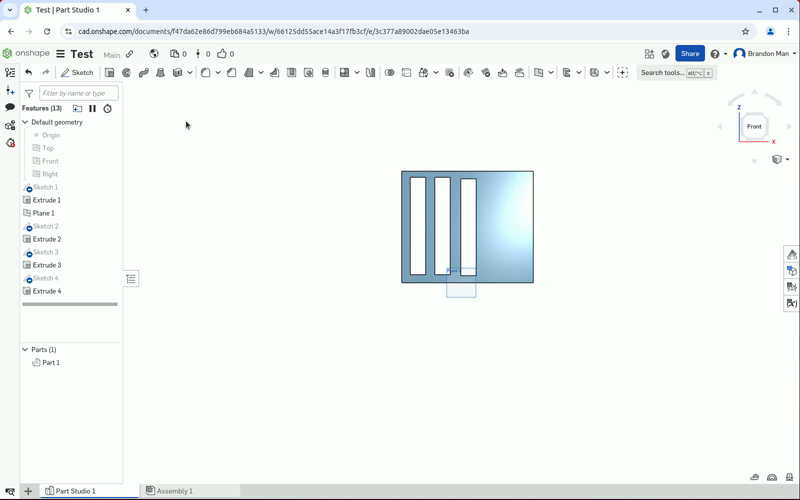
mouse_move(73, 189)
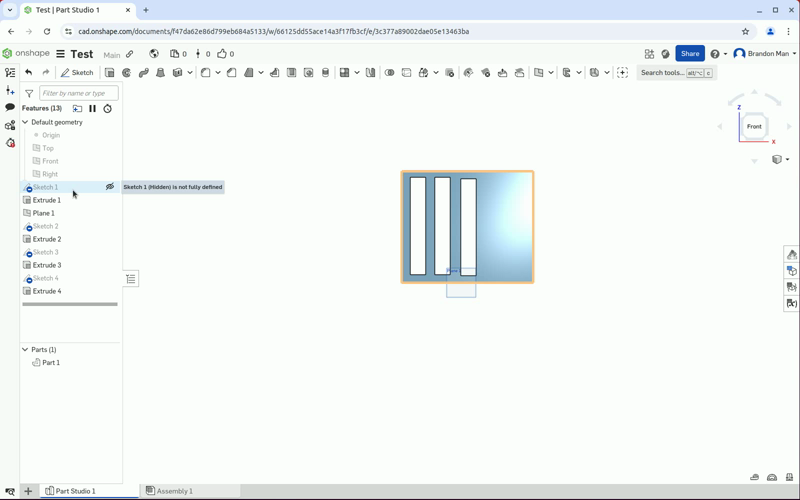
click(73, 189)
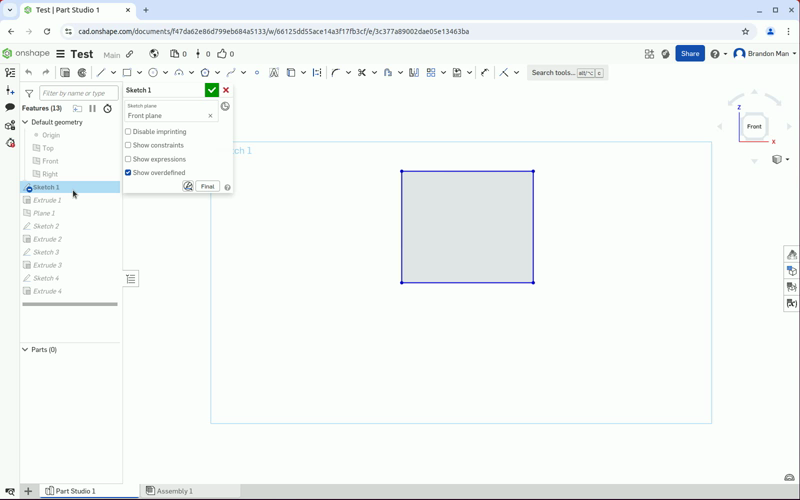
mouse_move(229, 92)
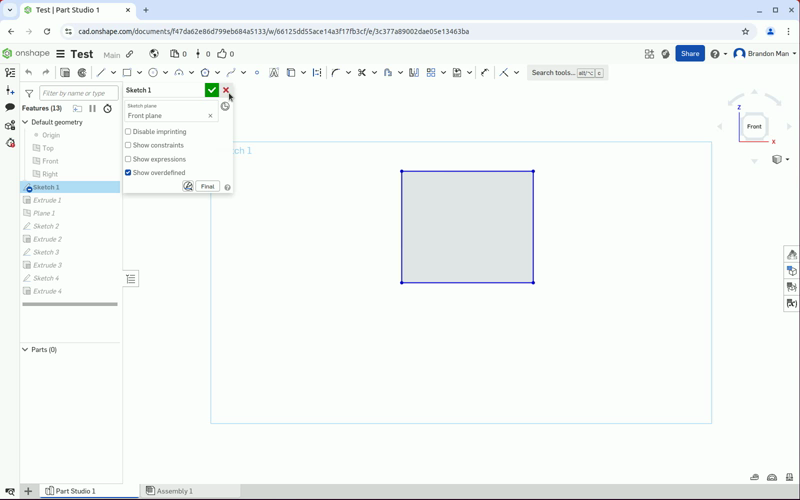
click(229, 92)
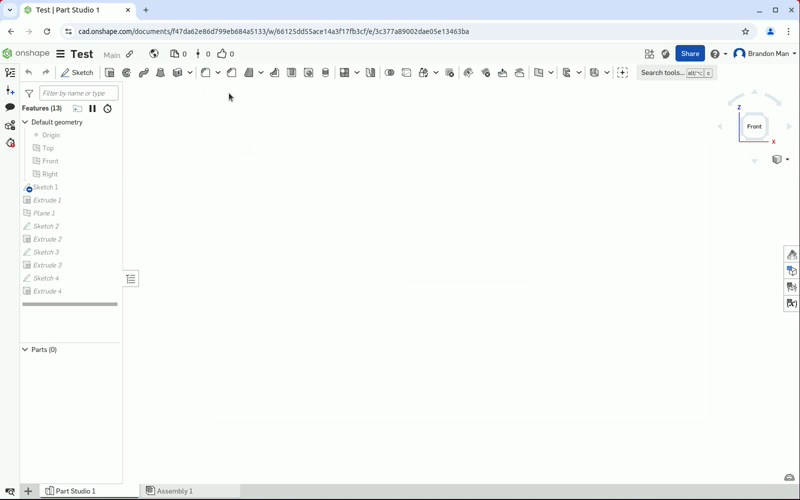
key(shift+s)
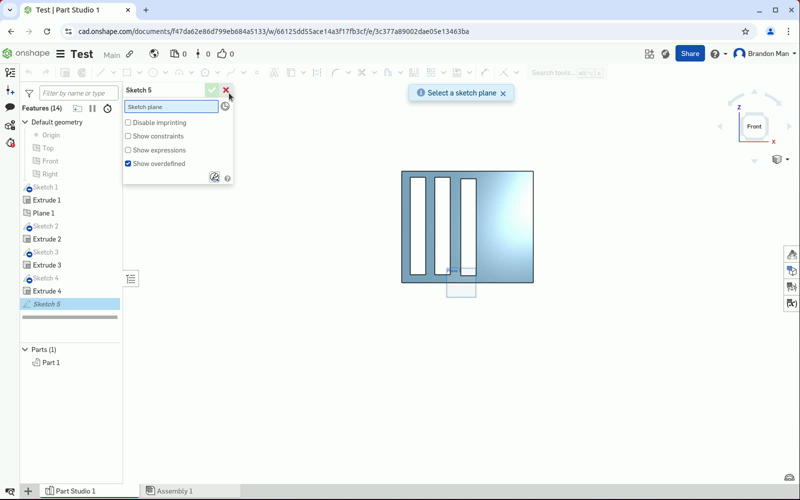
mouse_move(73, 215)
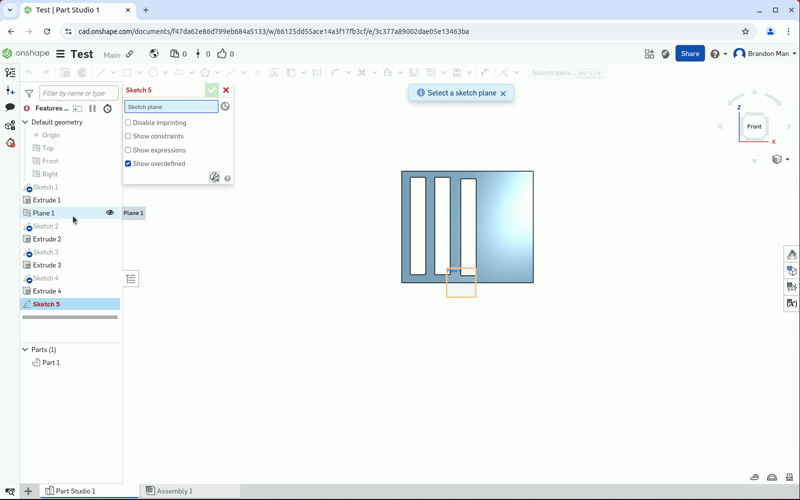
click(73, 215)
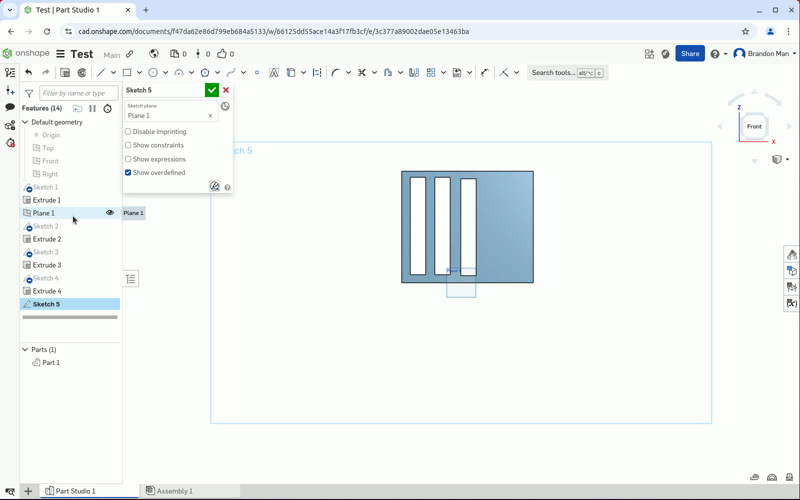
mouse_move(73, 352)
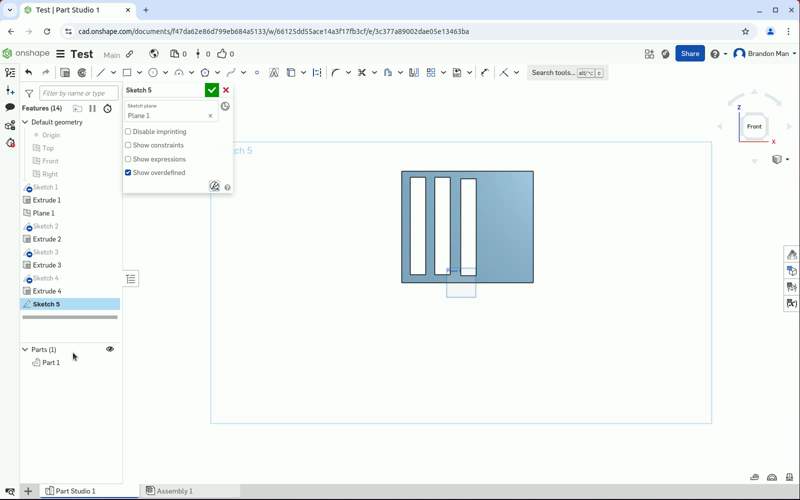
key(y)
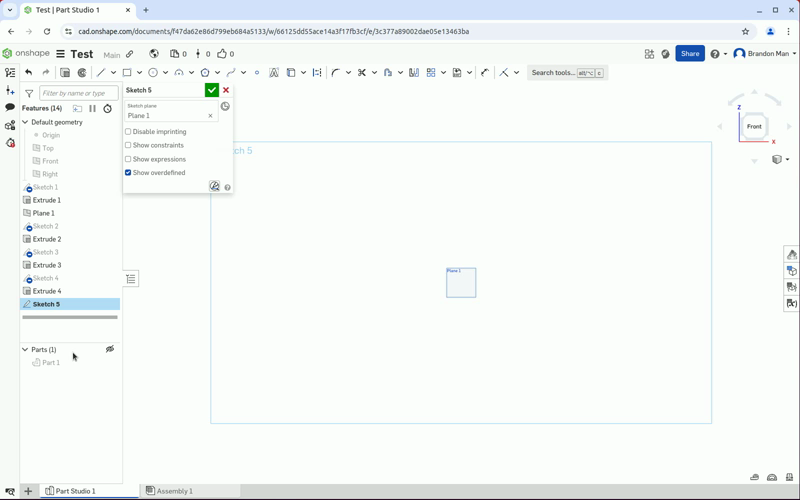
key(l)
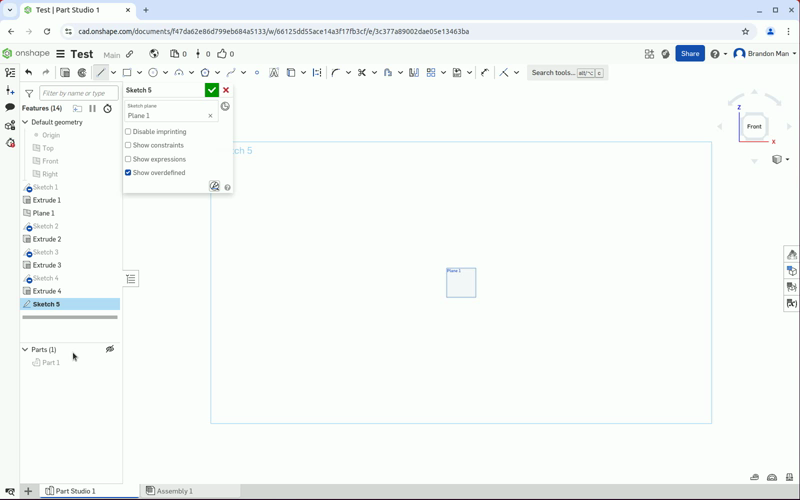
key_down(shift)
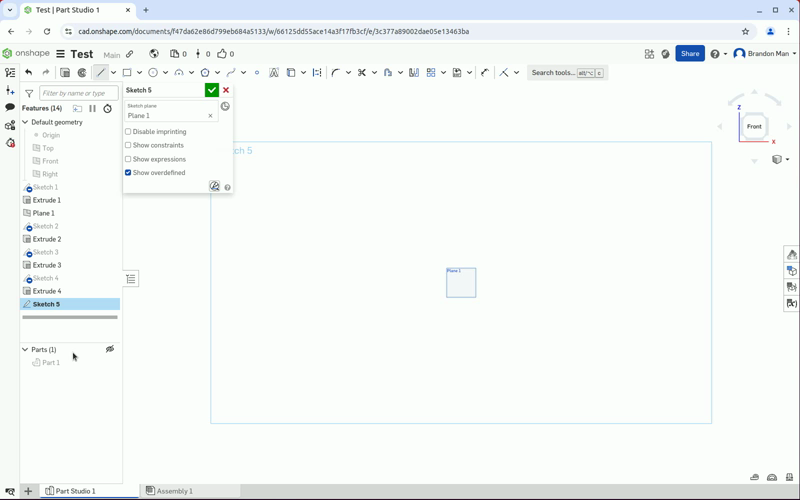
mouse_move(486, 275)
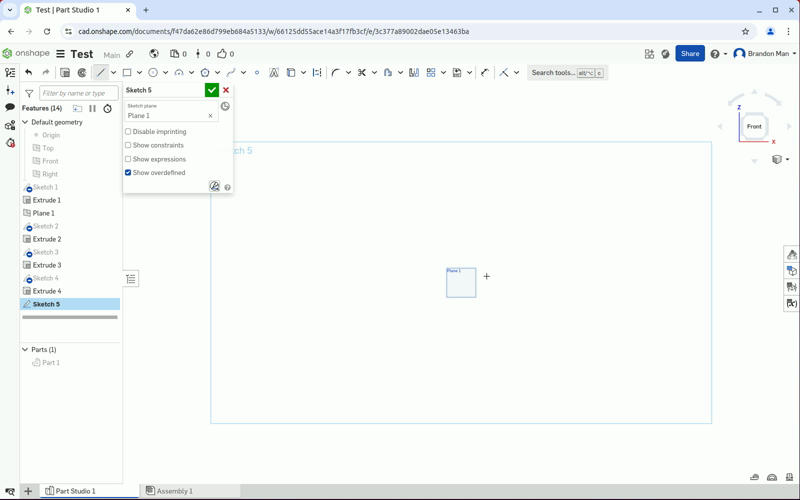
click(486, 275)
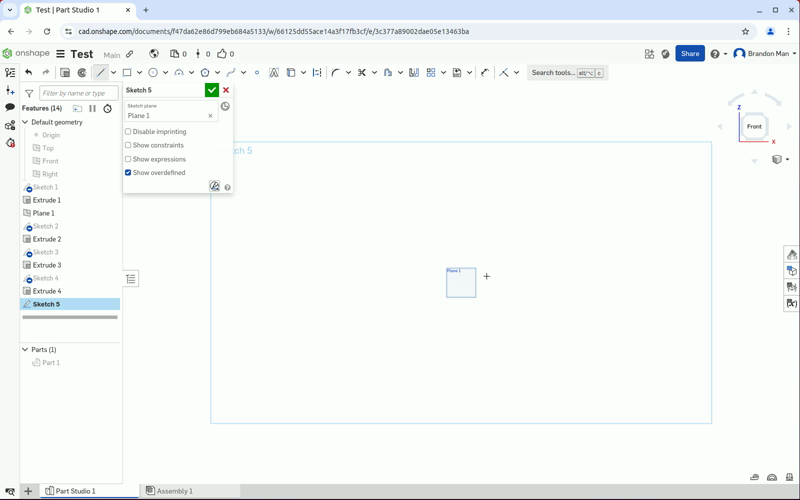
key_up(shift)
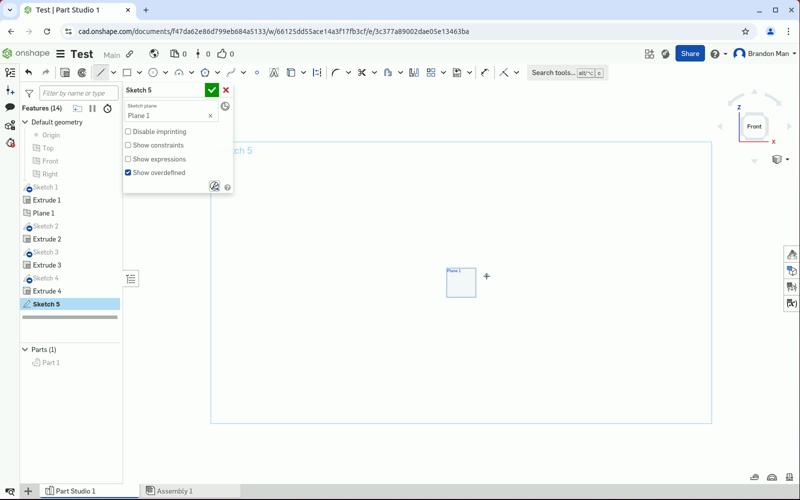
key_down(shift)
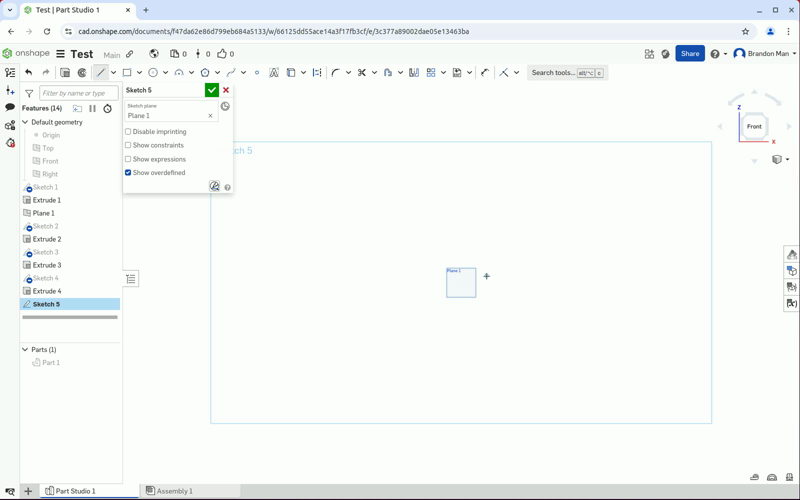
mouse_move(516, 275)
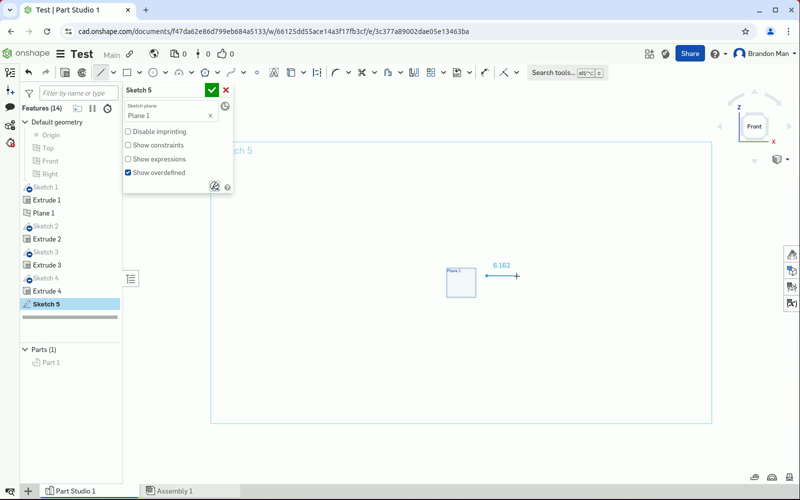
mouse_move(501, 275)
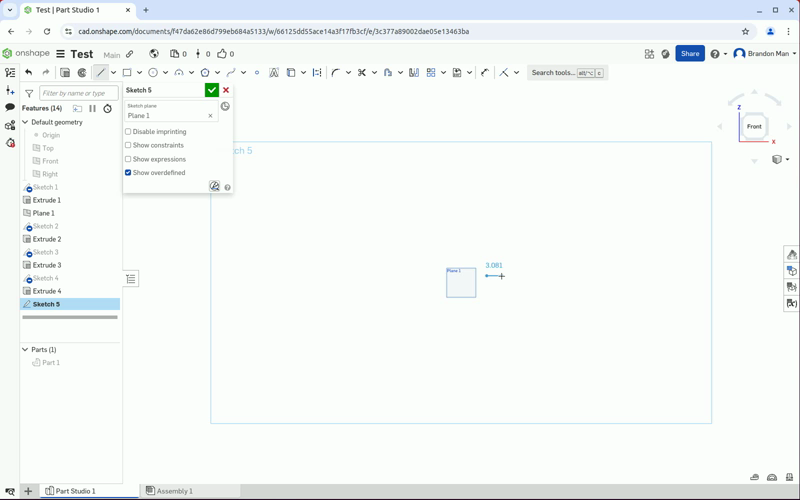
click(501, 275)
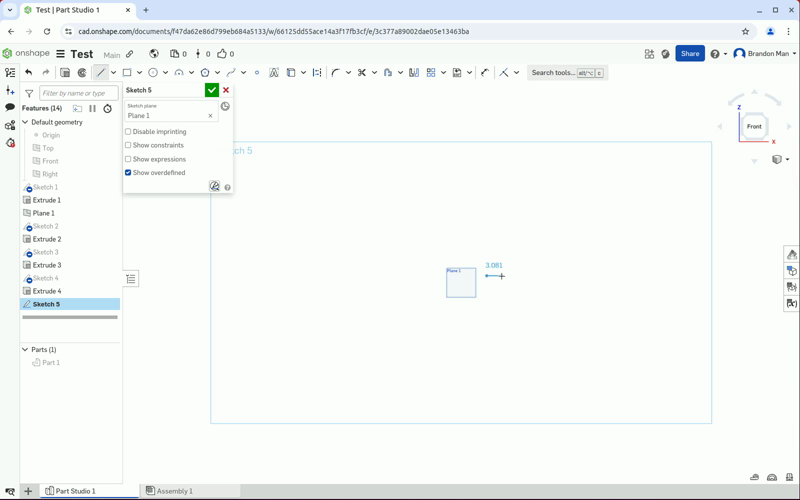
key_up(shift)
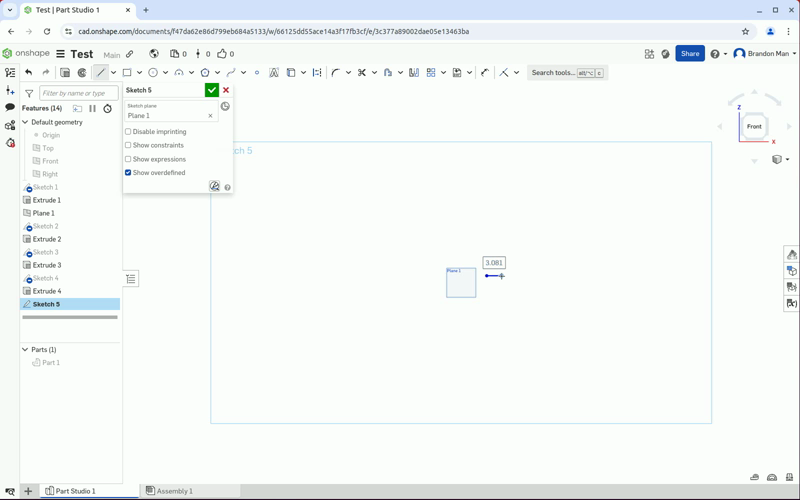
key_down(shift)
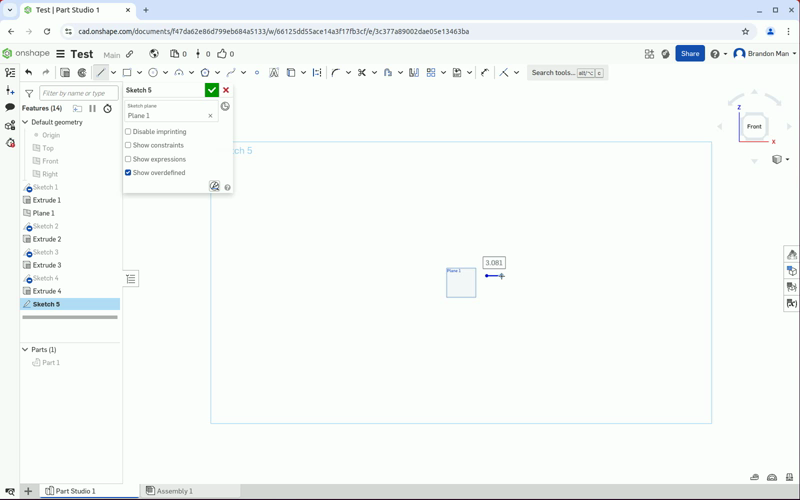
mouse_move(501, 178)
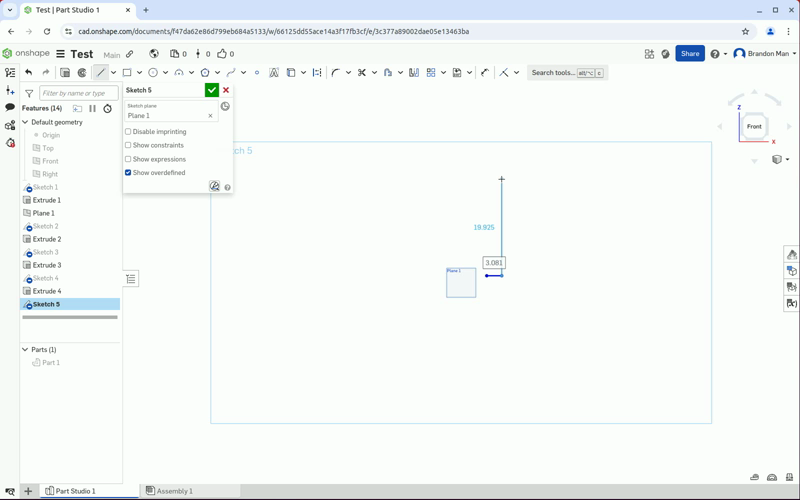
click(501, 178)
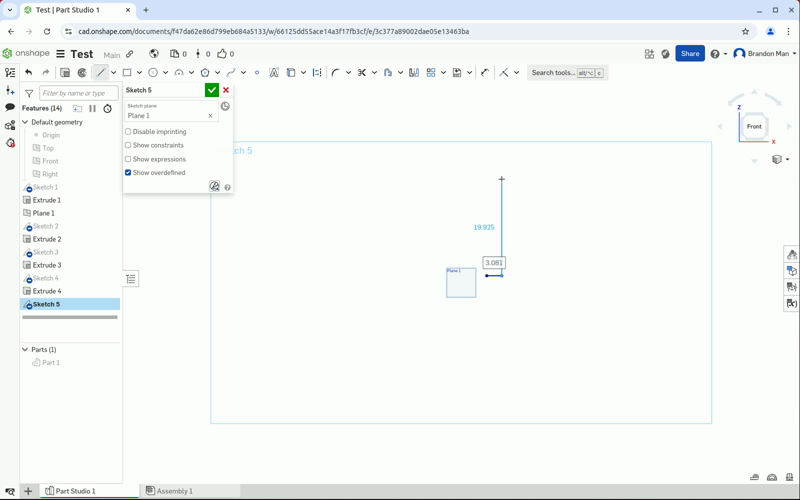
key_up(shift)
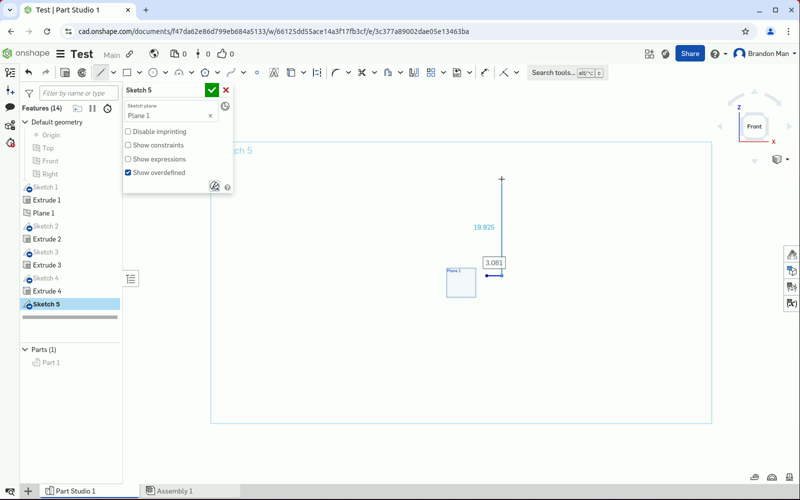
key_down(shift)
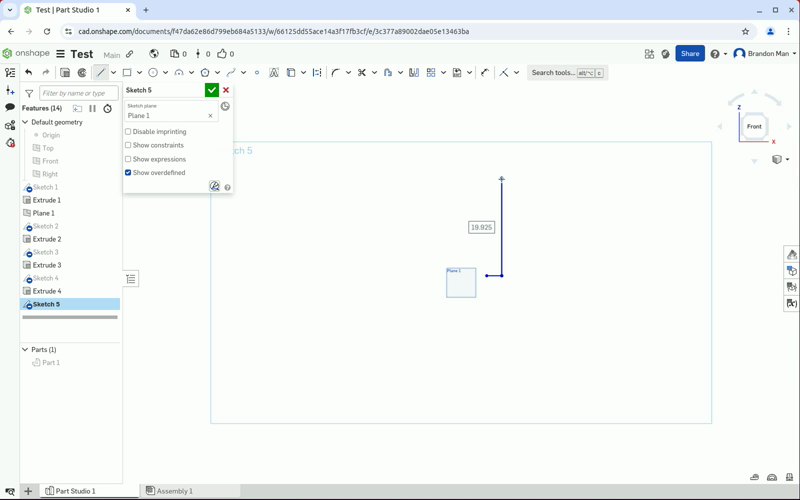
mouse_move(531, 178)
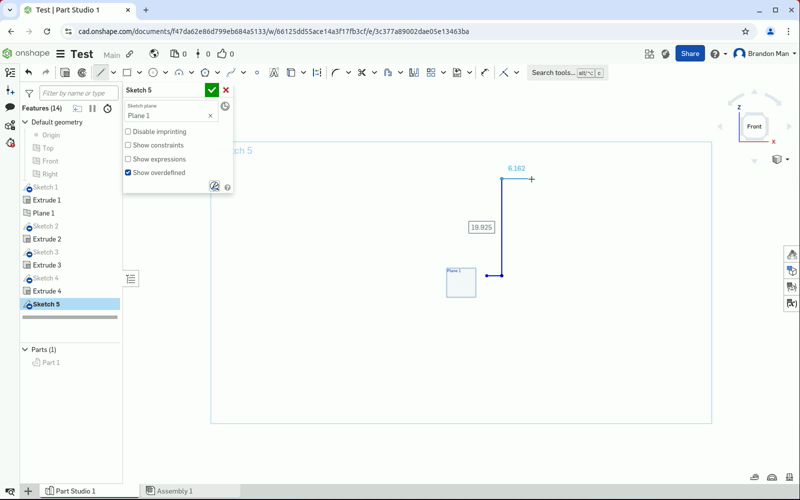
mouse_move(486, 178)
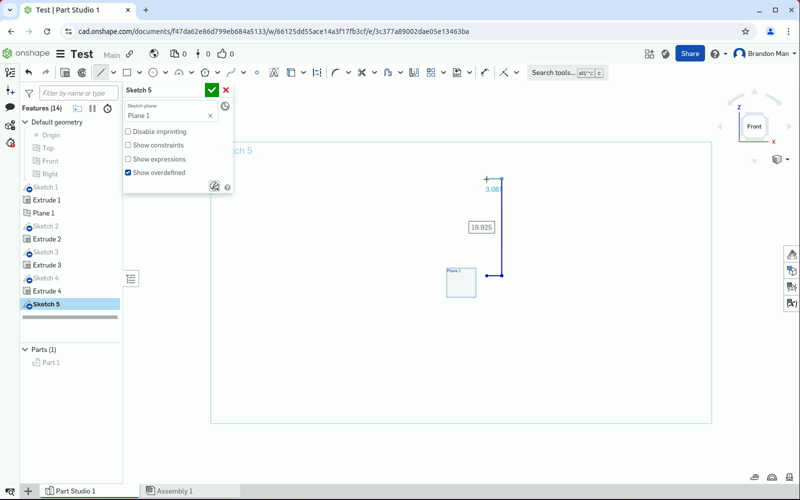
click(486, 178)
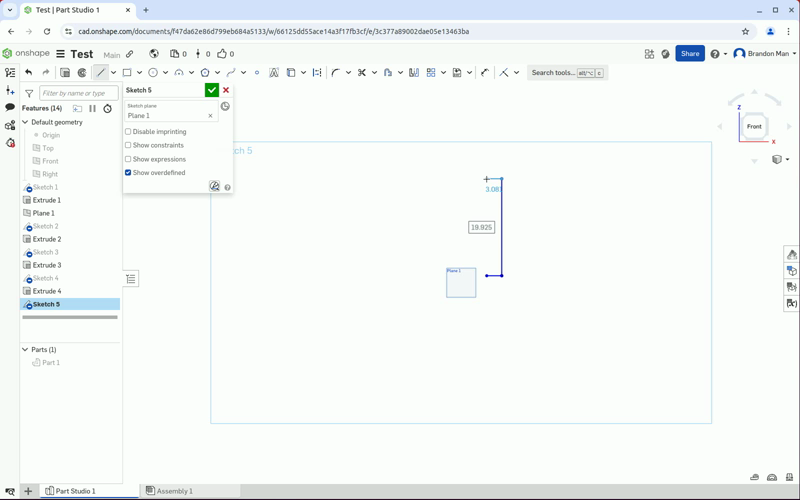
key_up(shift)
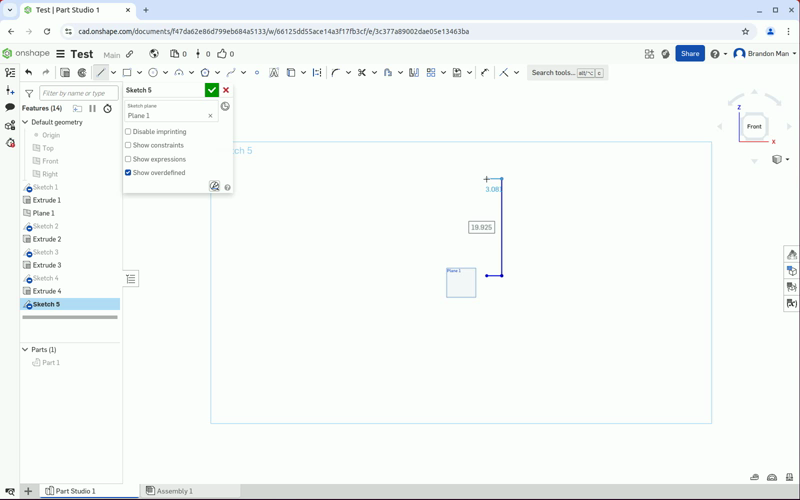
key_down(shift)
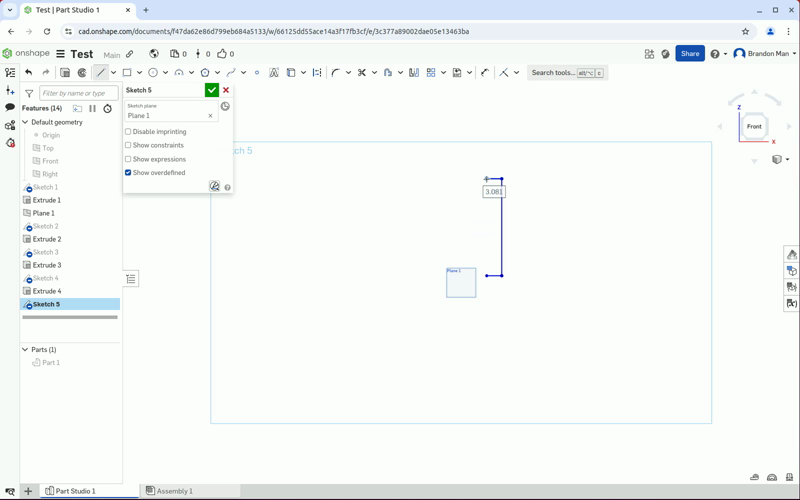
mouse_move(486, 275)
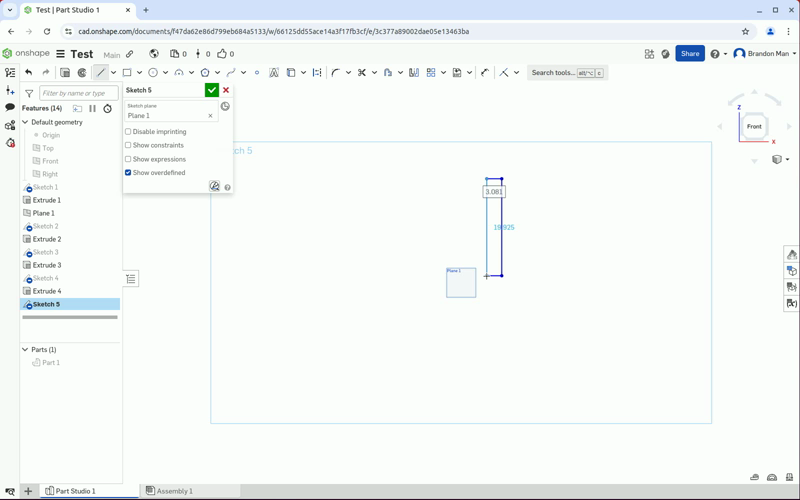
key_up(shift)
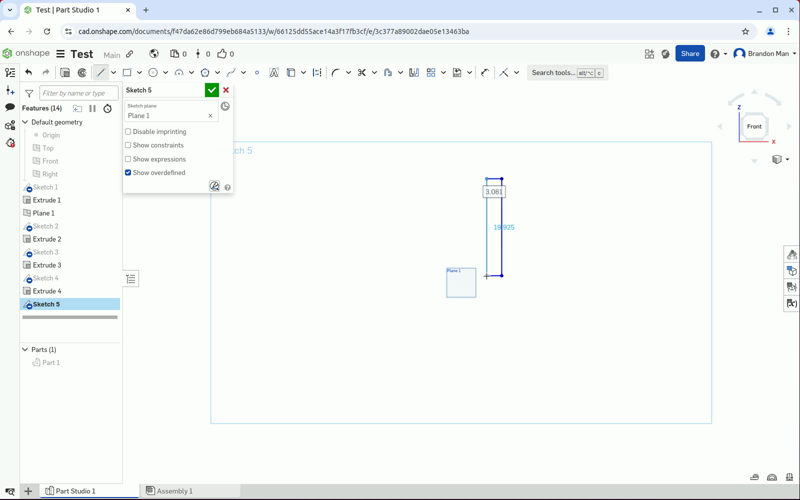
click(486, 275)
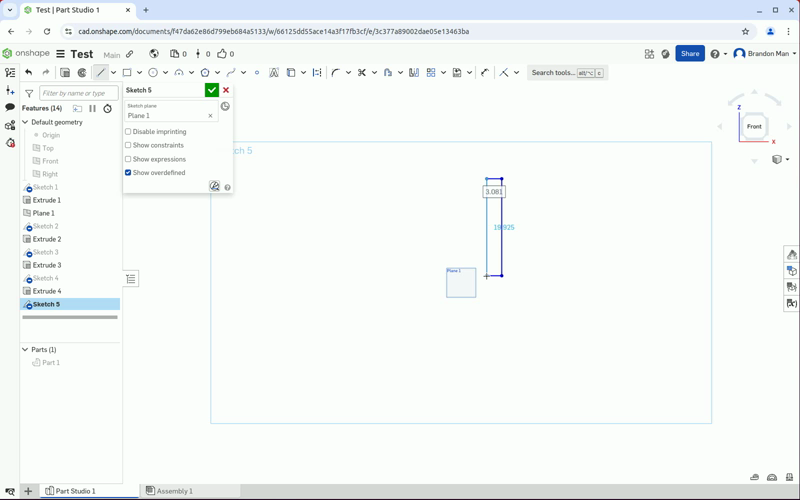
key(esc)
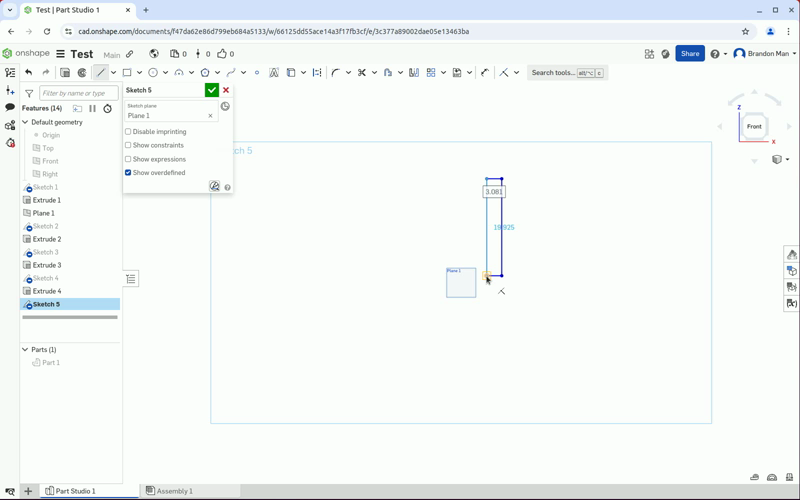
mouse_move(497, 188)
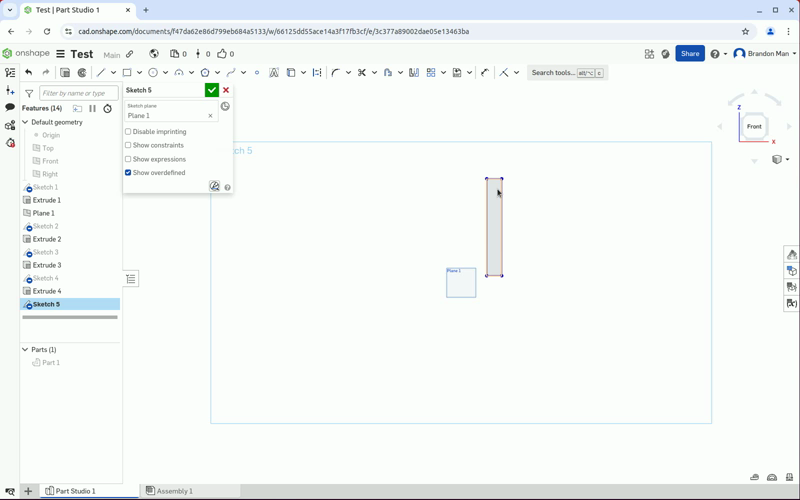
scroll(6)
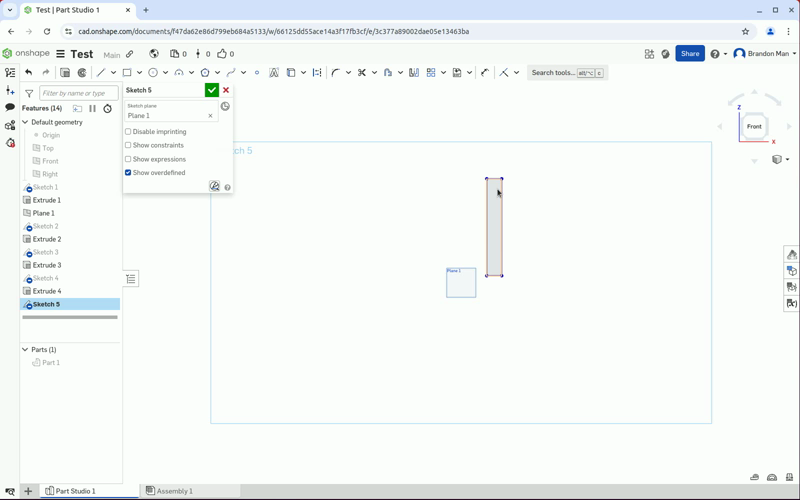
scroll(6)
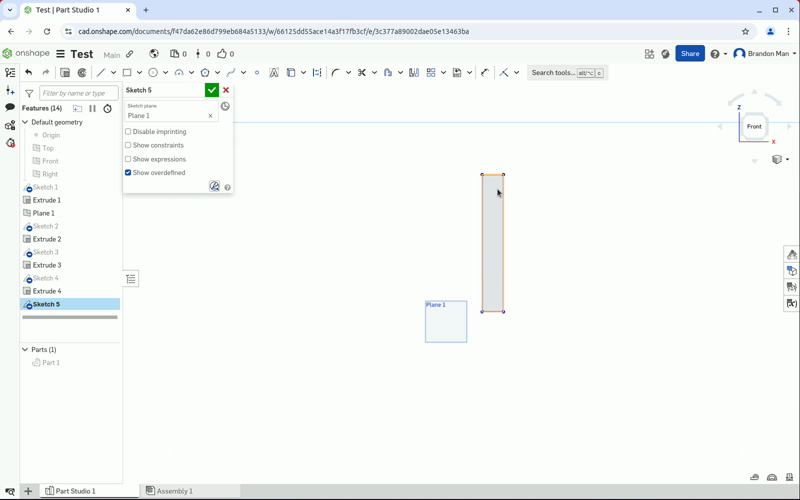
scroll(6)
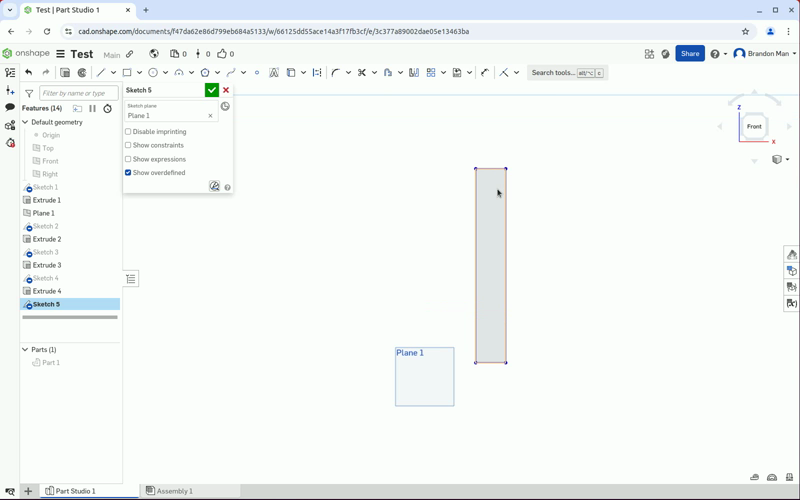
scroll(6)
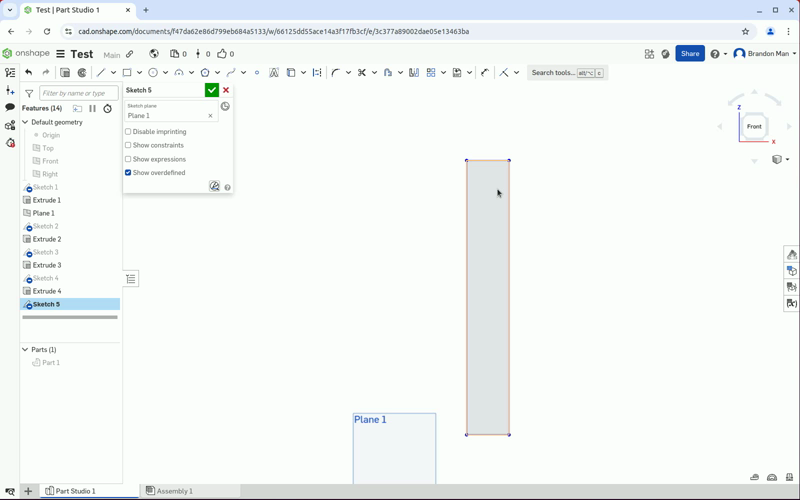
scroll(6)
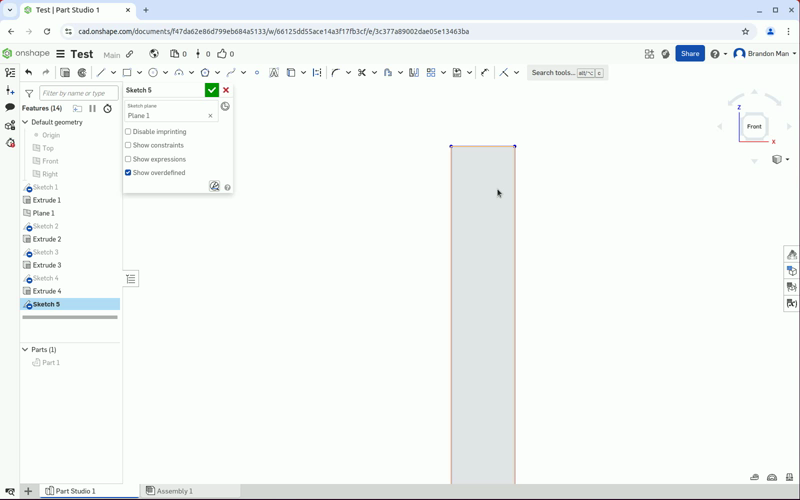
scroll(6)
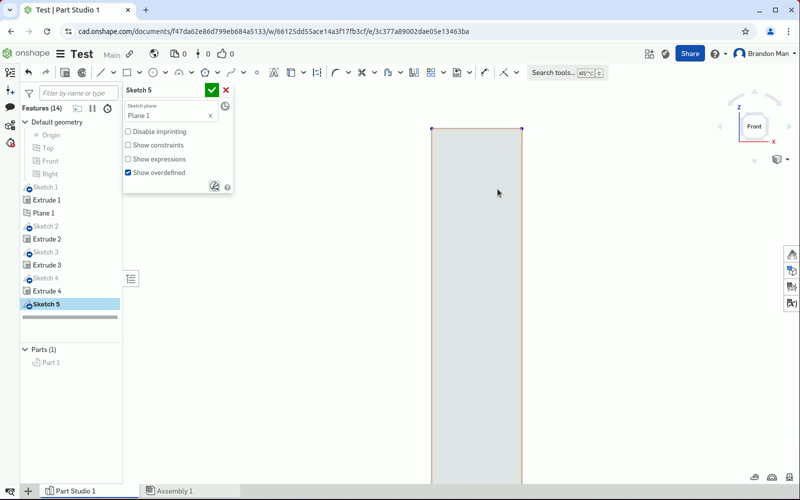
scroll(6)
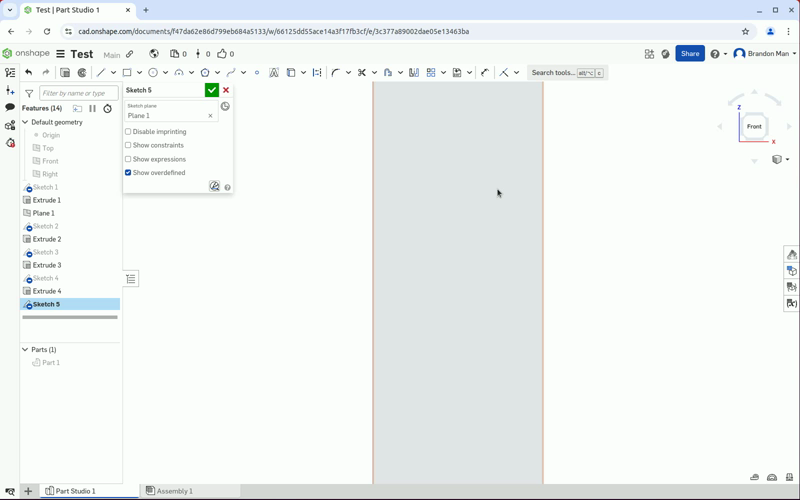
click(497, 188)
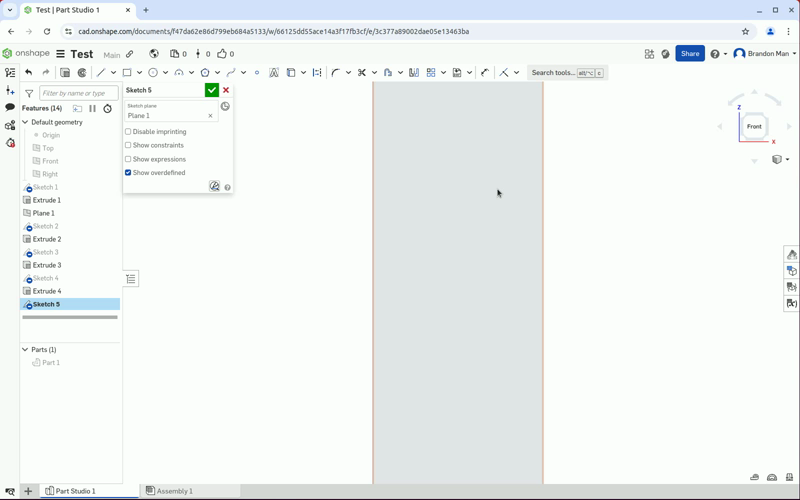
scroll(-6)
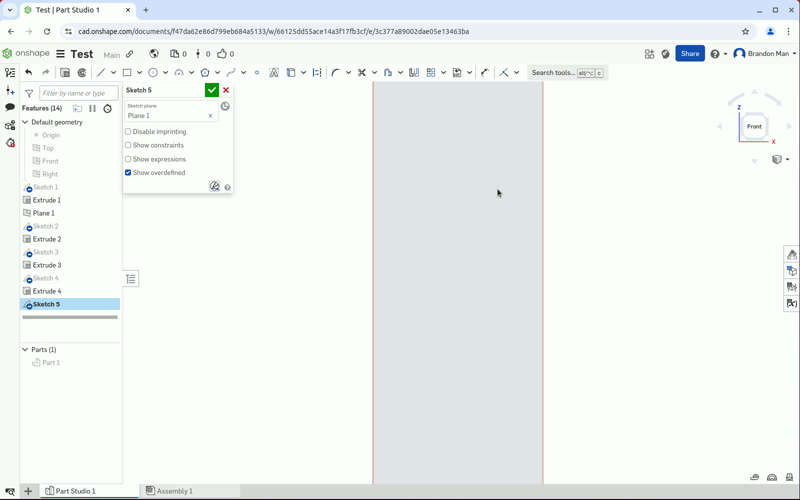
scroll(-6)
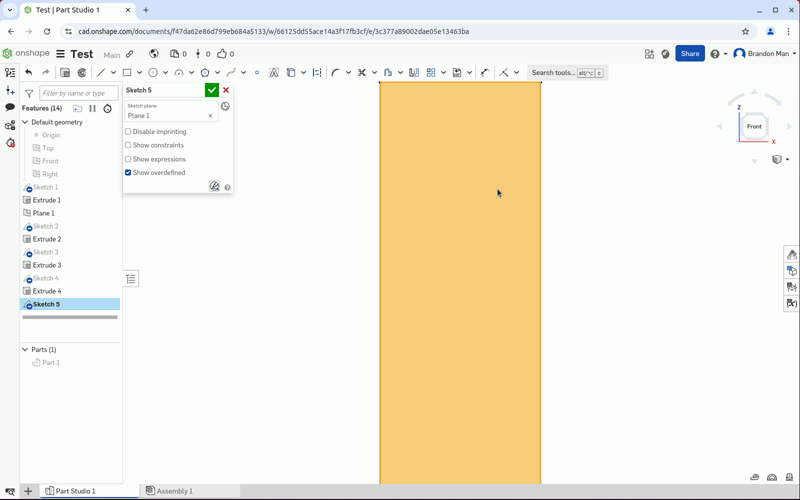
scroll(-6)
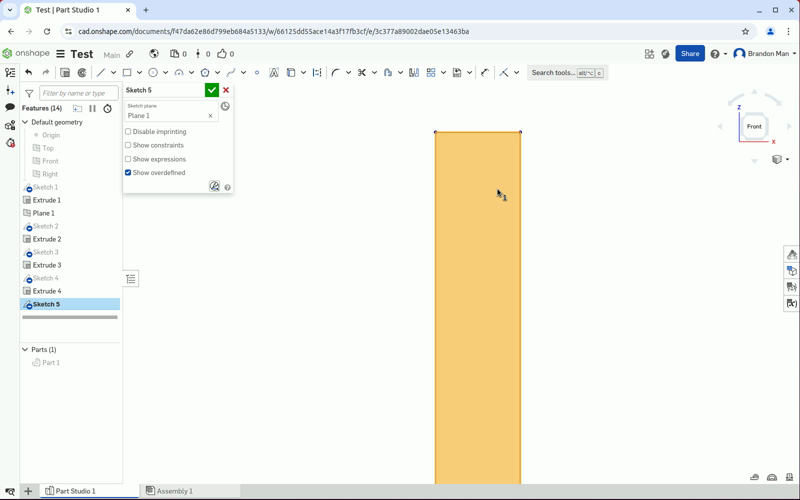
scroll(-6)
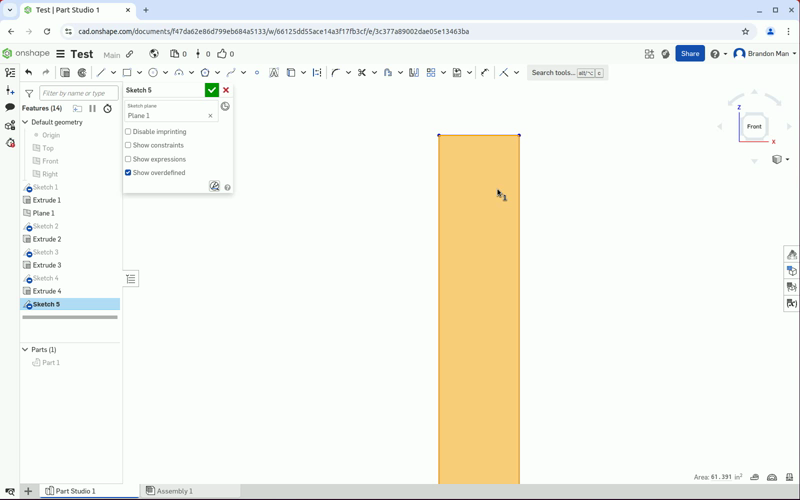
scroll(-6)
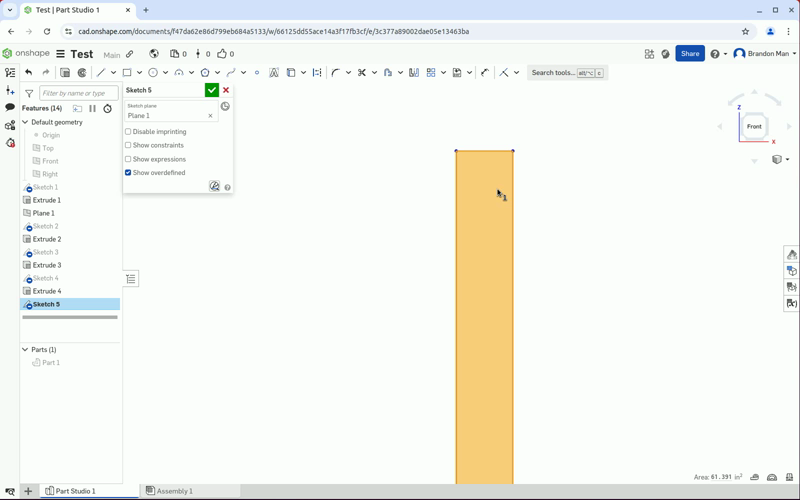
scroll(-6)
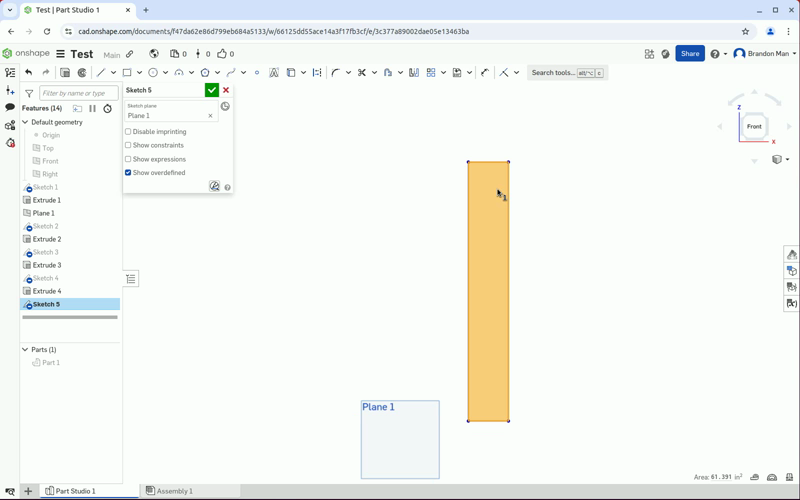
scroll(-6)
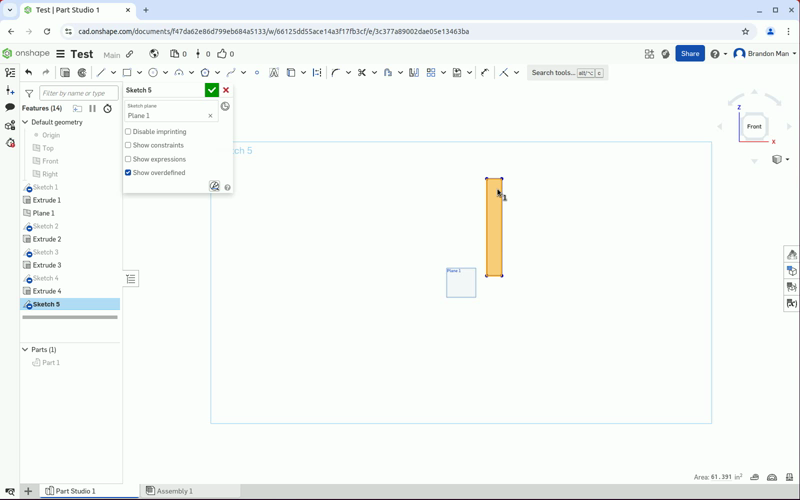
mouse_move(73, 352)
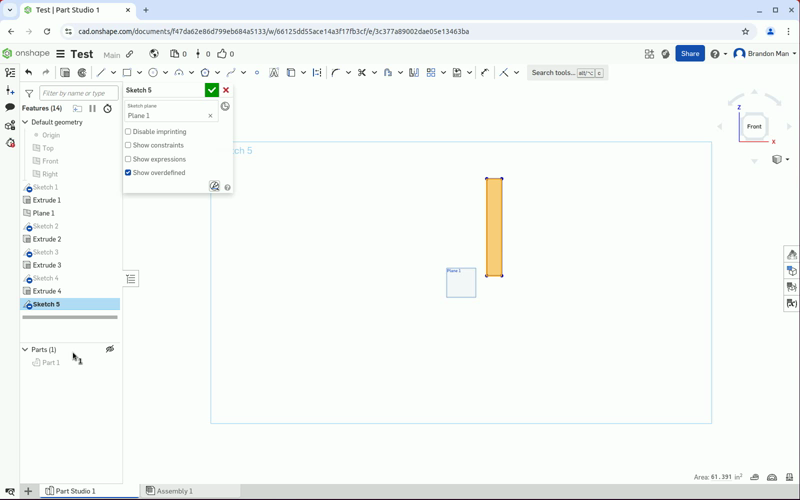
key(shift+y)
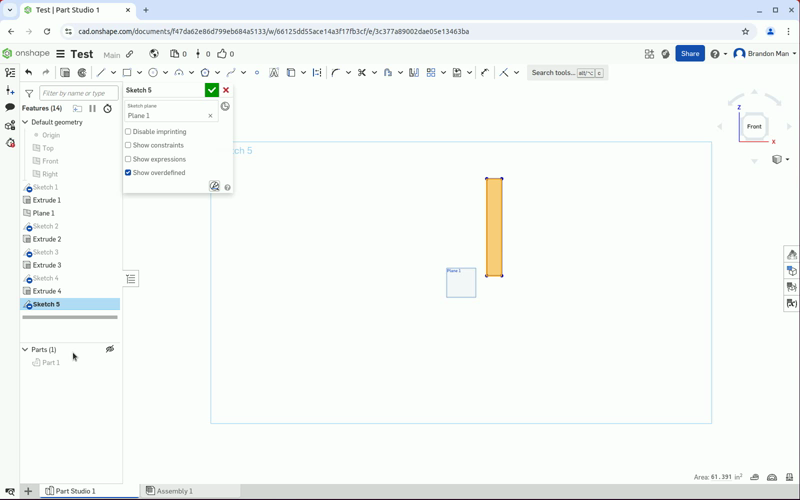
key(shift+e)
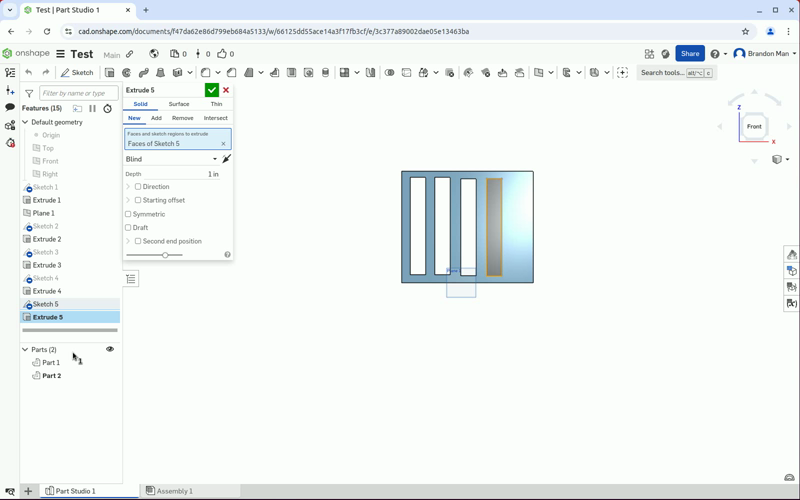
mouse_move(143, 106)
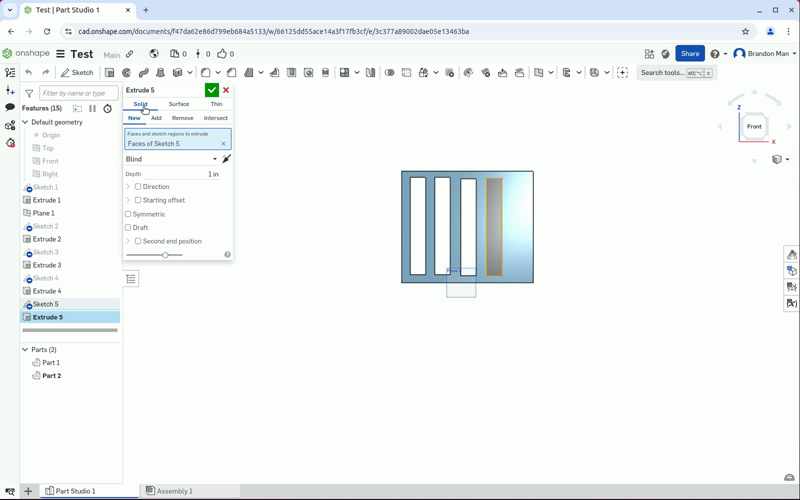
click(143, 106)
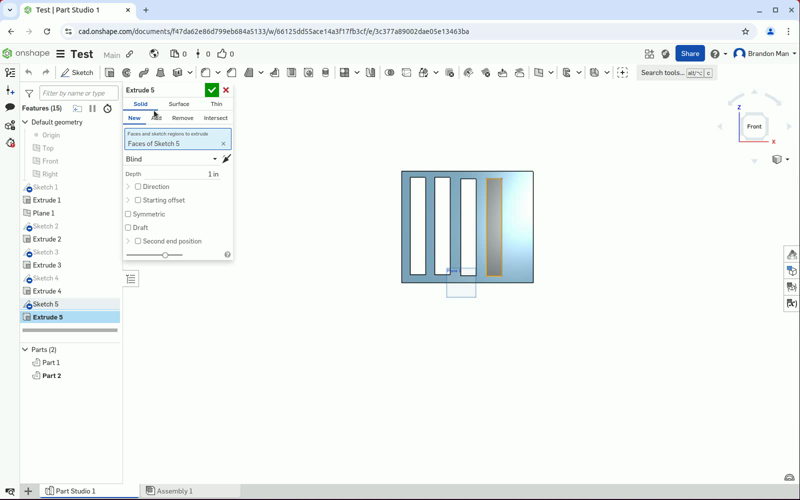
mouse_move(186, 120)
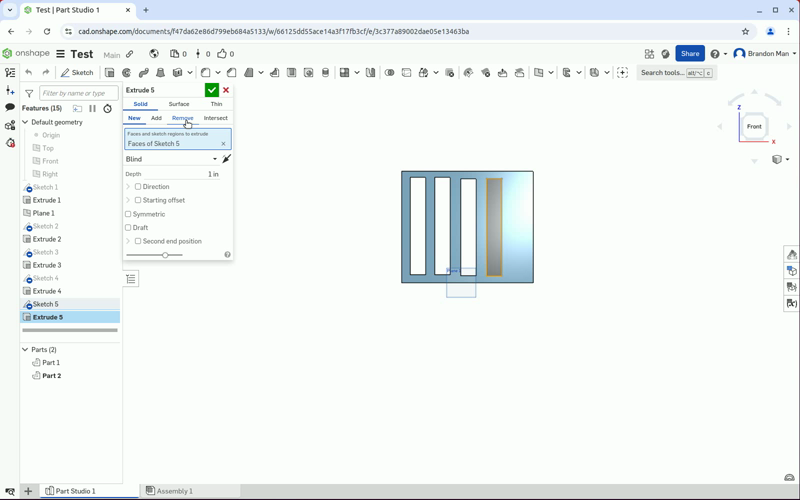
click(186, 120)
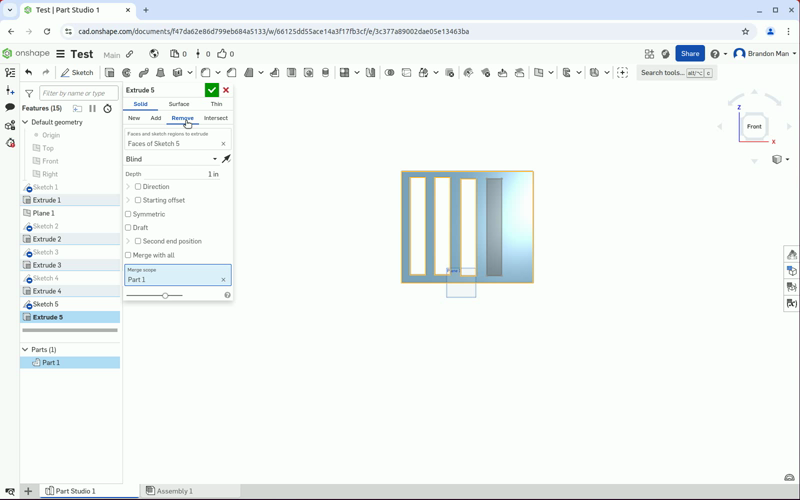
key(tab, 4)
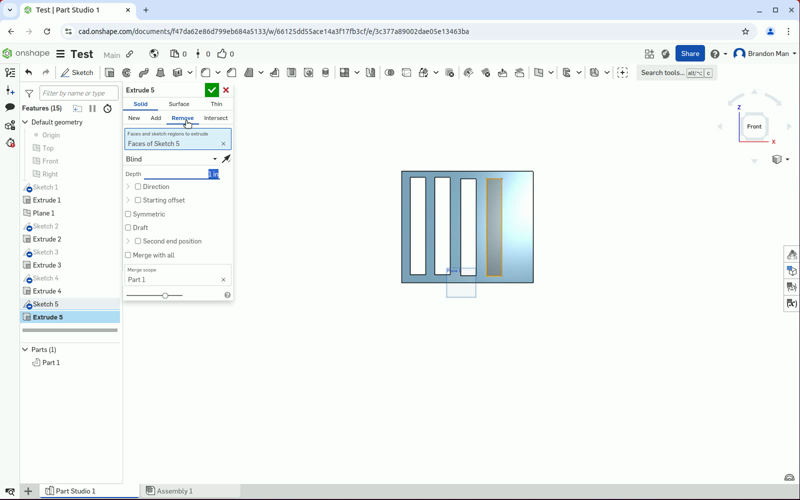
text(15.405)
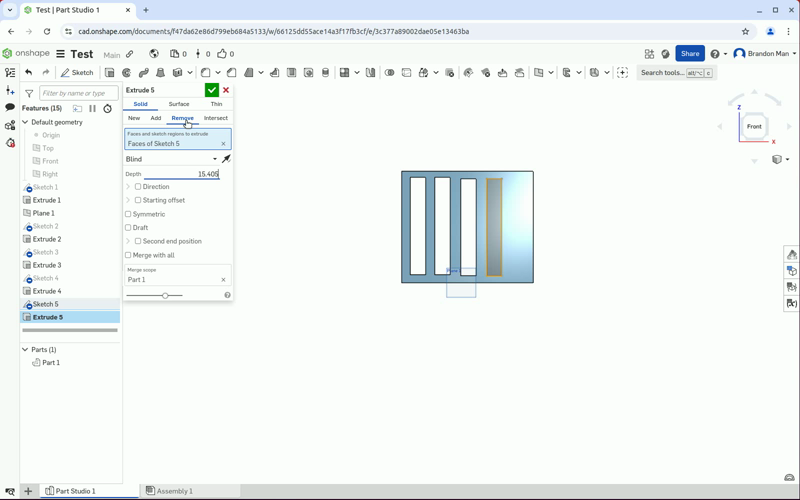
key(tab, 6)
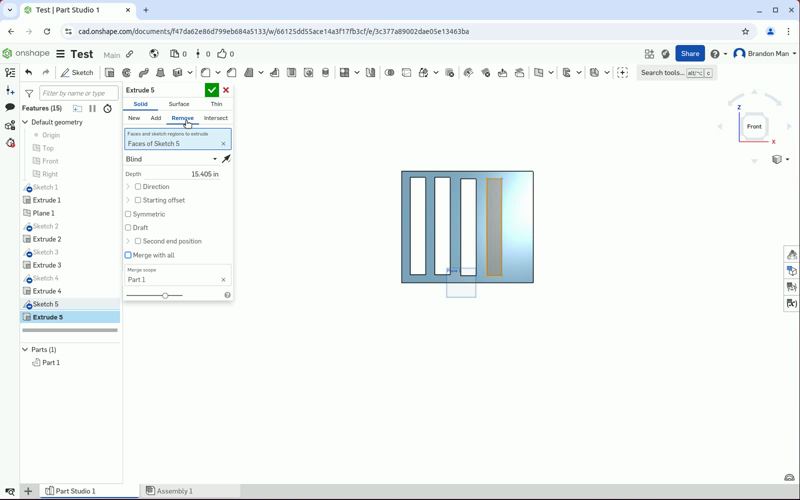
key(space)
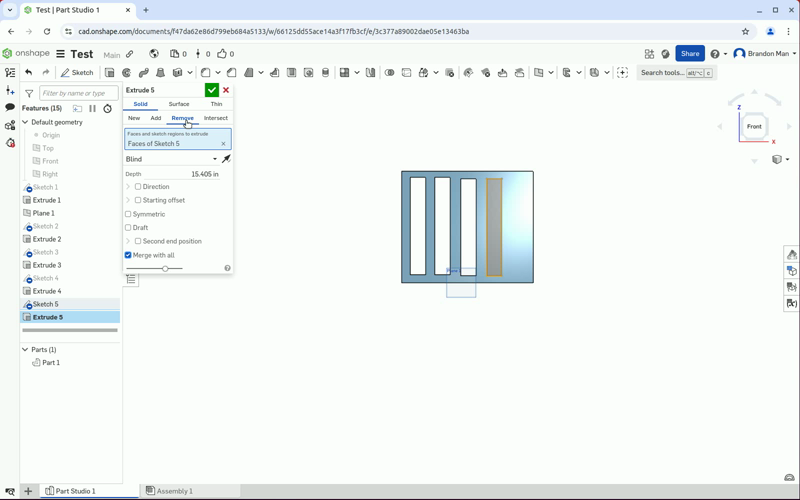
key(enter)
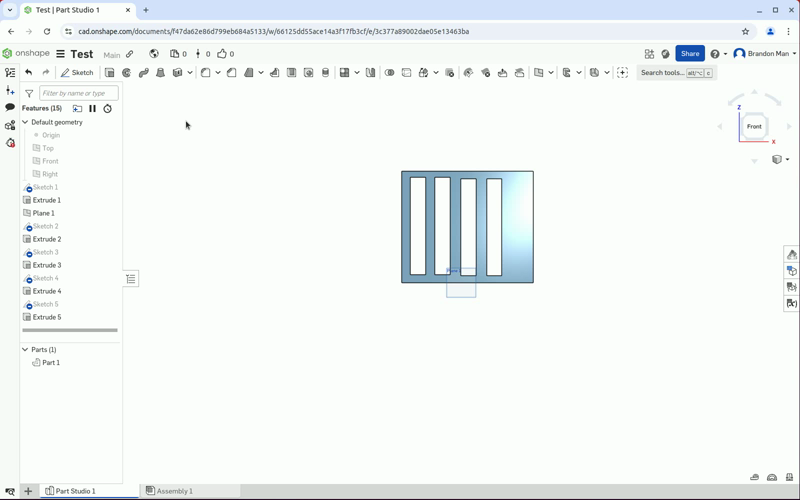
key(shift+h)
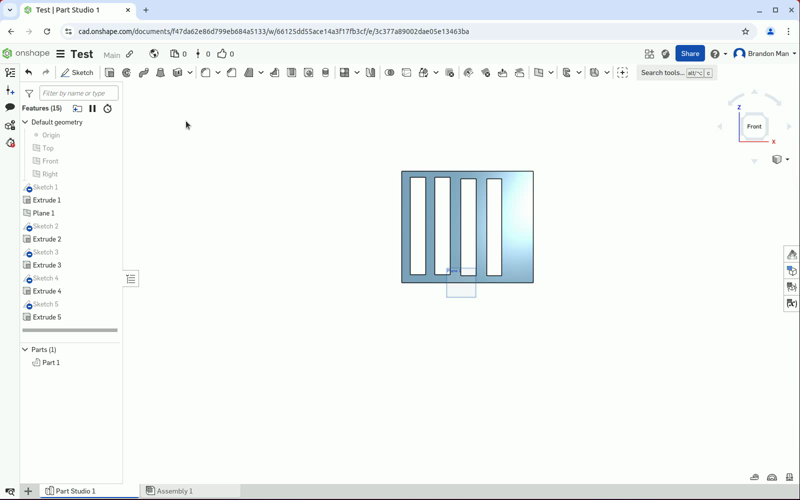
key(shift+h)
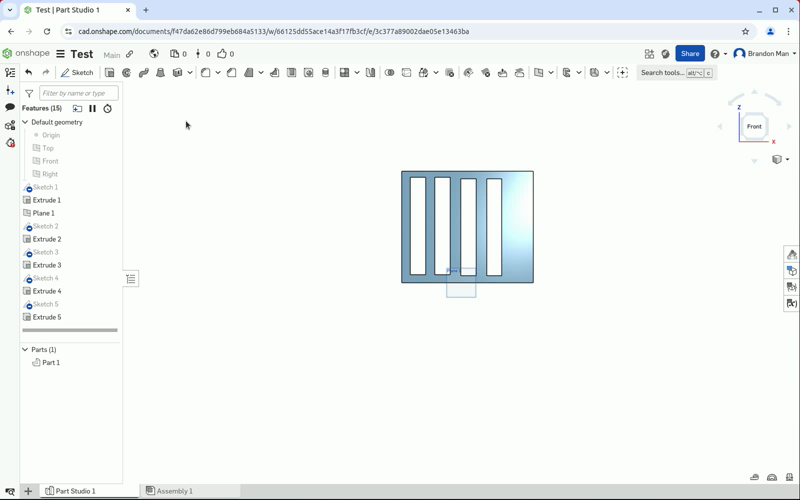
mouse_move(73, 189)
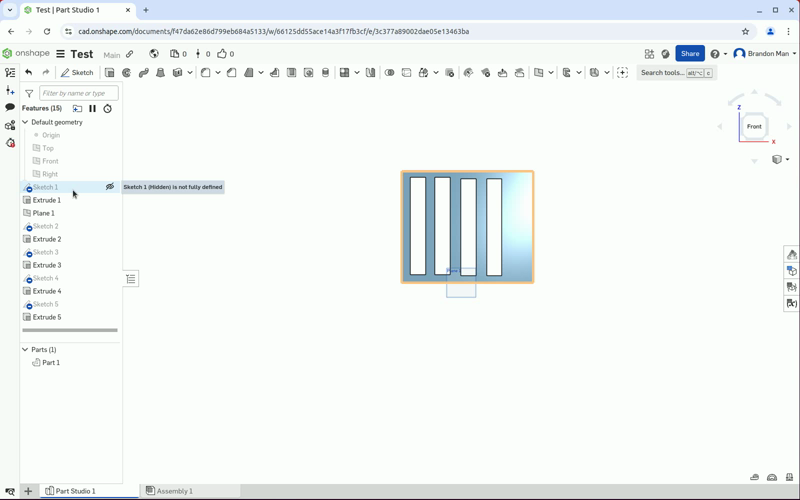
click(73, 189)
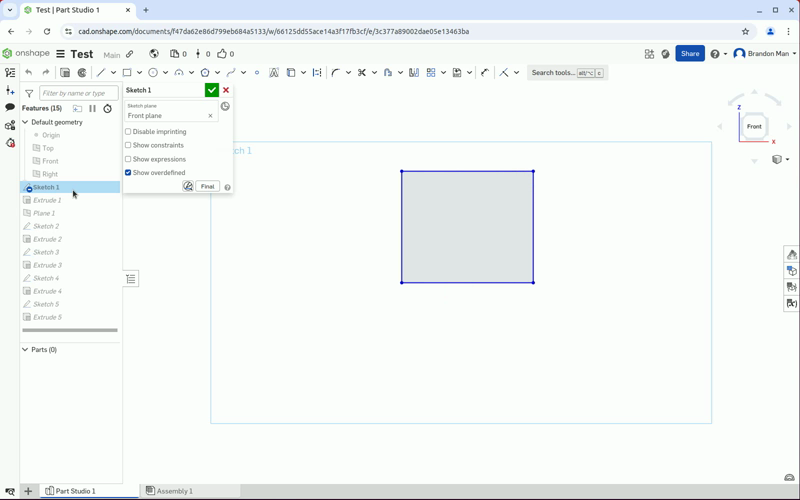
mouse_move(229, 92)
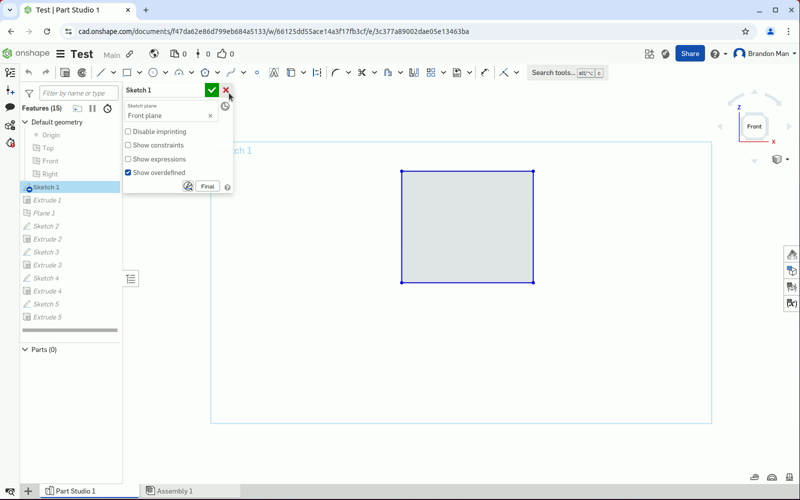
click(229, 92)
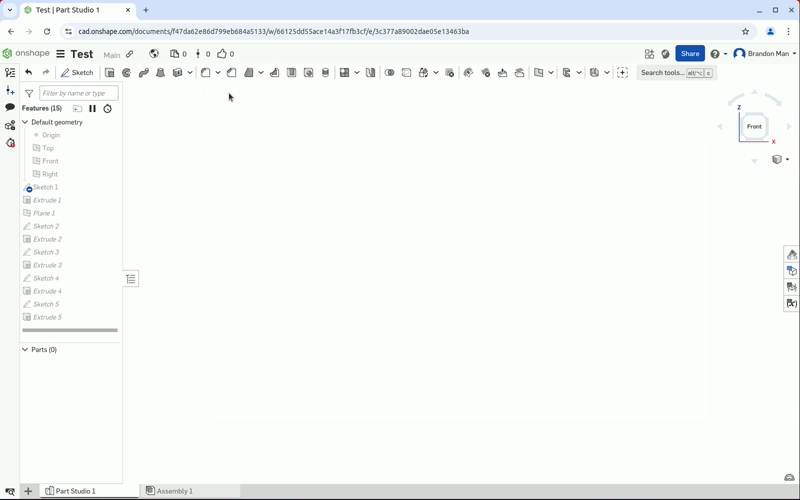
key(shift+s)
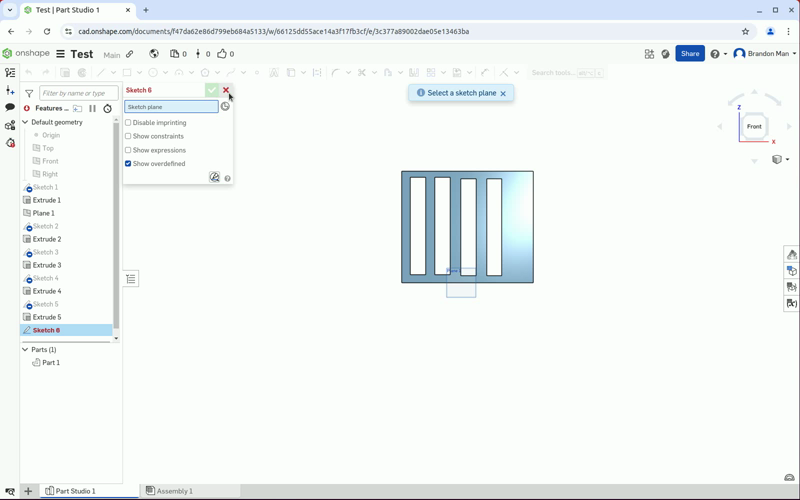
mouse_move(69, 215)
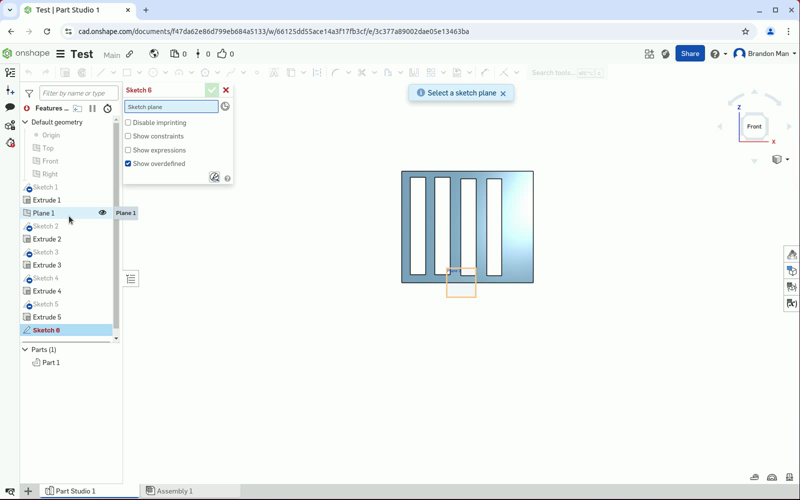
click(69, 215)
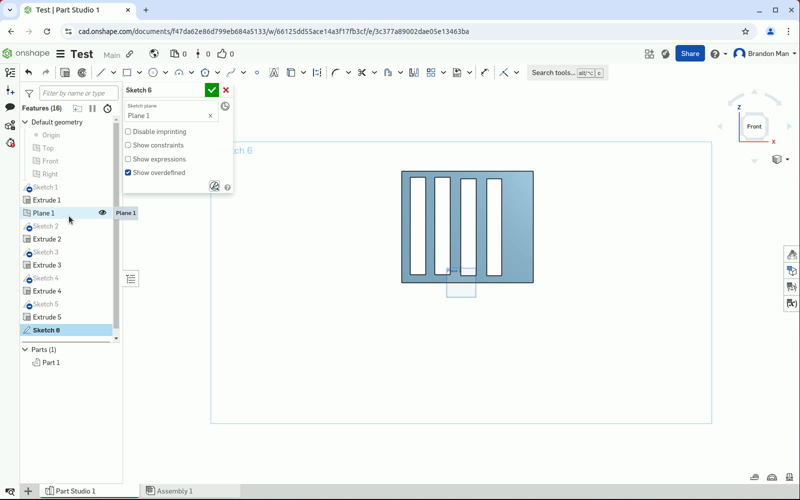
mouse_move(73, 352)
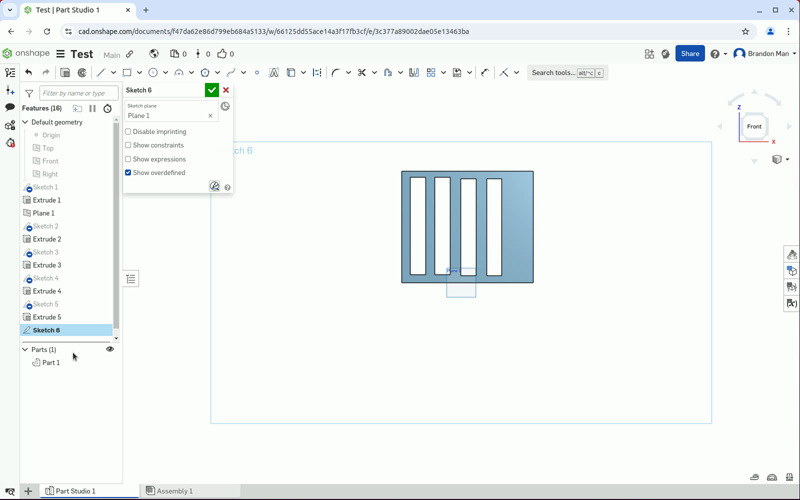
key(y)
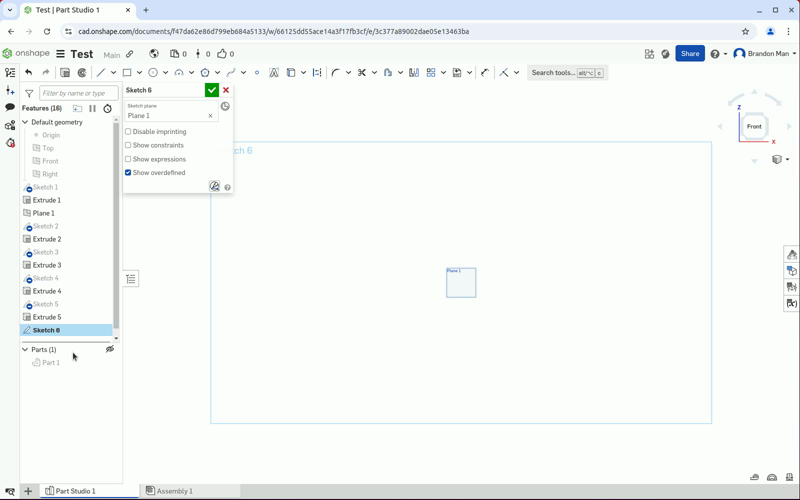
key(l)
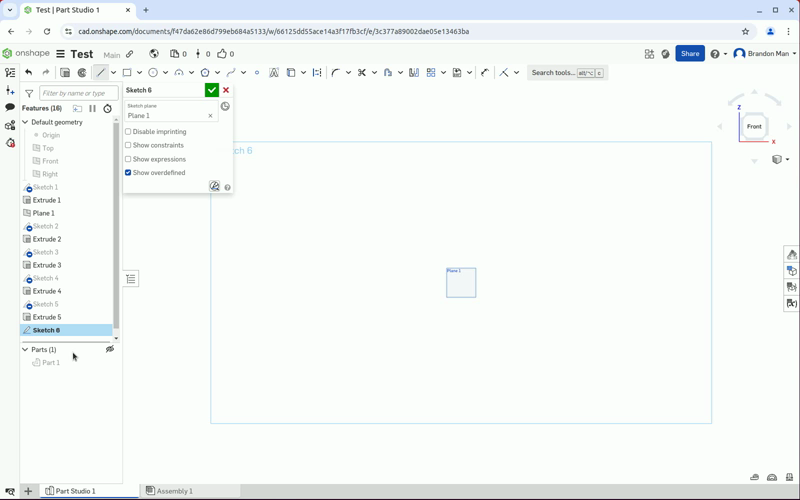
key_down(shift)
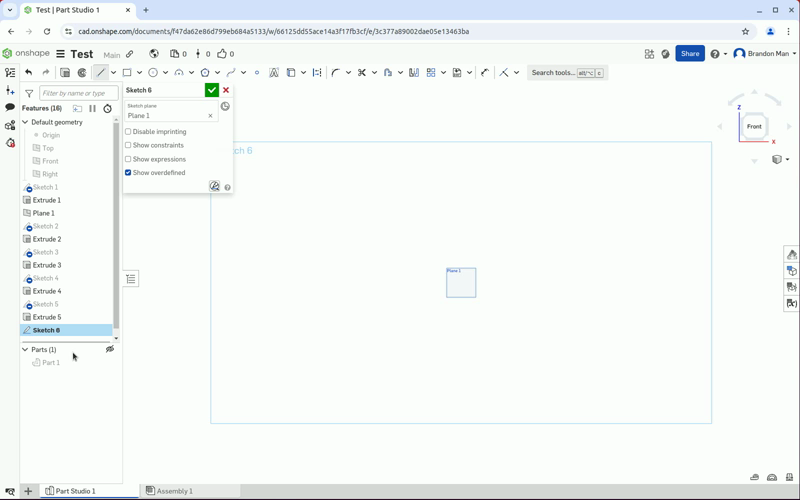
mouse_move(512, 275)
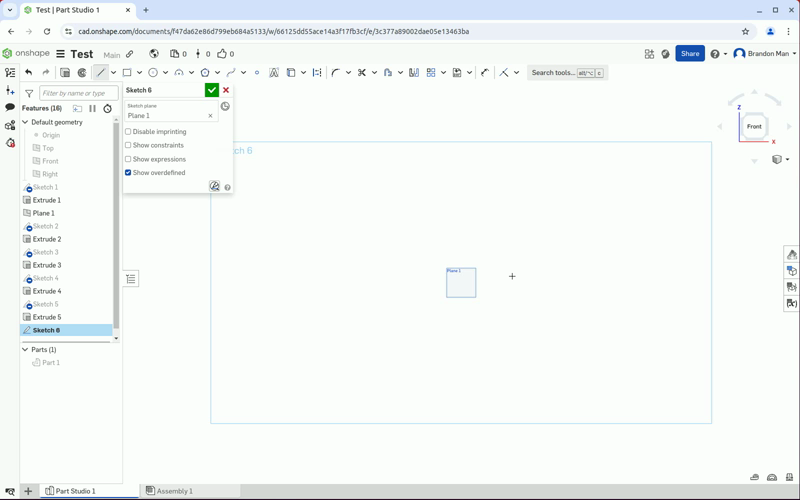
click(512, 275)
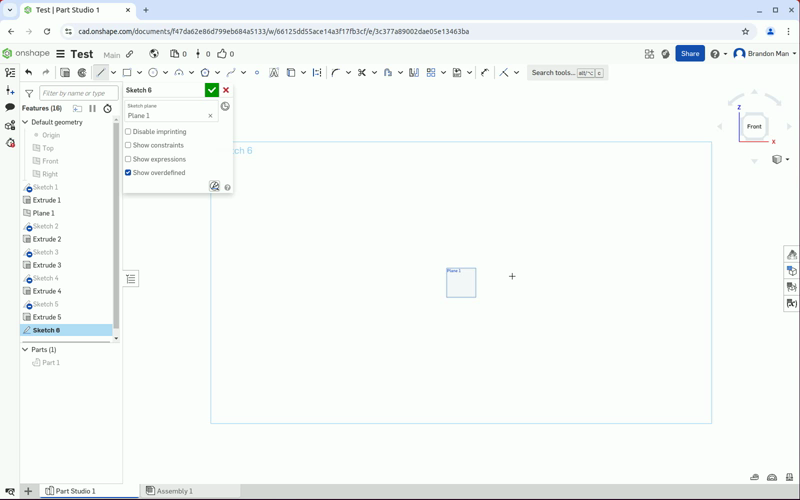
key_up(shift)
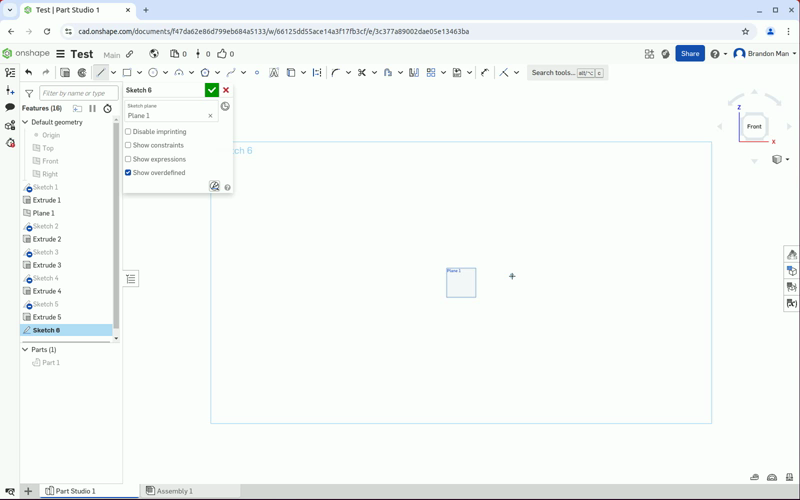
key_down(shift)
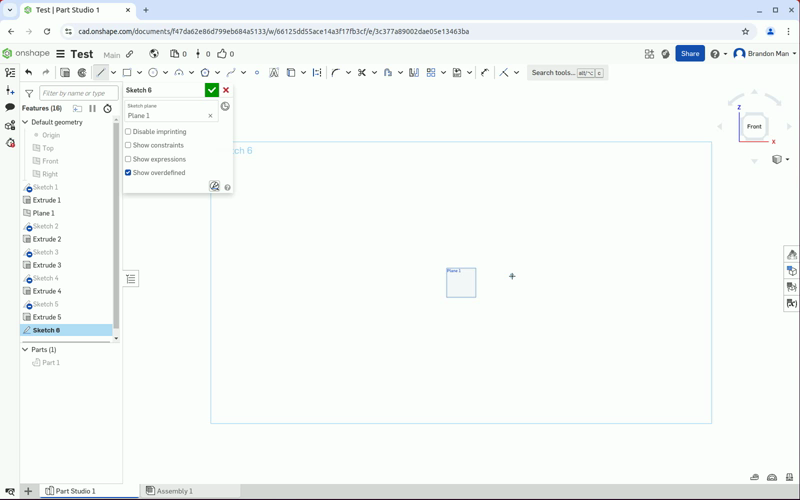
mouse_move(542, 275)
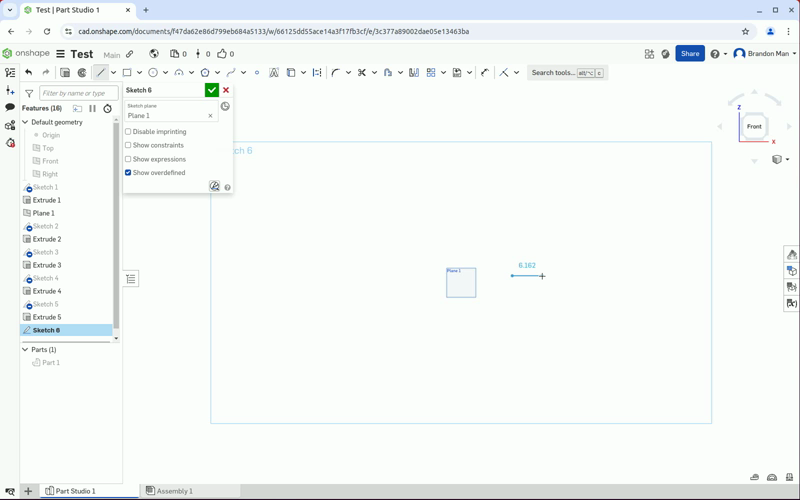
mouse_move(527, 275)
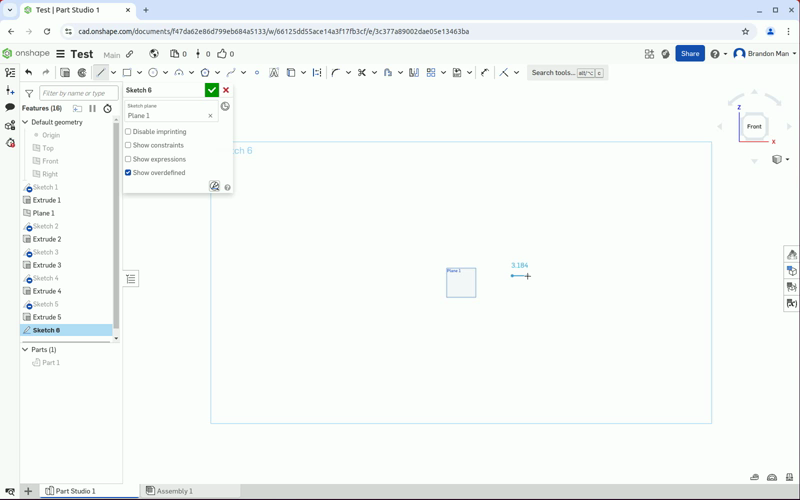
click(527, 275)
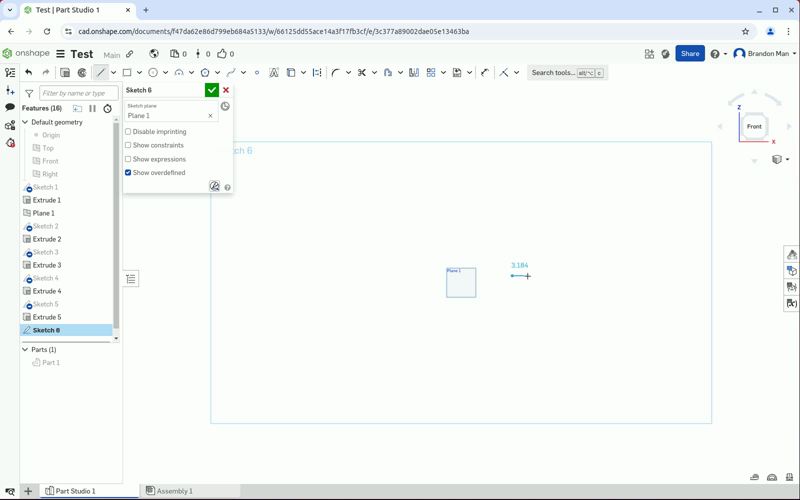
key_up(shift)
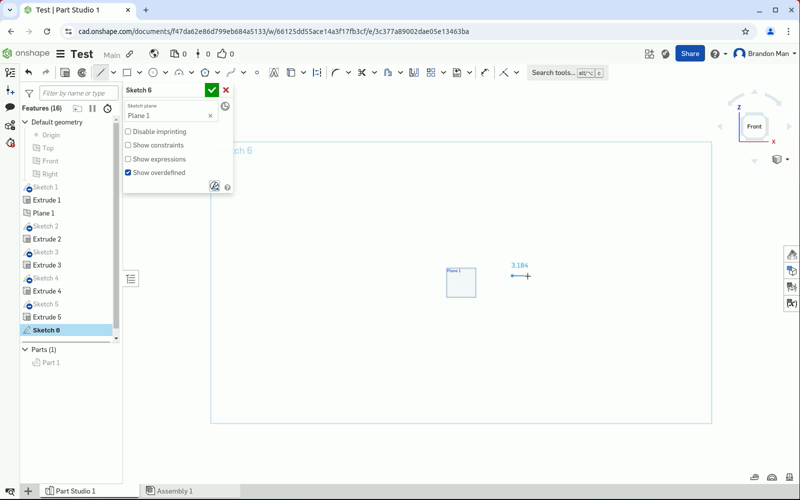
key_down(shift)
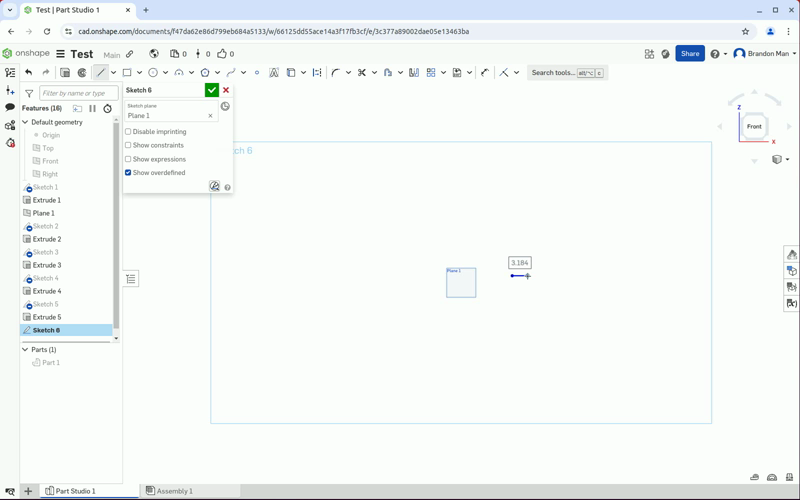
mouse_move(527, 178)
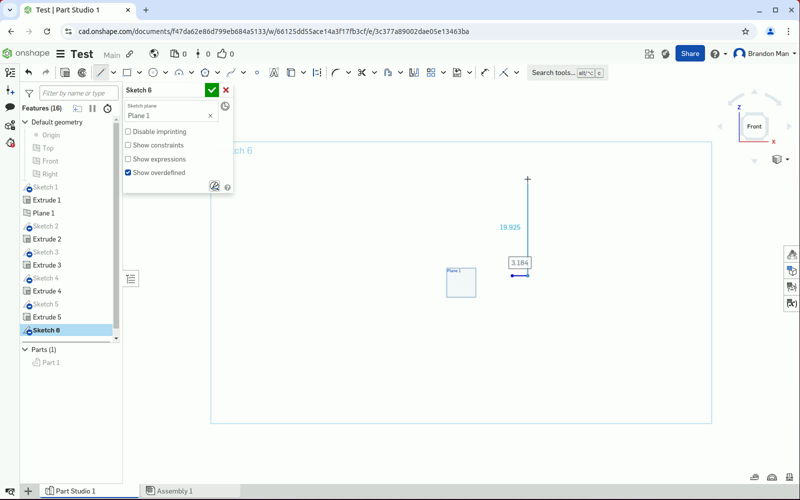
click(527, 178)
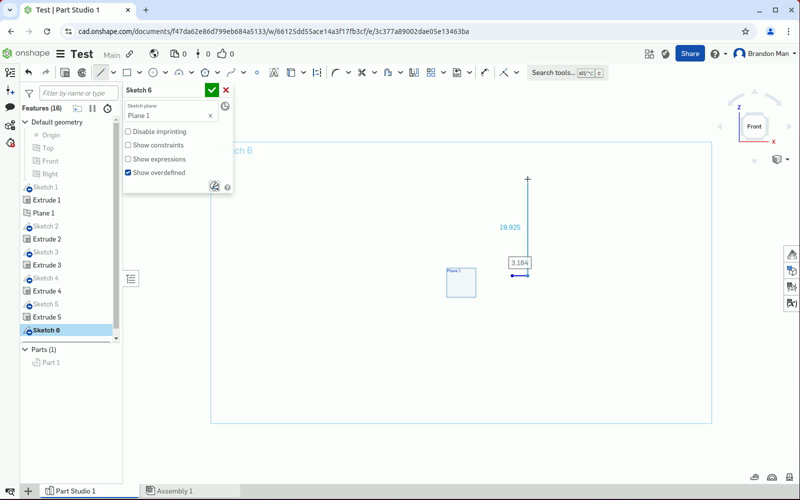
key_up(shift)
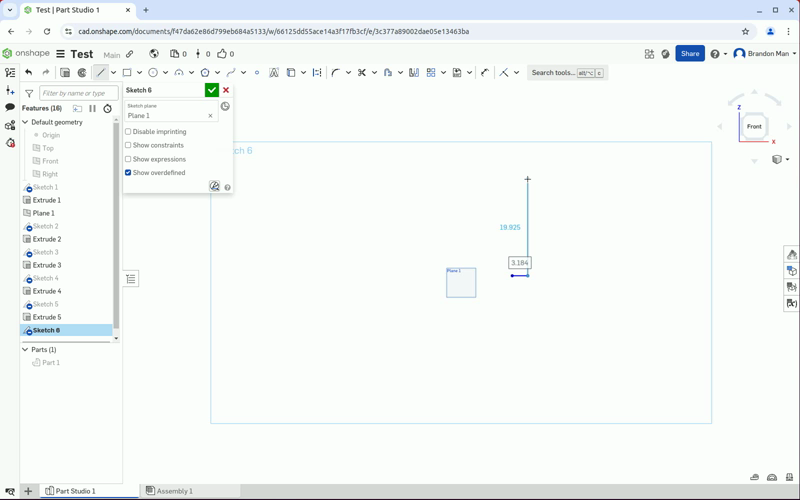
key_down(shift)
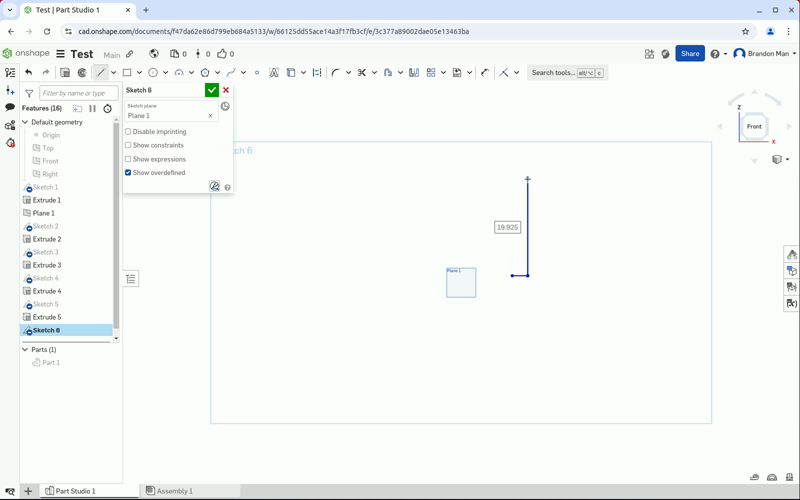
mouse_move(557, 178)
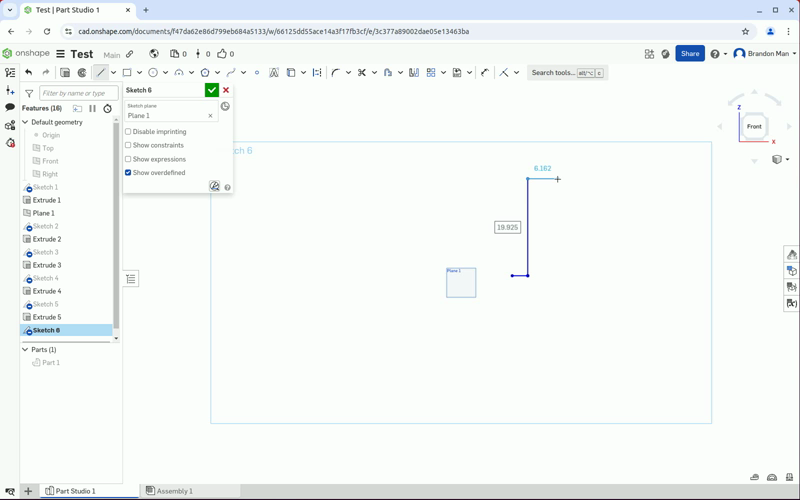
mouse_move(512, 178)
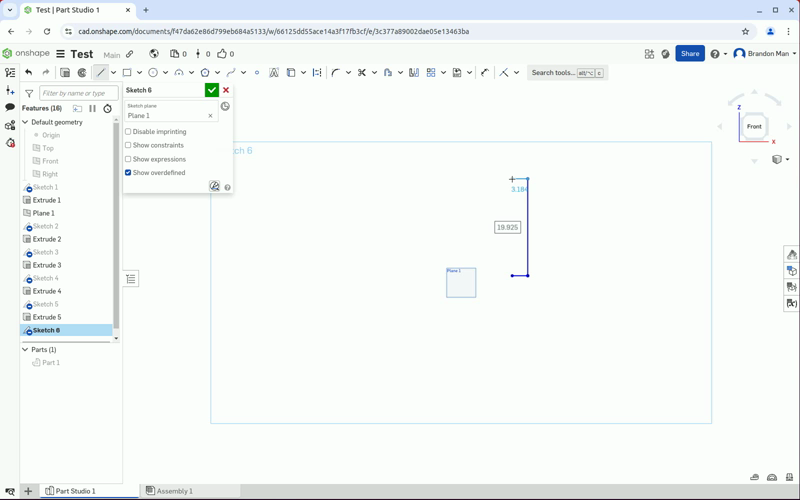
click(512, 178)
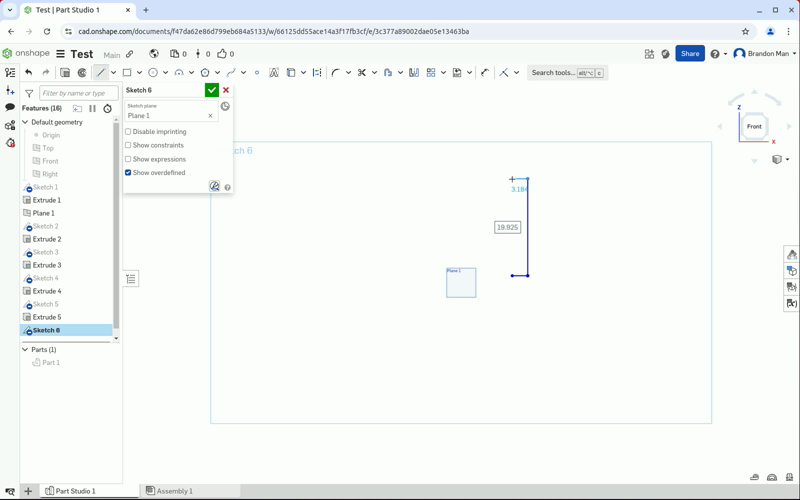
key_up(shift)
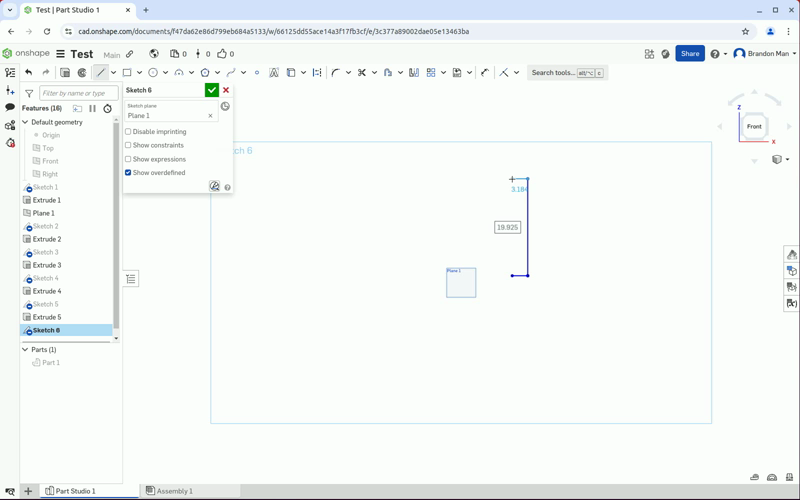
key_down(shift)
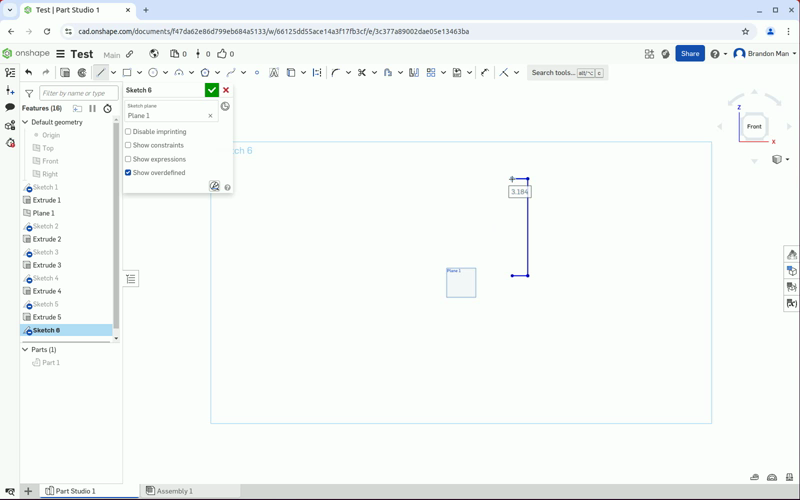
mouse_move(512, 275)
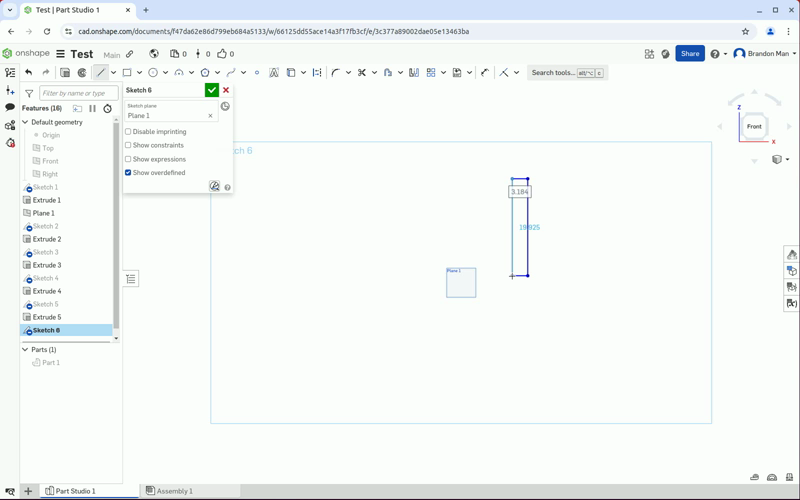
key_up(shift)
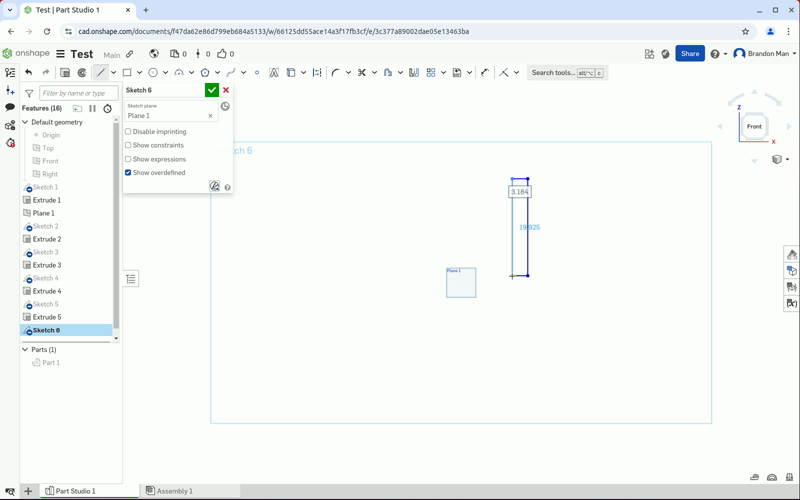
click(512, 275)
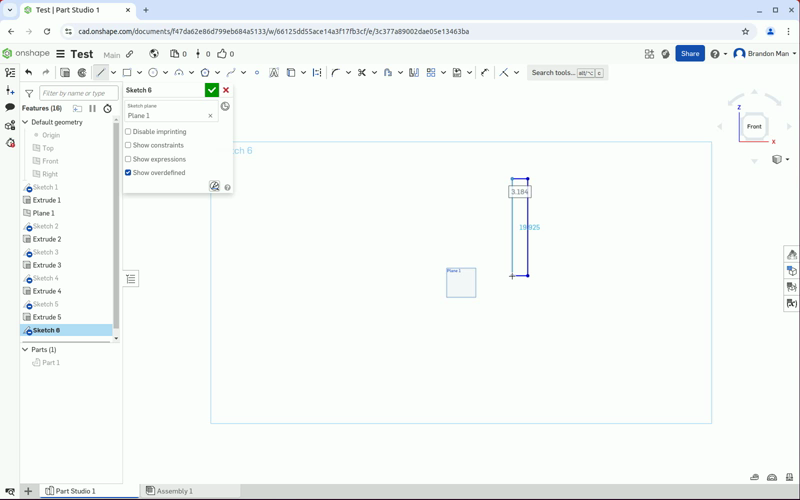
key(esc)
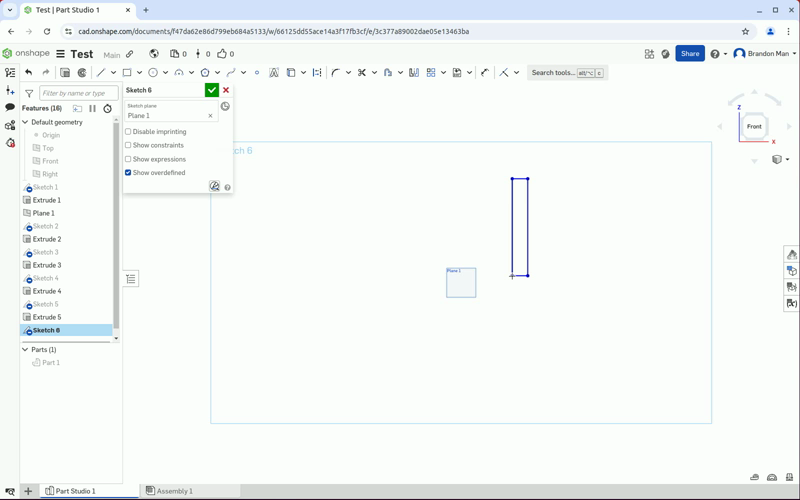
mouse_move(523, 257)
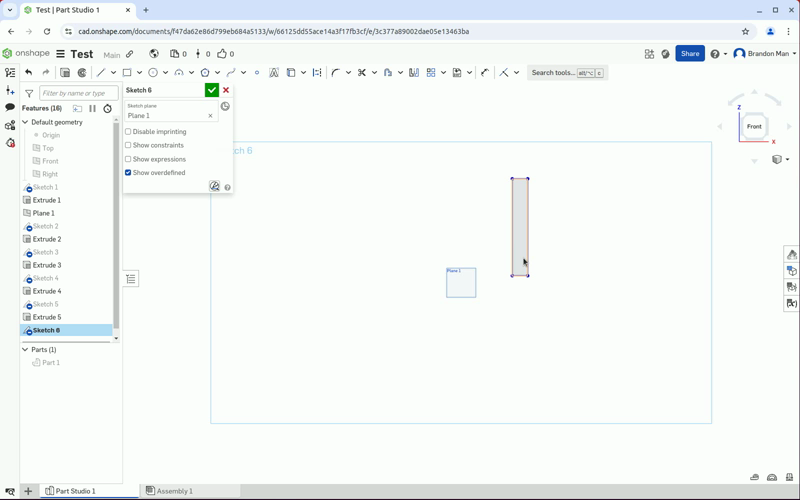
scroll(6)
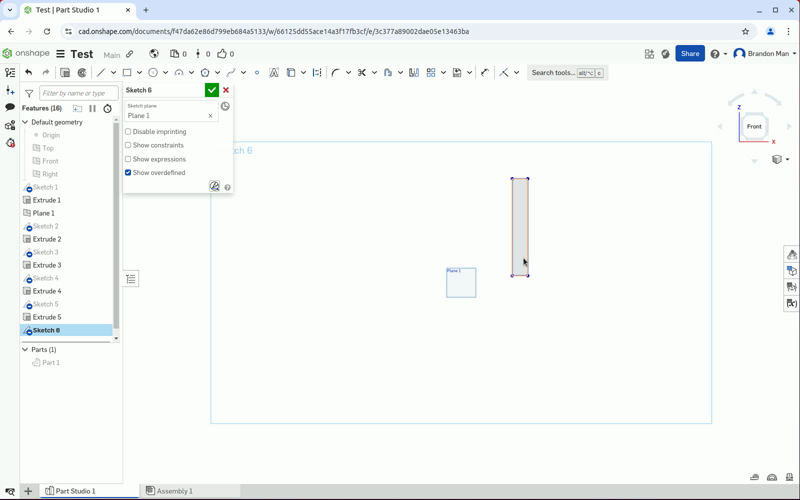
scroll(6)
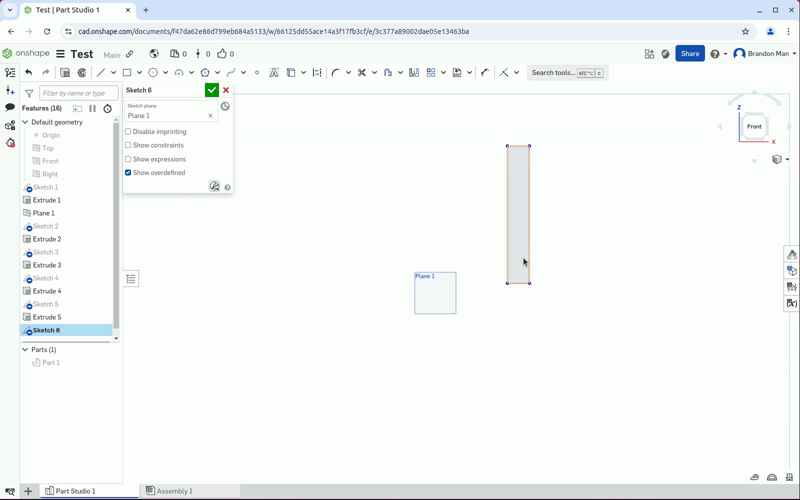
scroll(6)
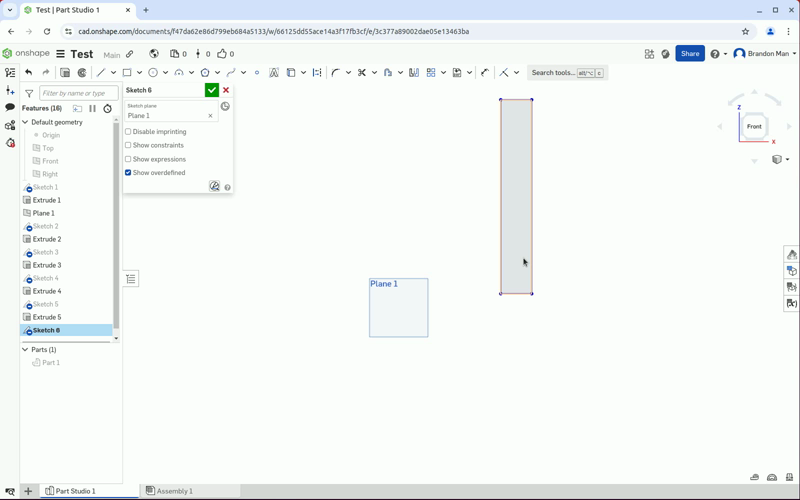
scroll(6)
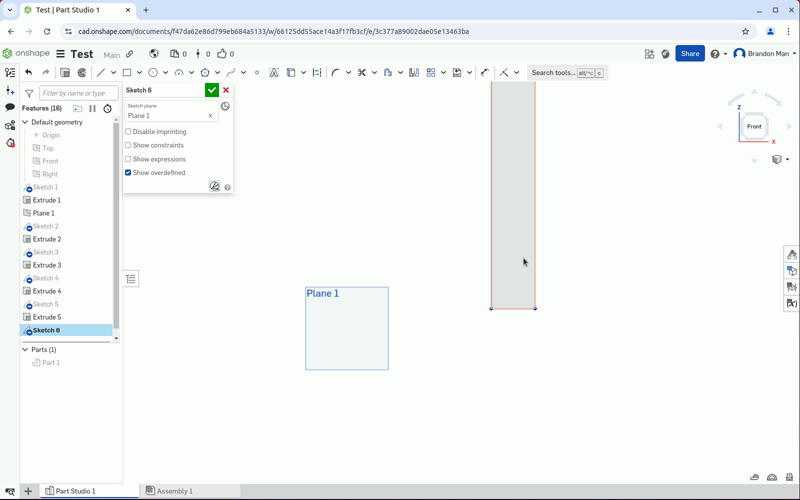
scroll(6)
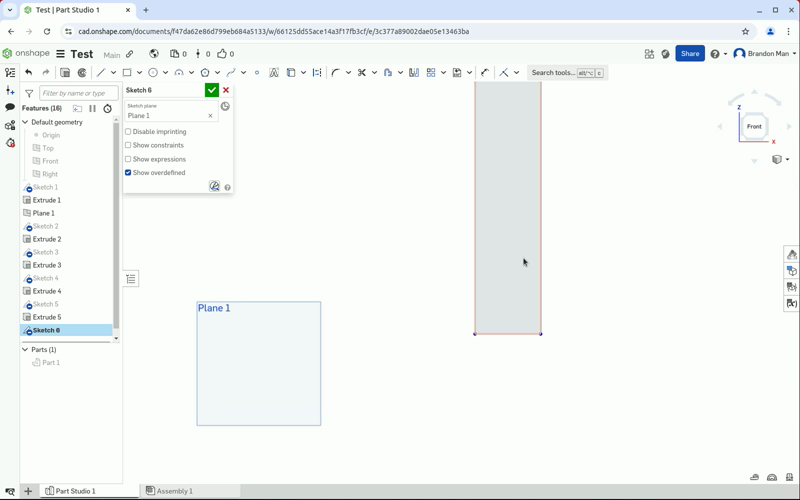
scroll(6)
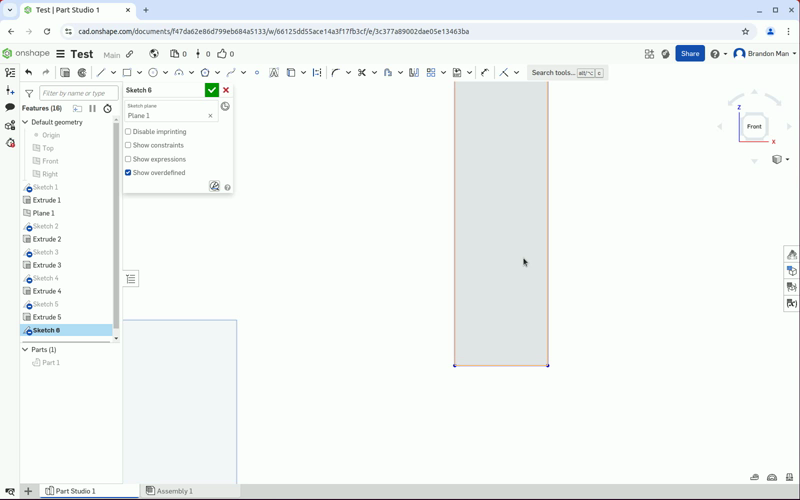
scroll(6)
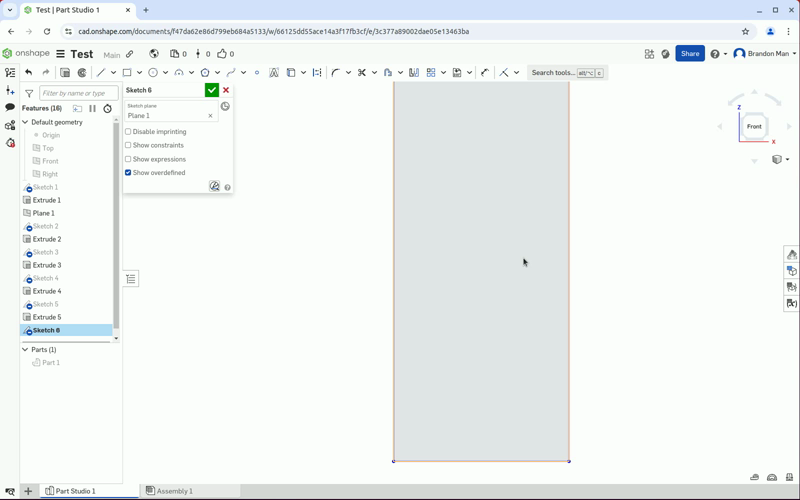
click(523, 257)
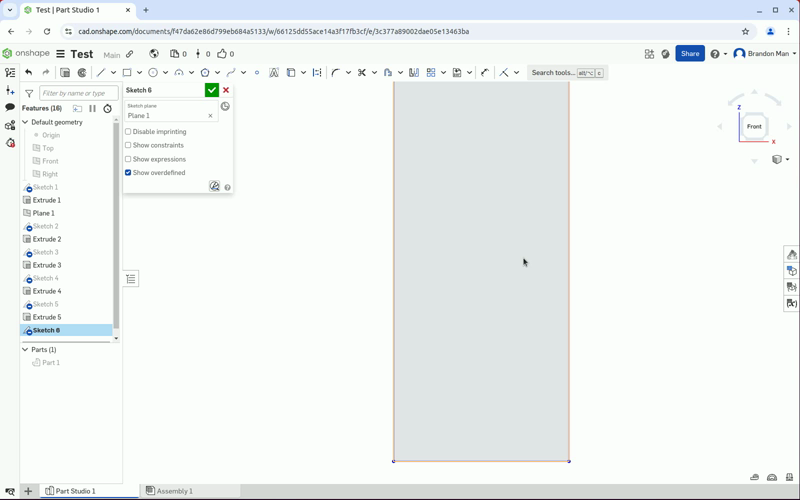
scroll(-6)
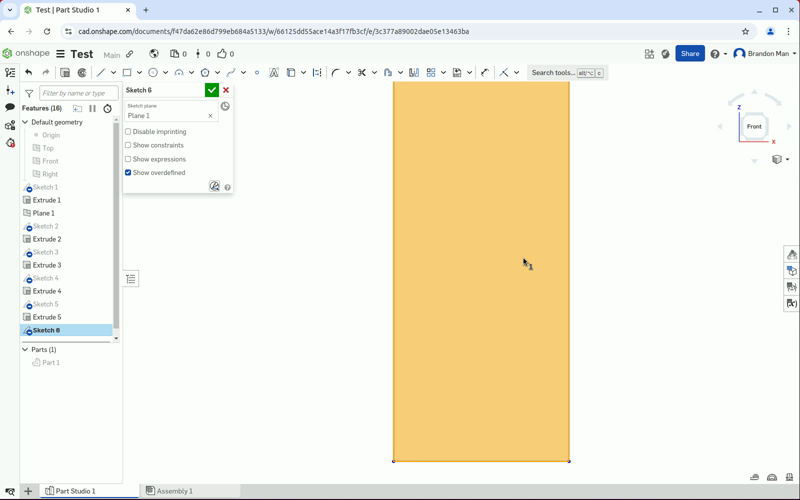
scroll(-6)
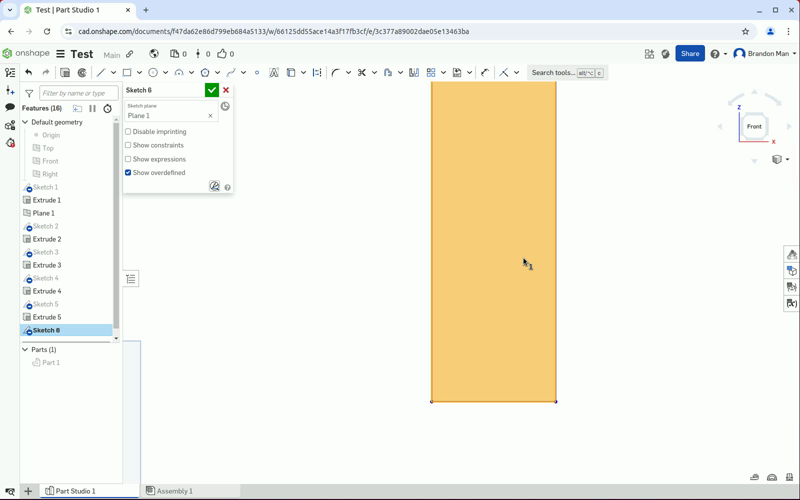
scroll(-6)
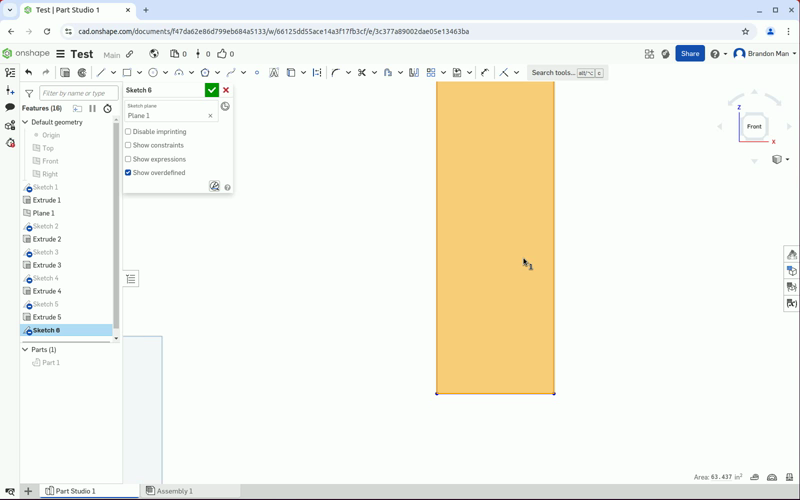
scroll(-6)
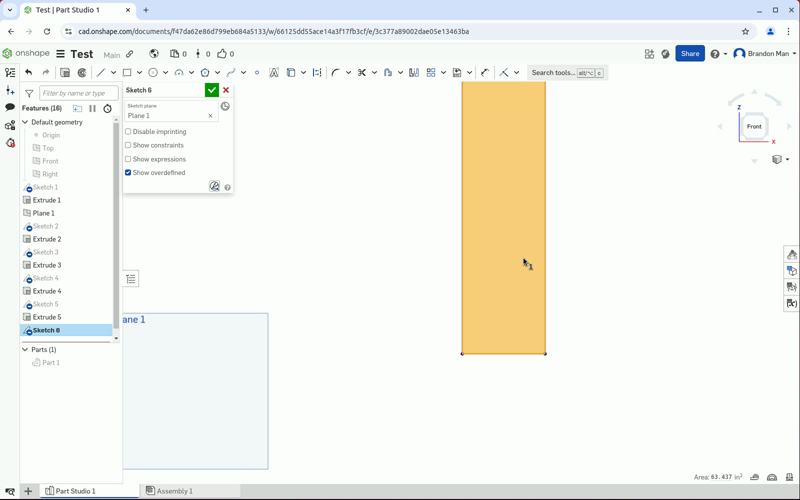
scroll(-6)
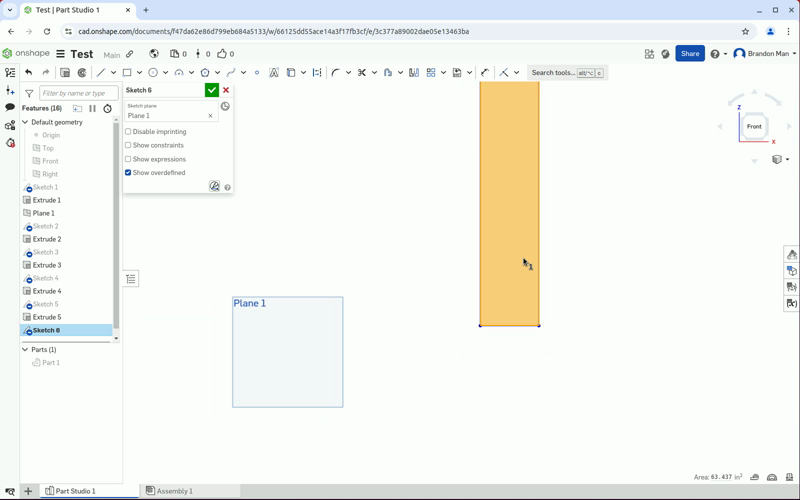
scroll(-6)
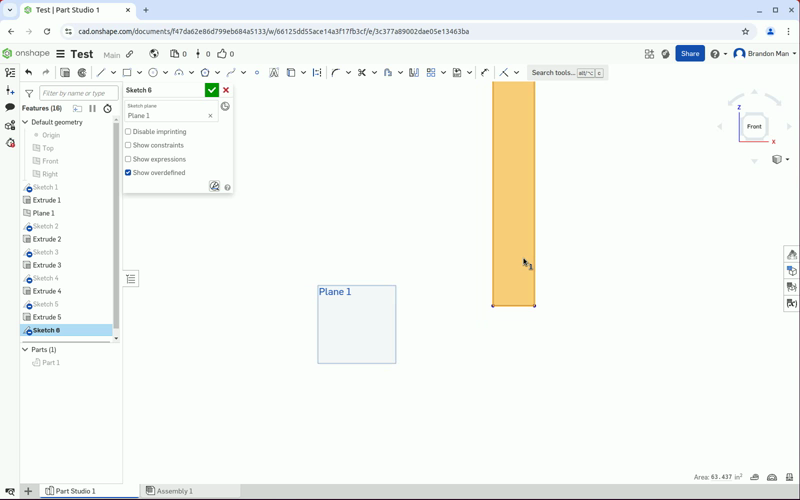
scroll(-6)
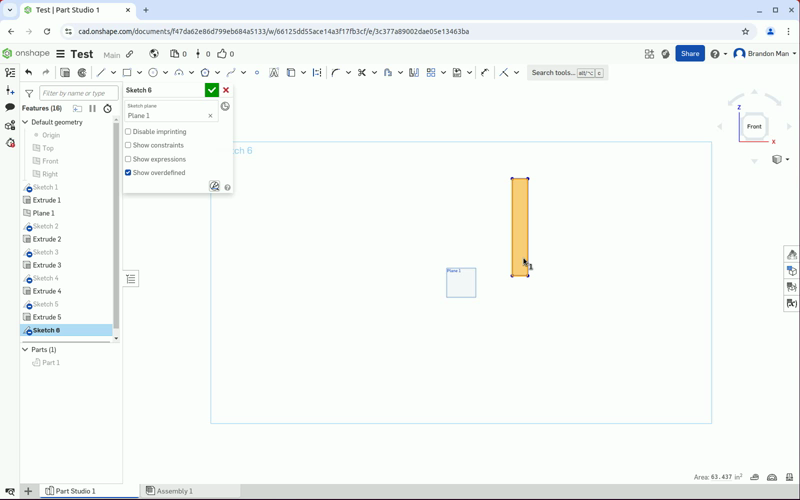
mouse_move(73, 352)
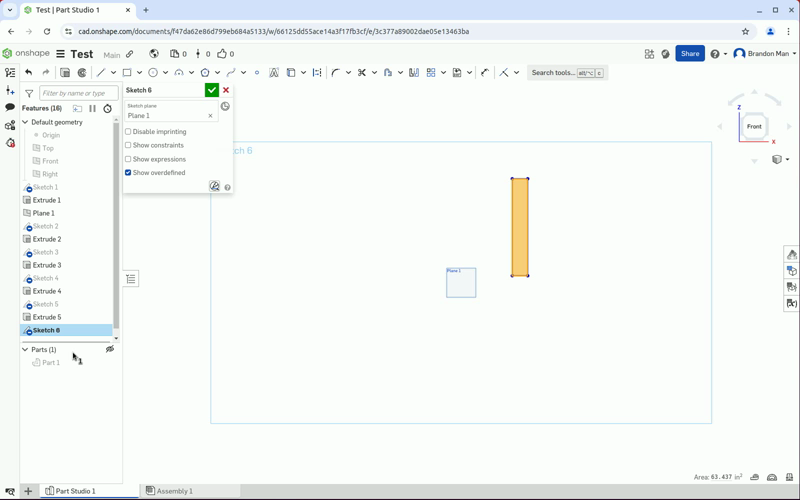
key(shift+y)
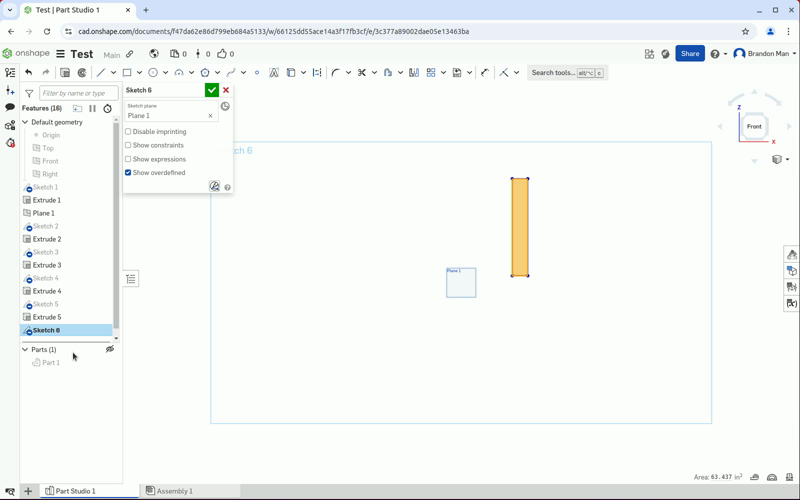
key(shift+e)
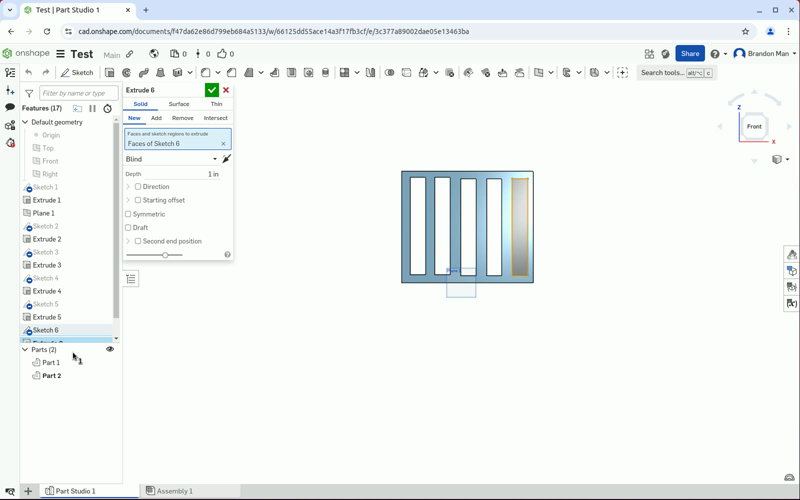
mouse_move(143, 106)
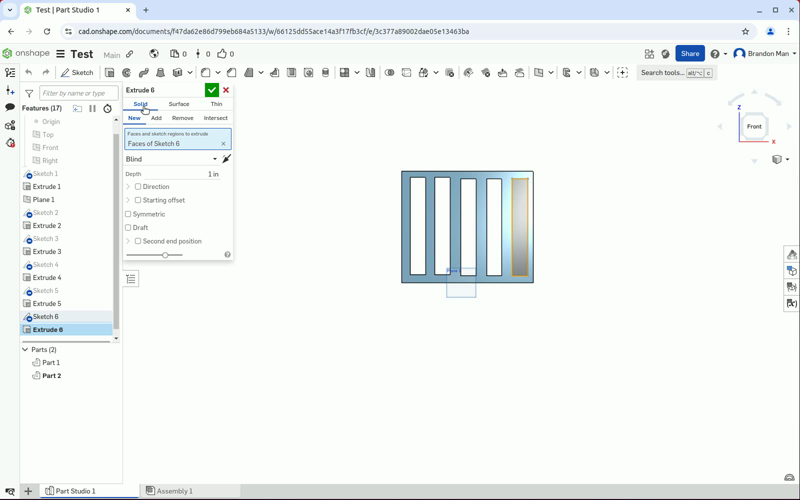
click(143, 106)
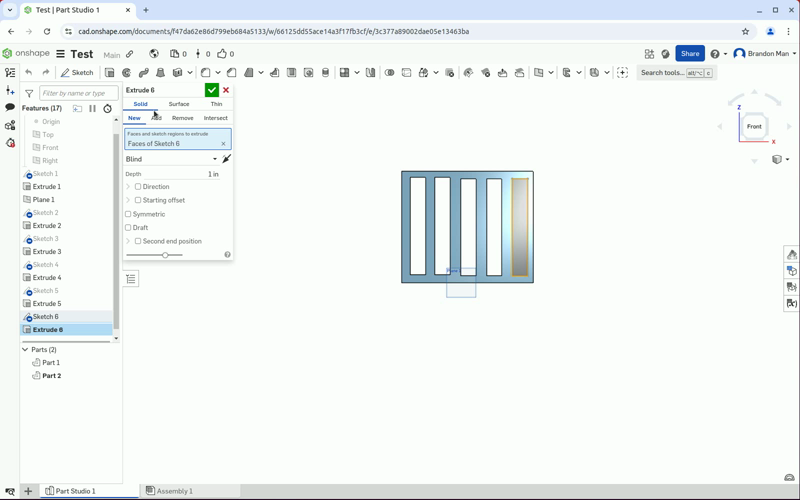
mouse_move(186, 120)
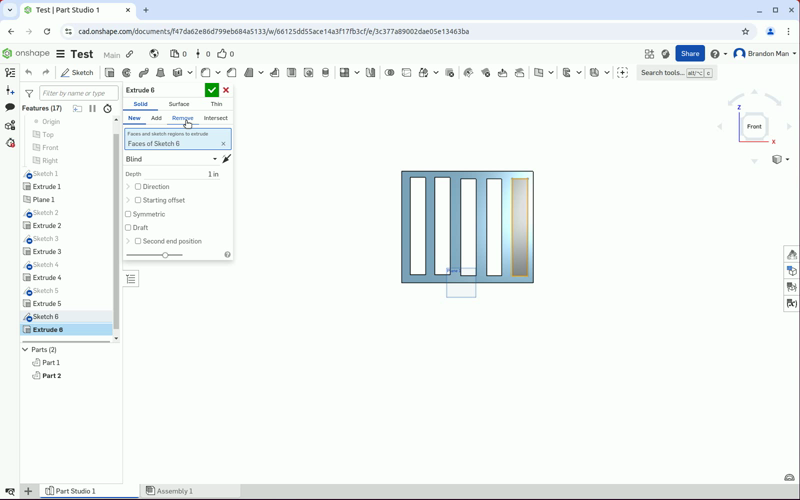
click(186, 120)
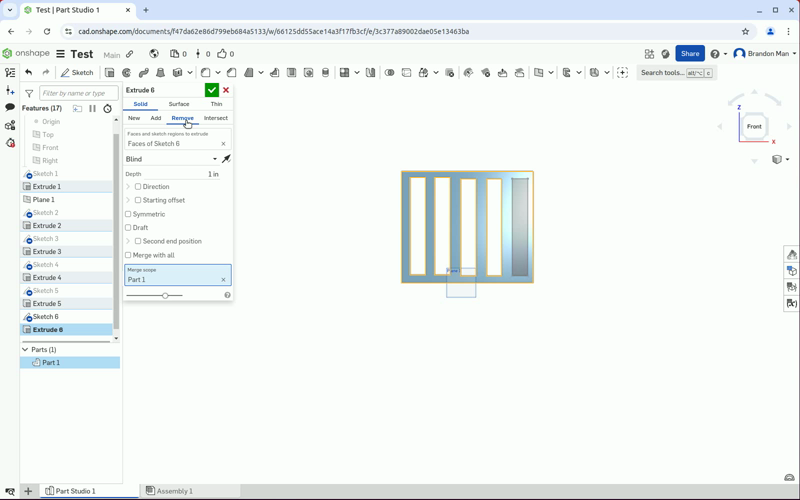
key(tab, 4)
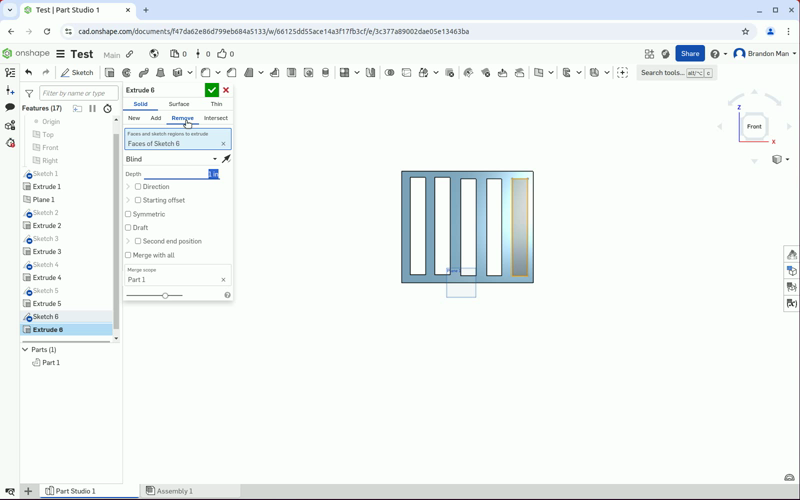
text(15.405)
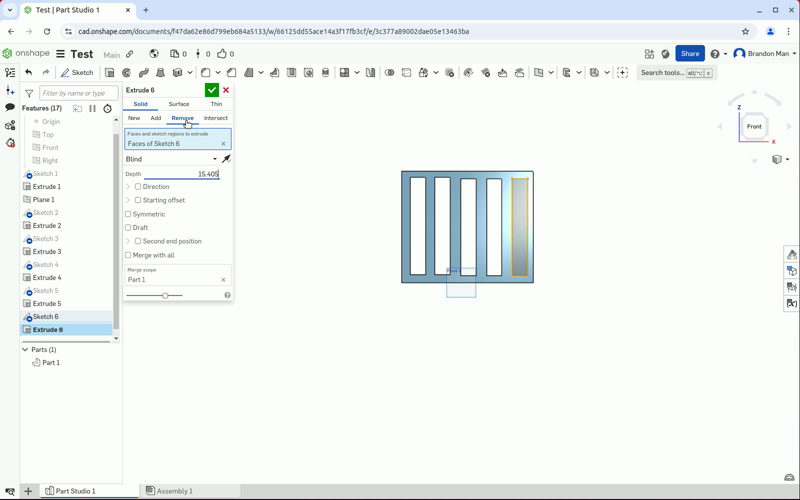
key(tab, 6)
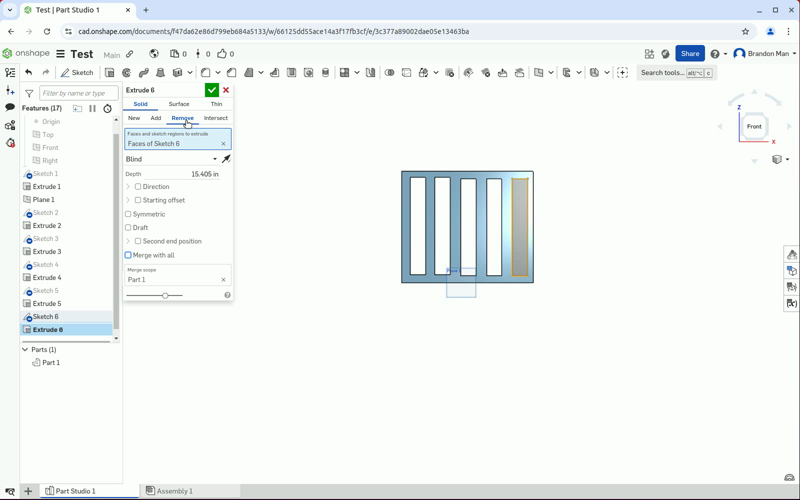
key(space)
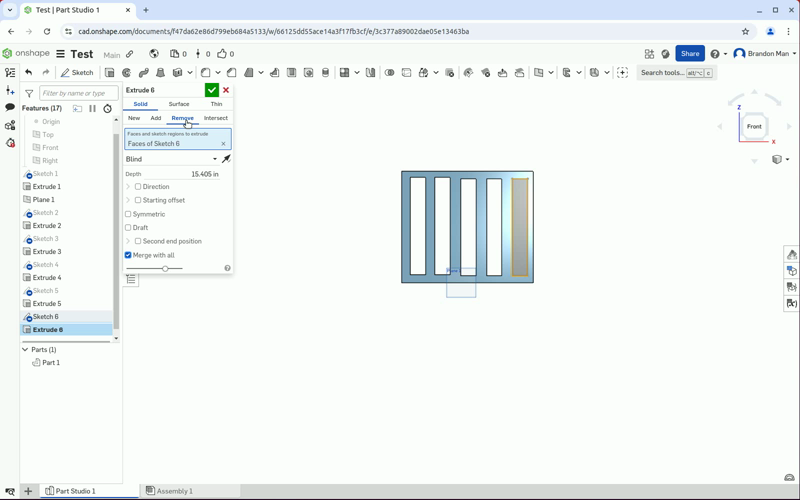
key(enter)
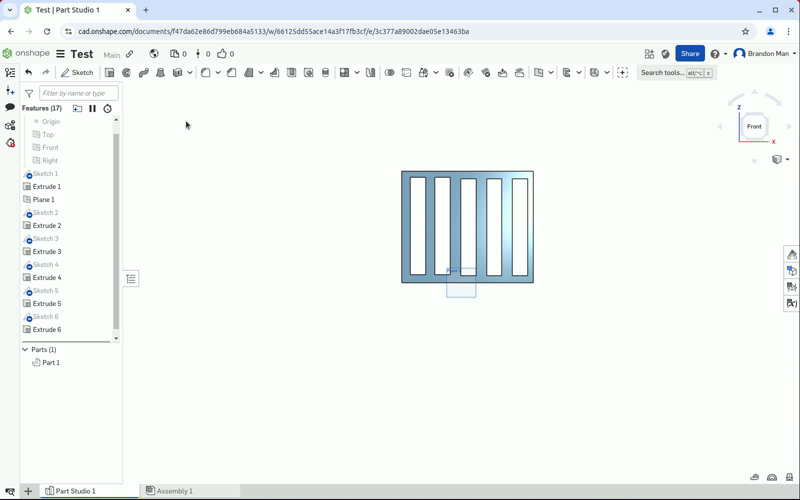
key(shift+h)
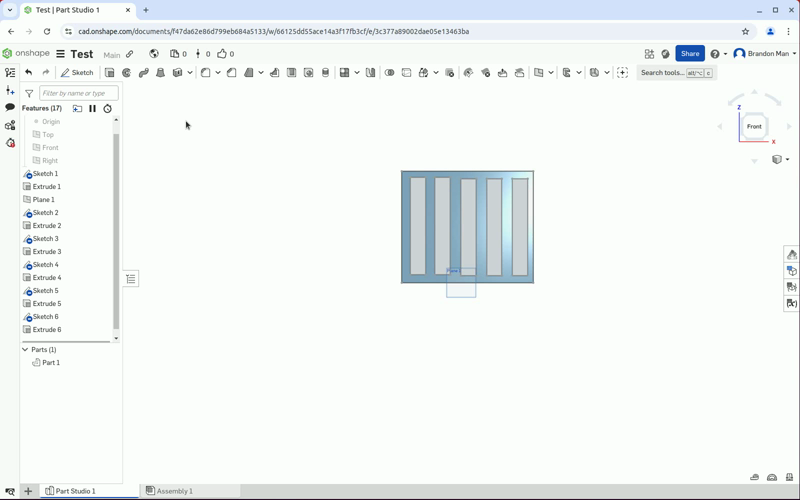
key(shift+h)
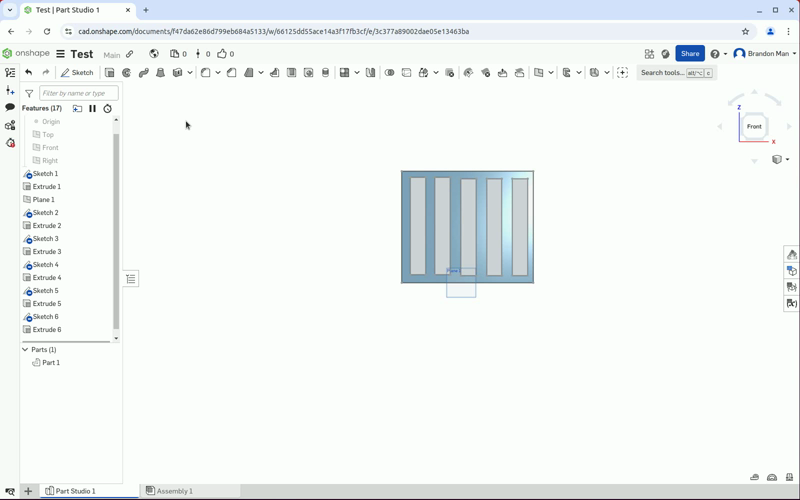
key(shift+7)
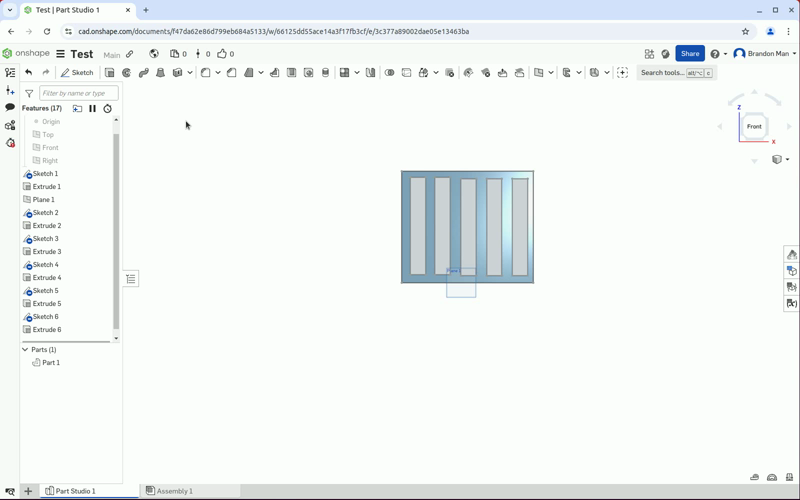
key(left, 2)
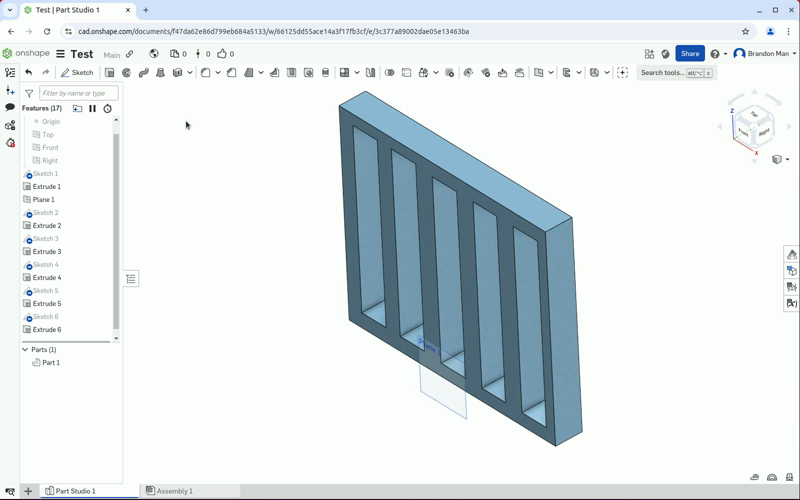
key(down, 2)
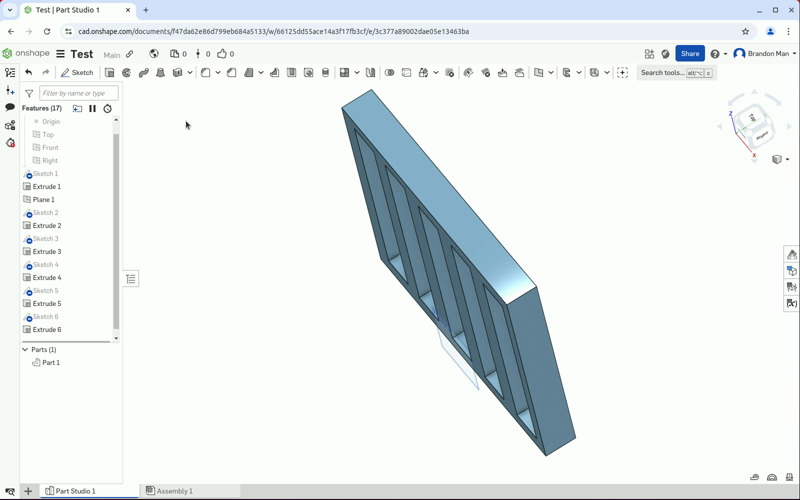
key(up, 2)
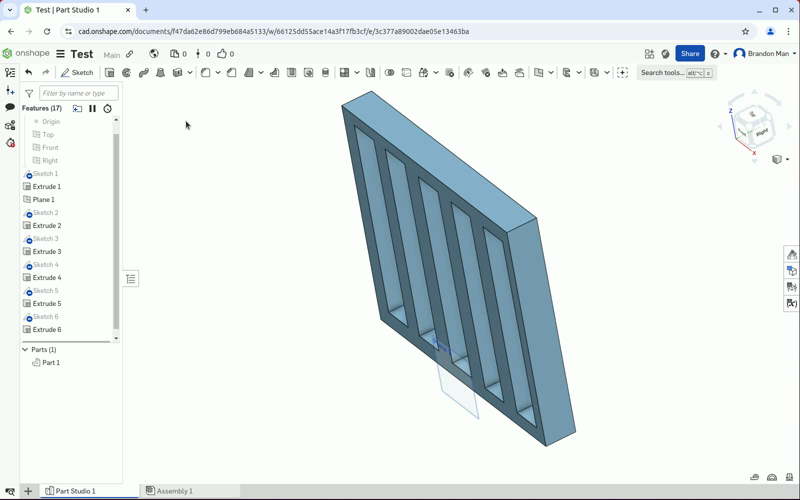
key(right, 2)
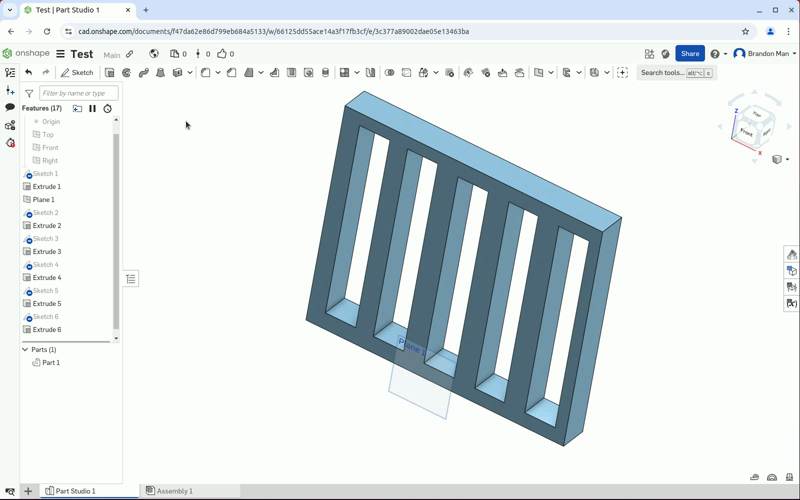
mouse_move(69, 176)
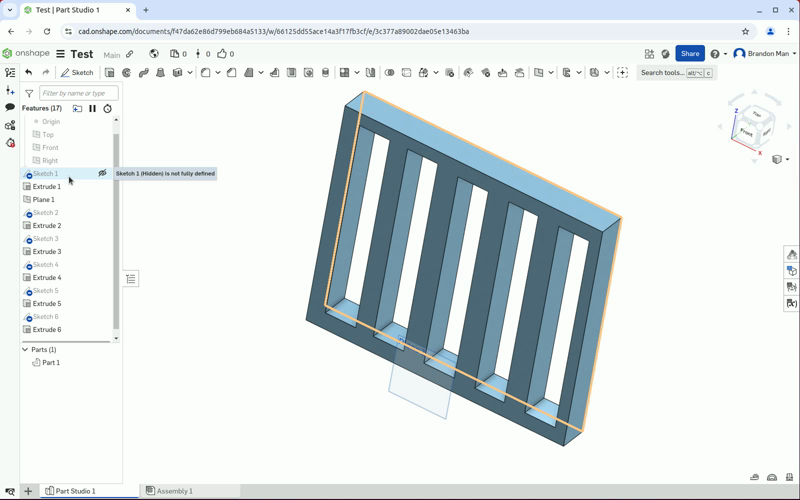
click(69, 176)